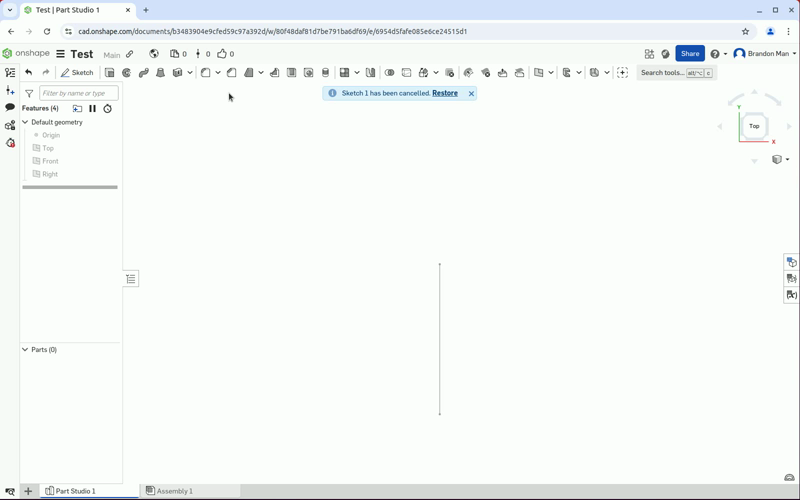
key(shift+h)
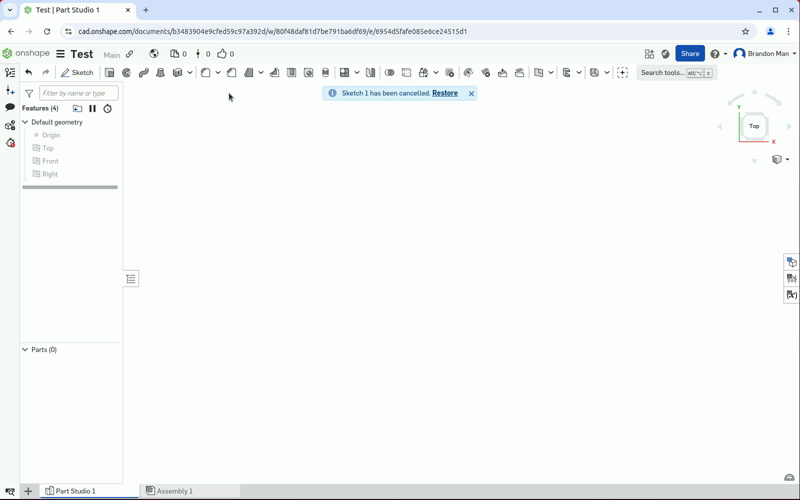
key(shift+s)
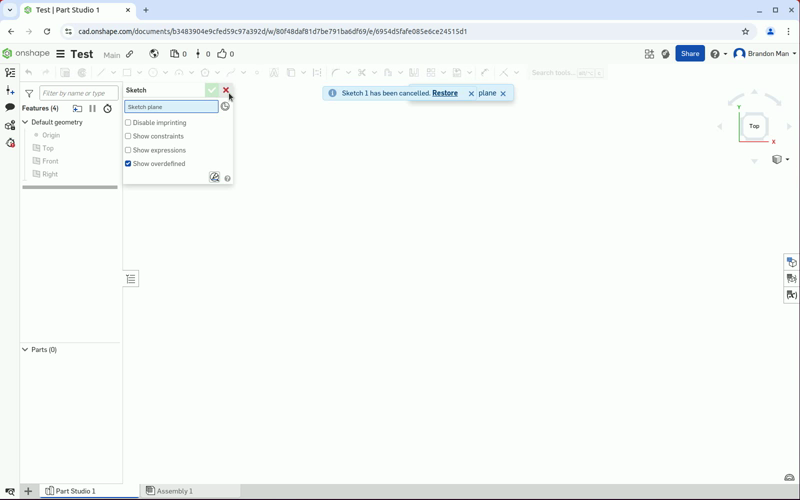
mouse_move(73, 150)
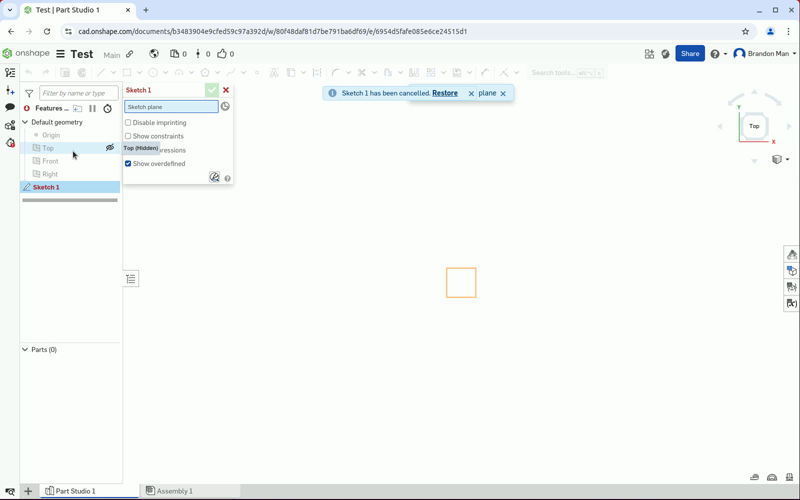
click(73, 150)
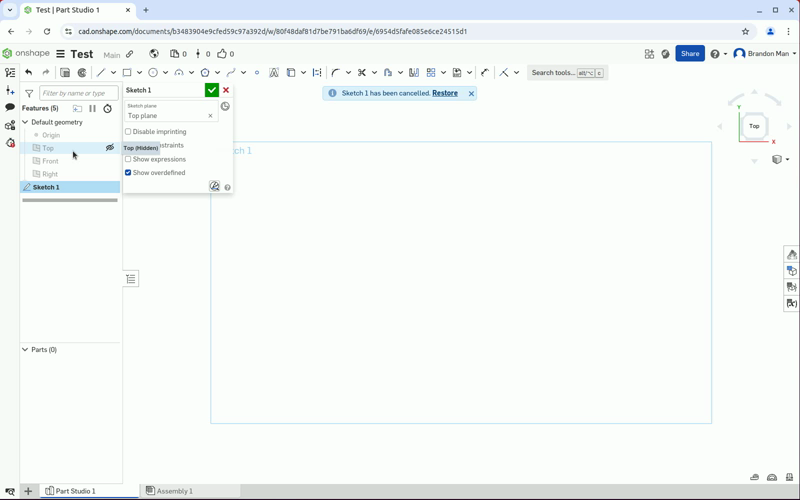
mouse_move(73, 352)
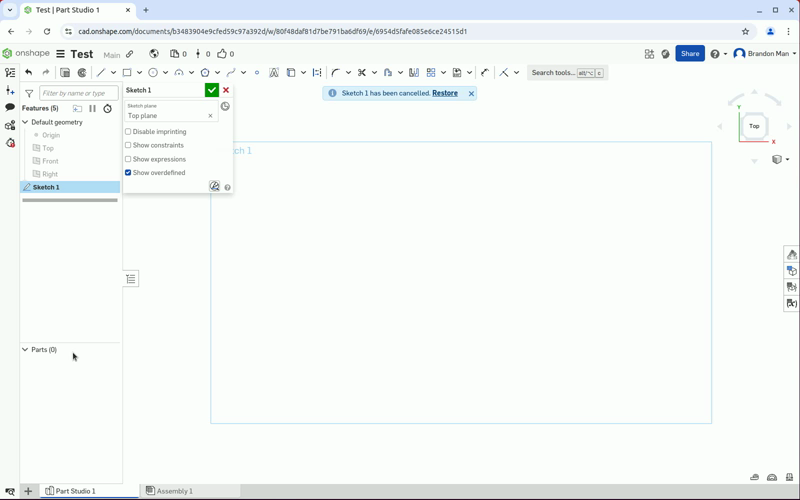
key(y)
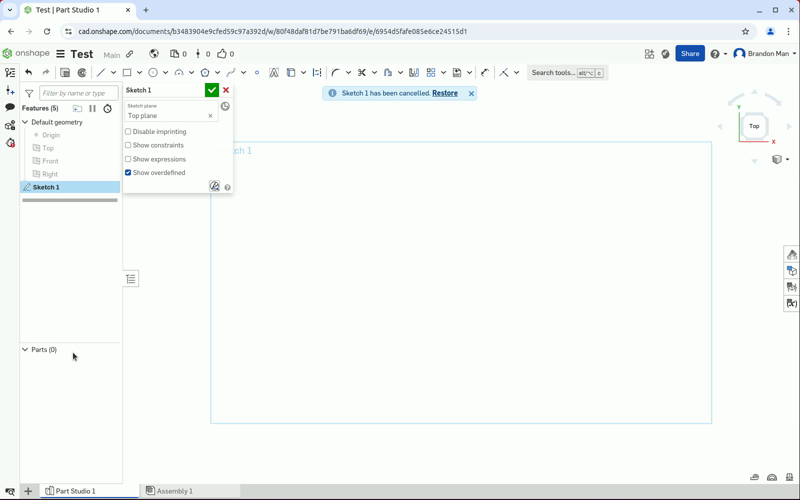
key(l)
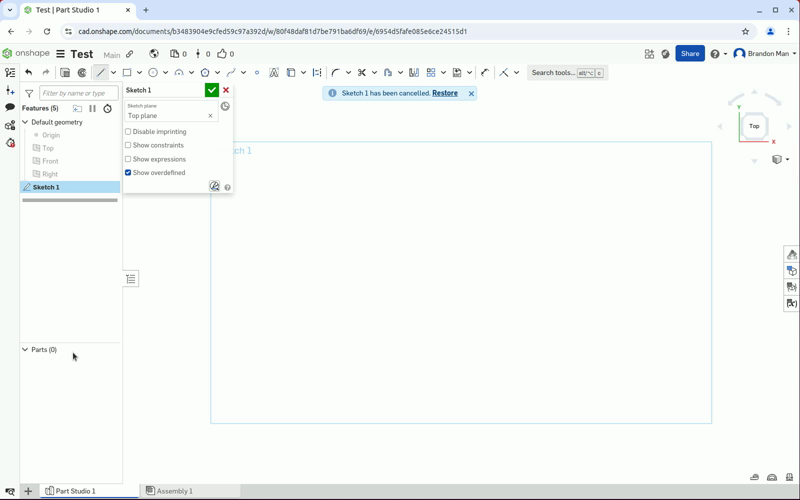
key_down(shift)
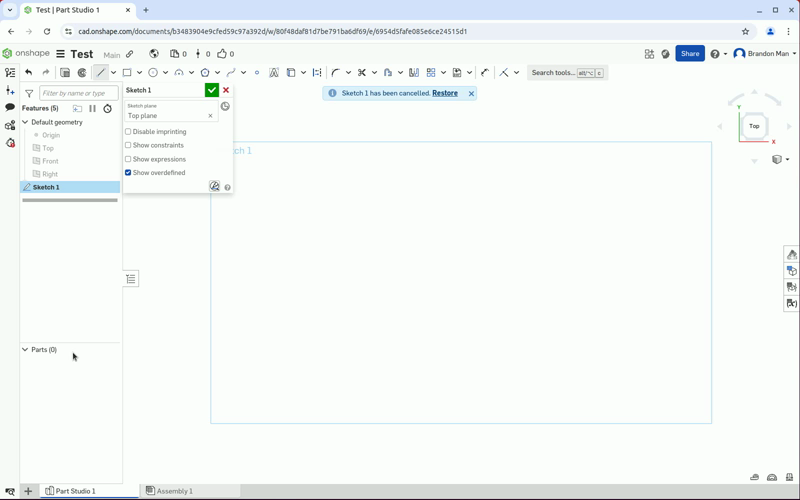
mouse_move(348, 306)
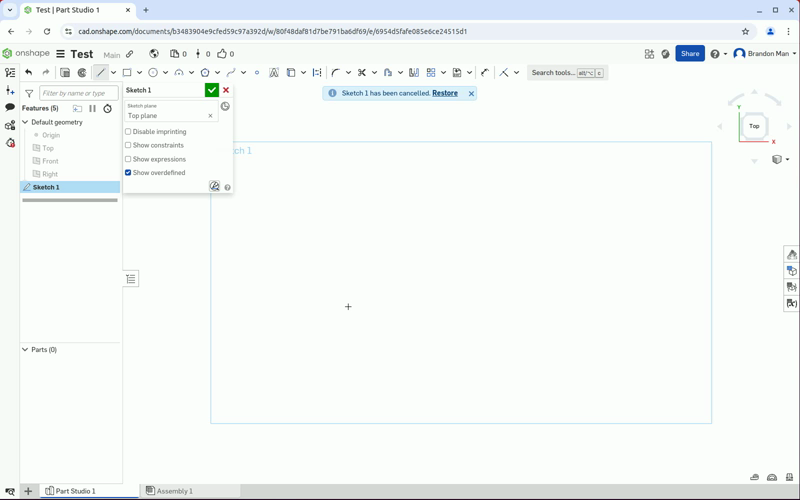
click(348, 306)
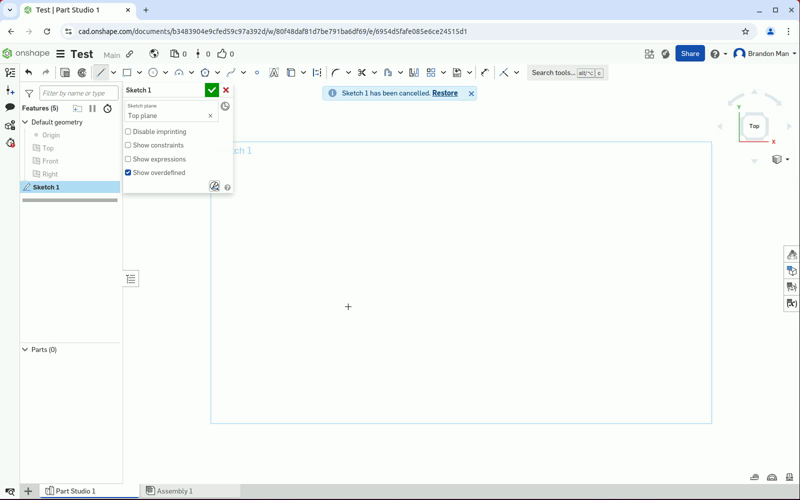
key_up(shift)
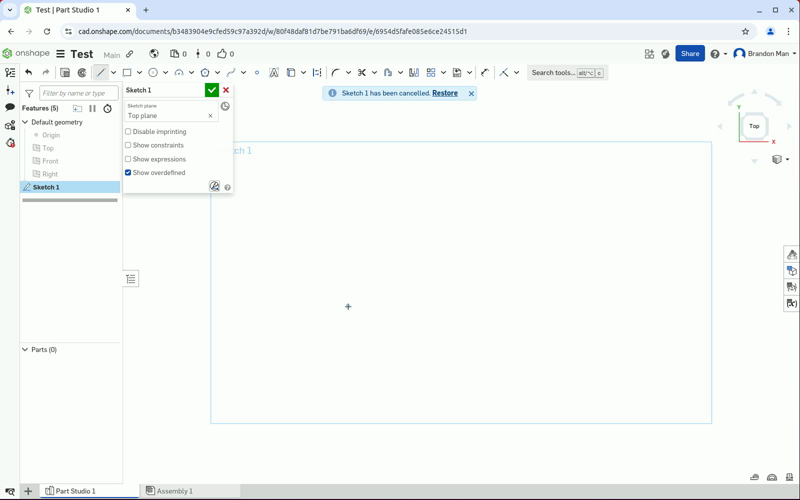
key_down(shift)
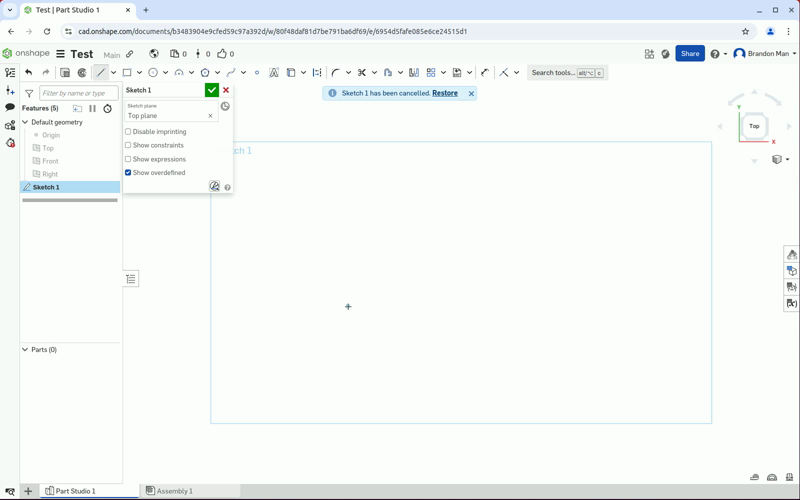
mouse_move(423, 391)
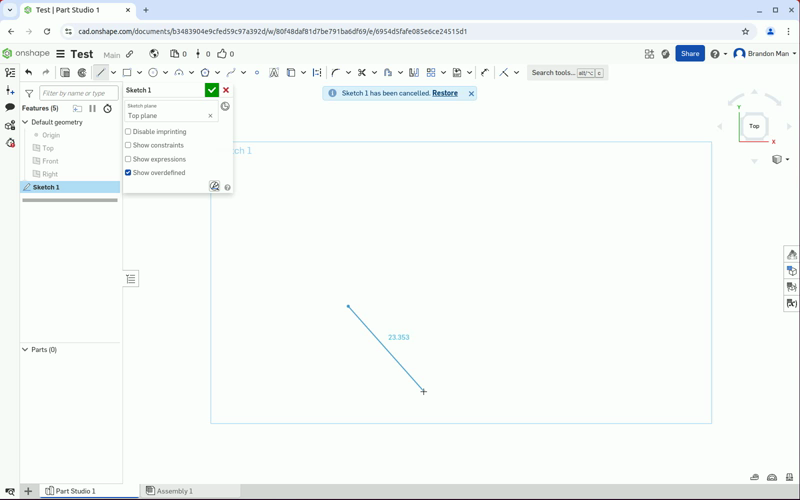
click(423, 391)
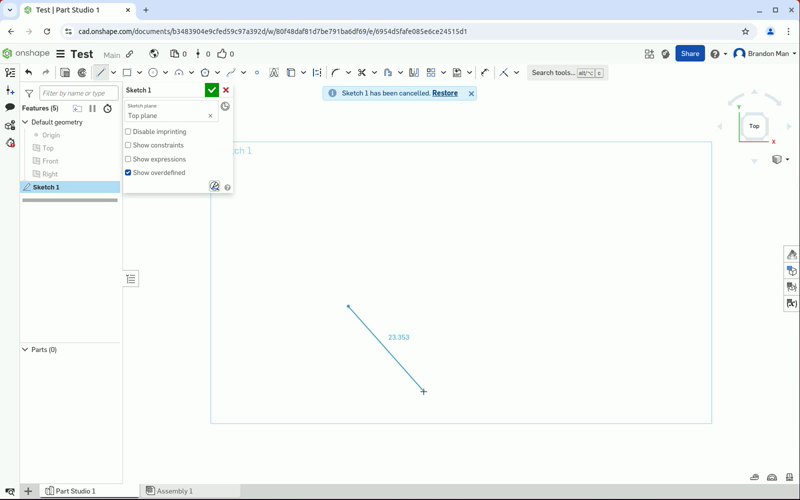
key_up(shift)
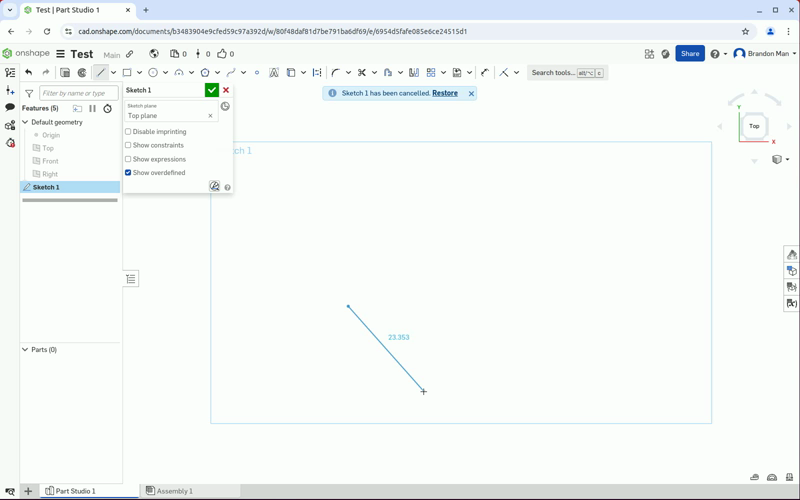
key_down(shift)
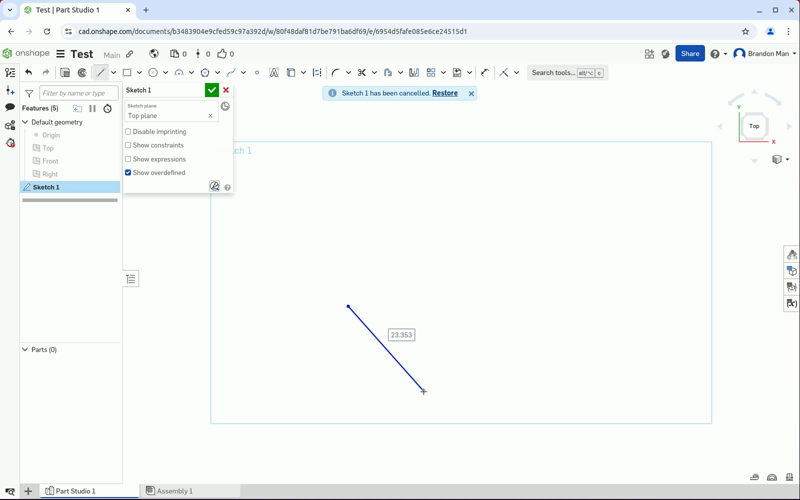
mouse_move(536, 367)
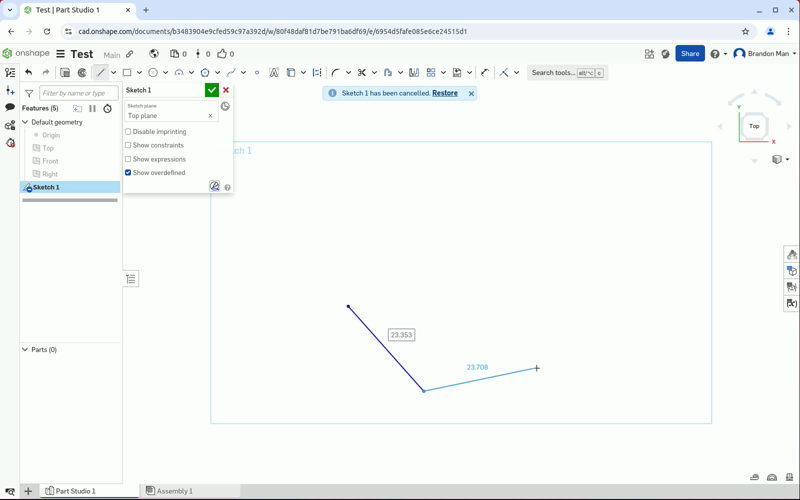
click(536, 367)
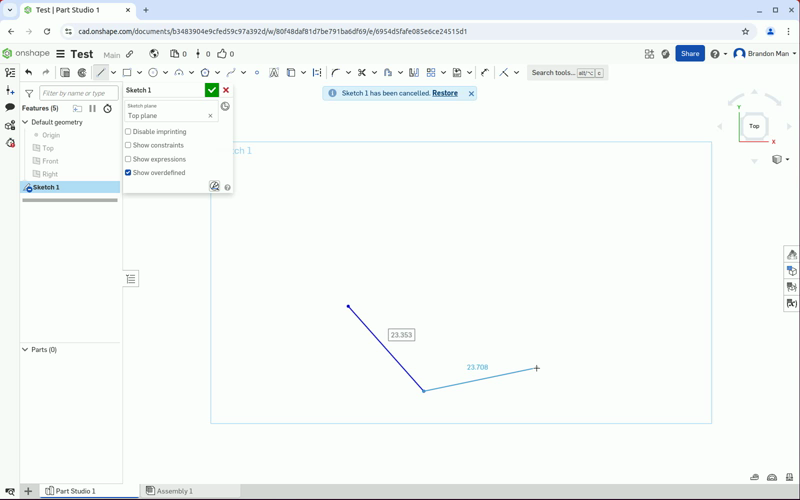
key_up(shift)
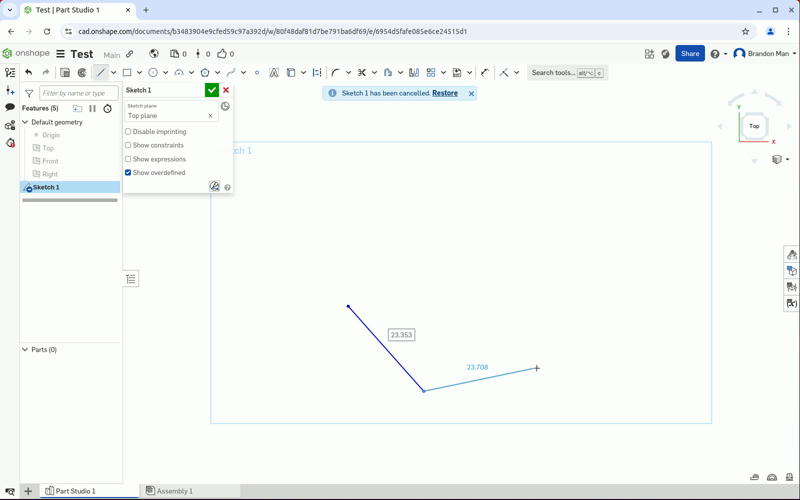
key_down(shift)
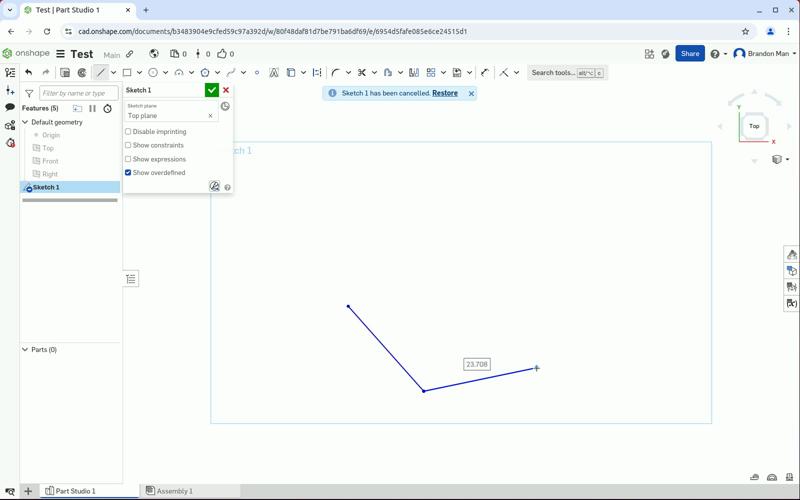
mouse_move(572, 259)
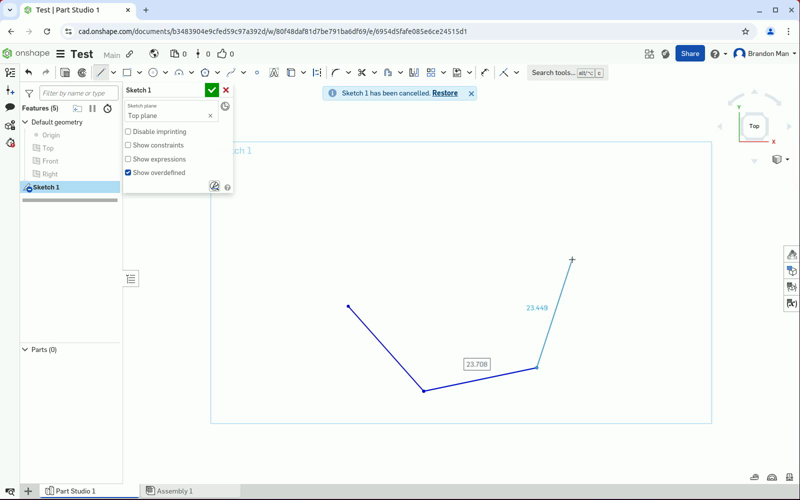
click(572, 259)
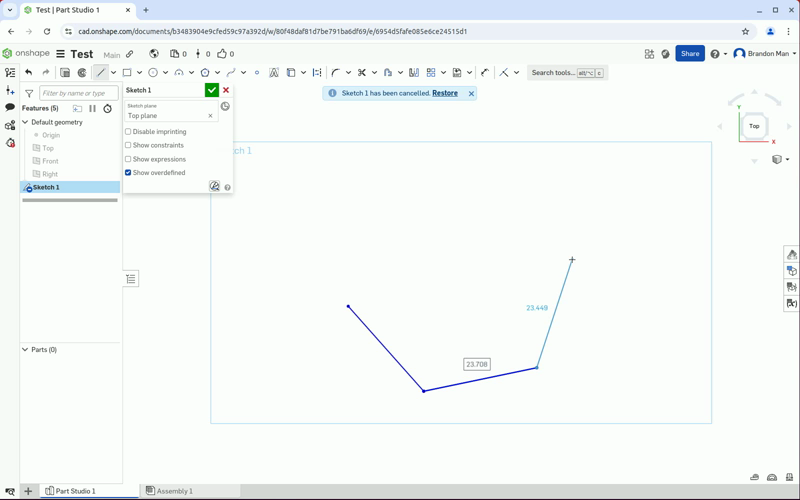
key_up(shift)
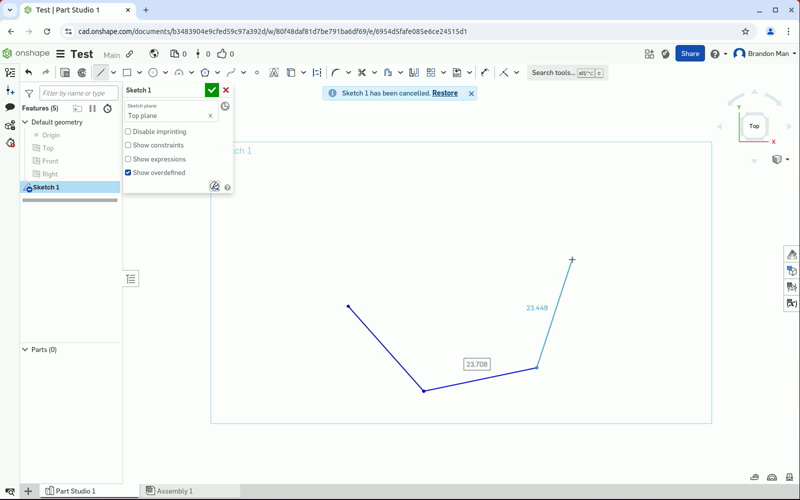
key_down(shift)
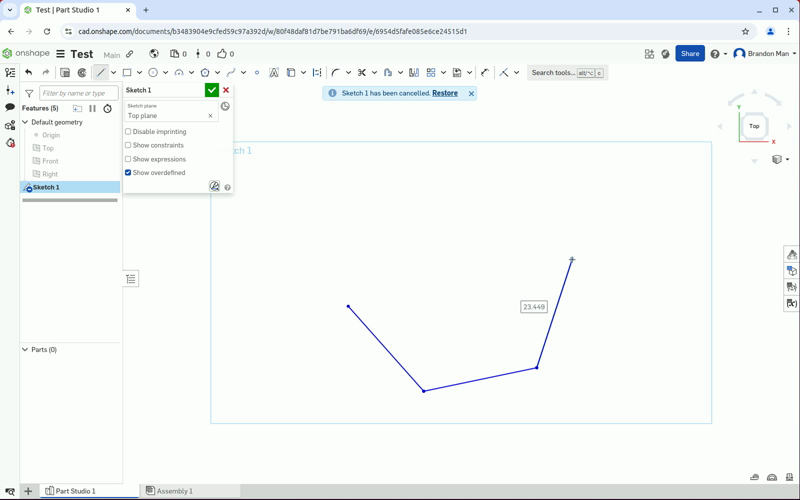
mouse_move(496, 174)
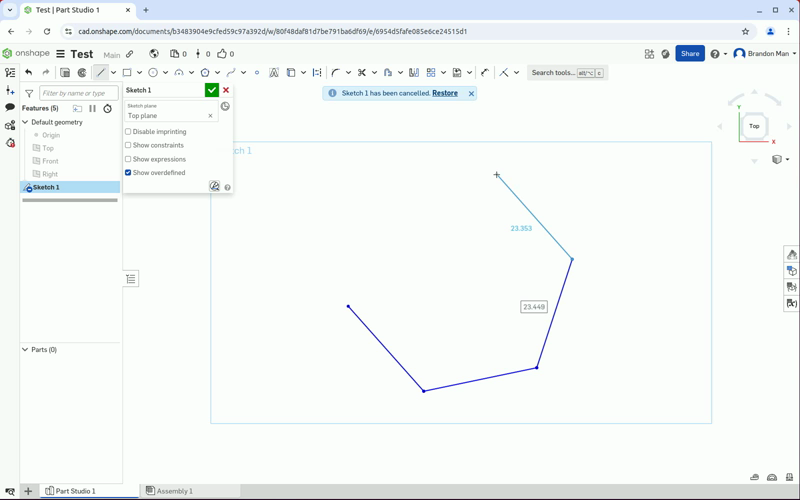
click(496, 174)
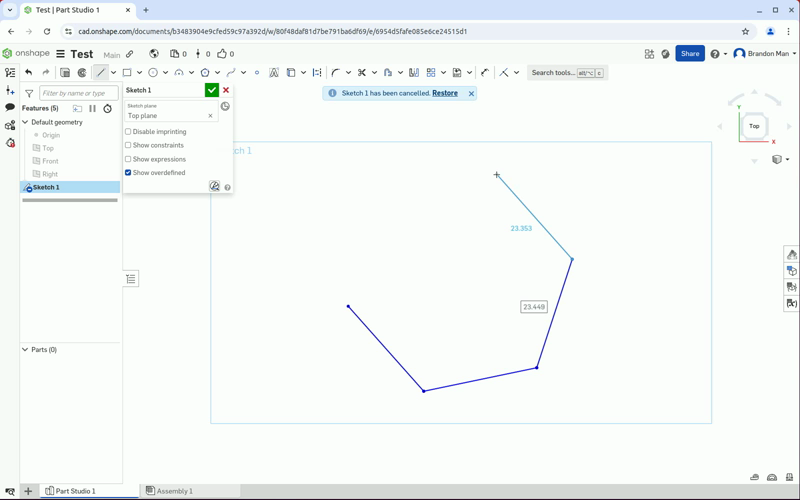
key_up(shift)
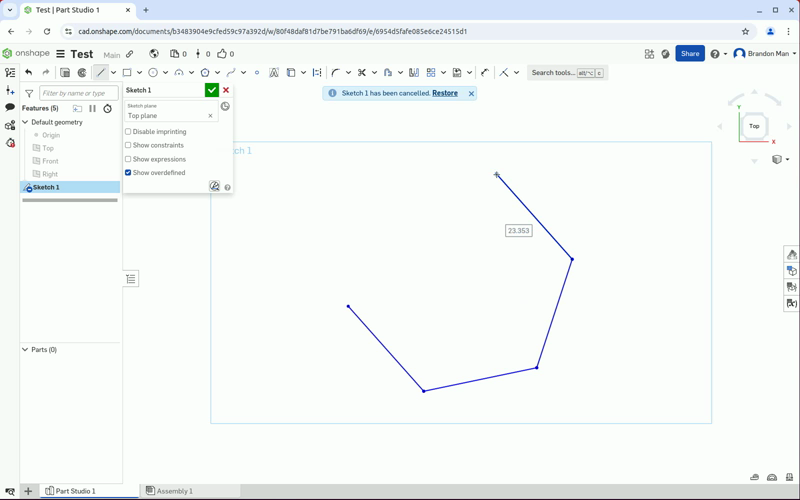
key_down(shift)
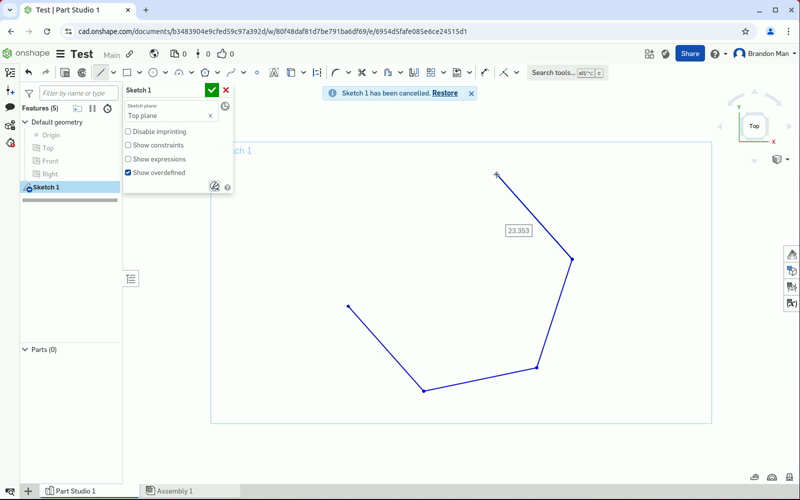
mouse_move(383, 198)
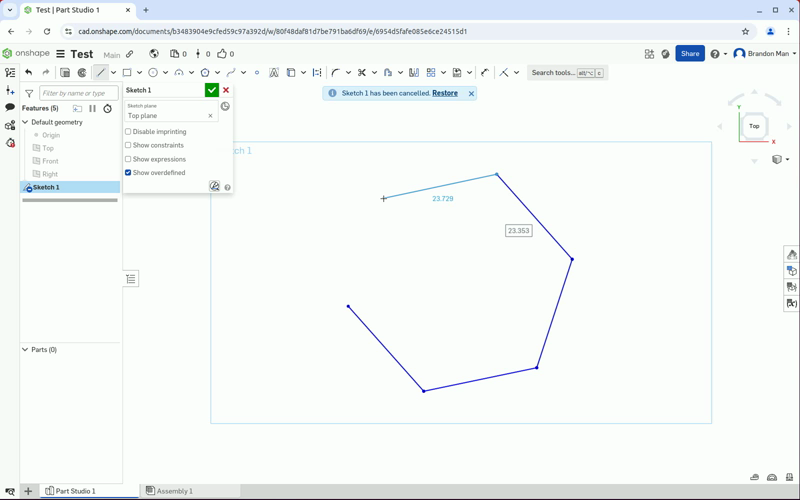
click(383, 198)
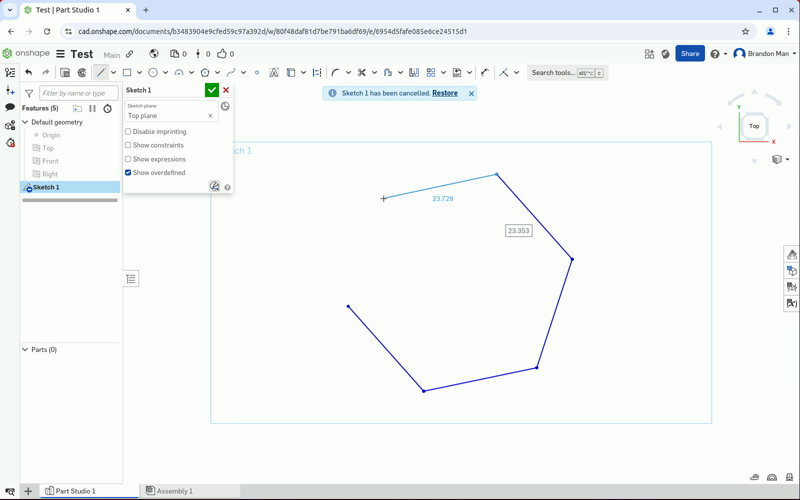
key_up(shift)
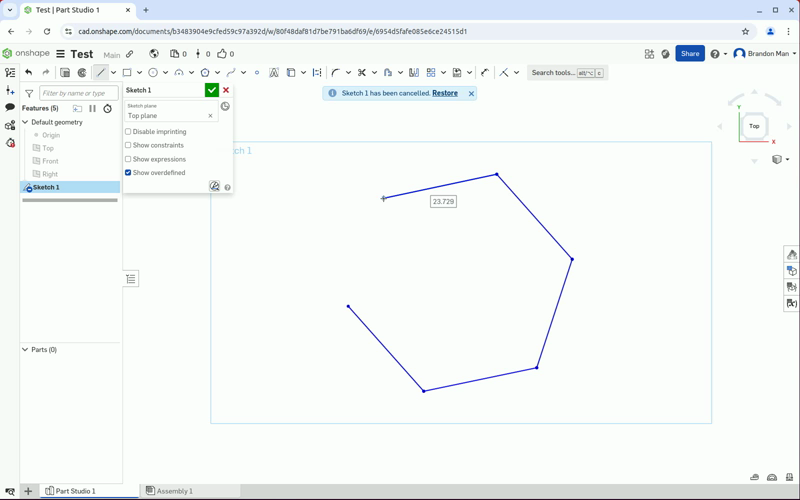
key_down(shift)
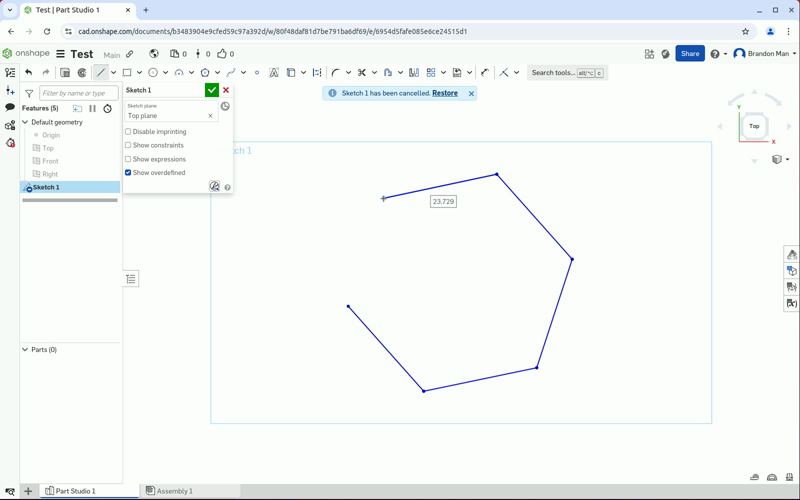
mouse_move(348, 306)
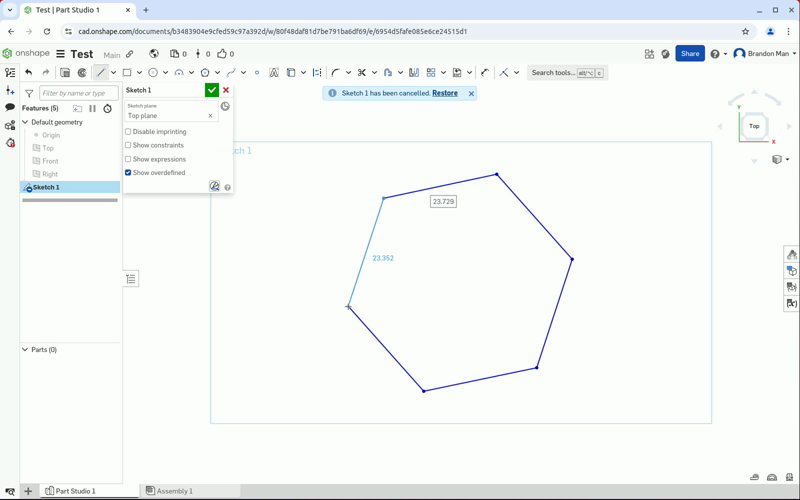
key_up(shift)
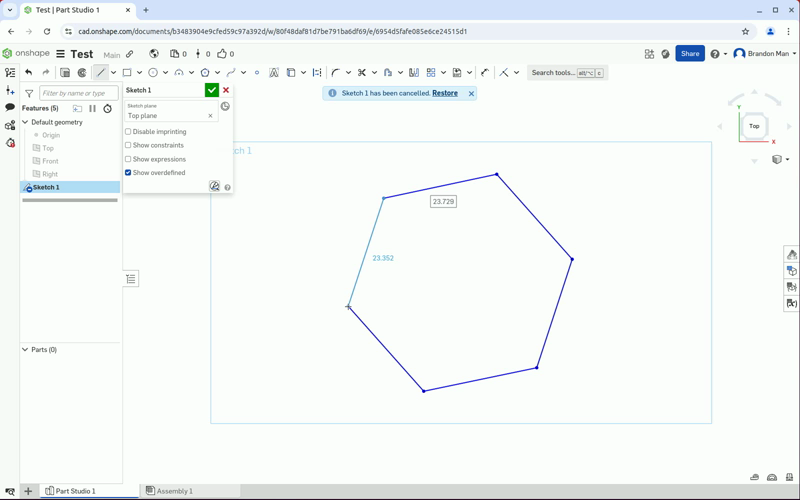
click(348, 306)
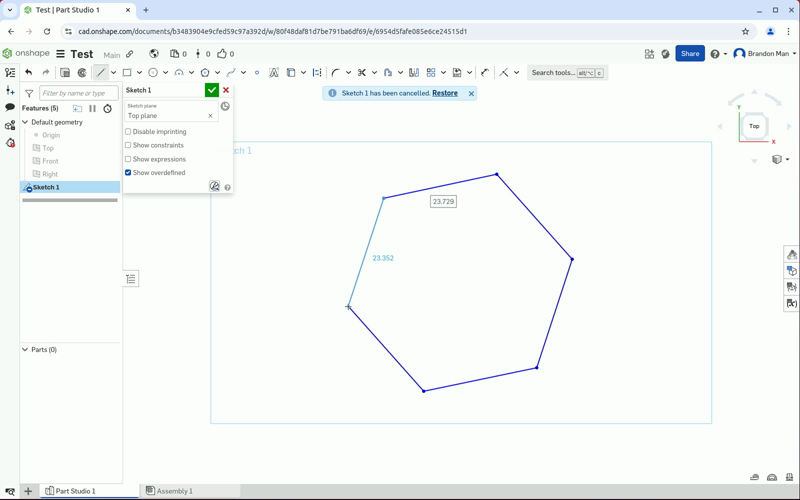
key(esc)
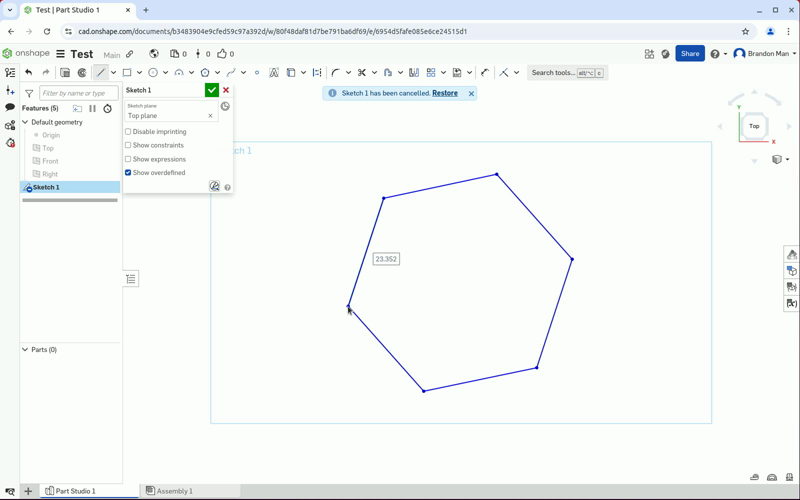
mouse_move(511, 296)
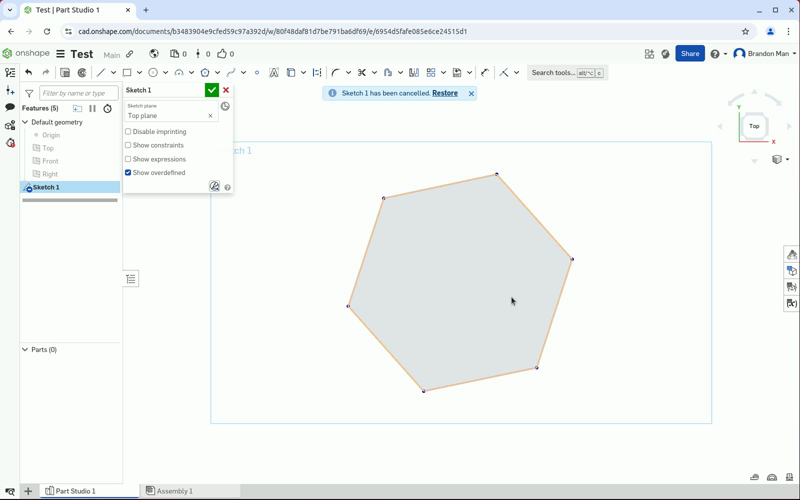
click(511, 296)
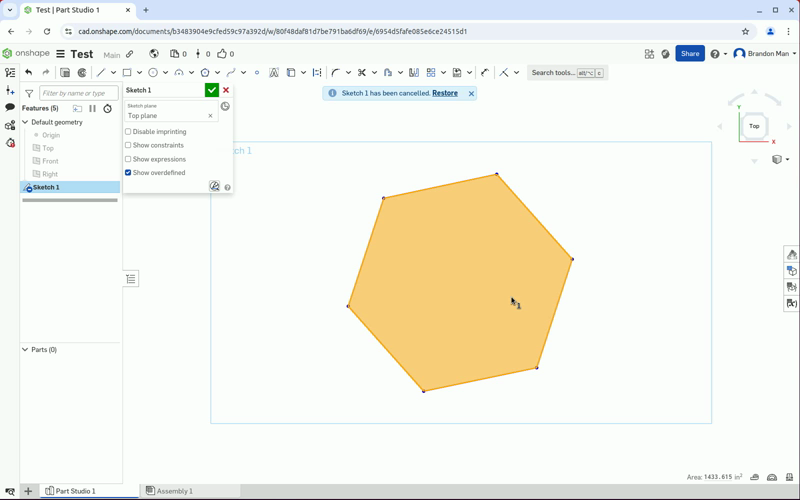
mouse_move(73, 352)
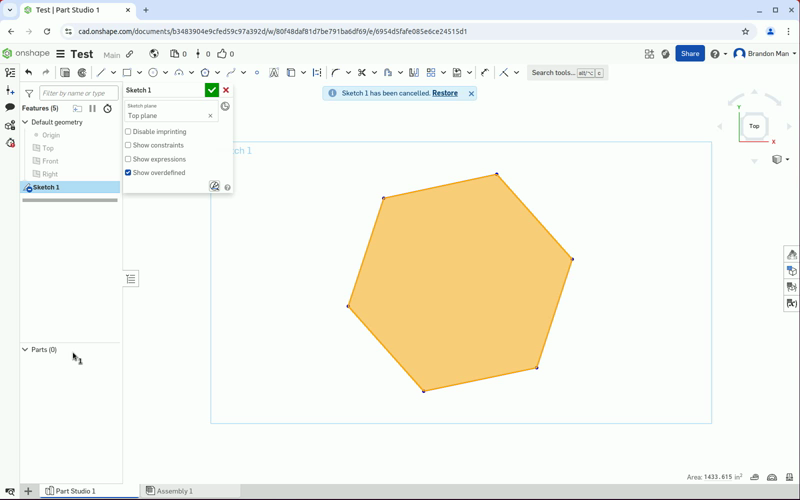
key(shift+y)
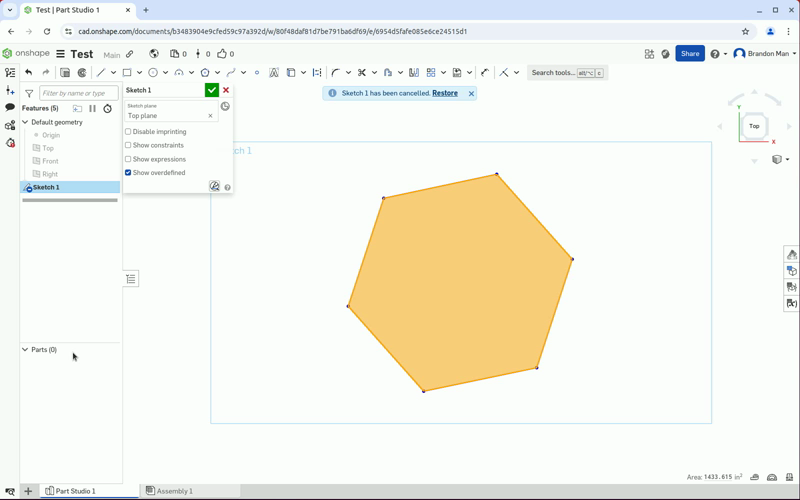
key(shift+e)
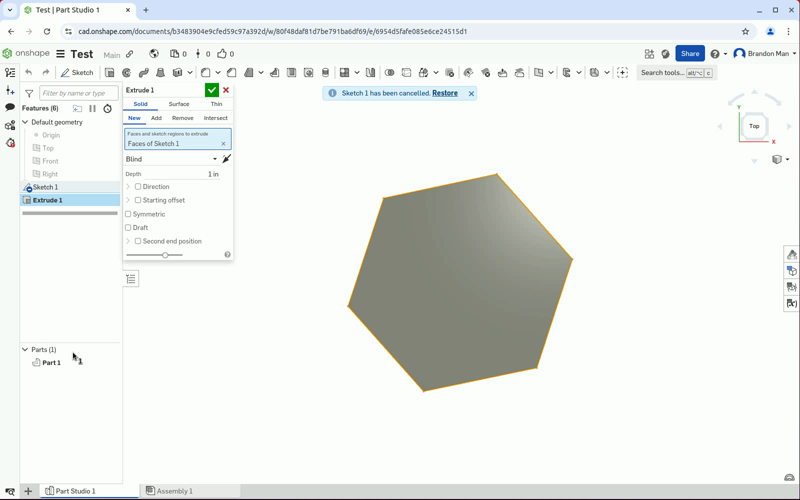
mouse_move(143, 106)
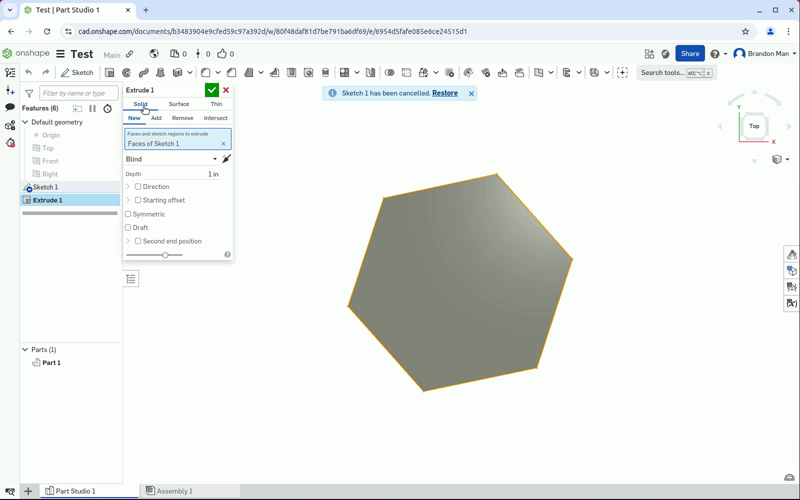
click(143, 106)
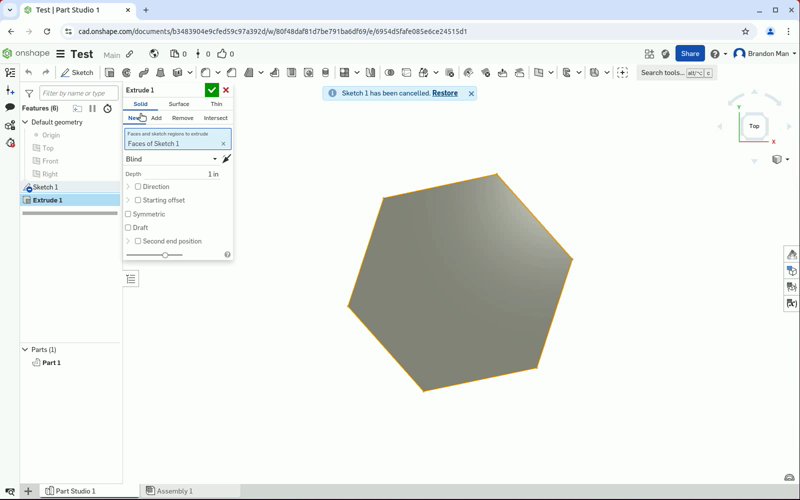
mouse_move(137, 120)
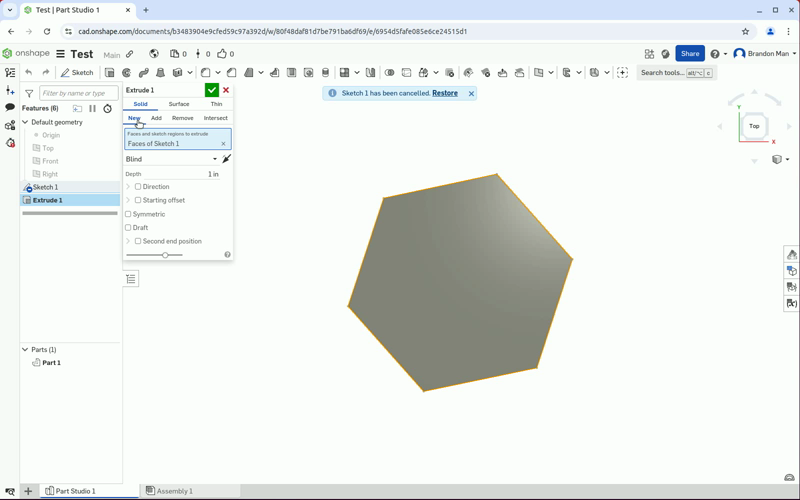
click(137, 120)
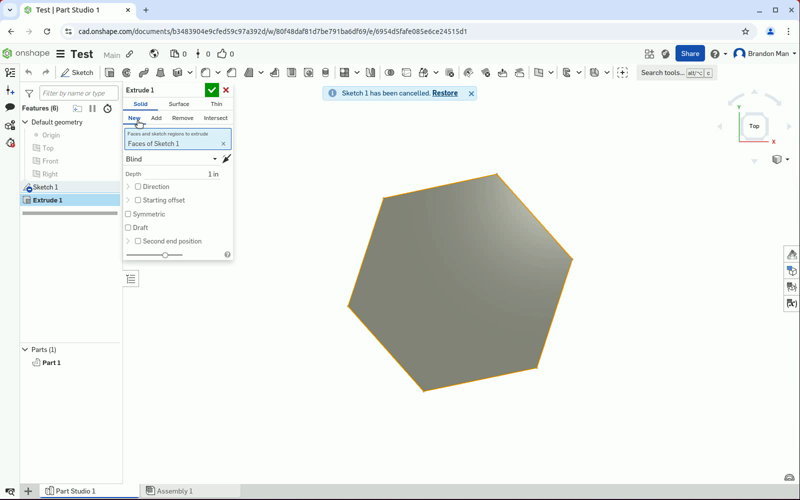
key(tab, 4)
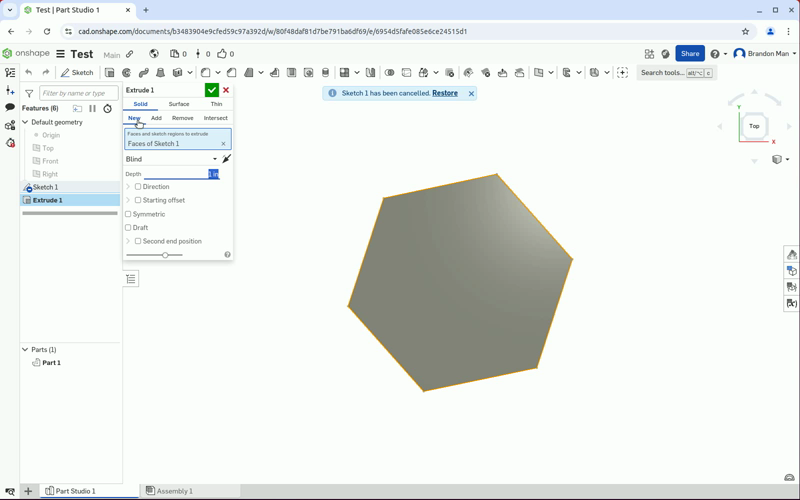
text(0.722)
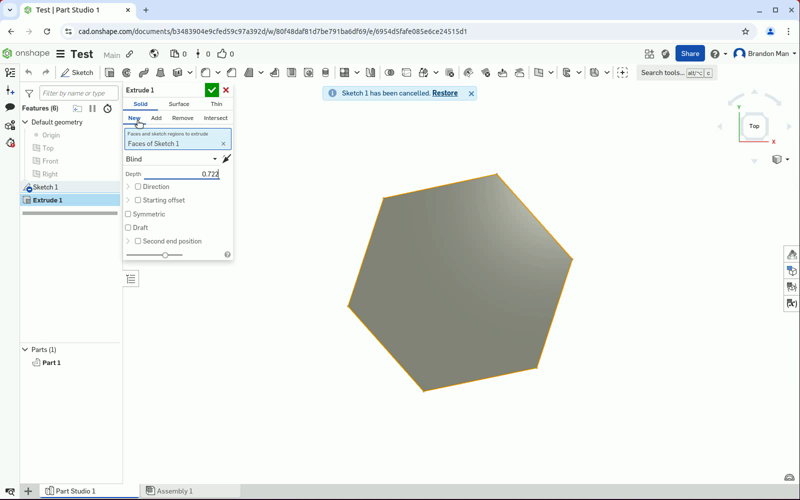
key(enter)
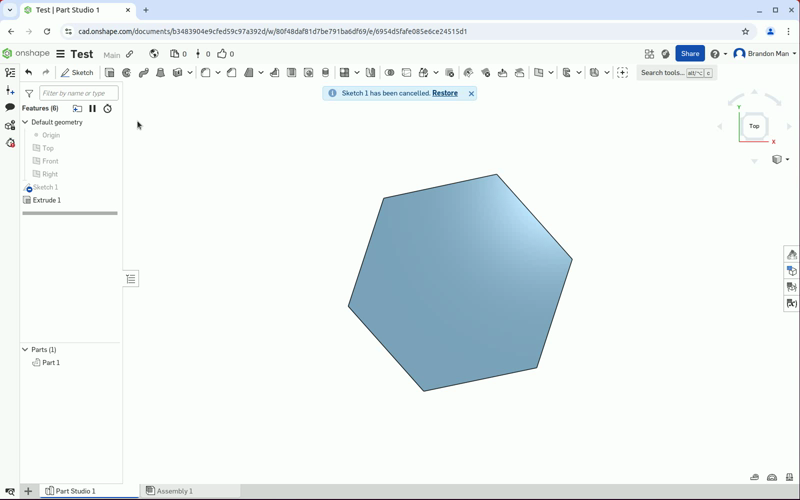
key(shift+h)
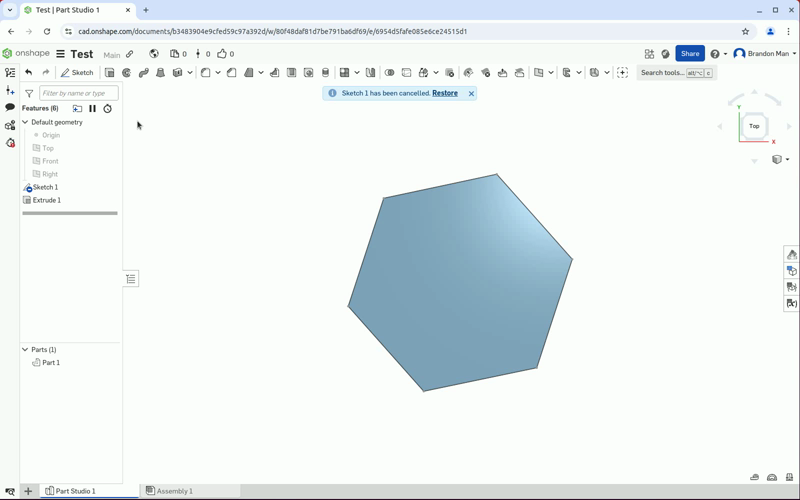
key(shift+h)
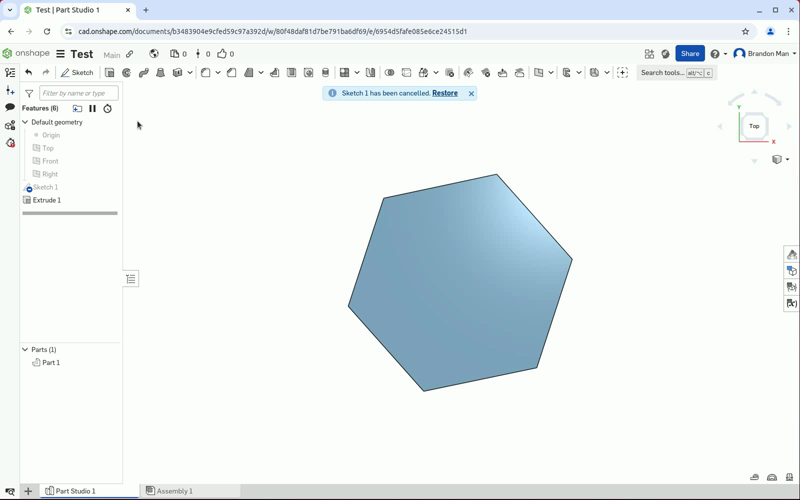
mouse_move(73, 189)
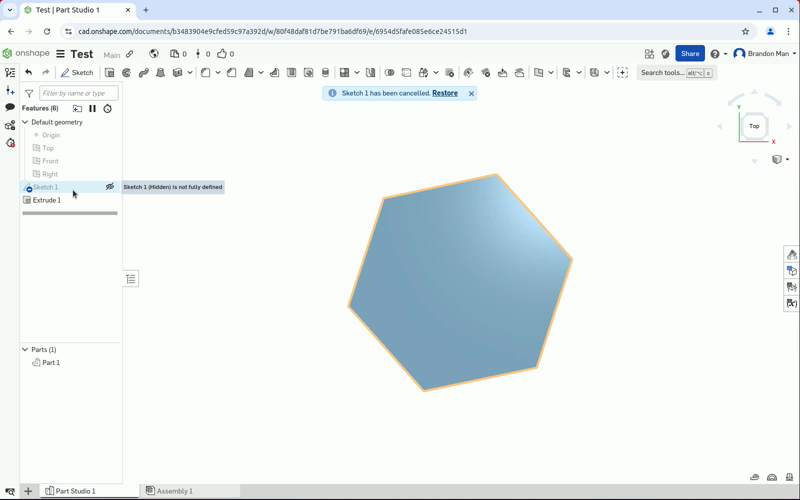
click(73, 189)
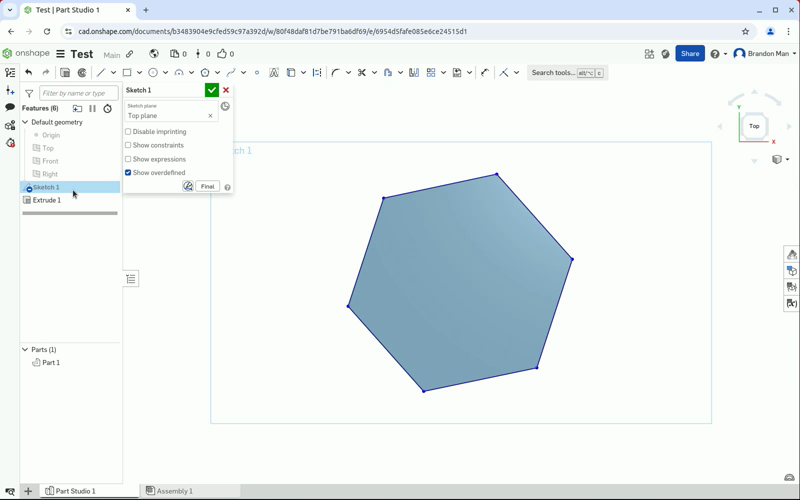
mouse_move(229, 92)
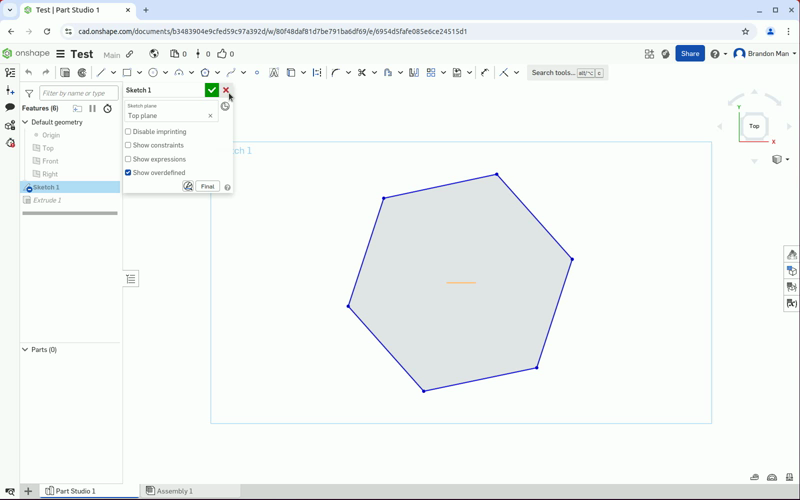
click(229, 92)
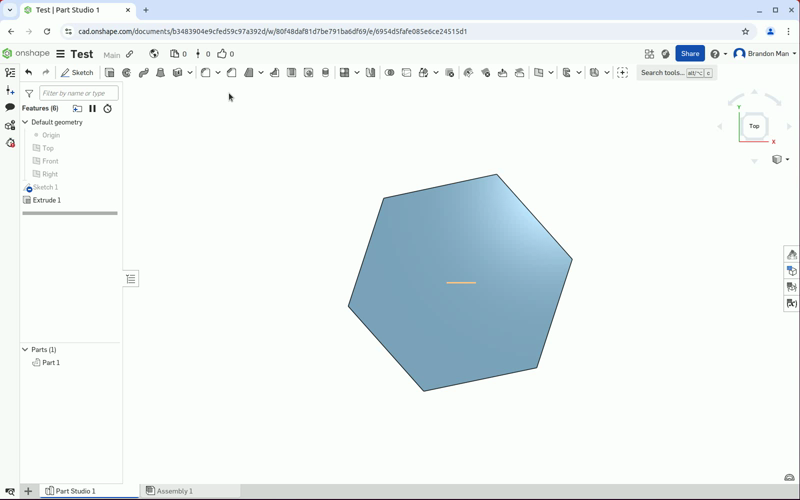
mouse_move(541, 75)
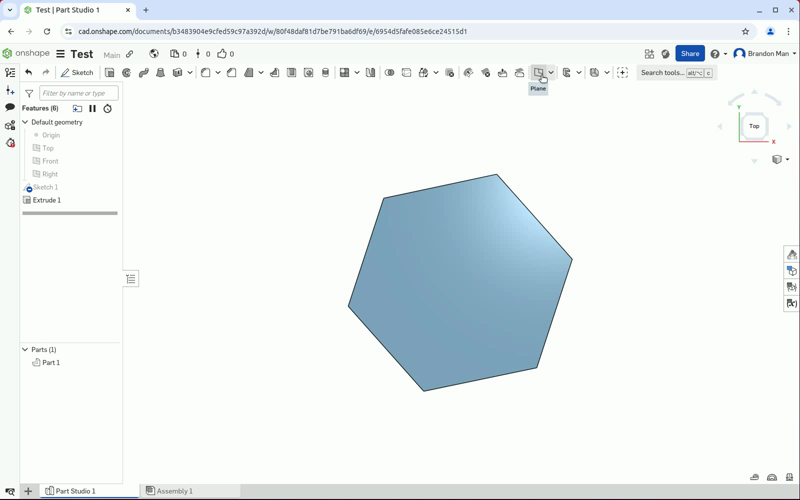
click(541, 75)
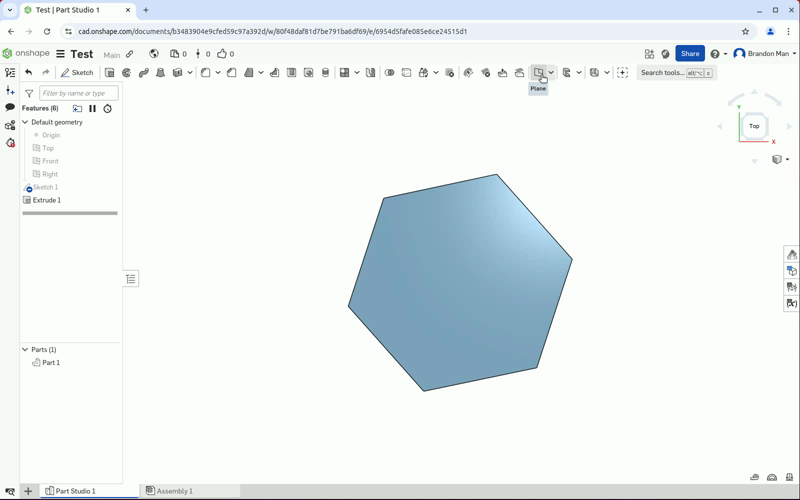
mouse_move(73, 150)
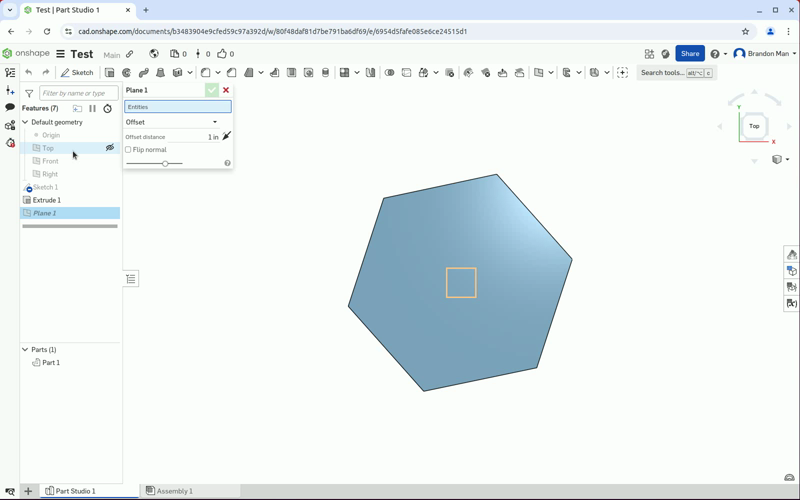
click(73, 150)
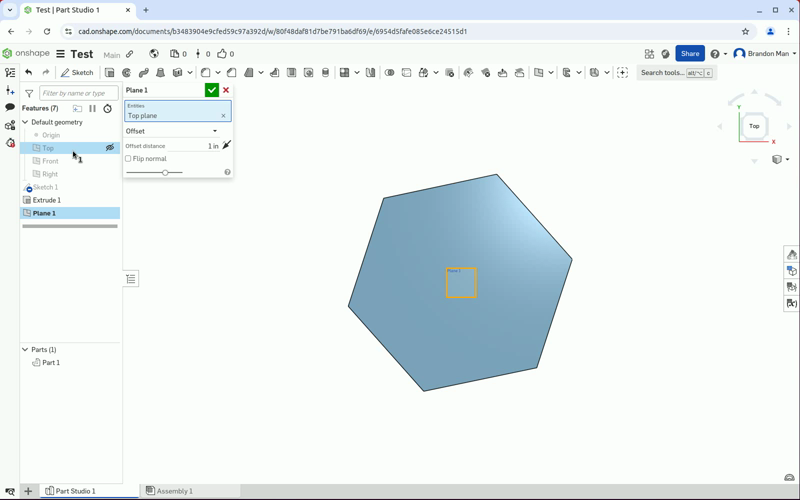
key(tab, 2)
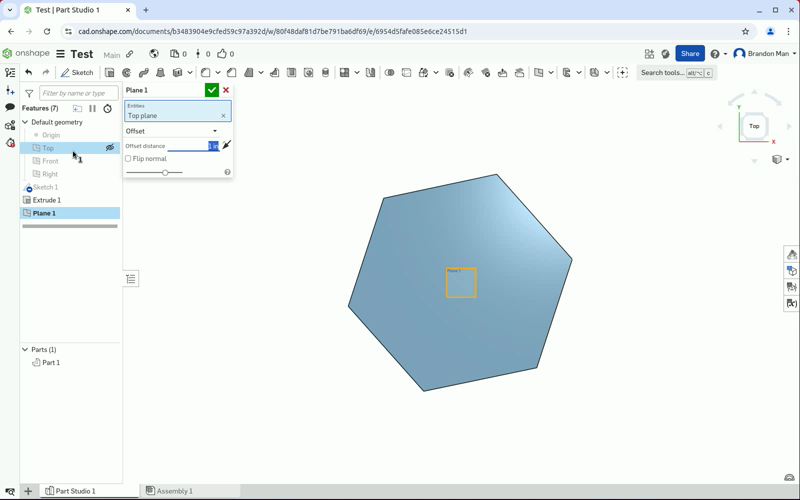
text(0.709)
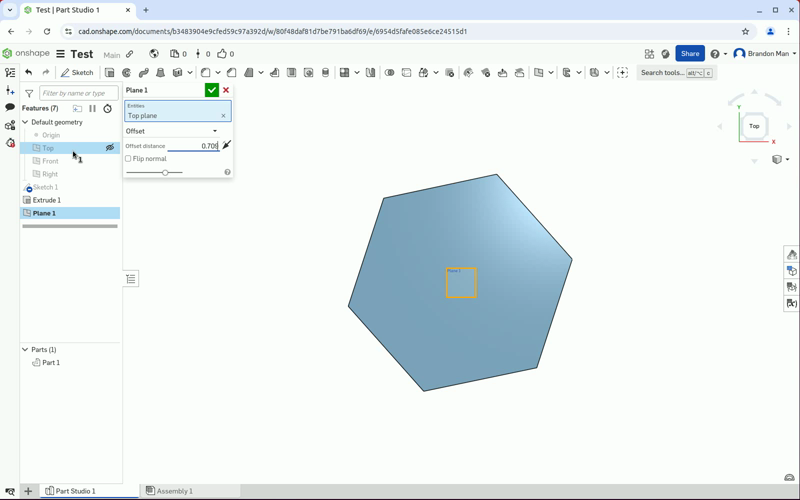
key(enter, 2)
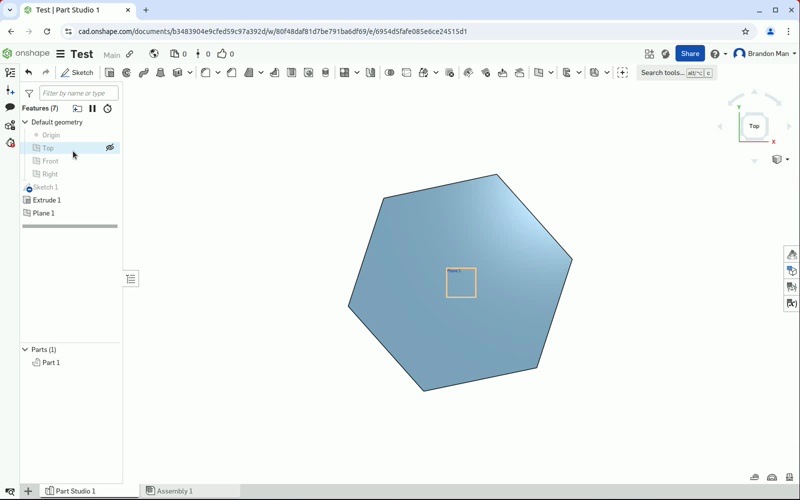
key(shift+s)
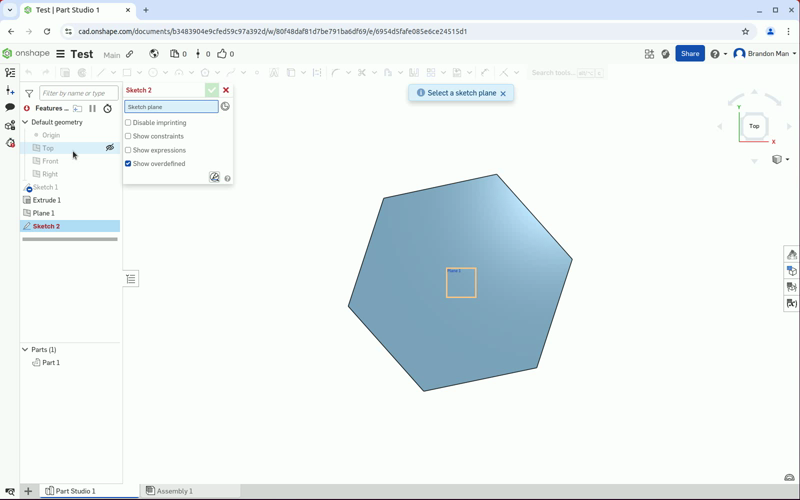
mouse_move(73, 215)
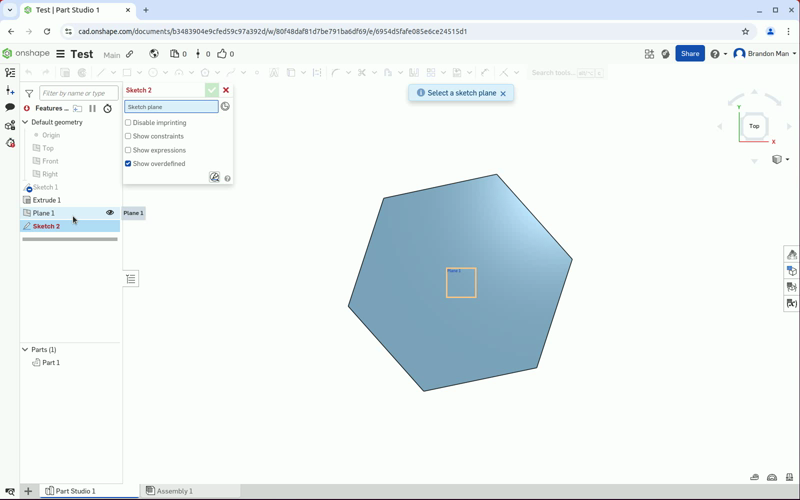
click(73, 215)
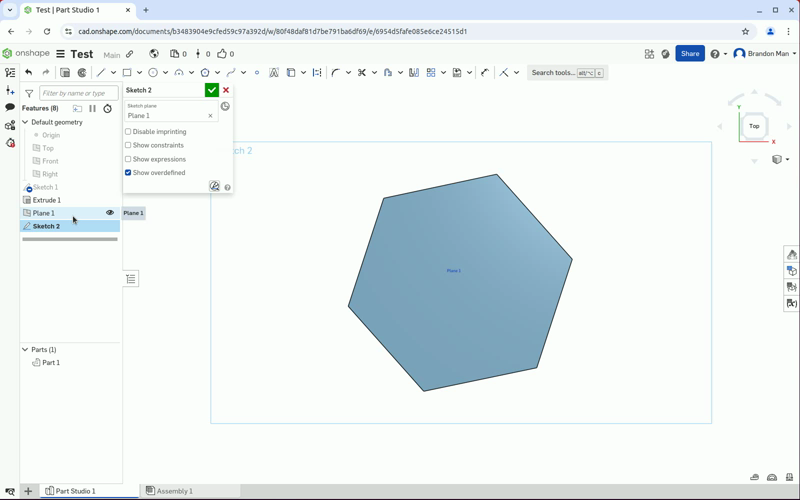
mouse_move(73, 352)
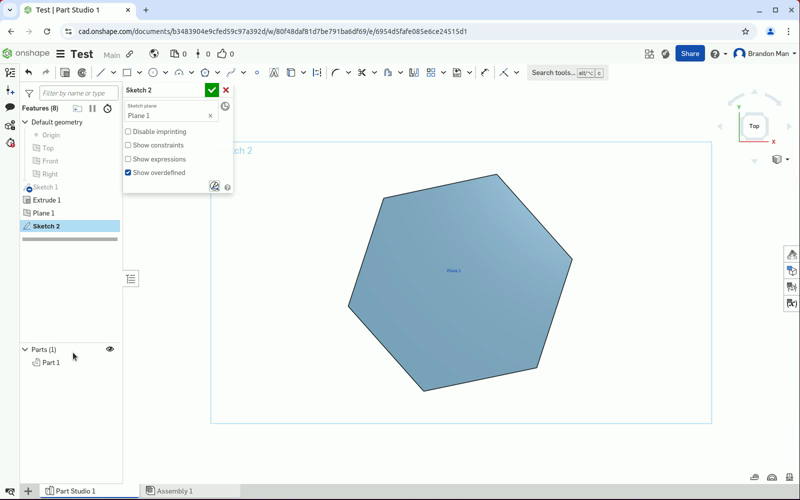
key(y)
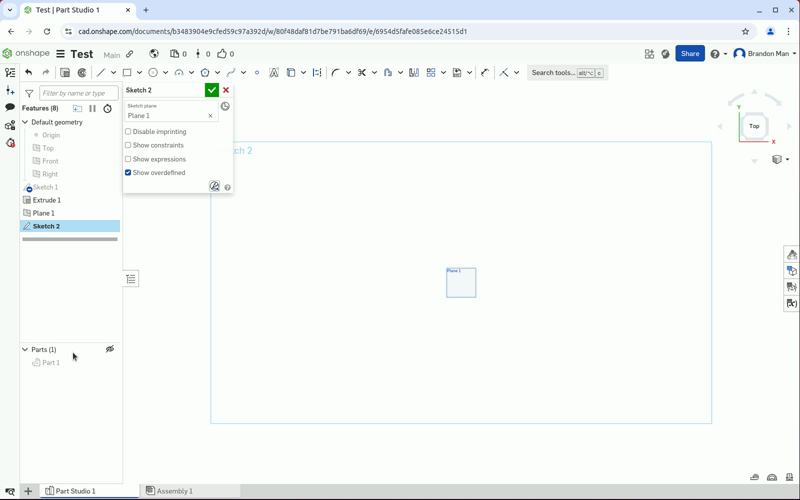
key(c)
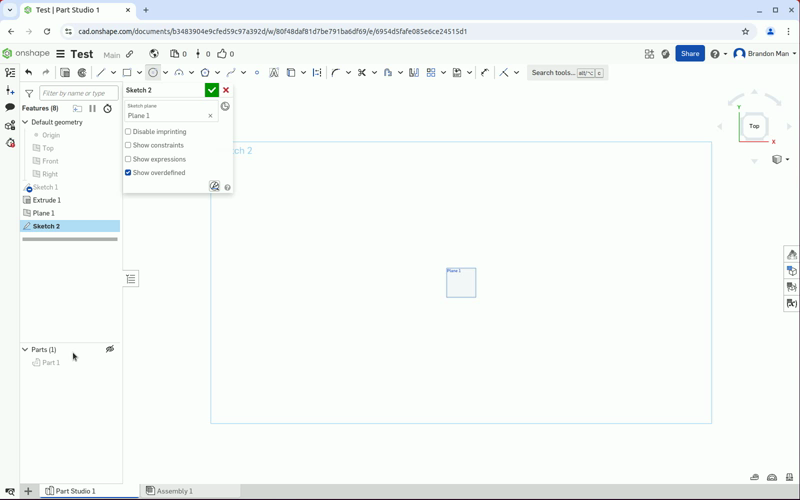
key_down(shift)
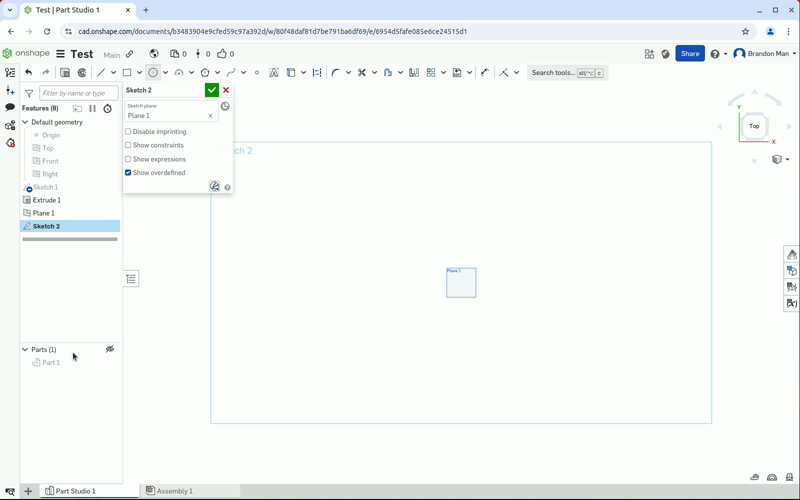
mouse_move(494, 185)
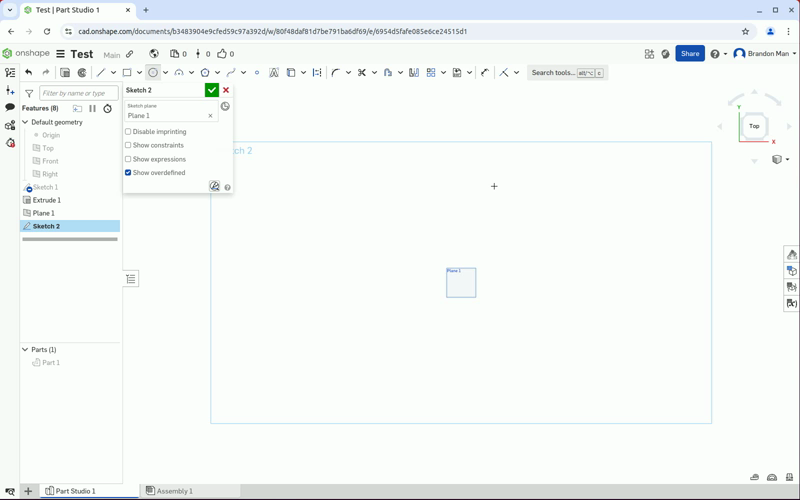
click(494, 185)
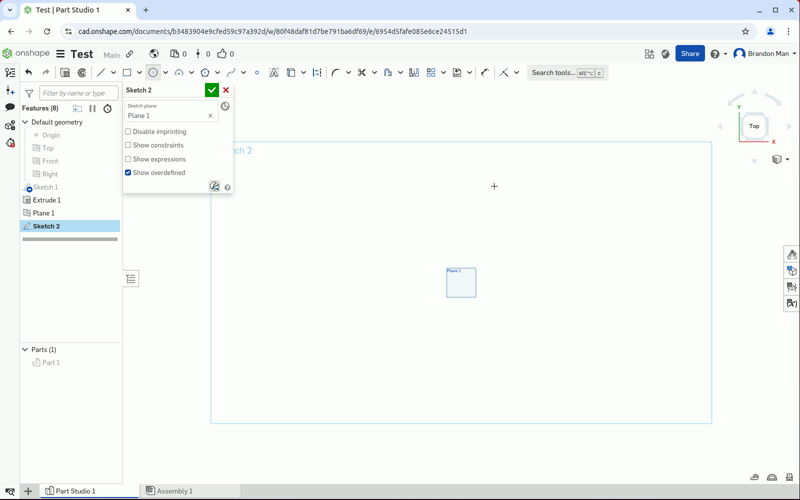
key_up(shift)
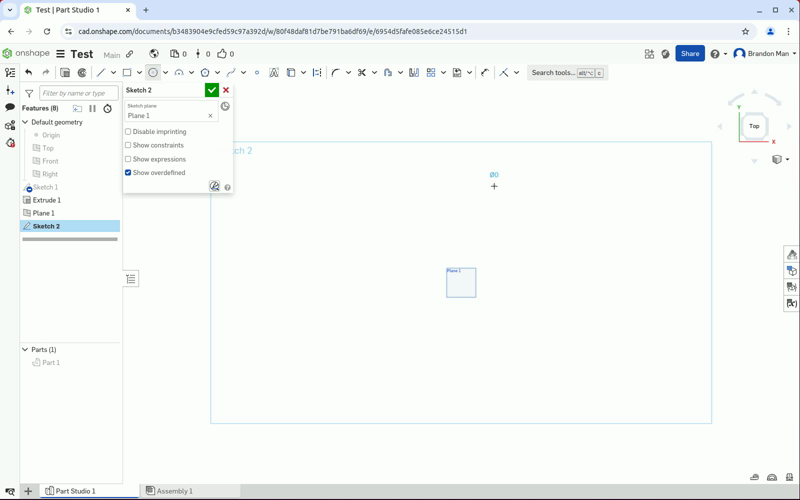
mouse_move(497, 185)
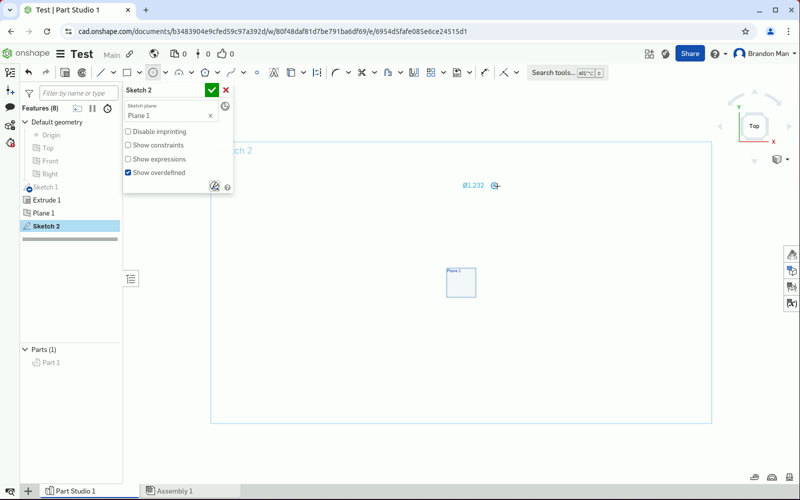
click(497, 185)
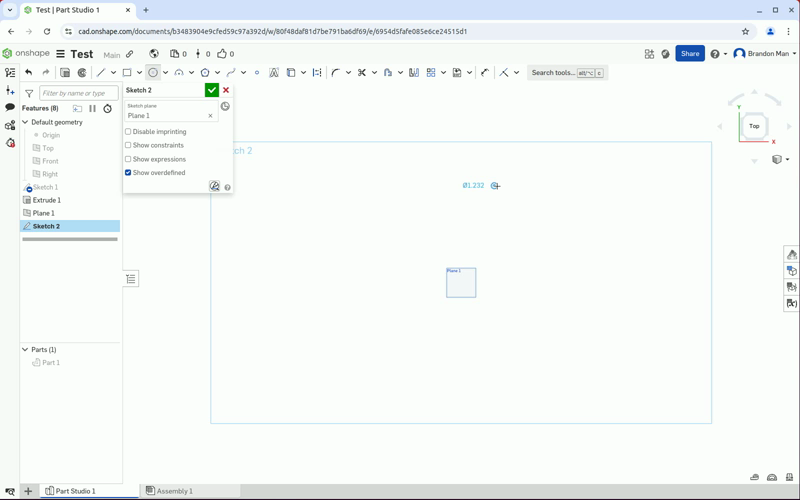
key(esc)
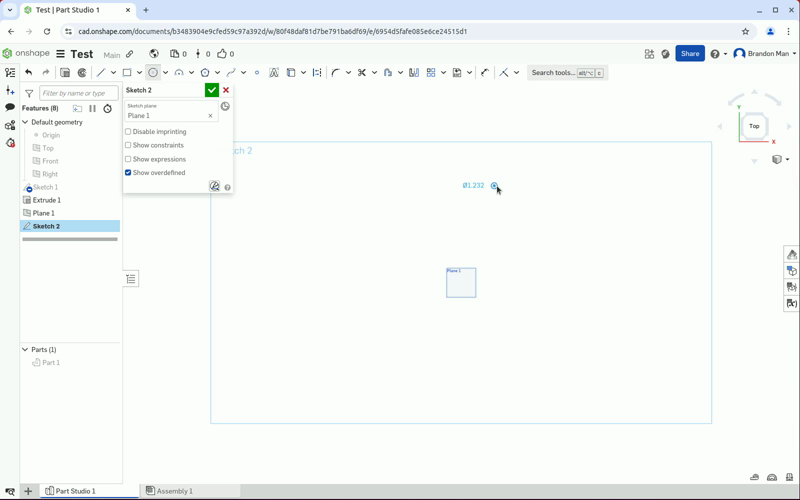
mouse_move(494, 185)
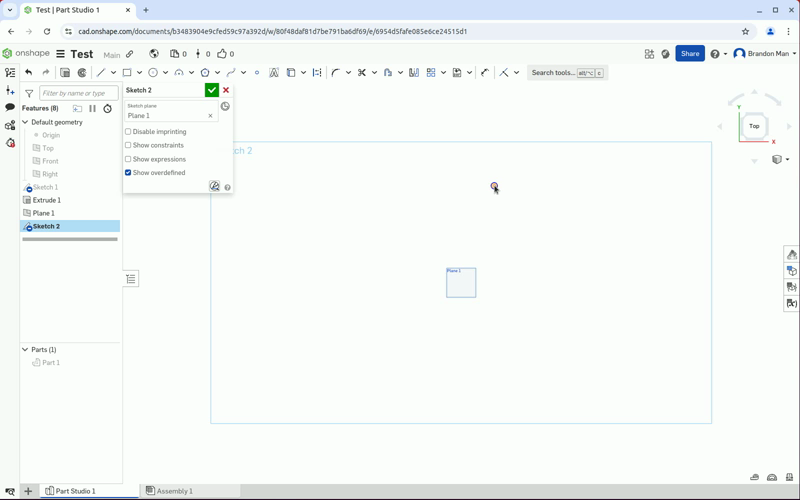
scroll(6)
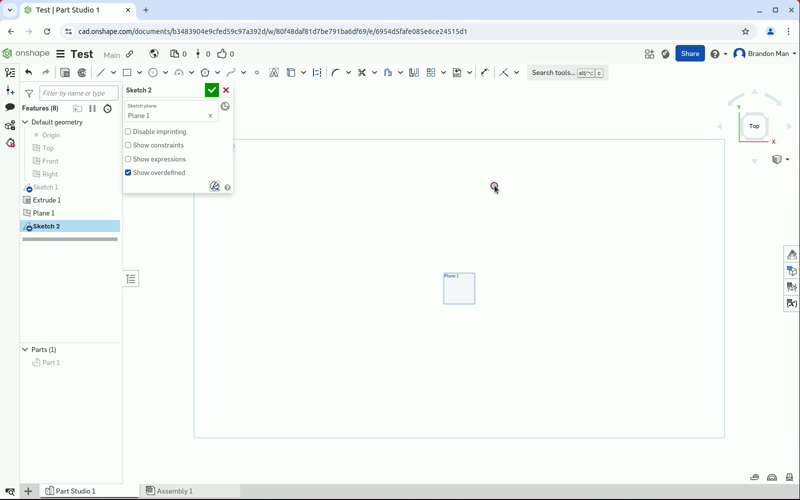
scroll(6)
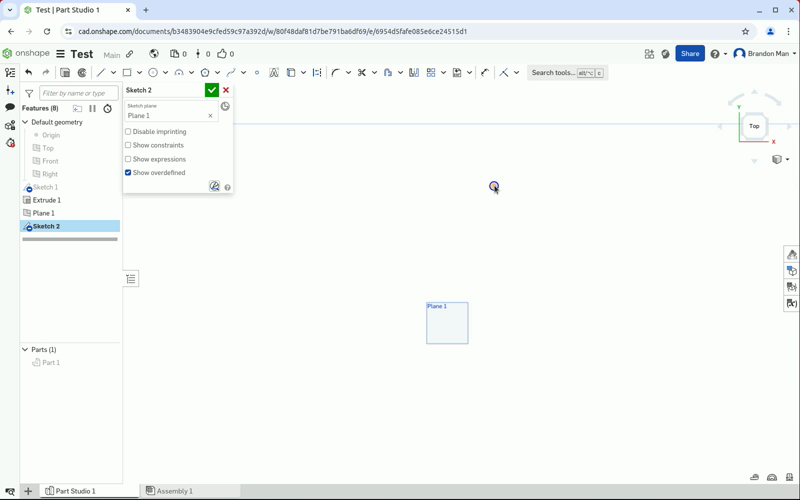
scroll(6)
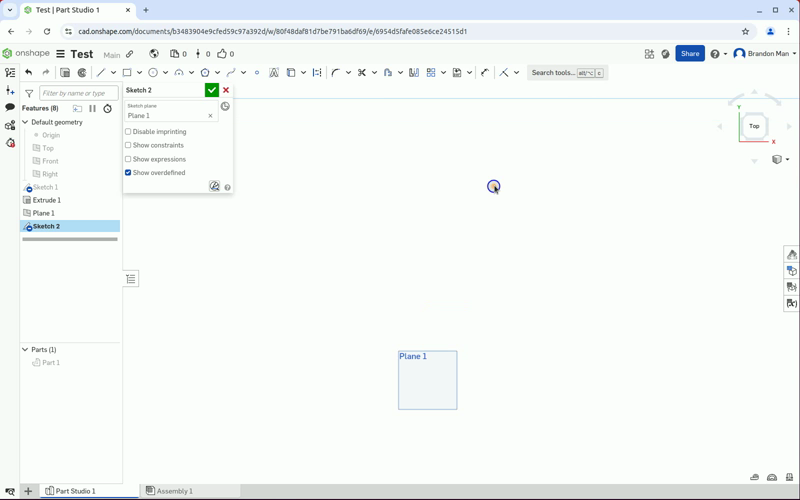
scroll(6)
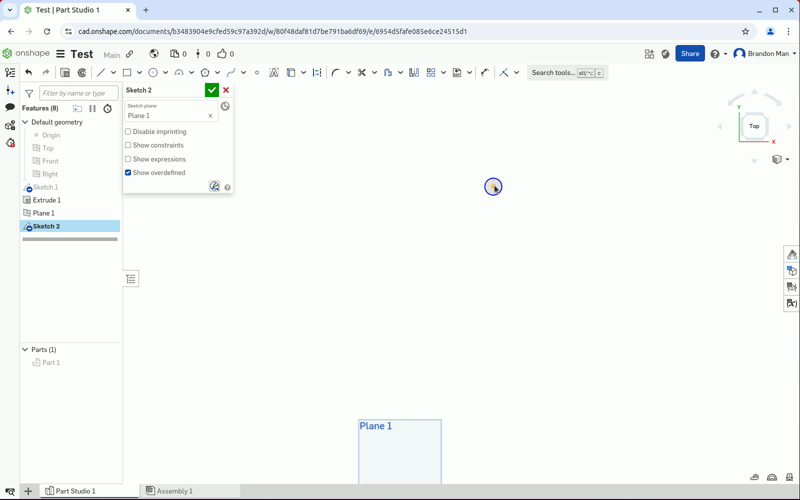
scroll(6)
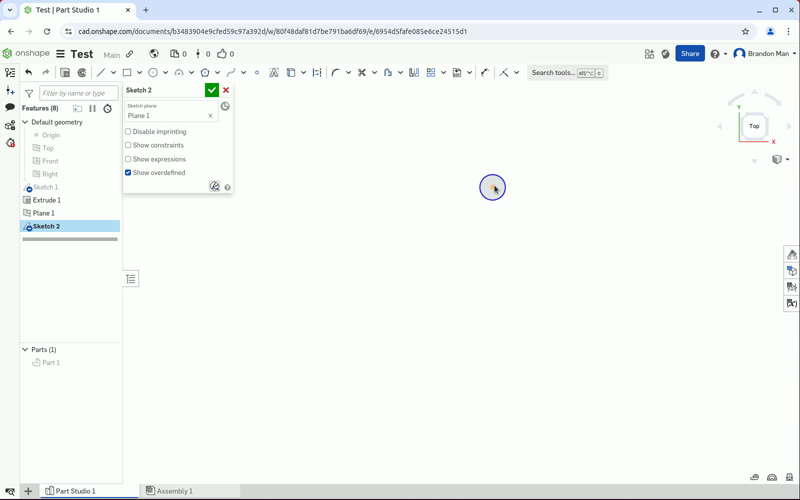
scroll(6)
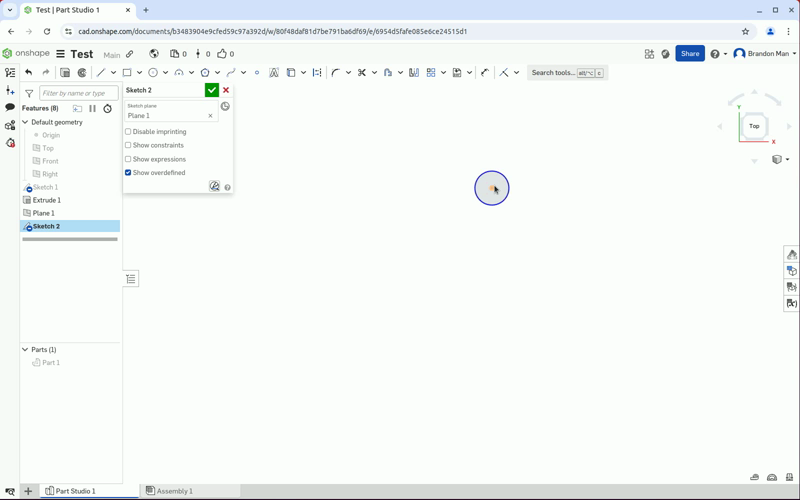
scroll(6)
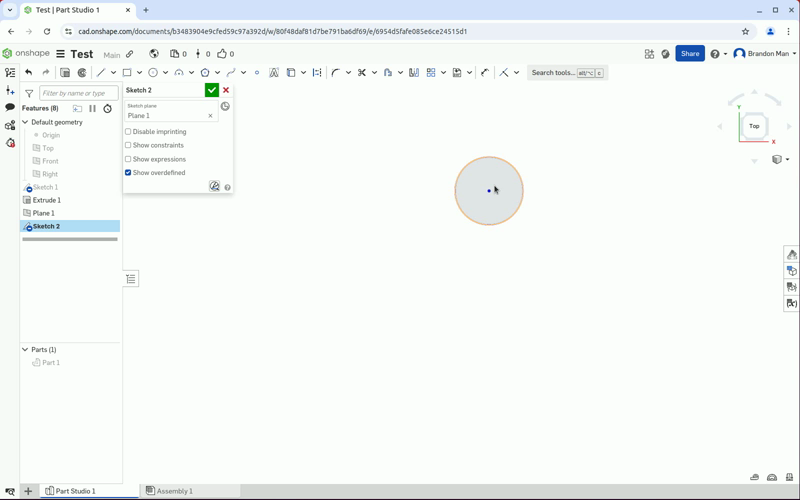
click(494, 185)
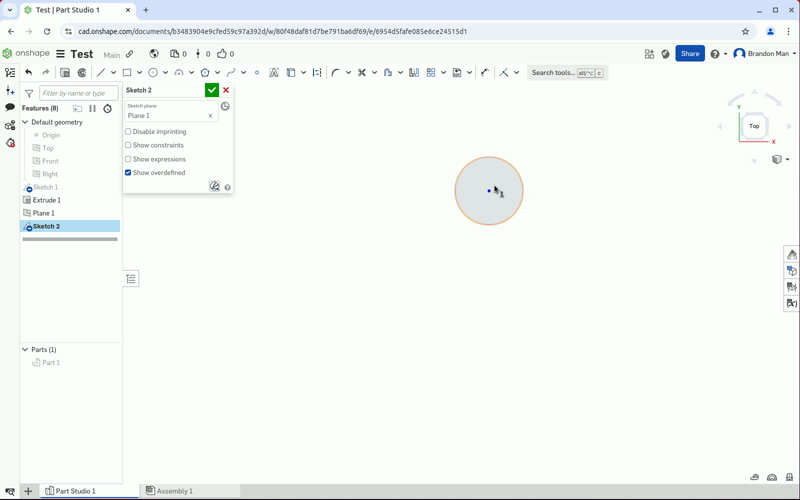
scroll(-6)
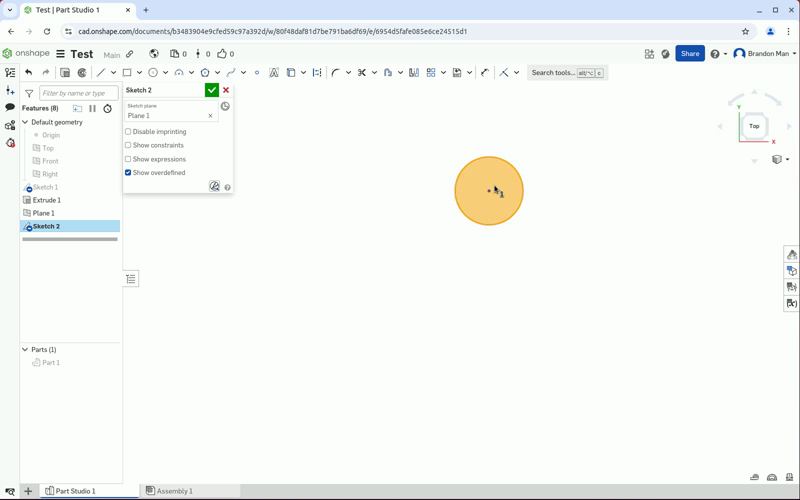
scroll(-6)
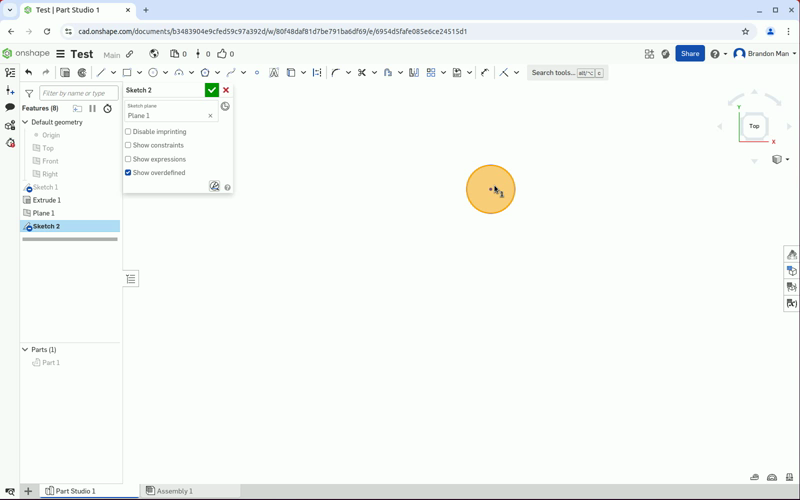
scroll(-6)
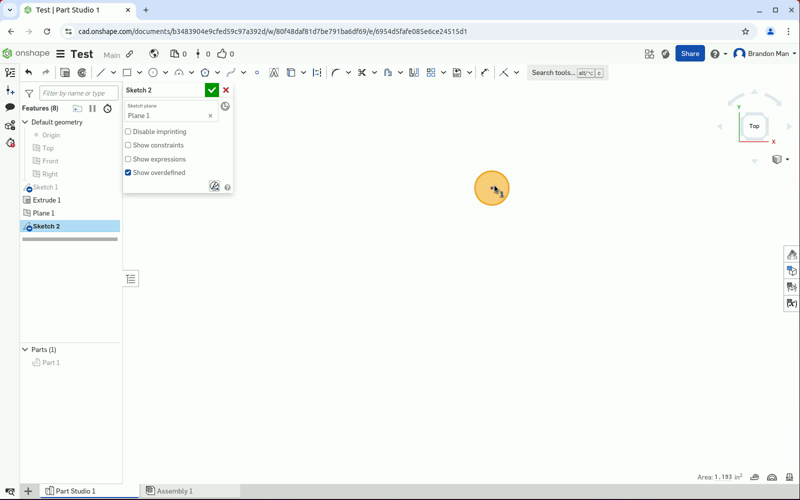
scroll(-6)
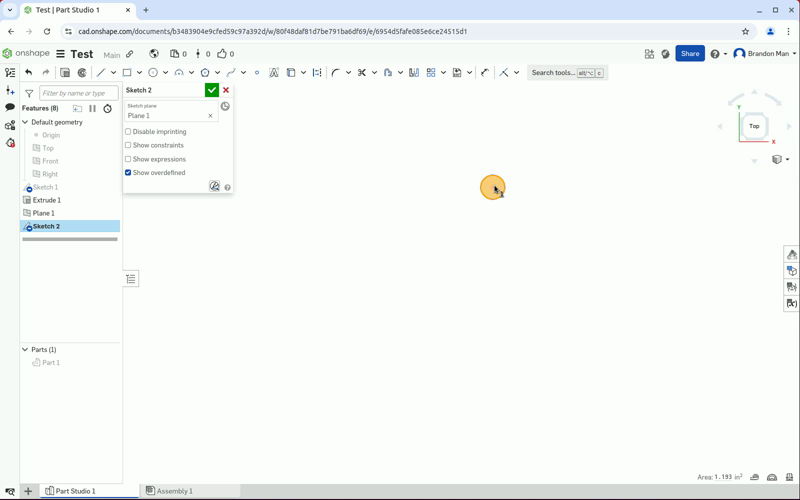
scroll(-6)
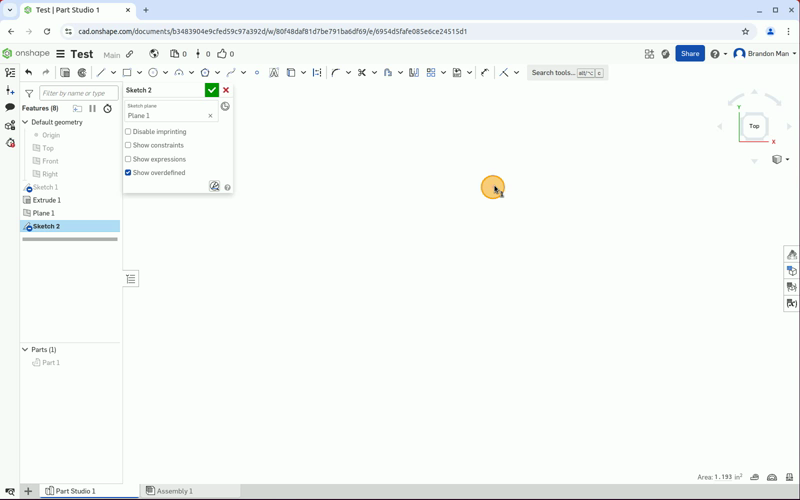
scroll(-6)
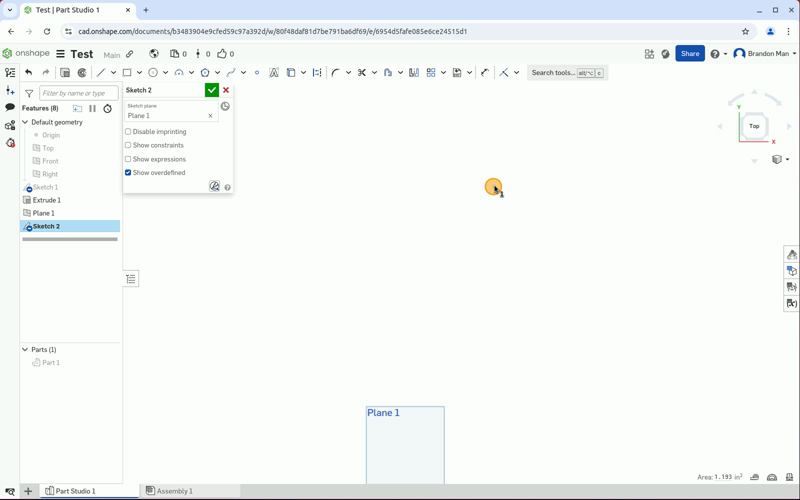
scroll(-6)
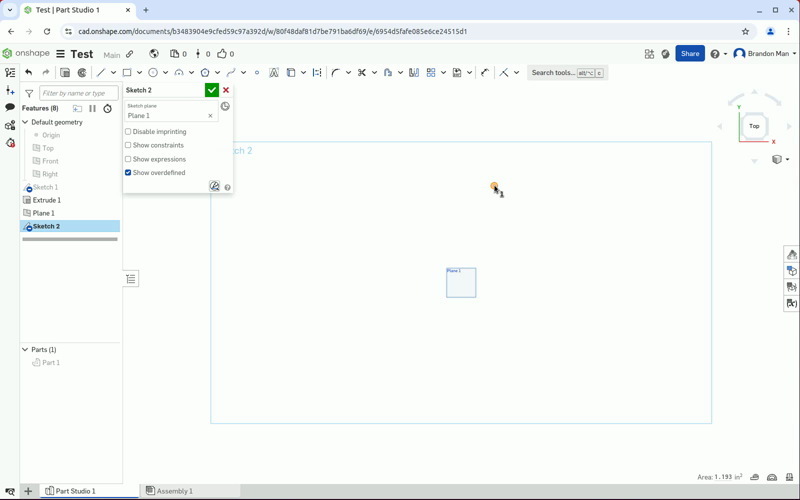
mouse_move(73, 352)
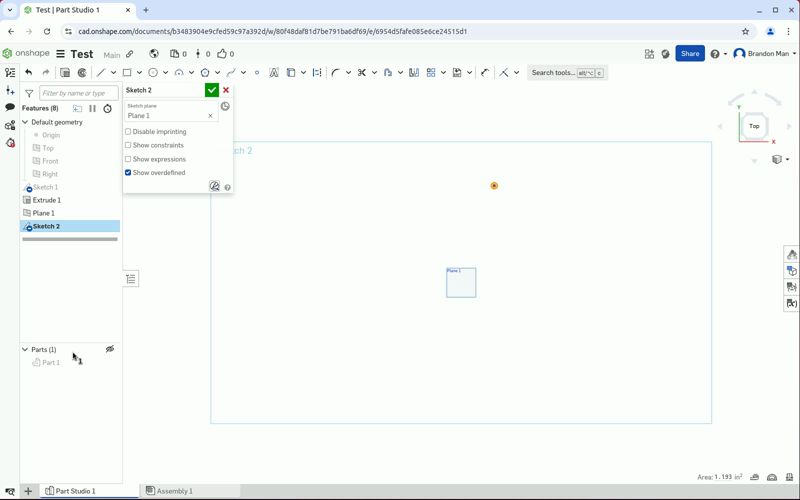
key(shift+y)
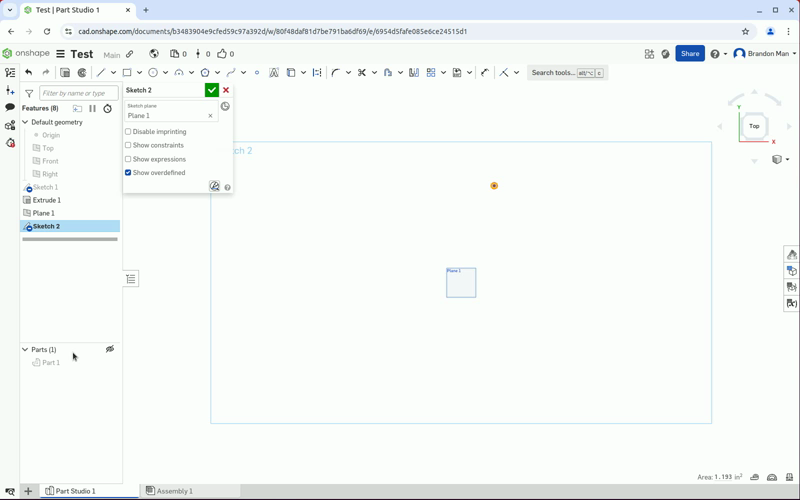
key(shift+e)
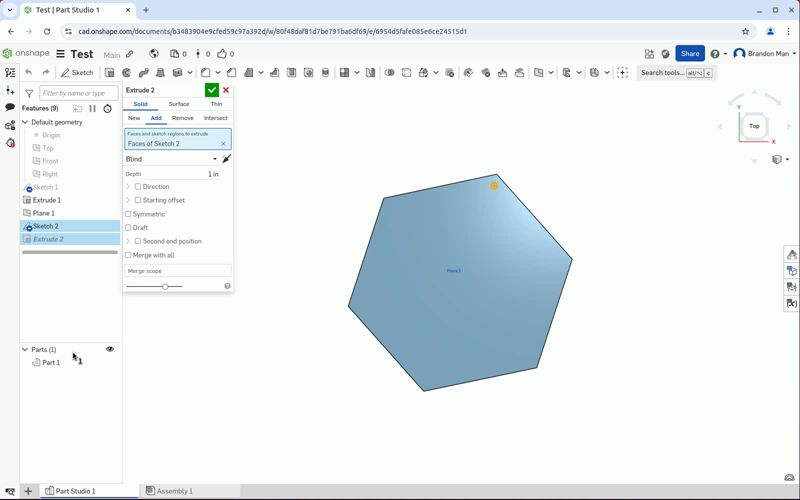
mouse_move(143, 106)
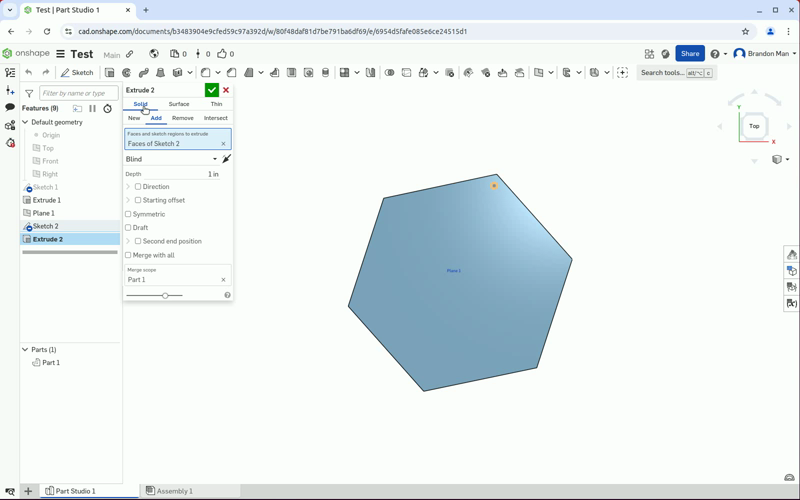
click(143, 106)
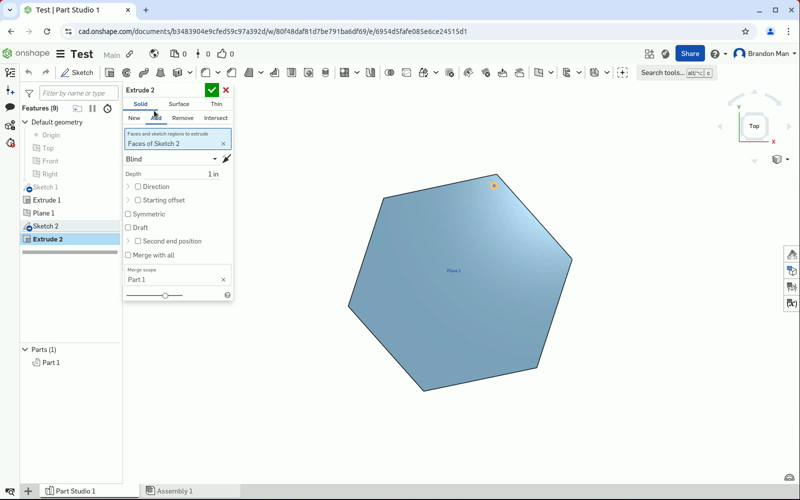
mouse_move(186, 120)
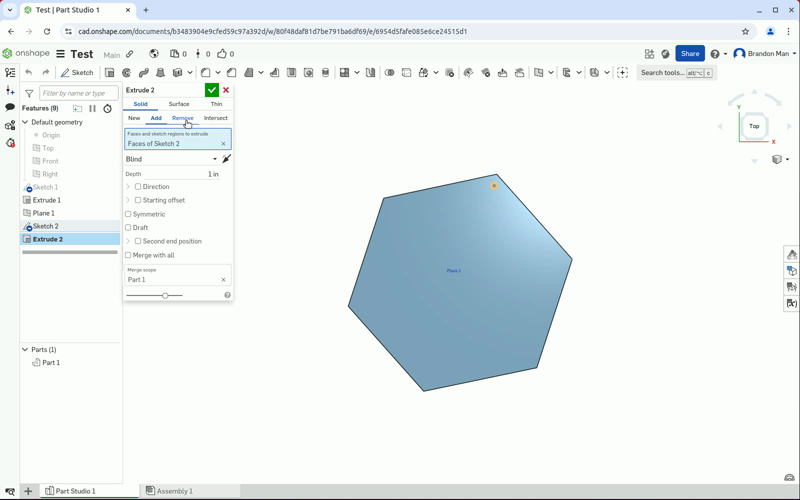
click(186, 120)
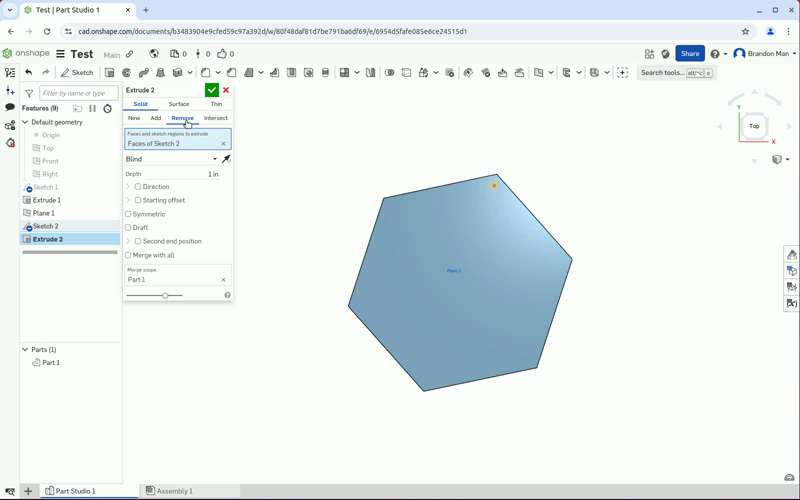
key(tab, 4)
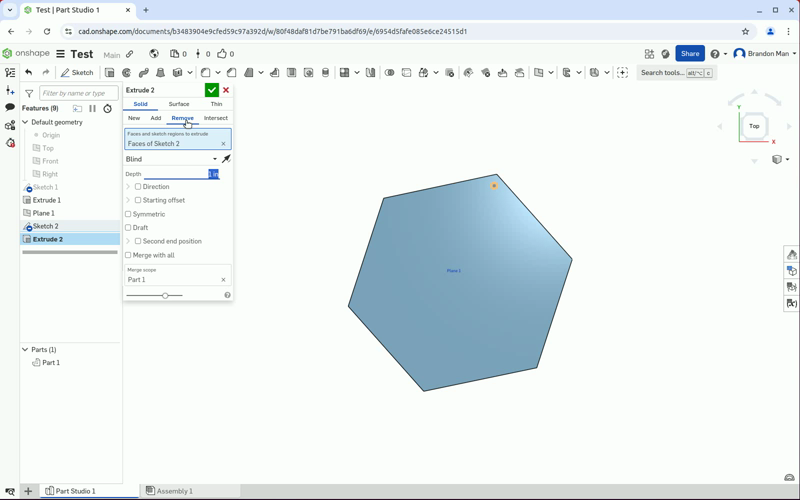
text(7.462)
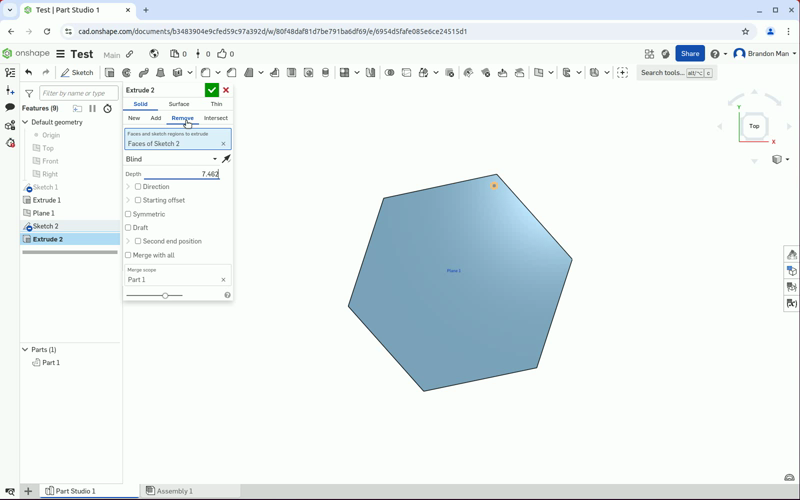
key(tab, 6)
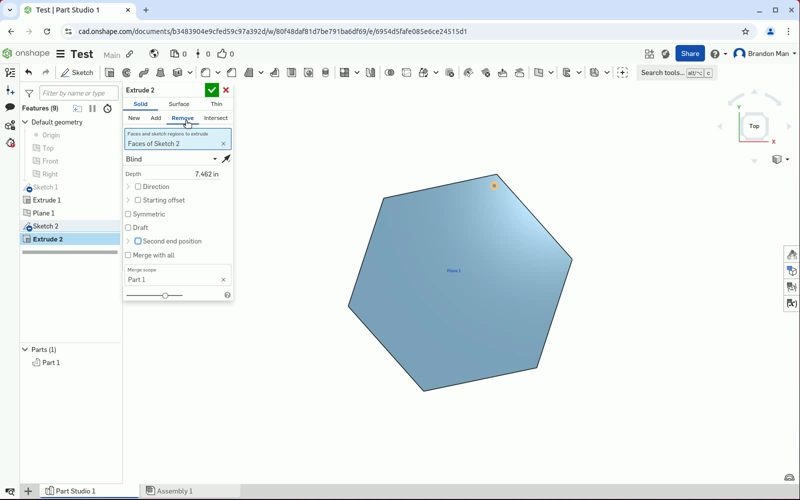
key(space)
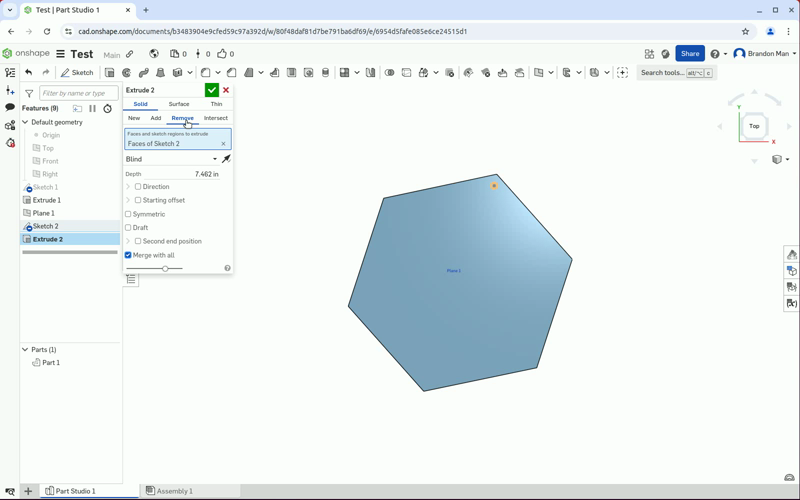
key(enter)
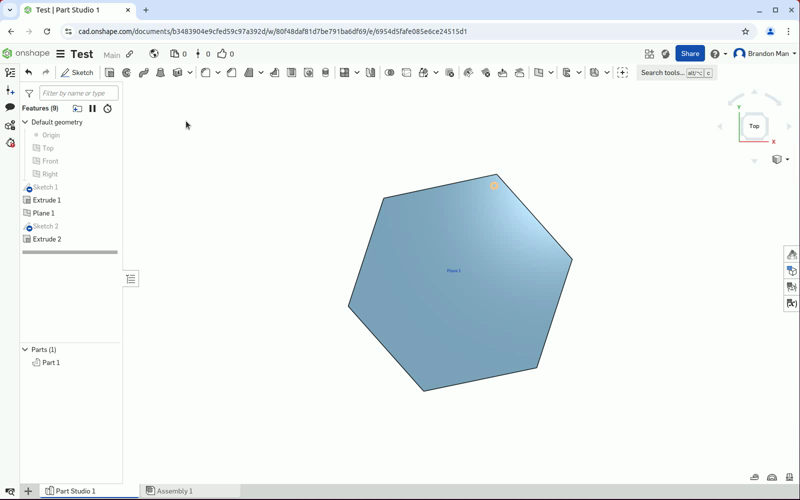
key(shift+h)
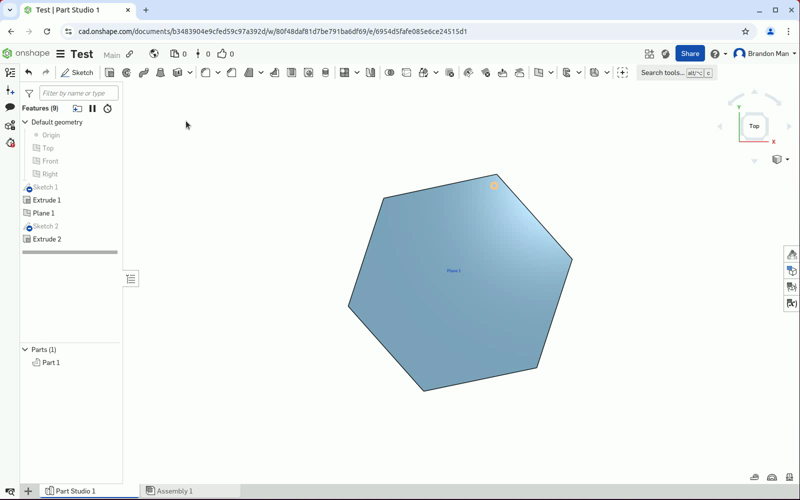
key(shift+h)
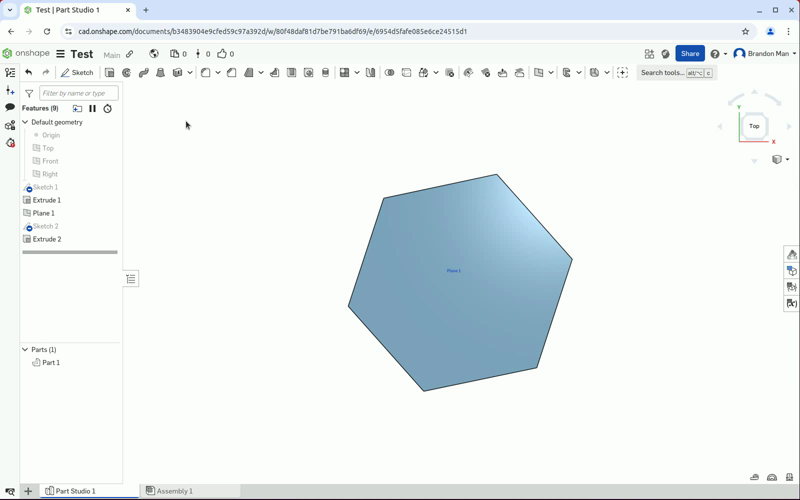
mouse_move(73, 189)
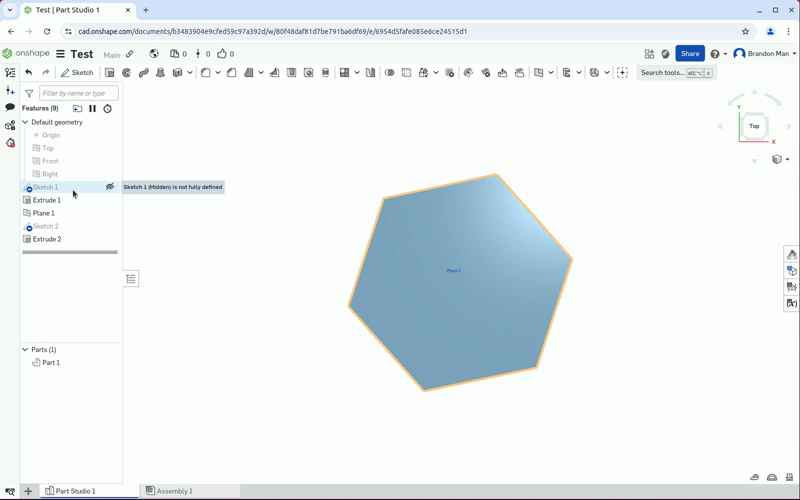
click(73, 189)
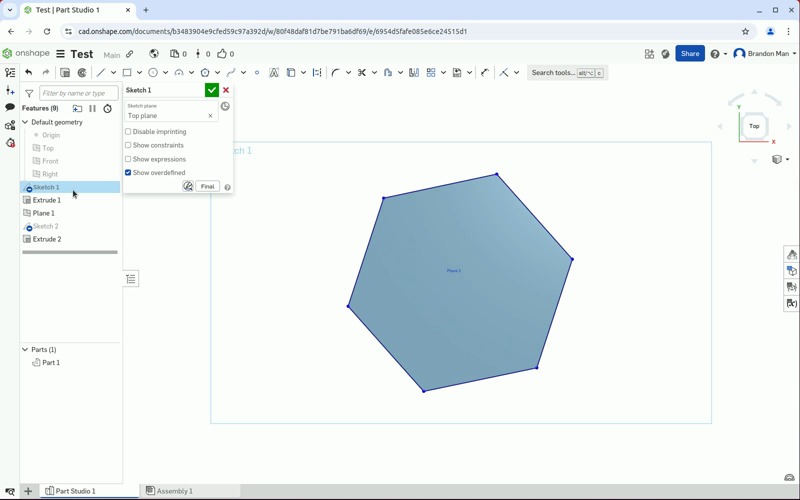
mouse_move(229, 92)
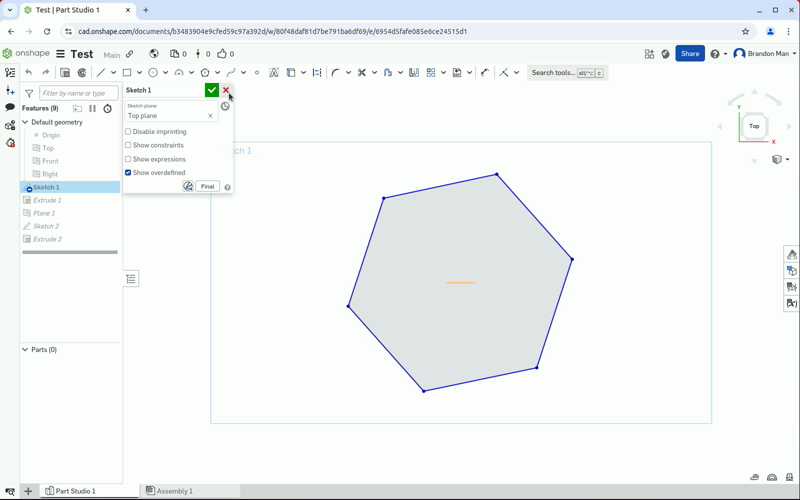
click(229, 92)
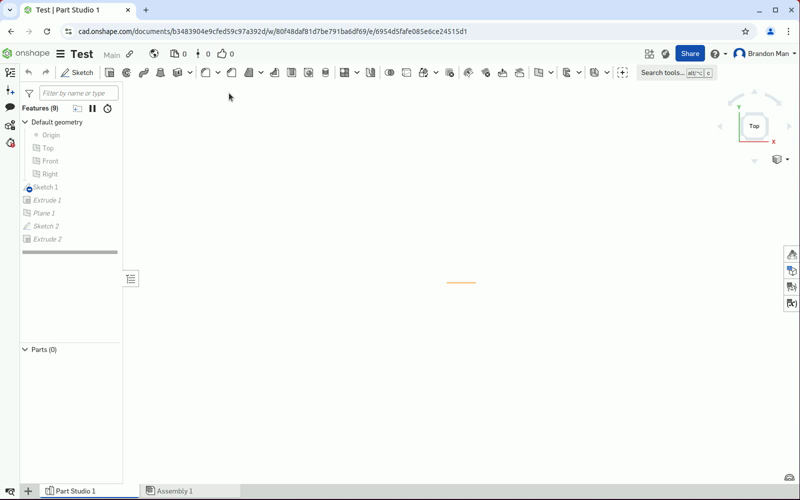
key(shift+s)
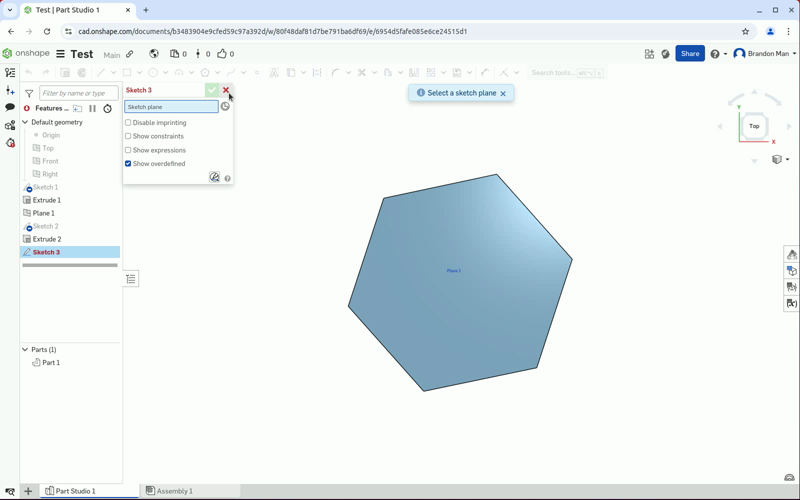
mouse_move(73, 215)
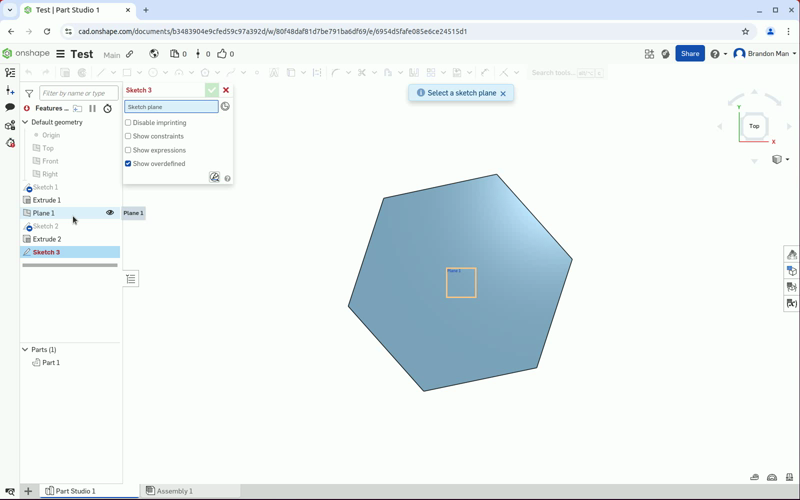
click(73, 215)
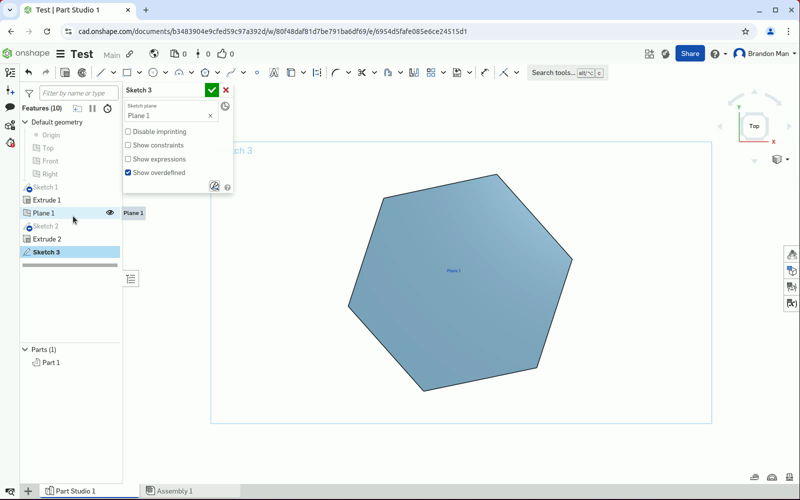
mouse_move(73, 352)
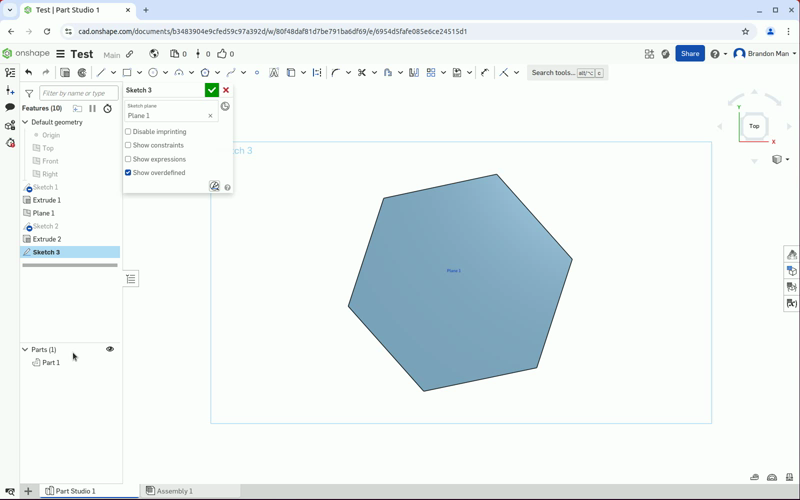
key(y)
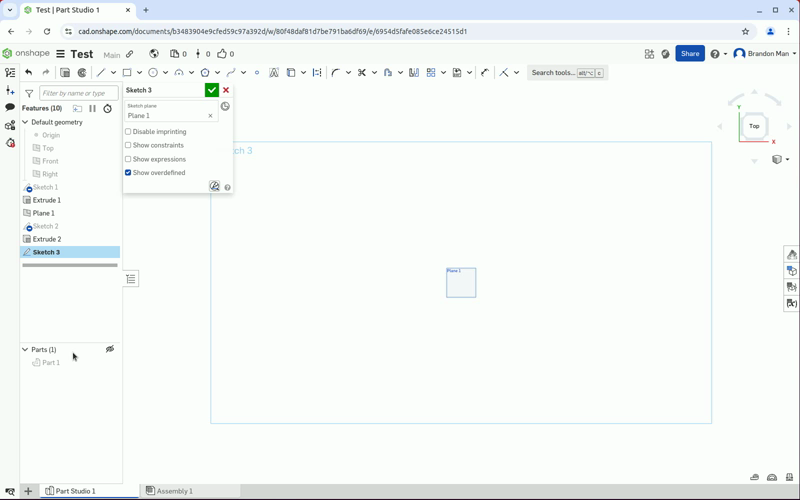
key(c)
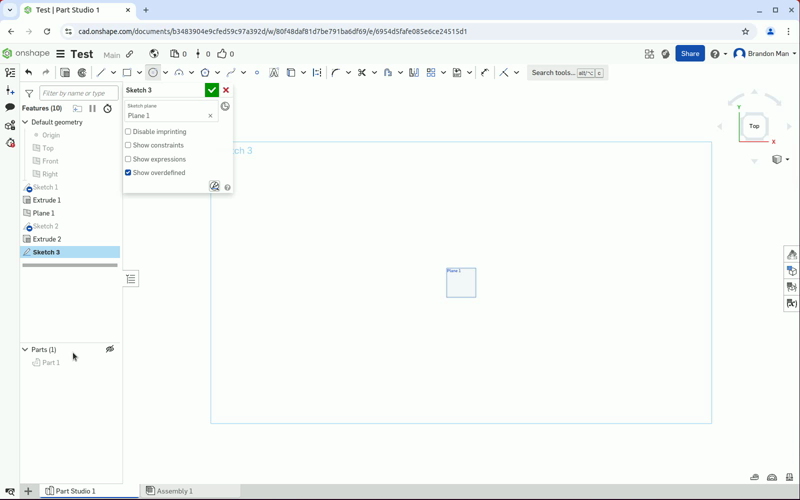
key_down(shift)
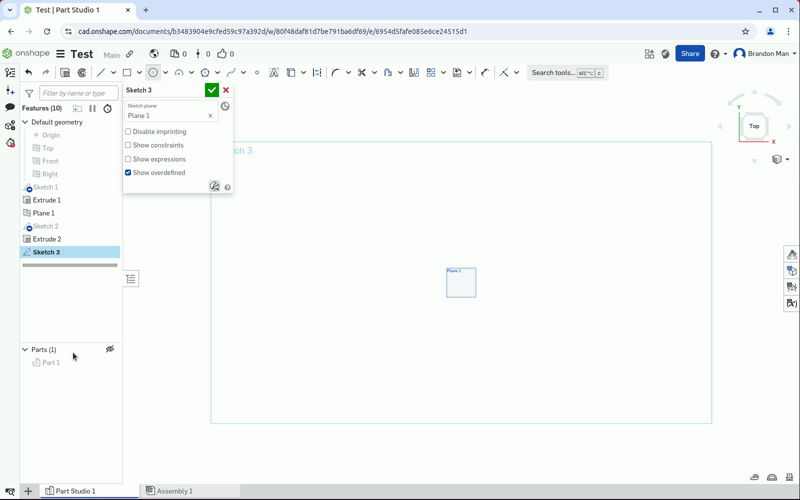
mouse_move(393, 205)
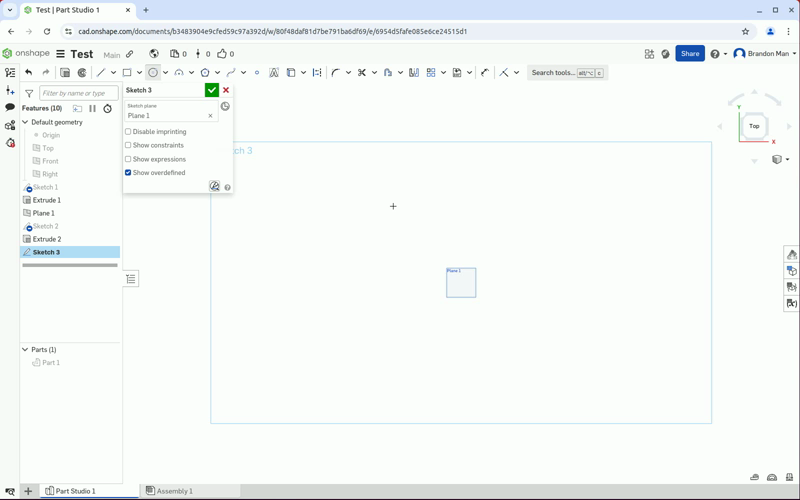
click(393, 205)
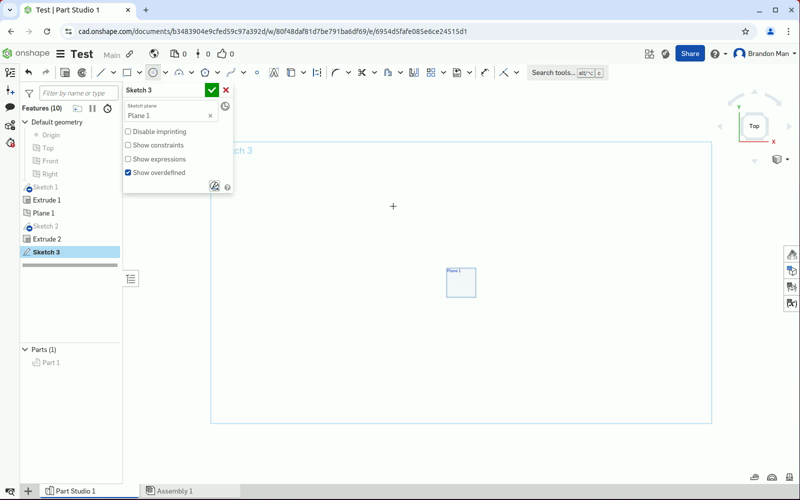
key_up(shift)
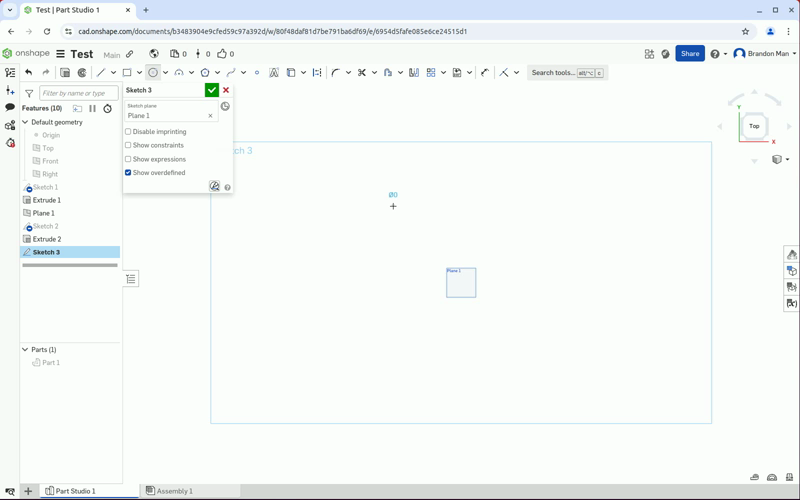
mouse_move(396, 205)
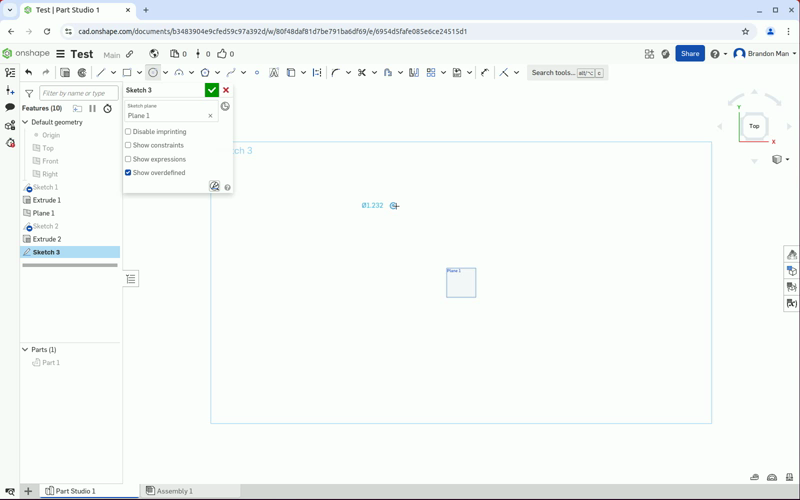
click(396, 205)
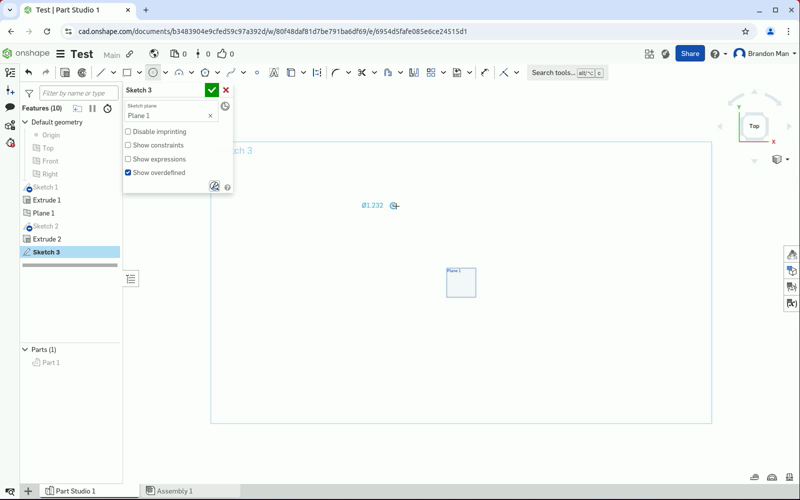
key(esc)
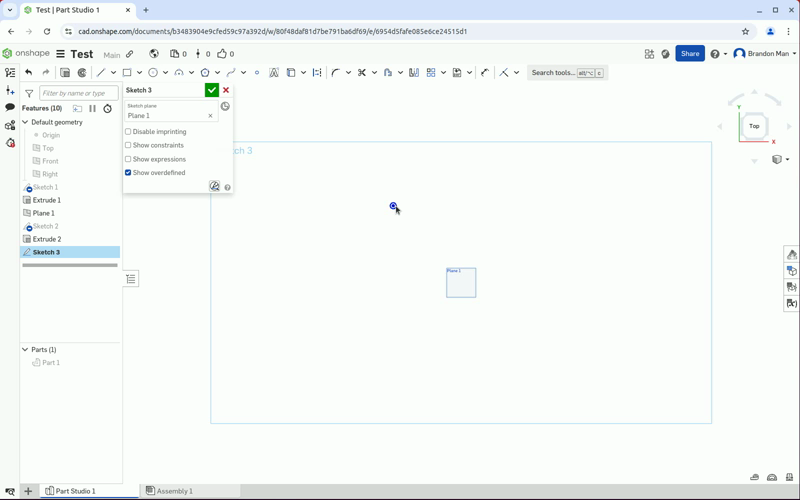
mouse_move(395, 205)
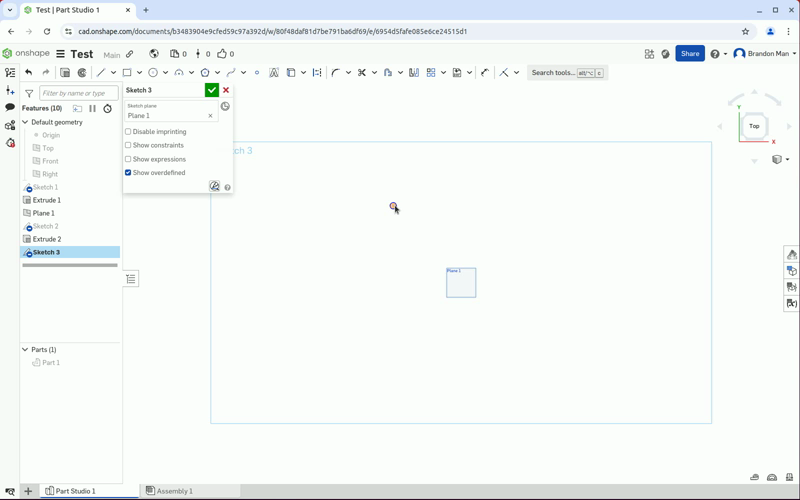
scroll(6)
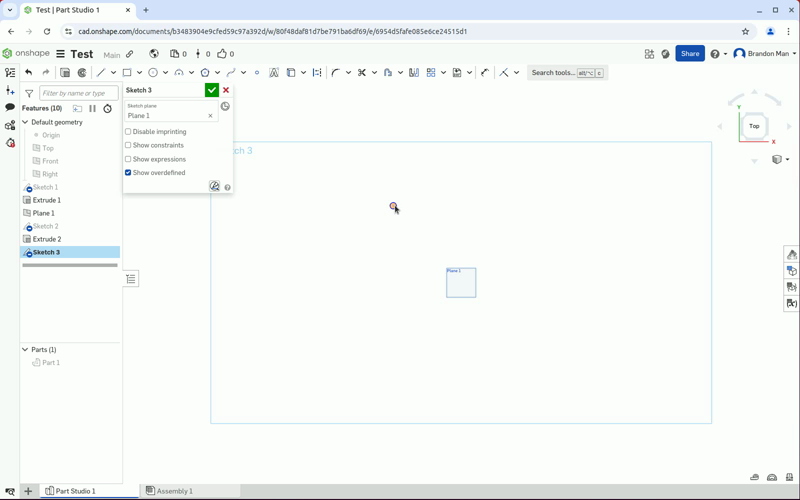
scroll(6)
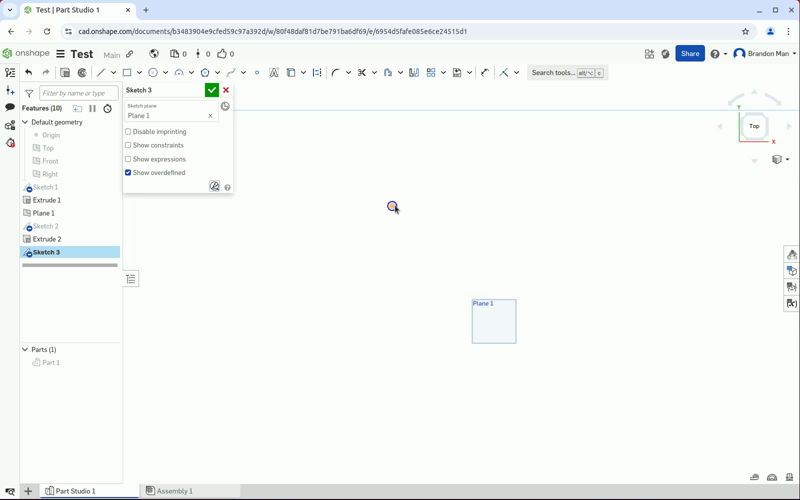
scroll(6)
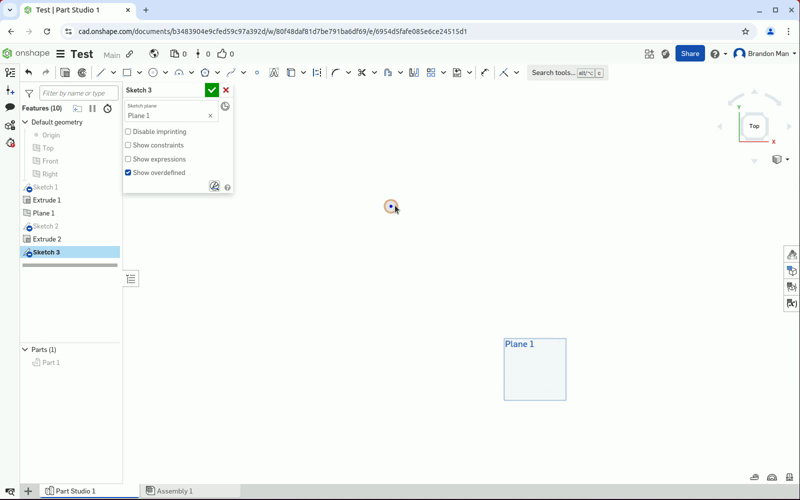
scroll(6)
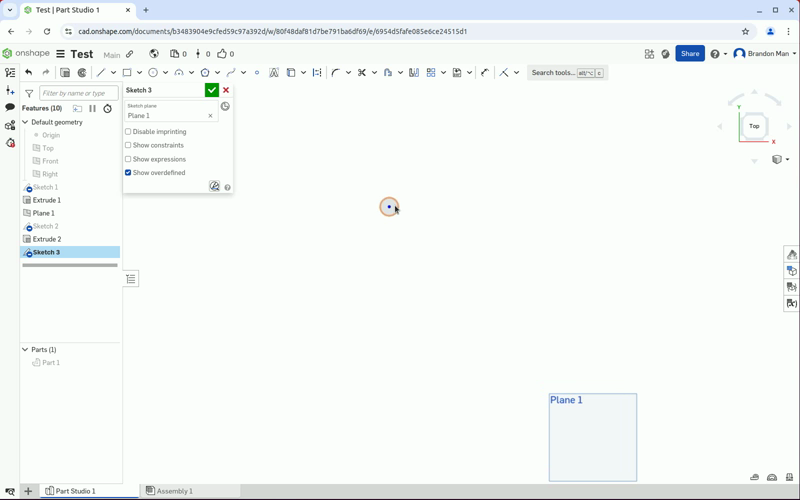
scroll(6)
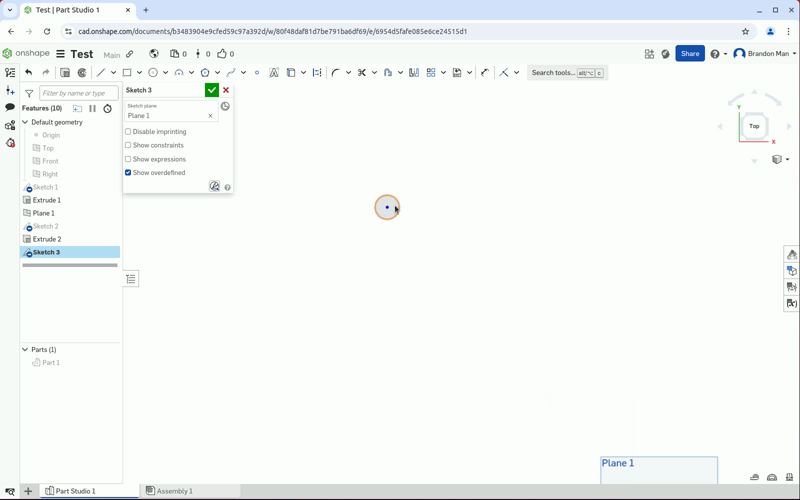
scroll(6)
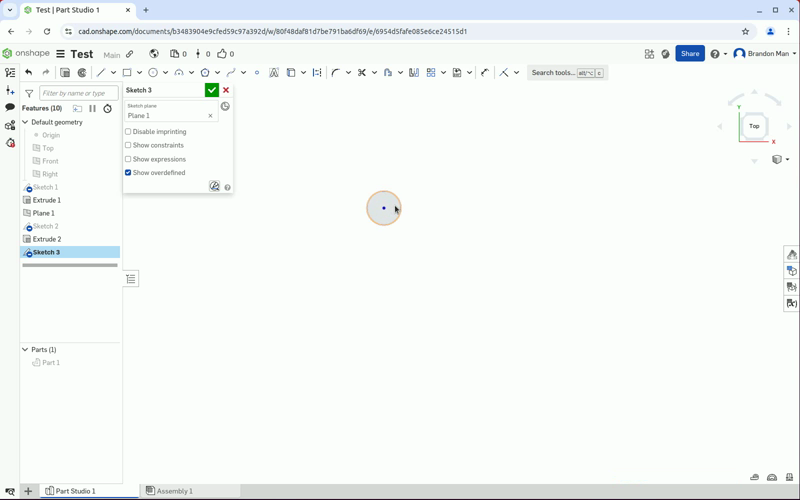
scroll(6)
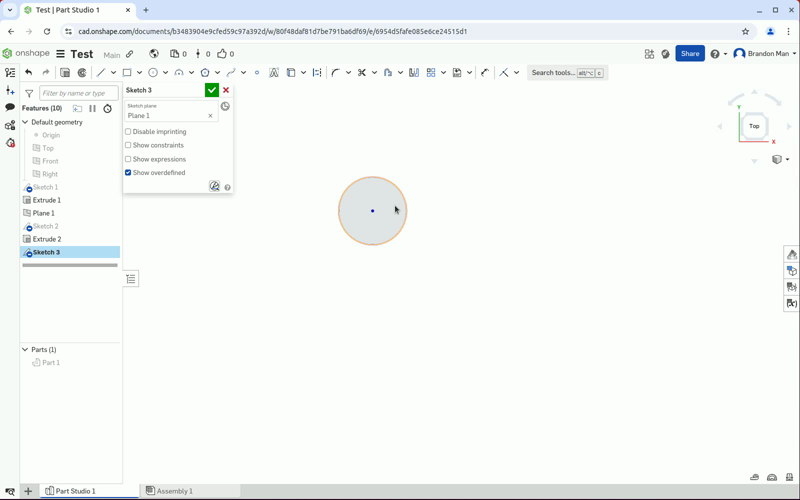
click(395, 205)
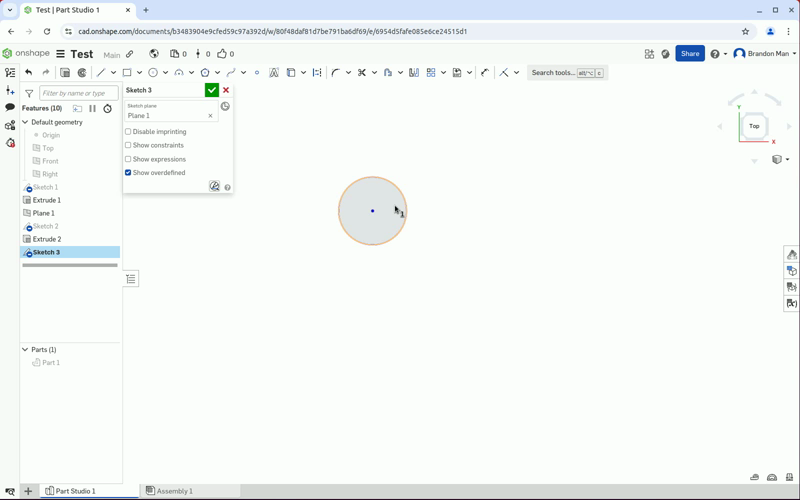
scroll(-6)
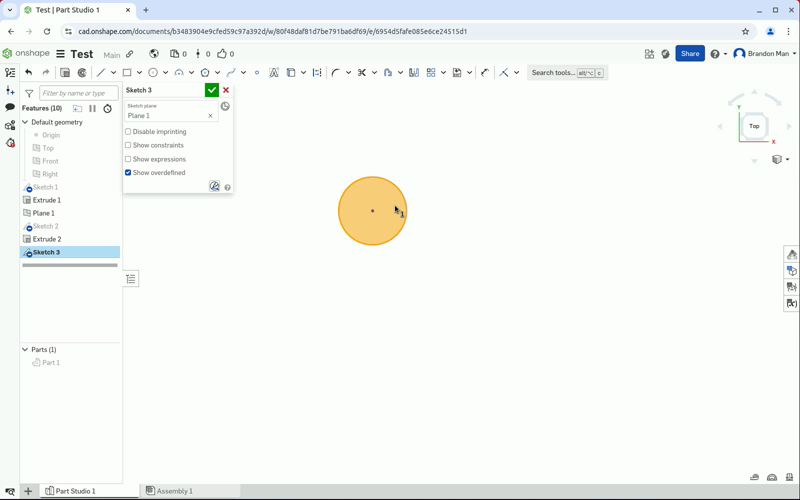
scroll(-6)
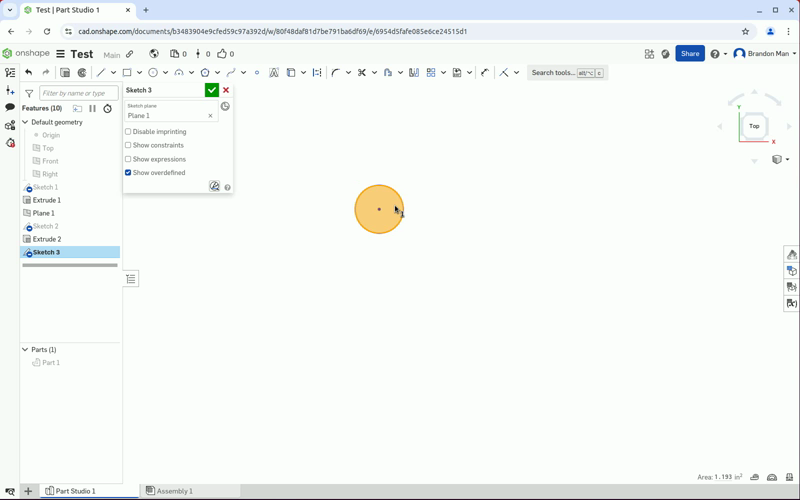
scroll(-6)
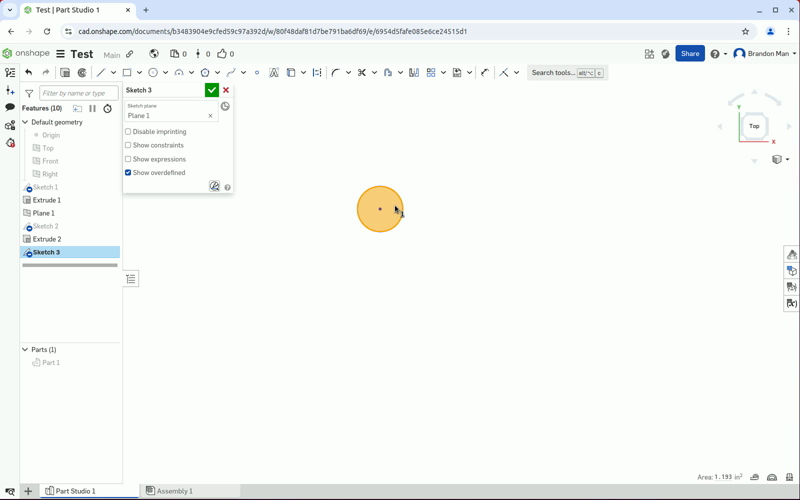
scroll(-6)
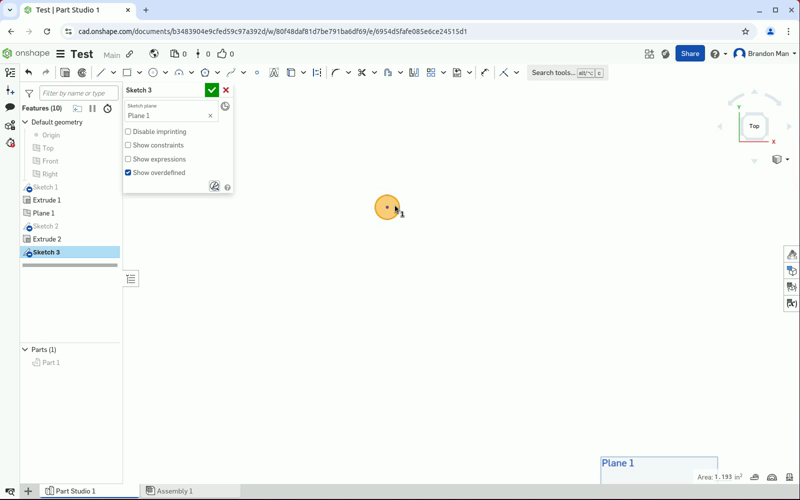
scroll(-6)
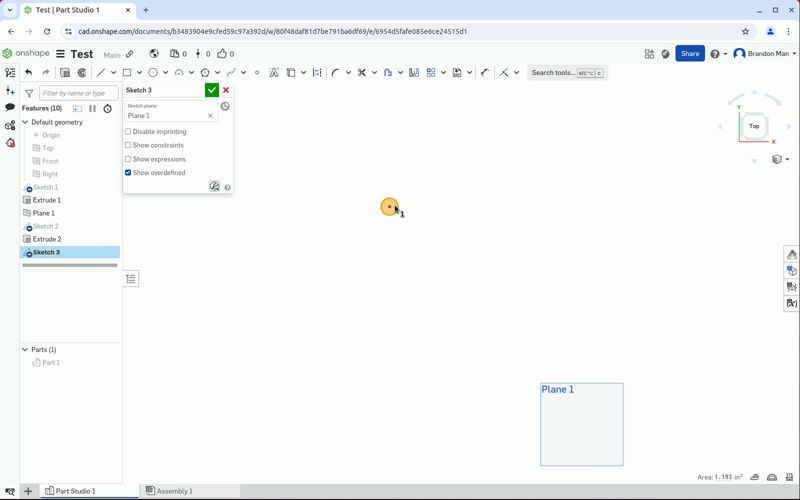
scroll(-6)
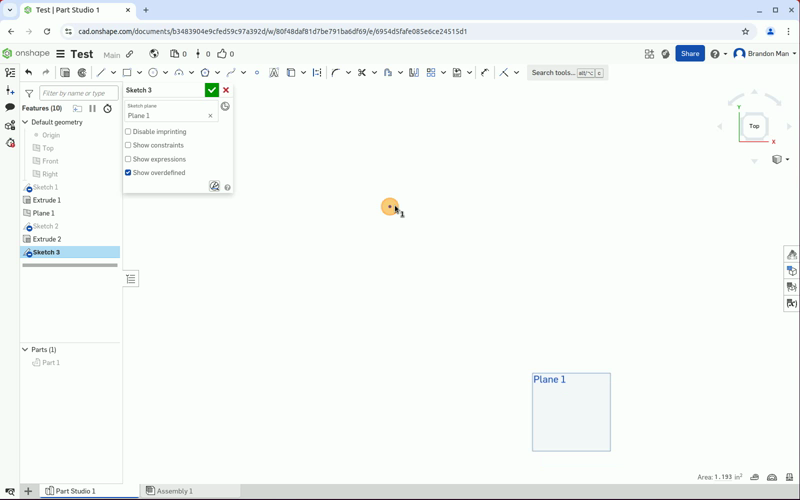
scroll(-6)
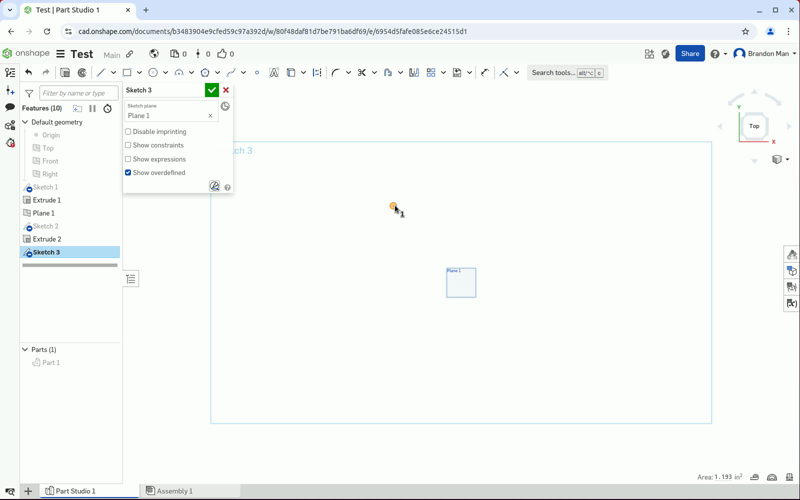
mouse_move(73, 352)
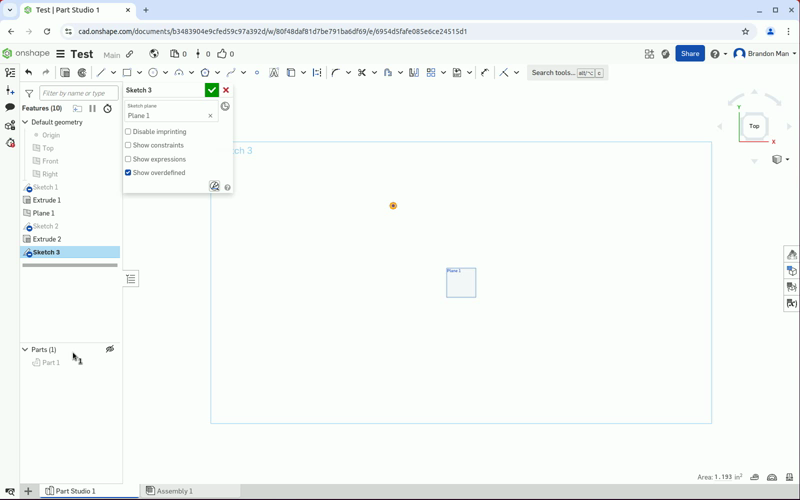
key(shift+y)
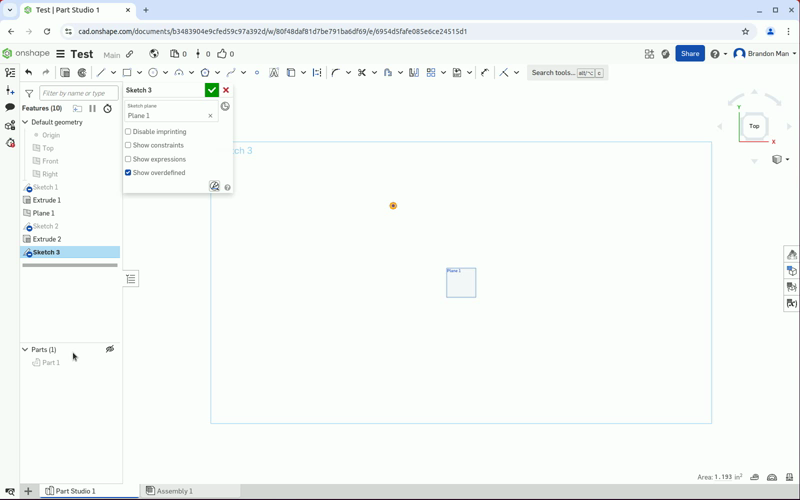
key(shift+e)
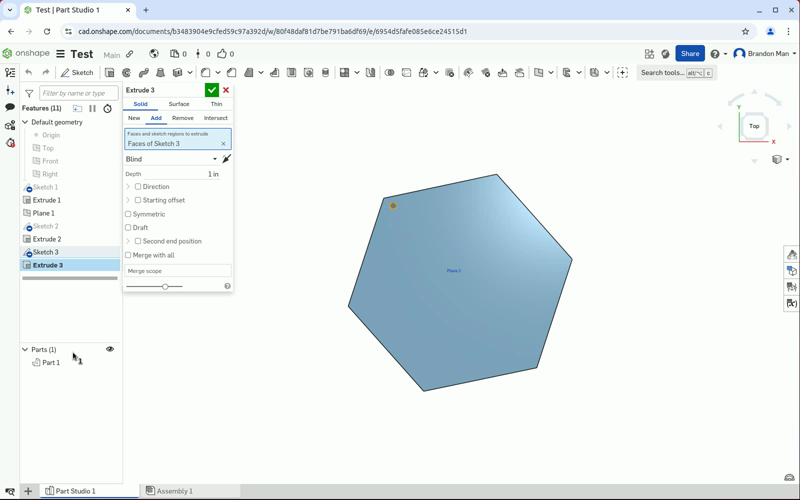
mouse_move(143, 106)
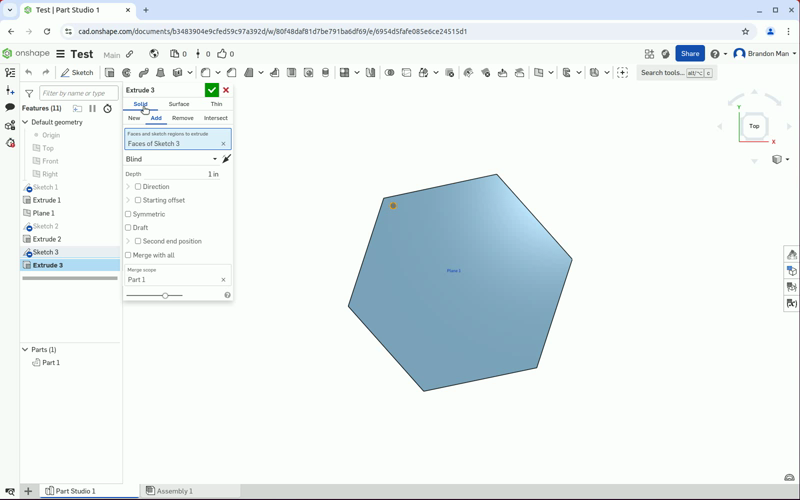
click(143, 106)
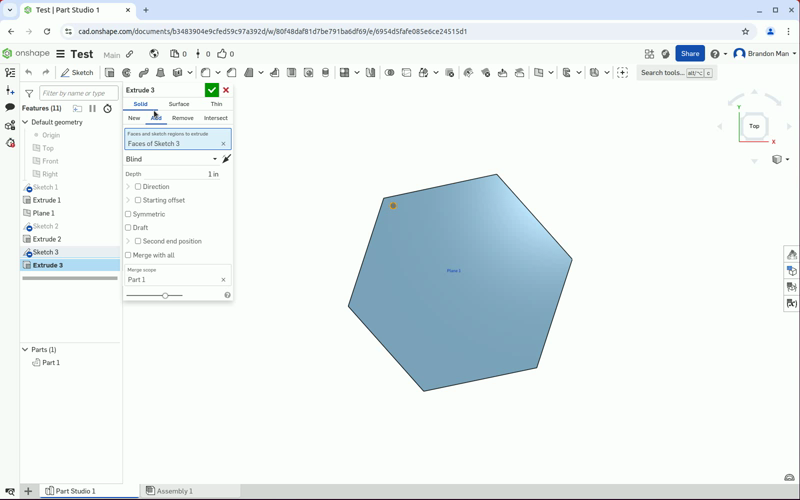
mouse_move(186, 120)
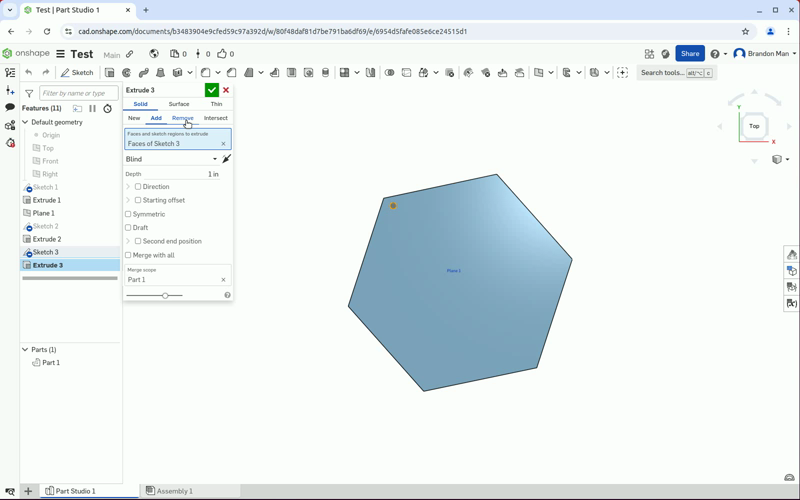
click(186, 120)
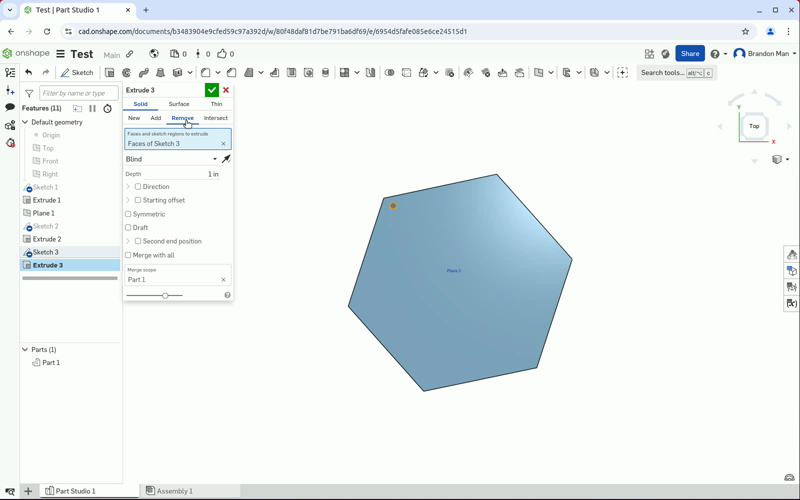
key(tab, 4)
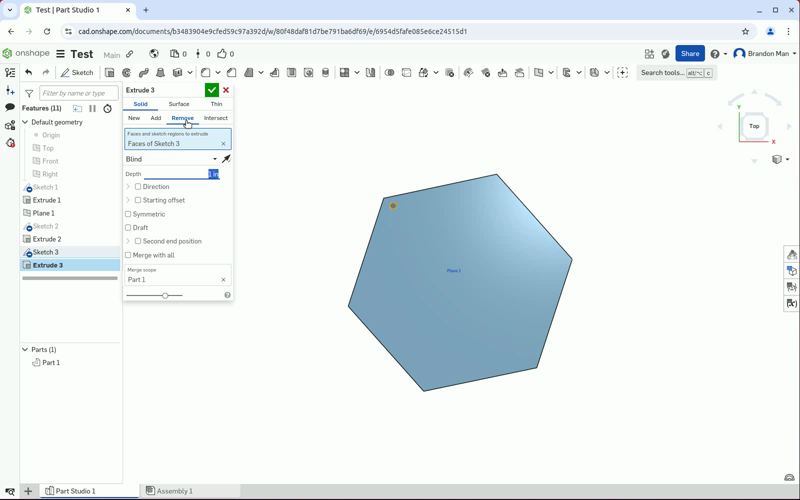
text(7.462)
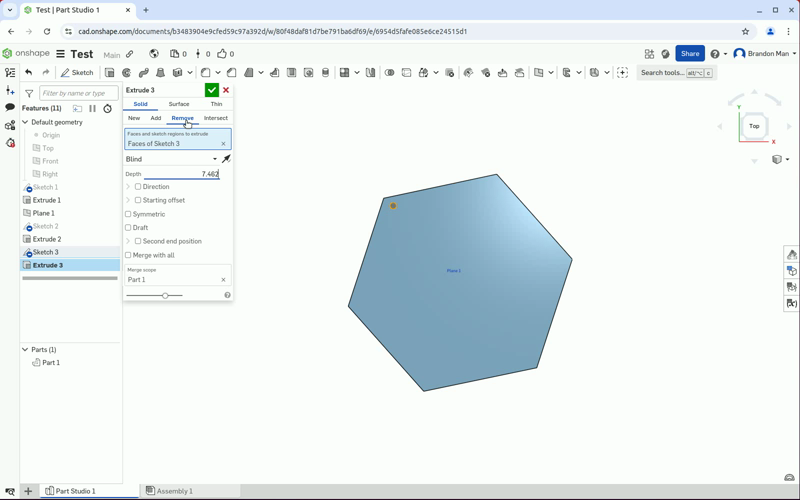
key(tab, 6)
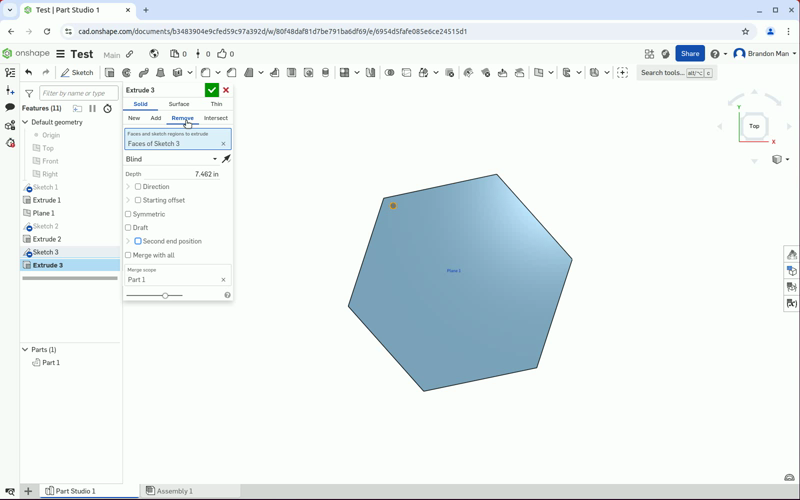
key(space)
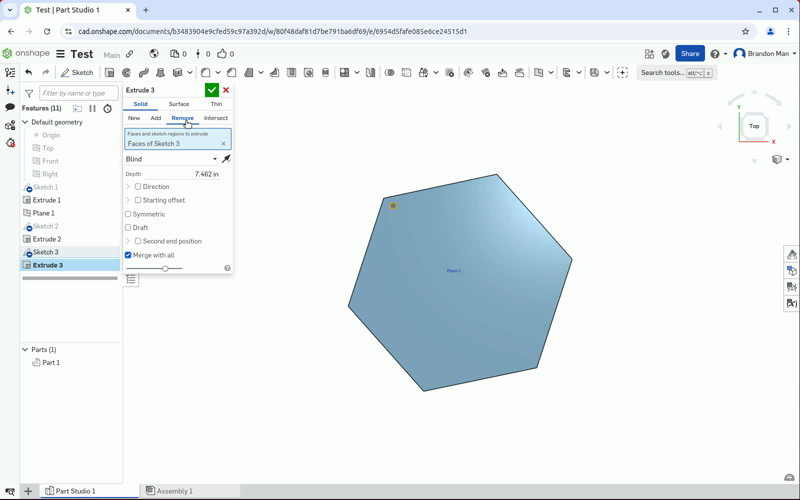
key(enter)
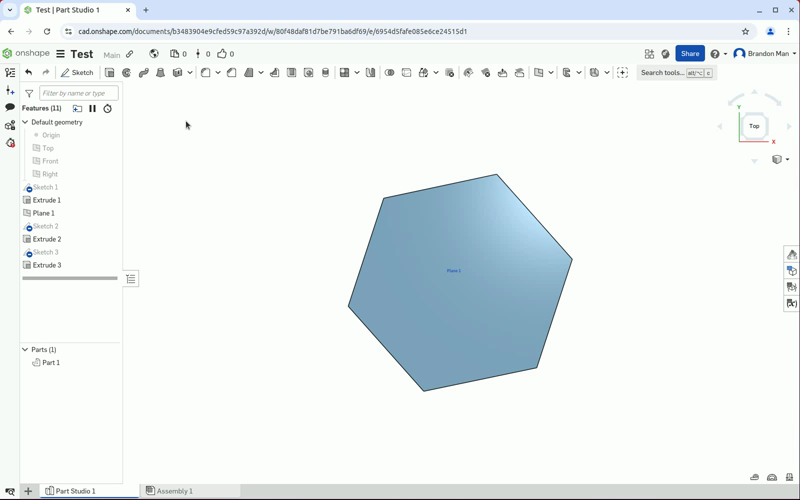
key(shift+h)
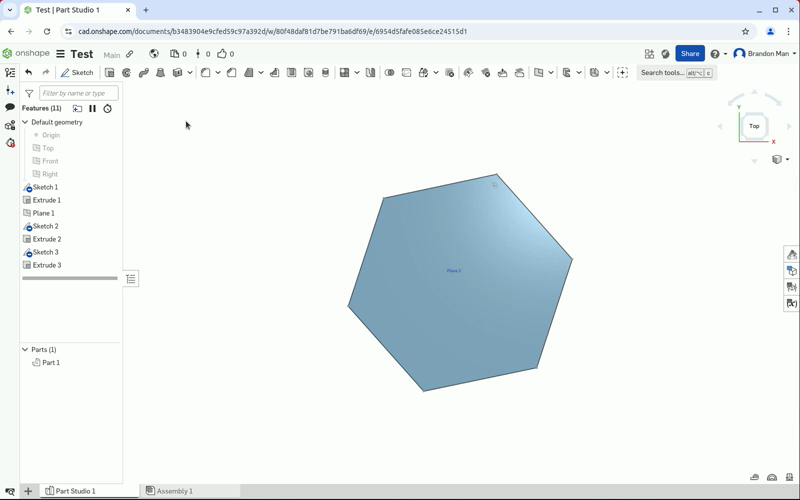
key(shift+h)
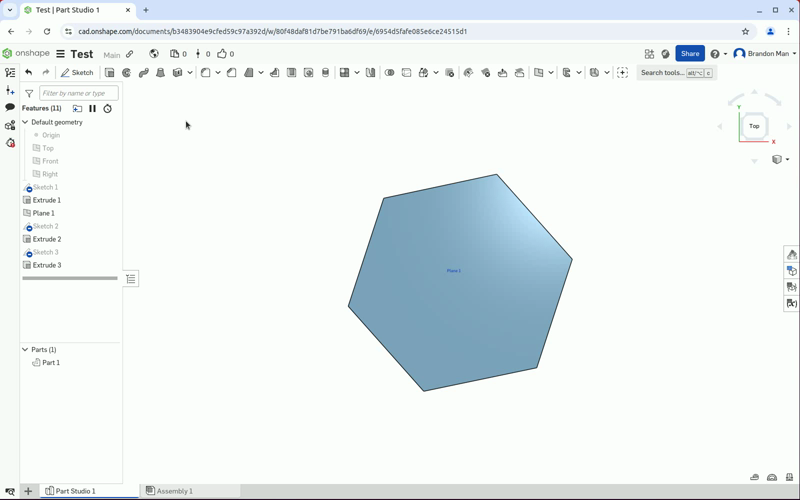
mouse_move(73, 189)
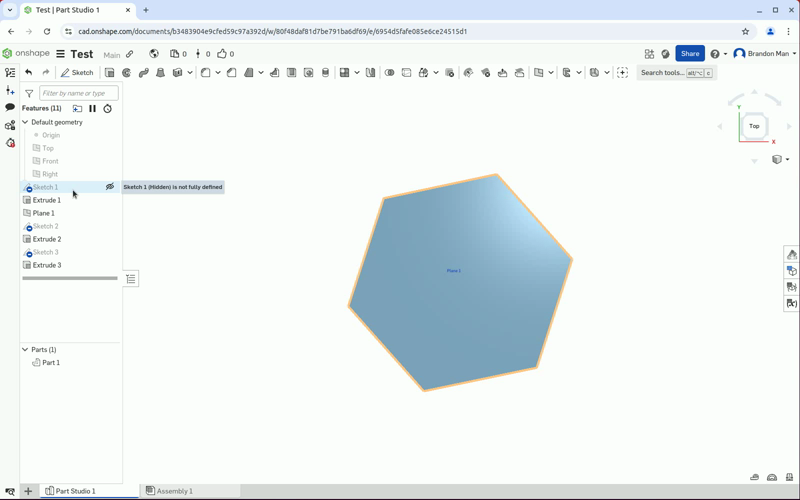
click(73, 189)
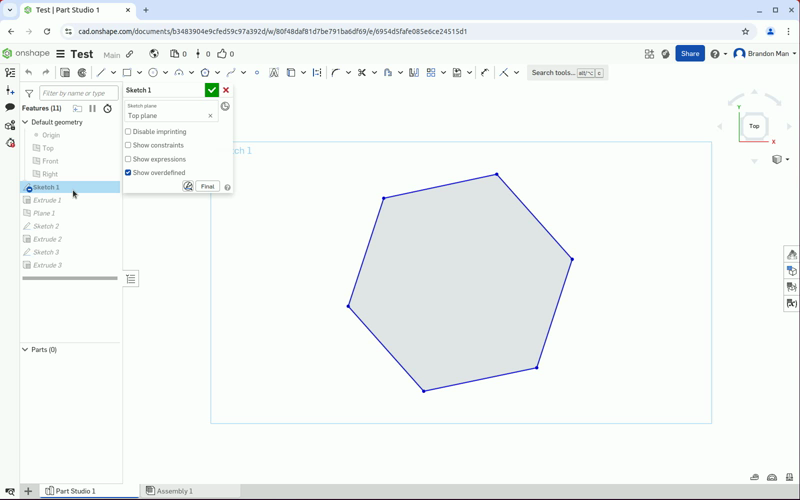
mouse_move(229, 92)
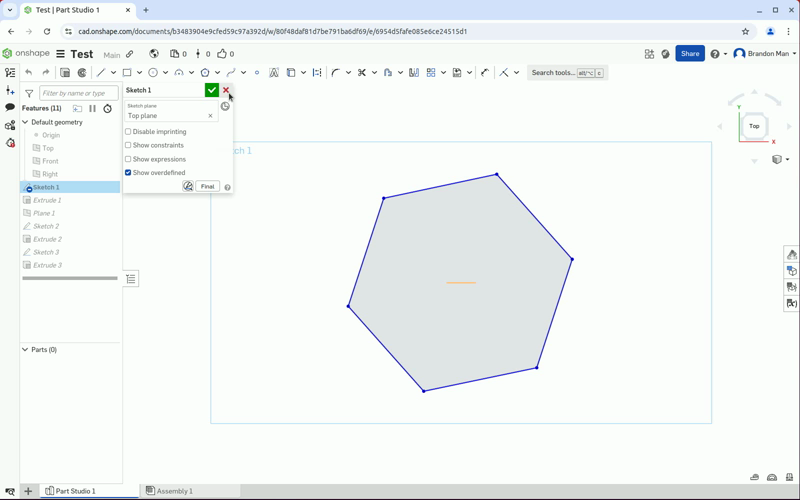
click(229, 92)
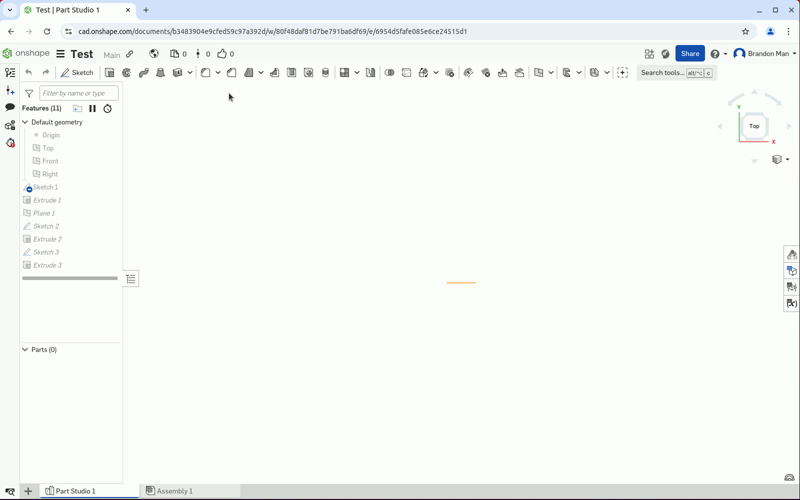
key(shift+s)
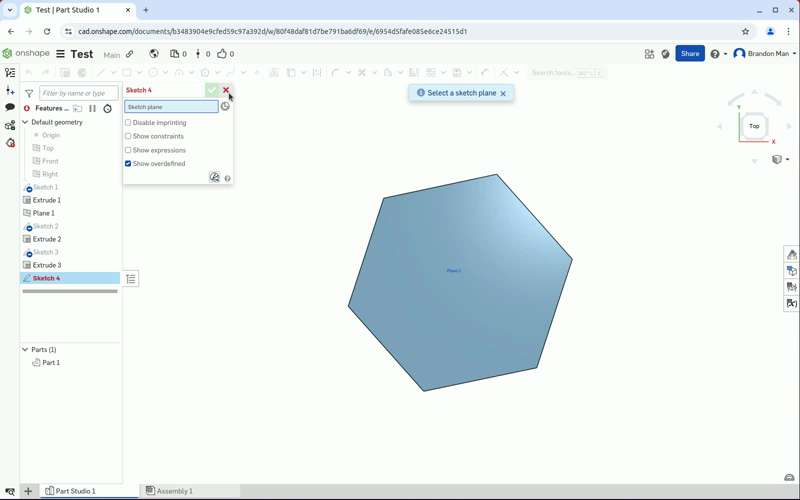
mouse_move(73, 215)
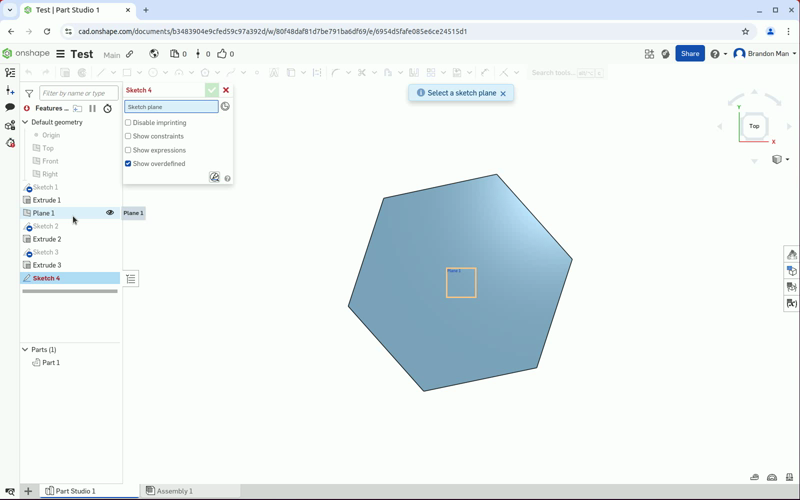
click(73, 215)
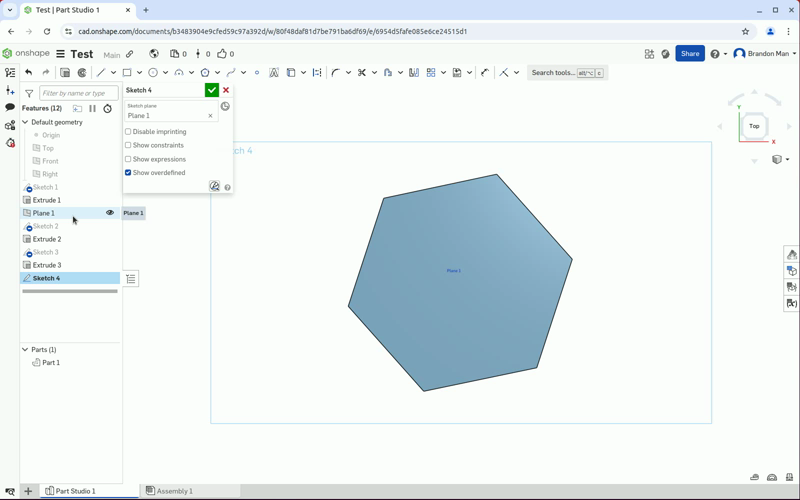
mouse_move(73, 352)
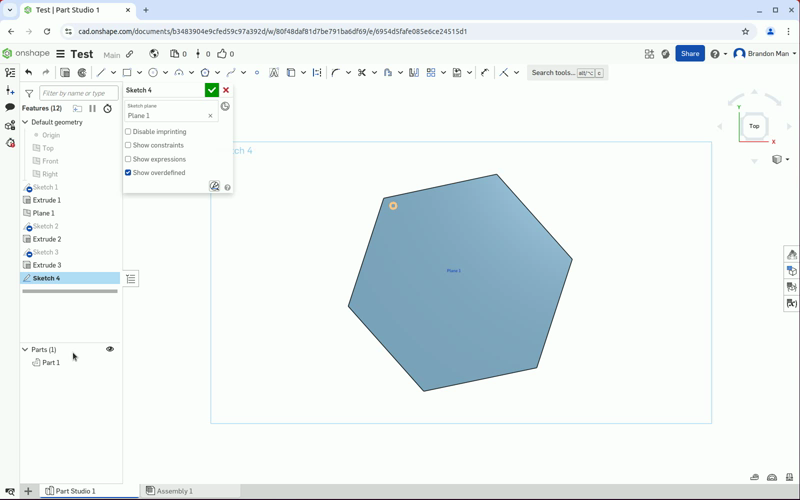
key(y)
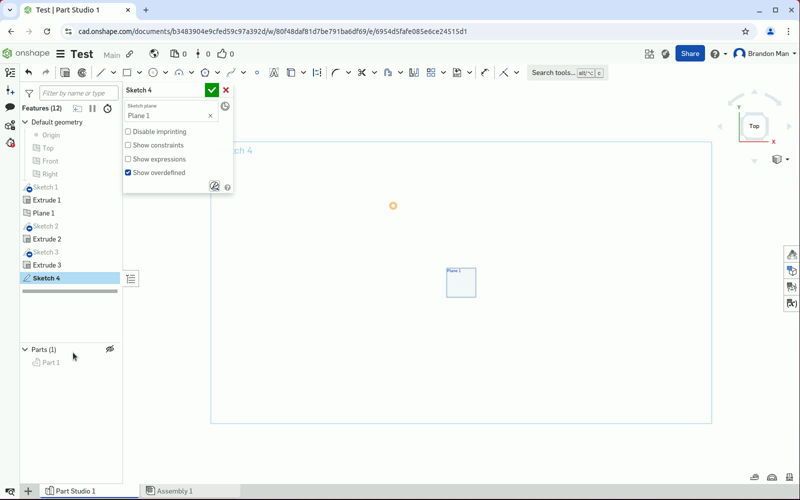
key(c)
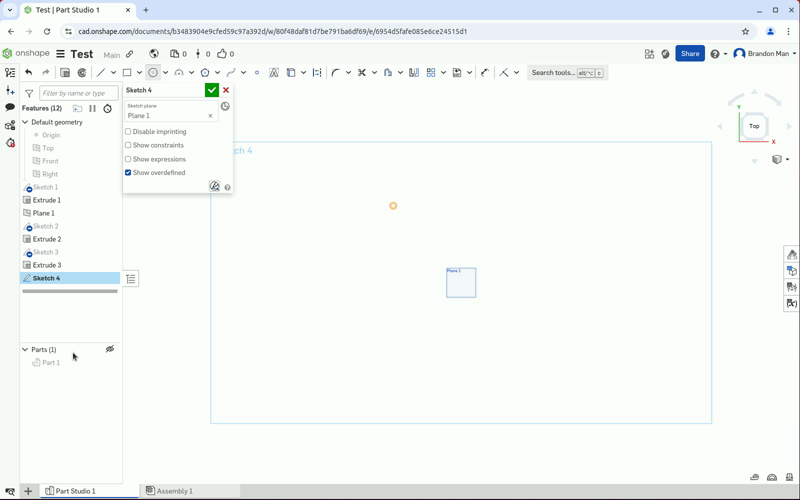
key_down(shift)
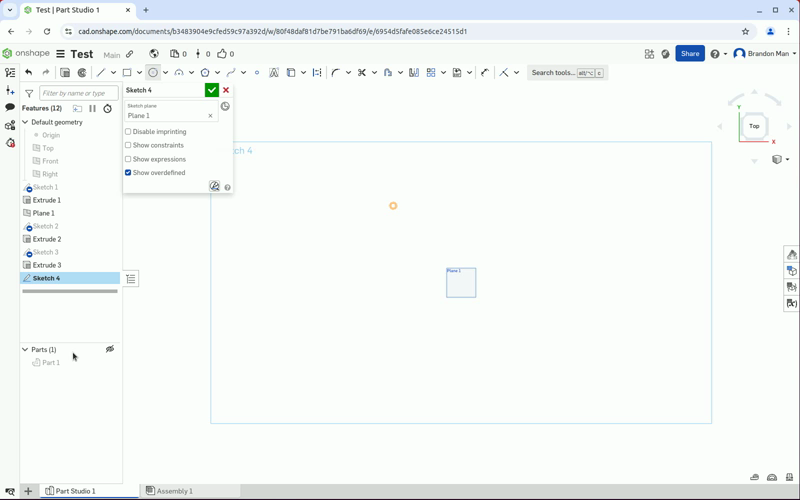
mouse_move(429, 380)
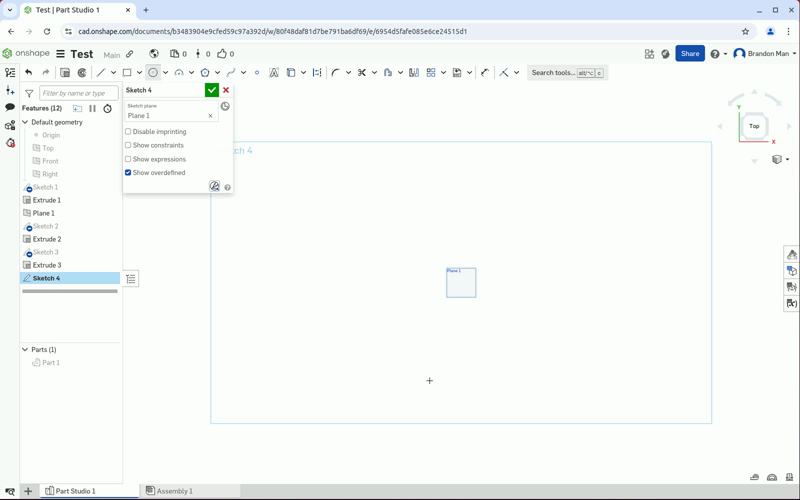
click(429, 380)
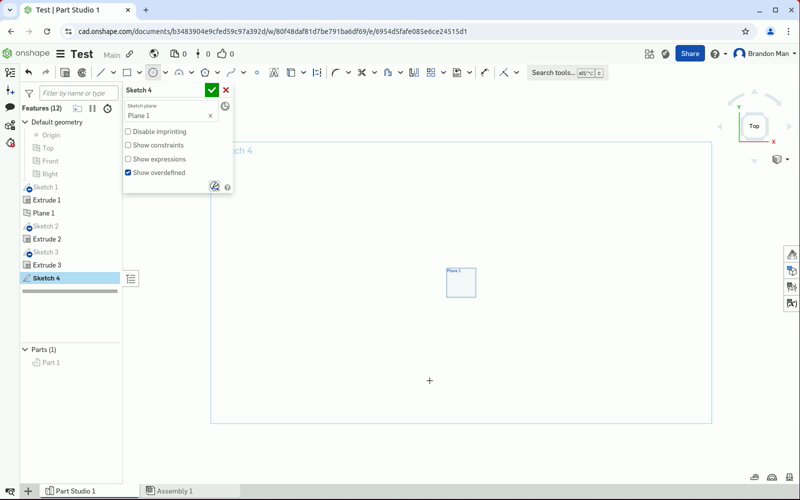
key_up(shift)
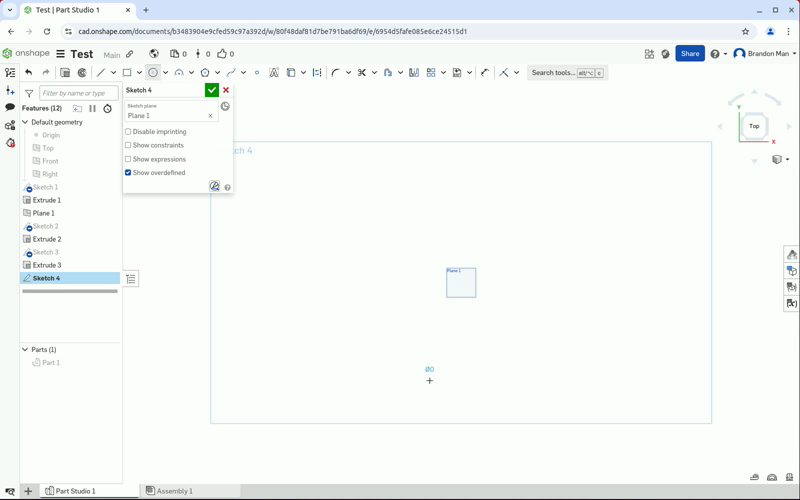
mouse_move(432, 380)
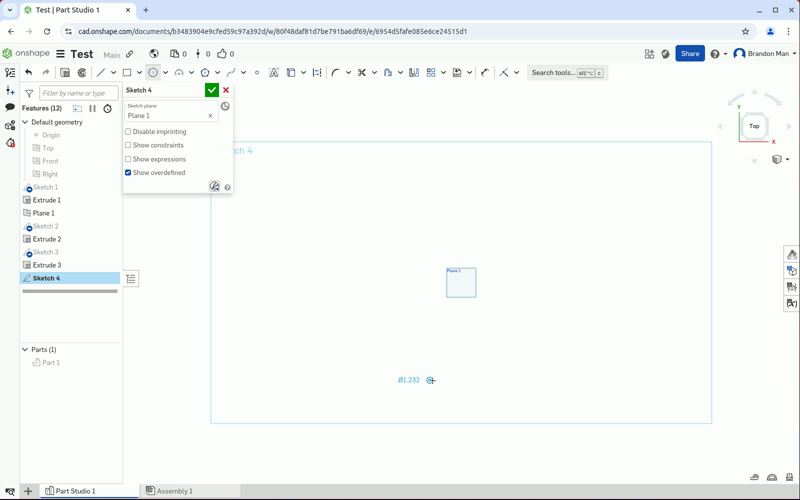
click(432, 380)
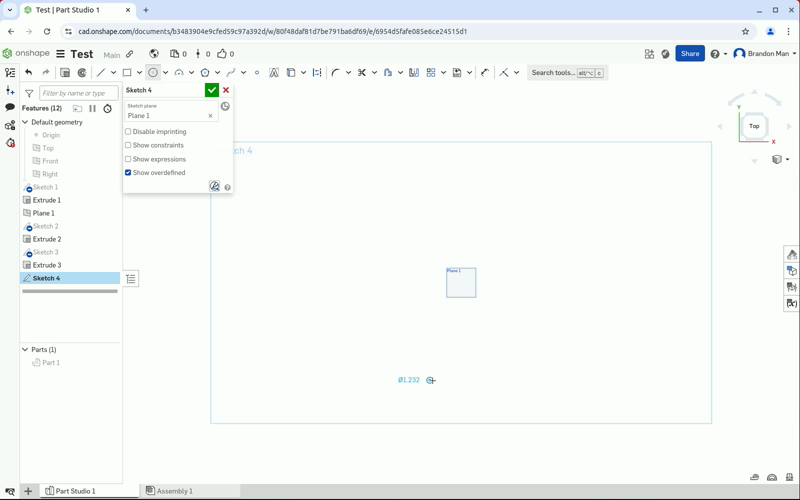
key(esc)
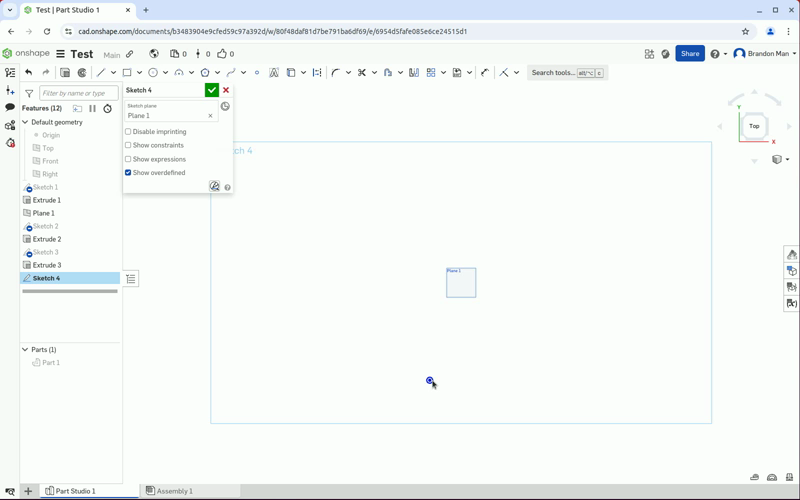
mouse_move(430, 379)
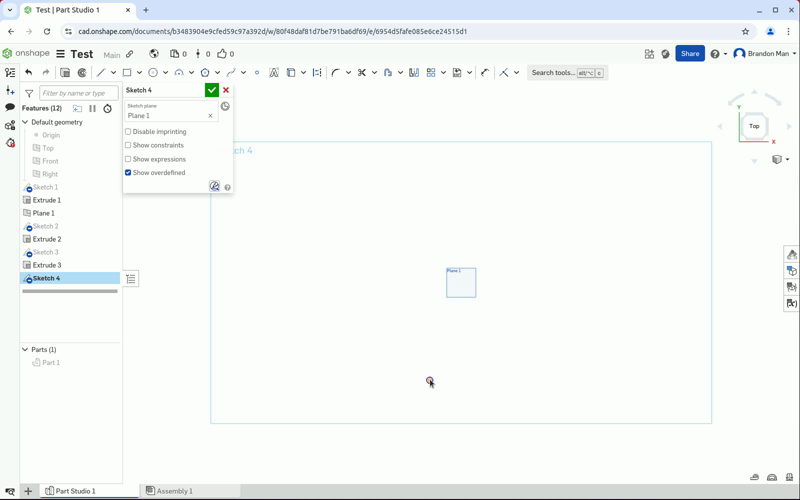
scroll(6)
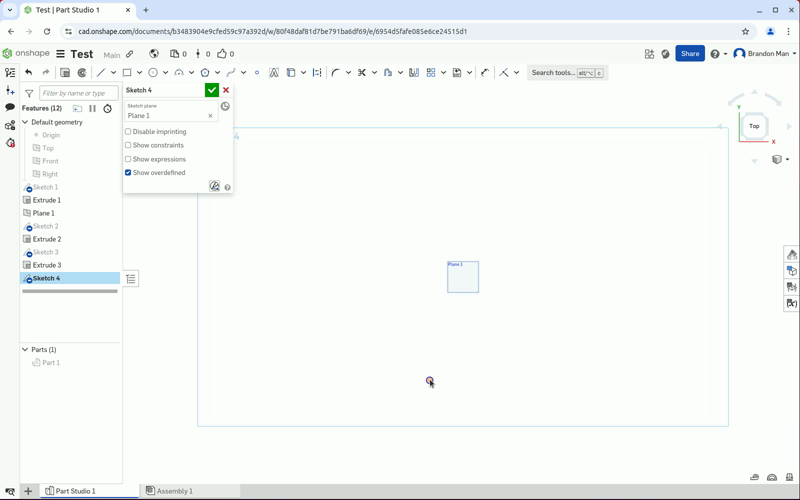
scroll(6)
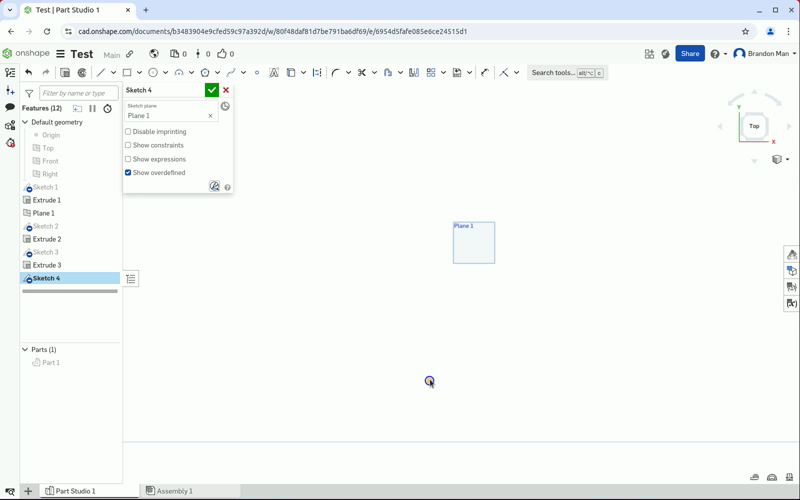
scroll(6)
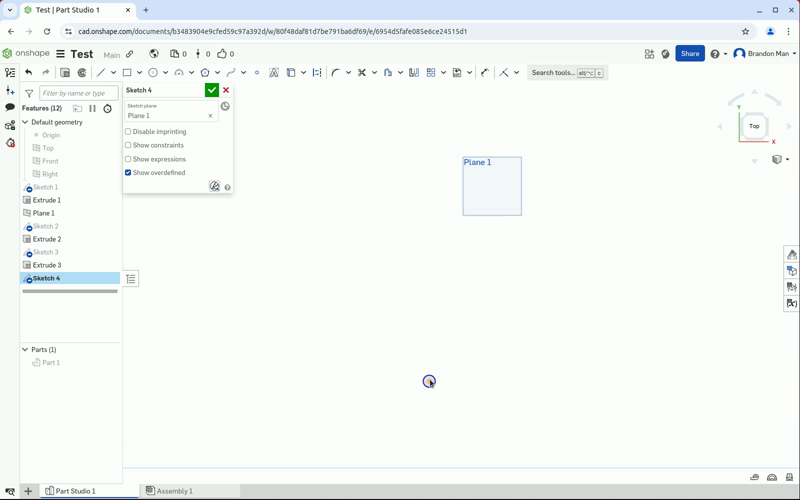
scroll(6)
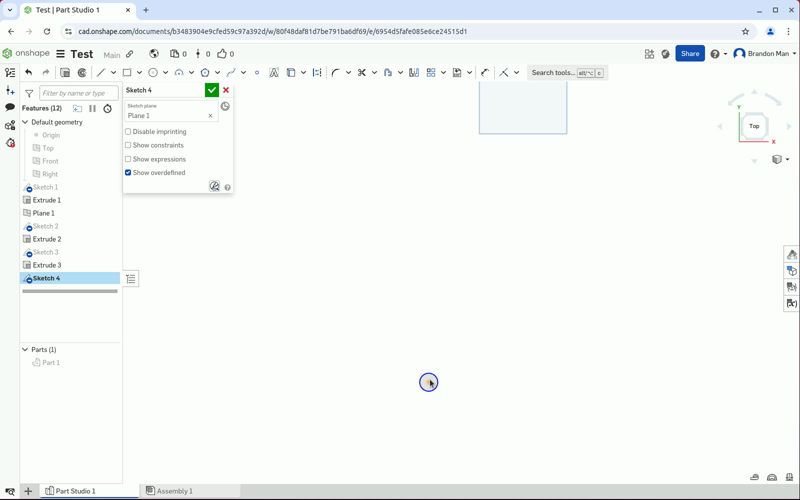
scroll(6)
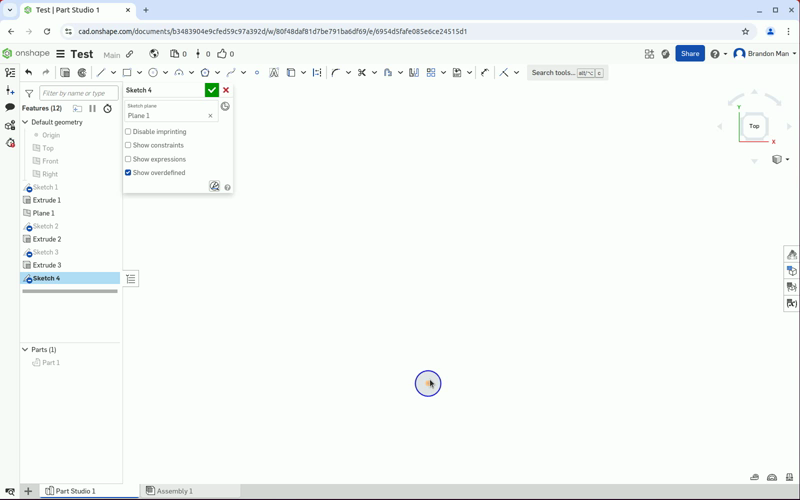
scroll(6)
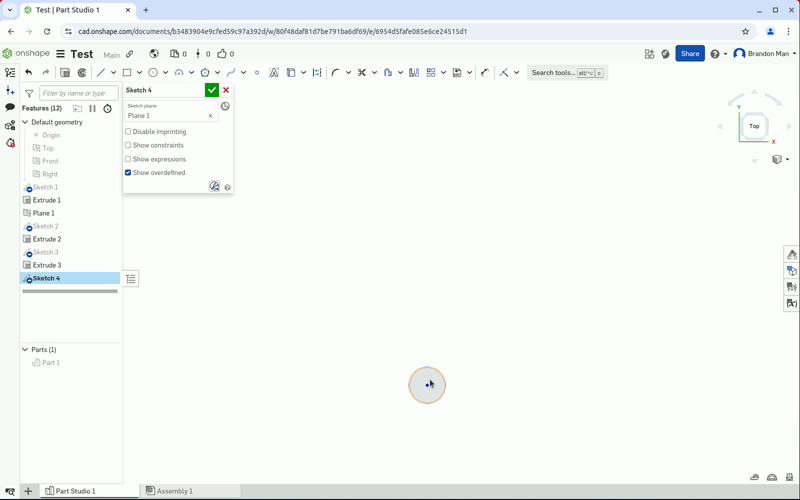
scroll(6)
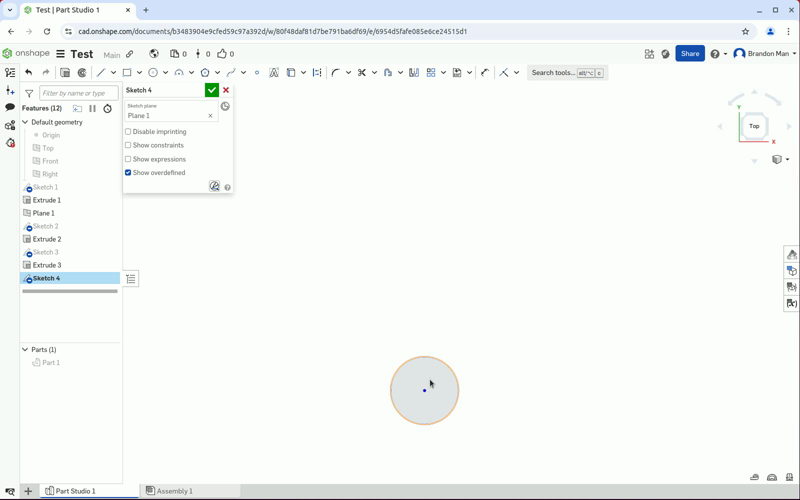
click(430, 379)
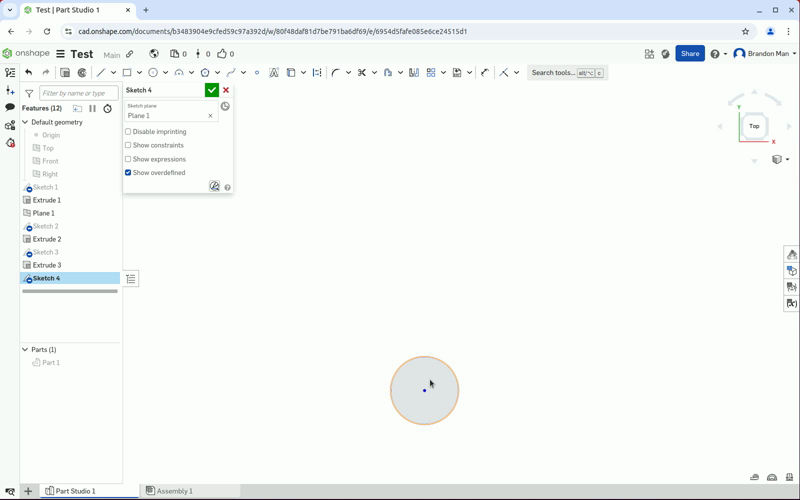
scroll(-6)
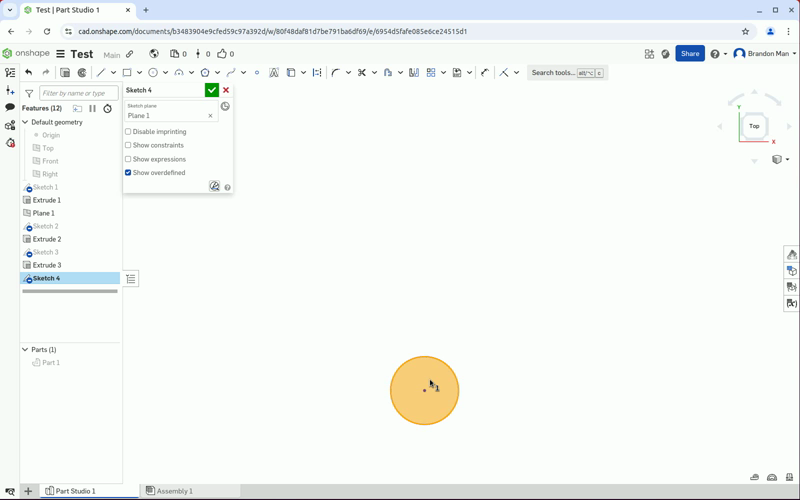
scroll(-6)
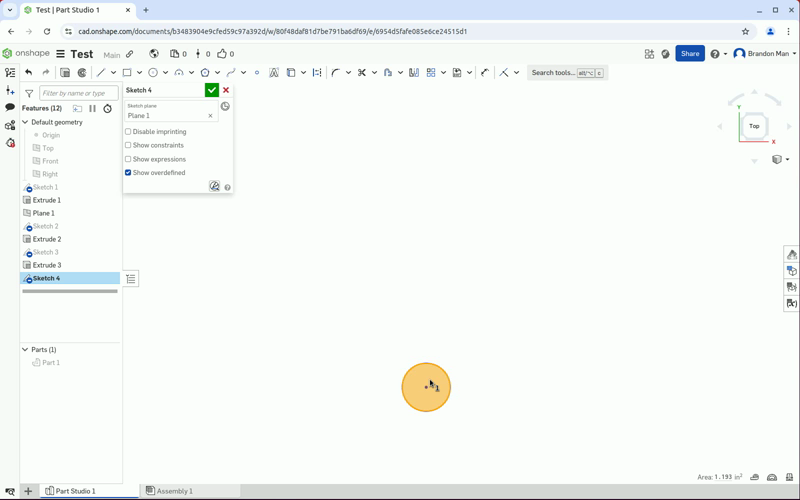
scroll(-6)
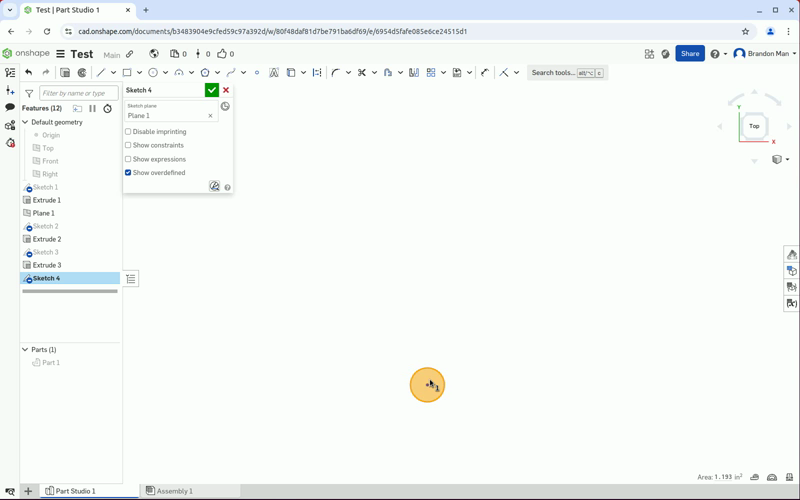
scroll(-6)
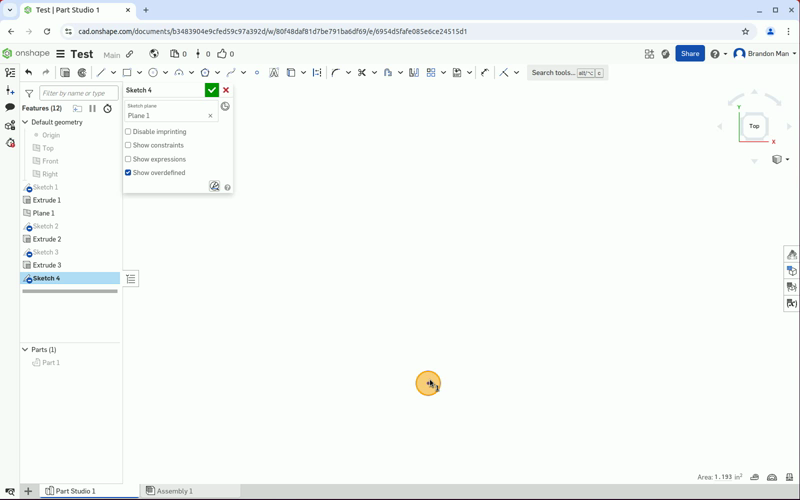
scroll(-6)
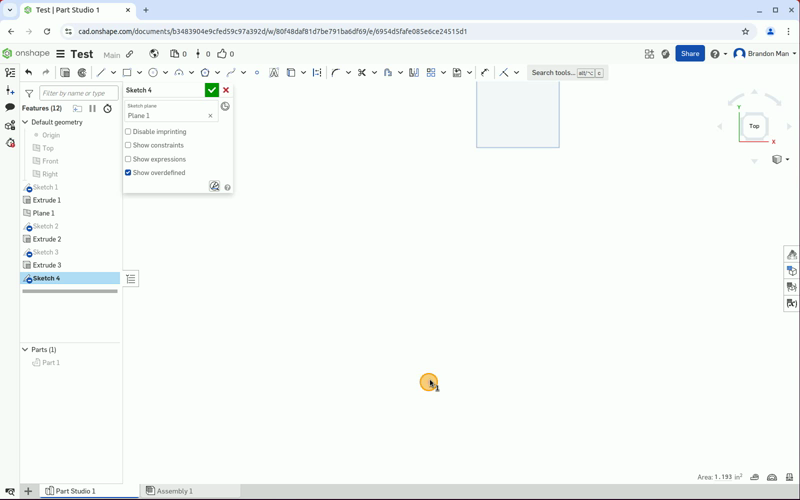
scroll(-6)
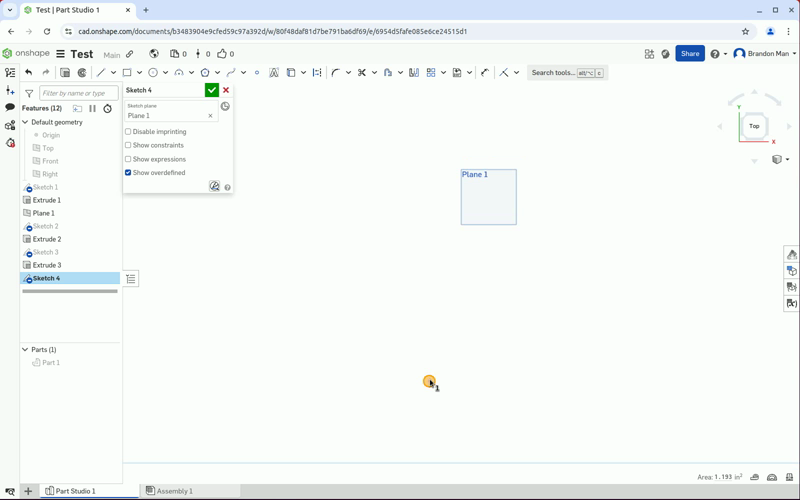
scroll(-6)
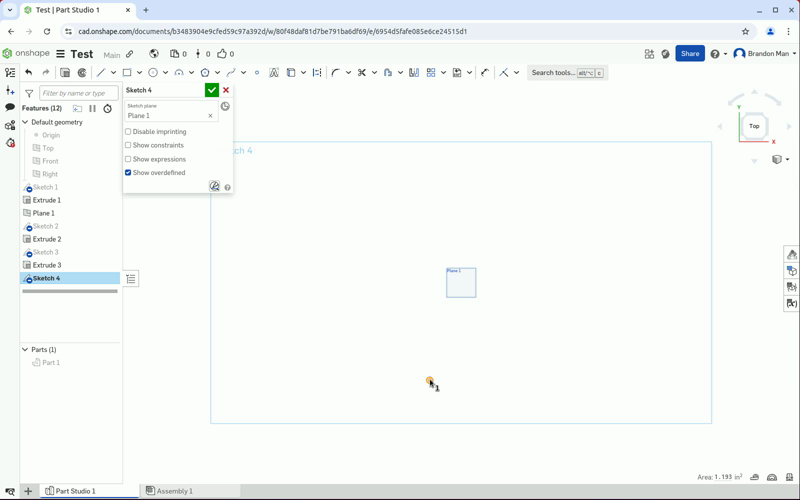
mouse_move(73, 352)
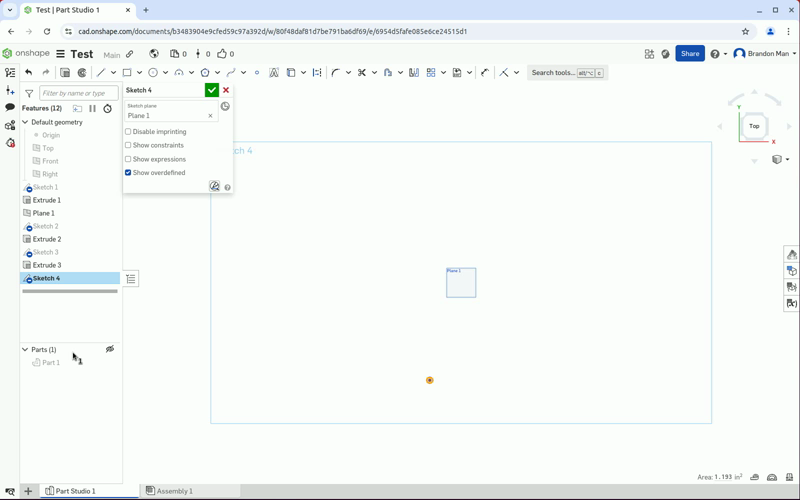
key(shift+y)
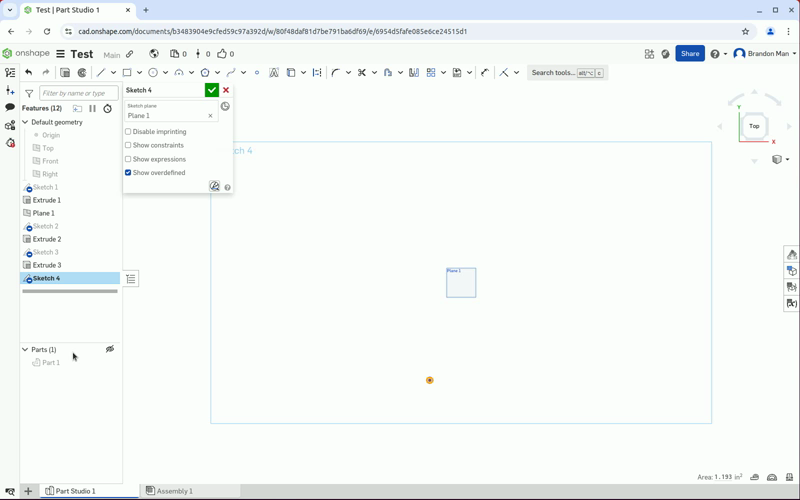
key(shift+e)
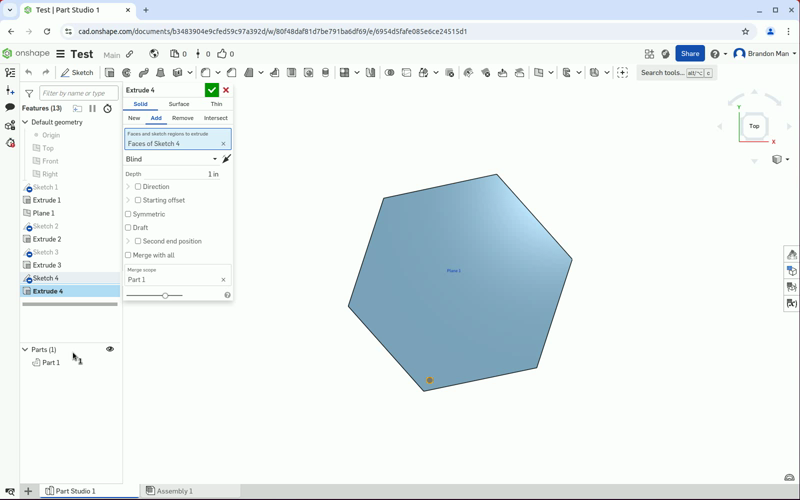
mouse_move(143, 106)
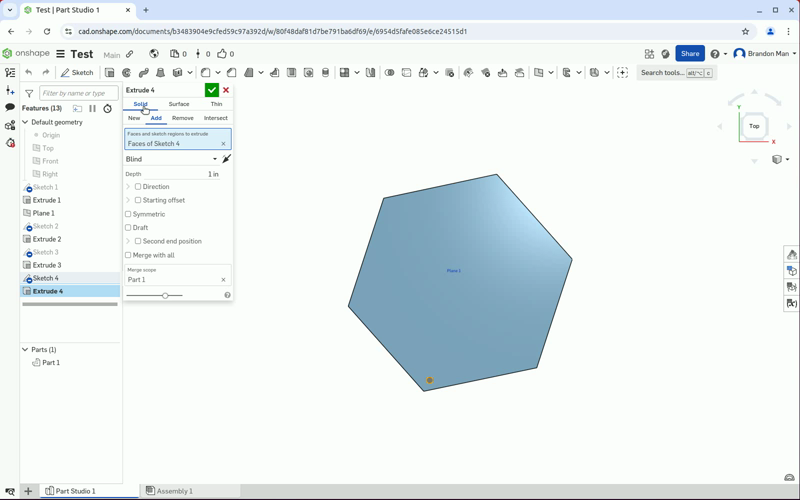
click(143, 106)
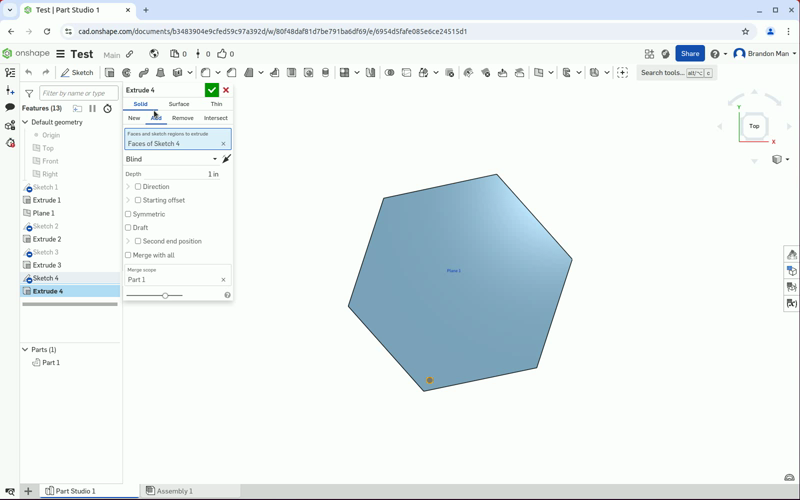
mouse_move(186, 120)
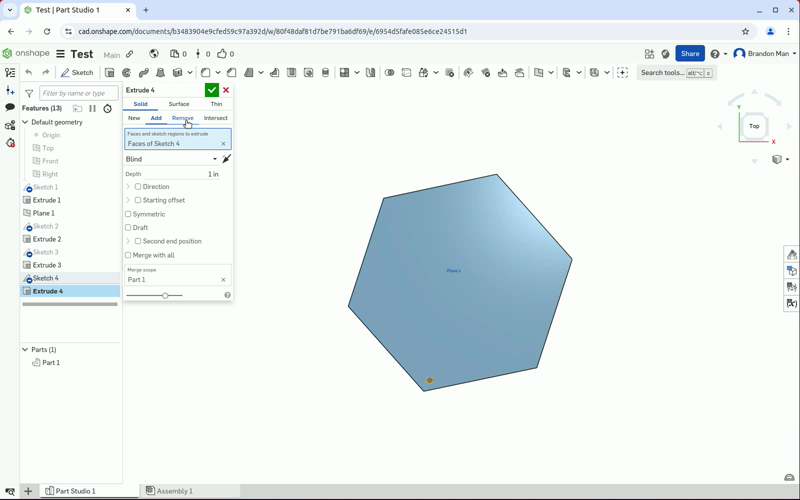
click(186, 120)
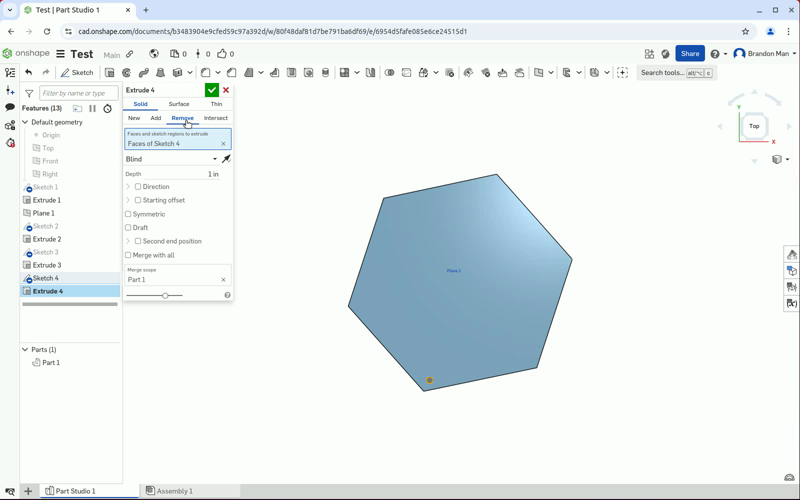
key(tab, 4)
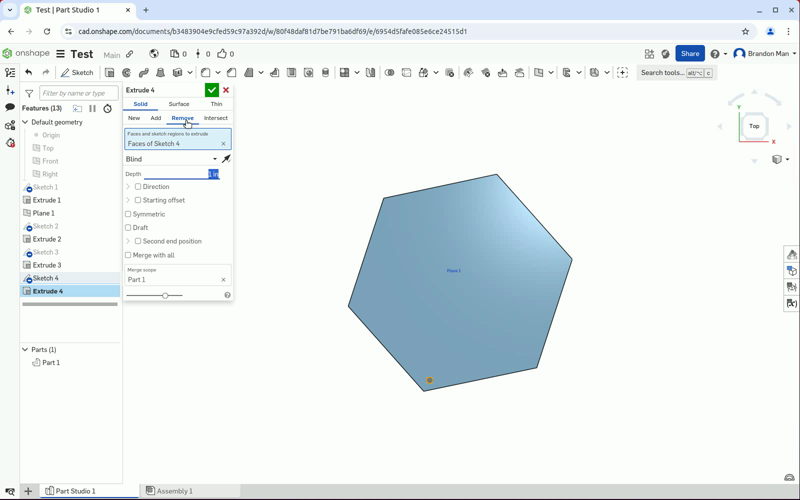
text(7.462)
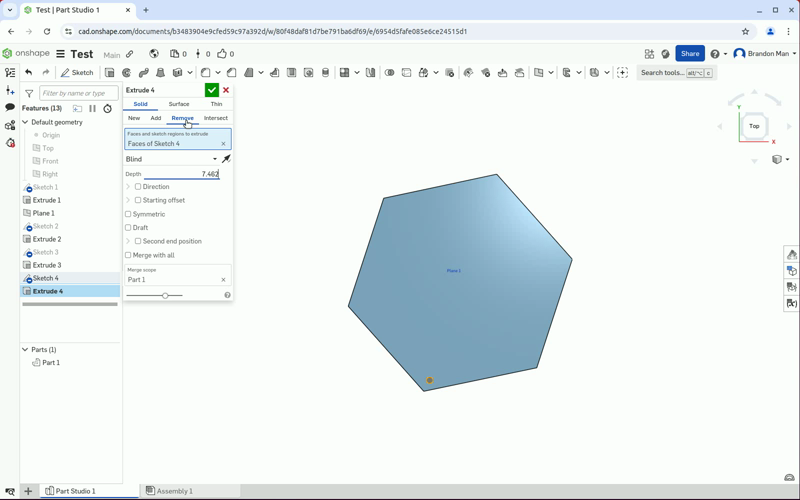
key(tab, 6)
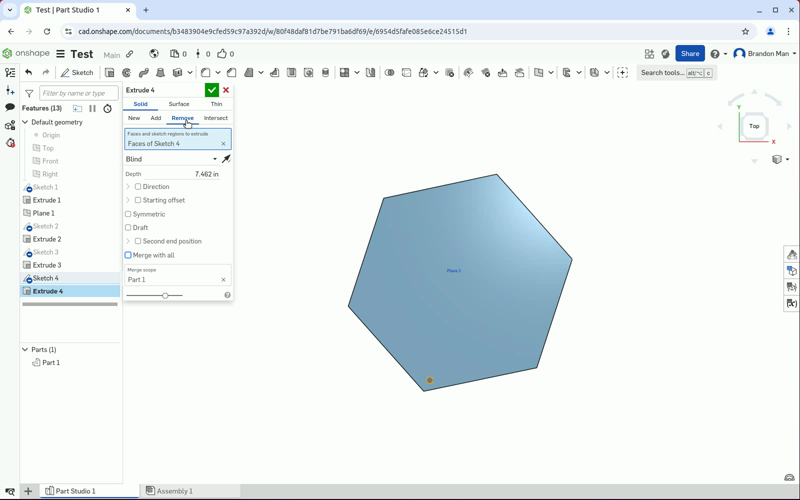
key(space)
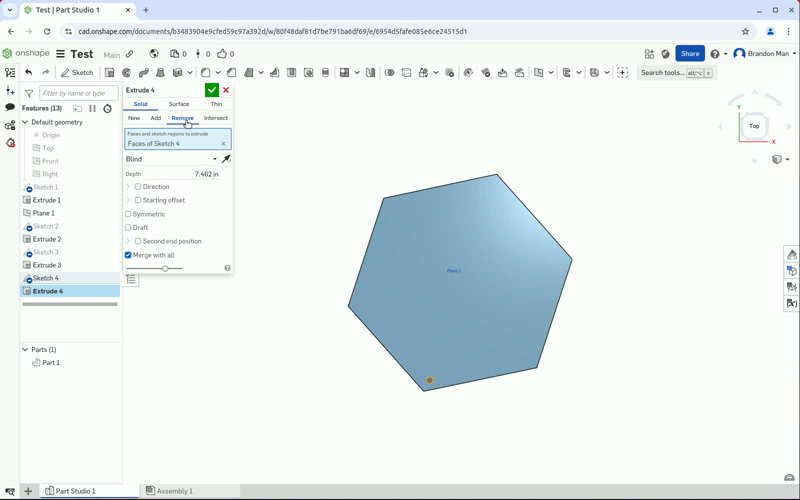
key(enter)
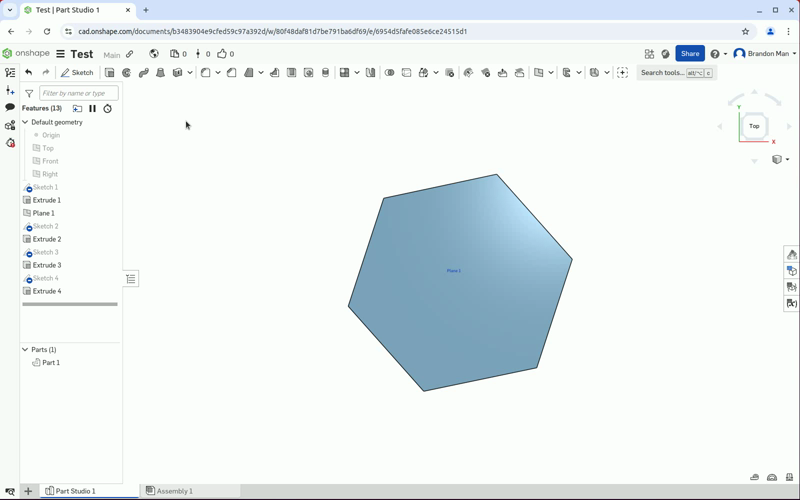
key(shift+h)
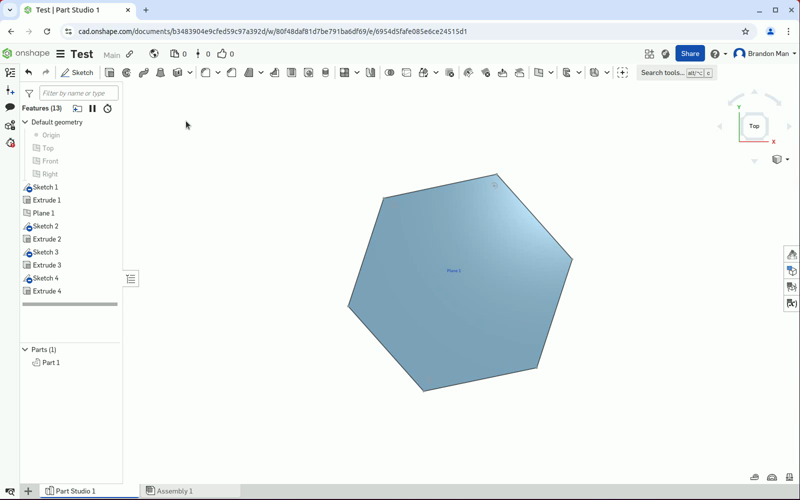
key(shift+h)
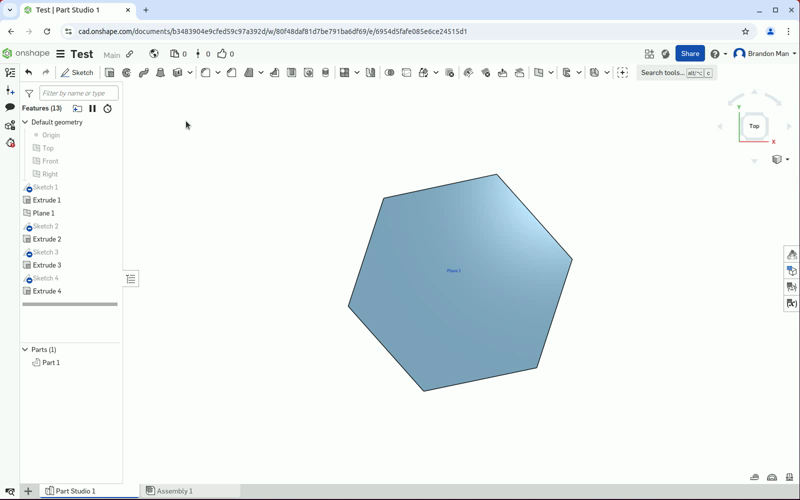
mouse_move(73, 189)
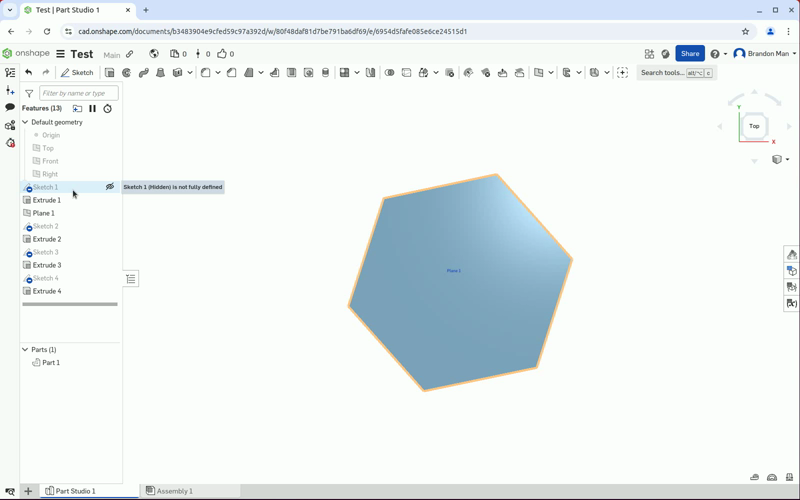
click(73, 189)
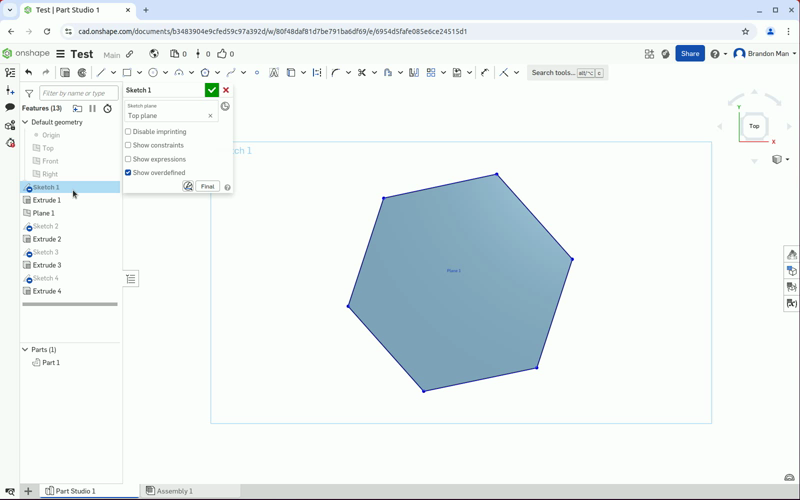
mouse_move(229, 92)
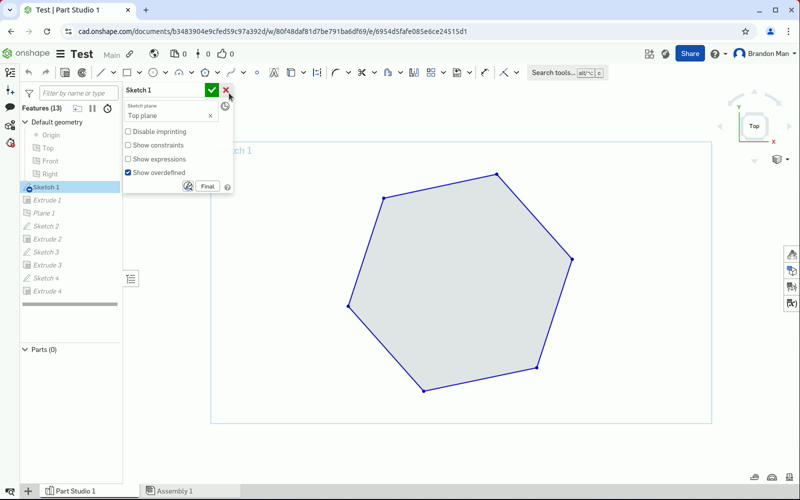
click(229, 92)
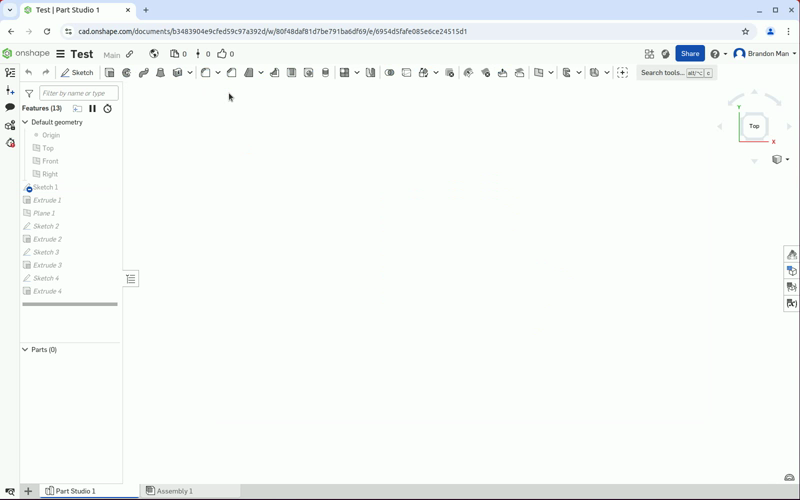
key(shift+s)
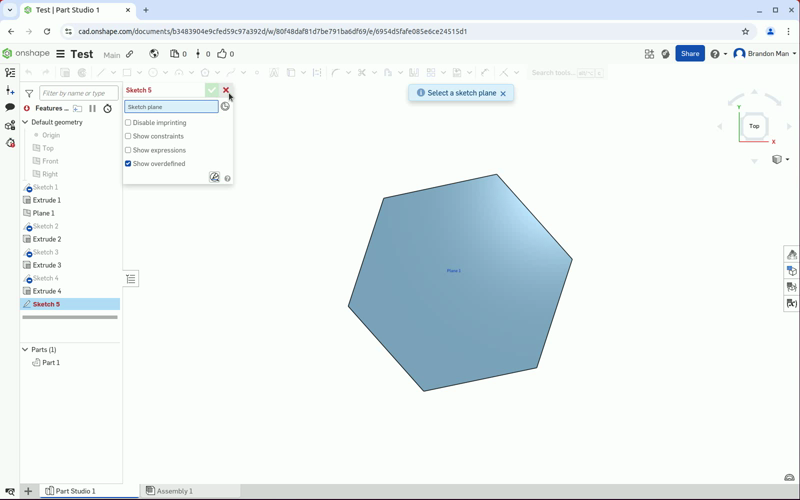
mouse_move(73, 215)
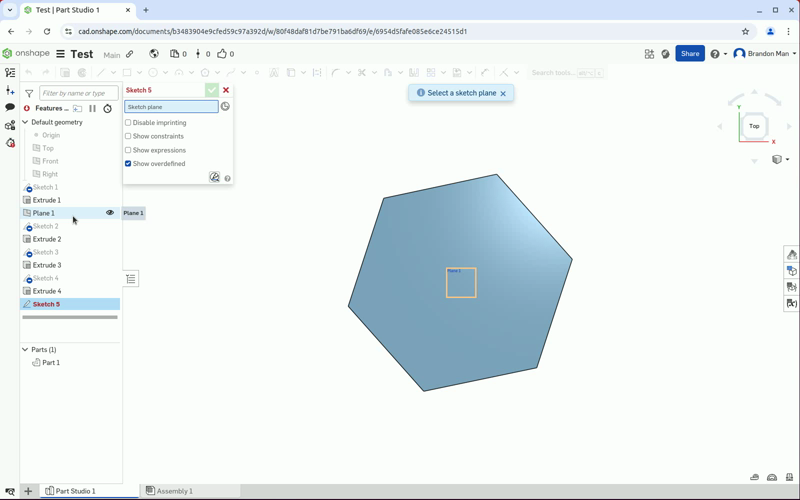
click(73, 215)
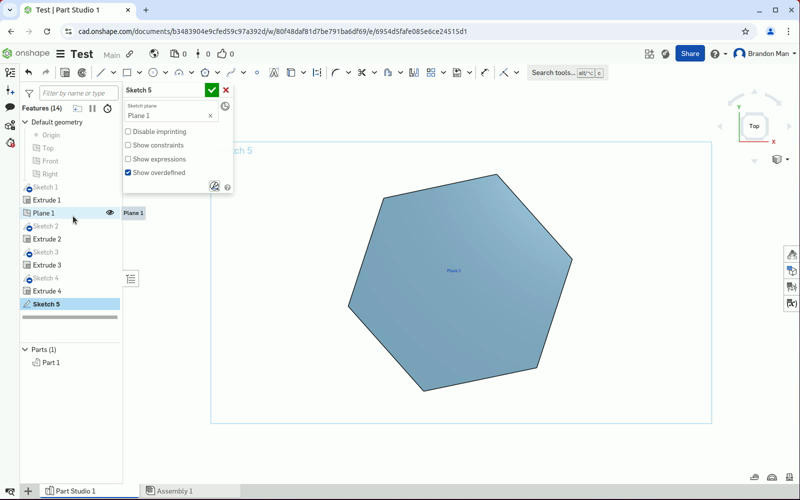
mouse_move(73, 352)
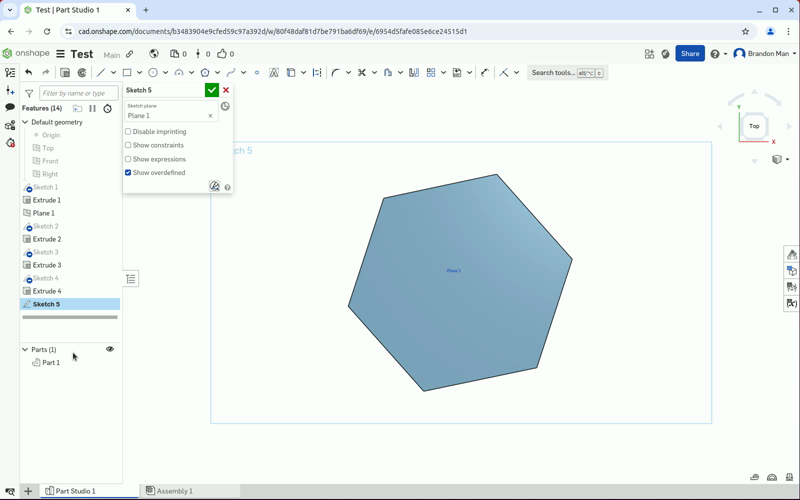
key(y)
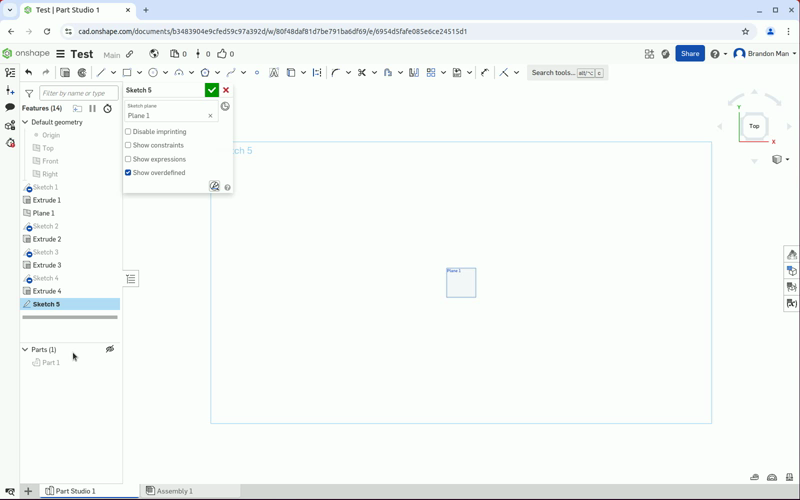
key(c)
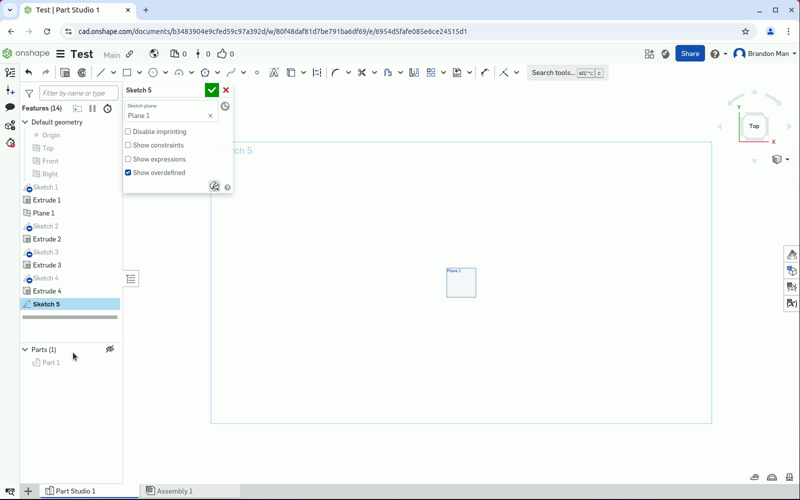
key_down(shift)
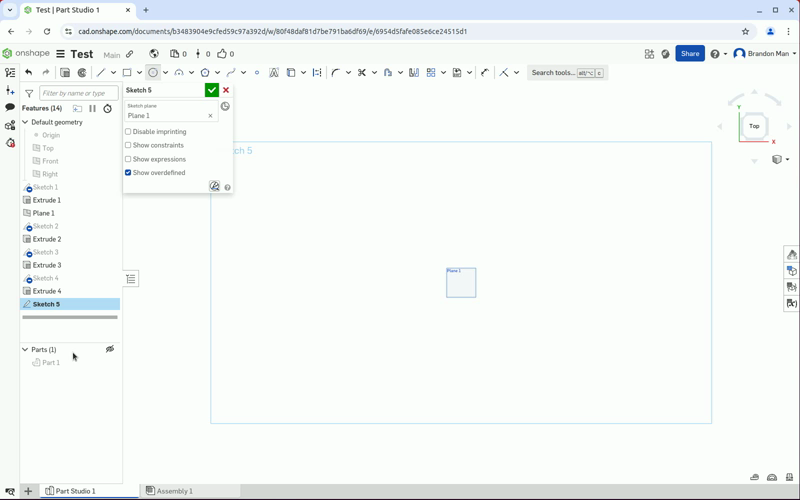
mouse_move(529, 360)
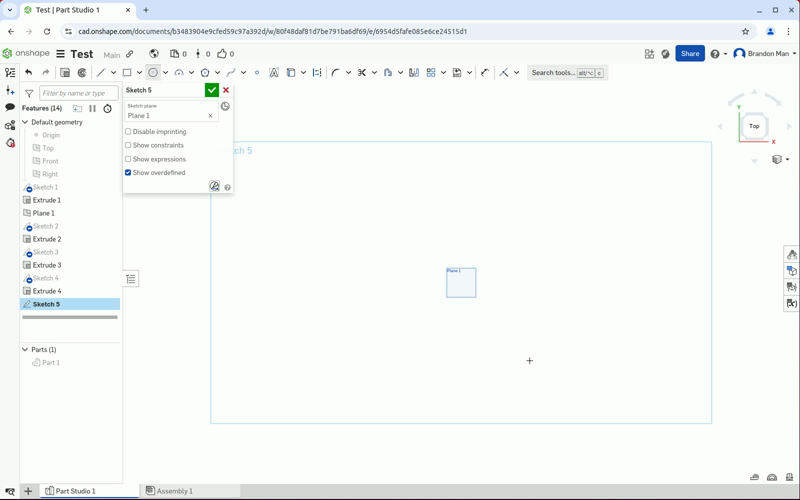
click(529, 360)
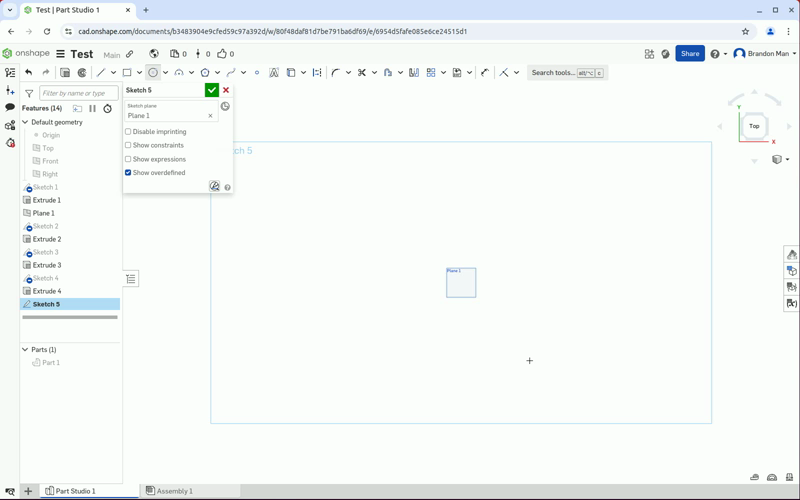
key_up(shift)
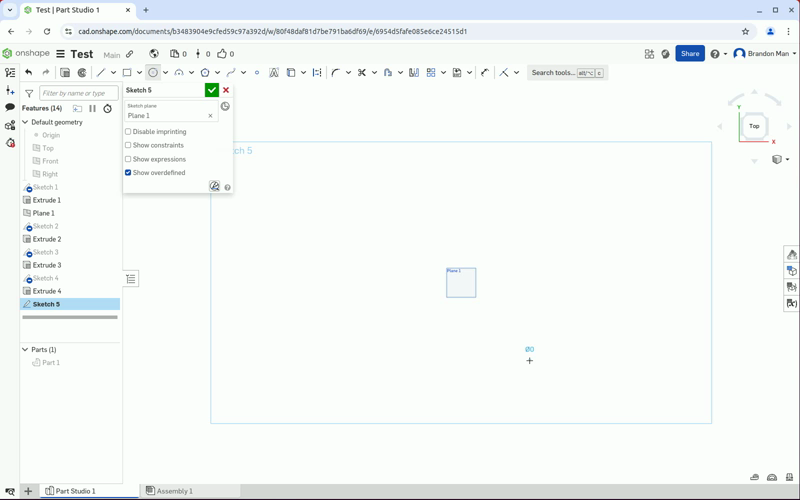
mouse_move(532, 360)
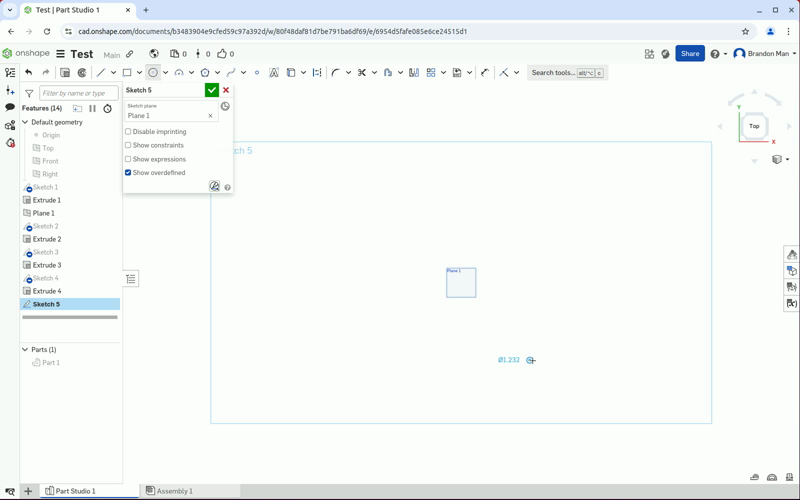
click(532, 360)
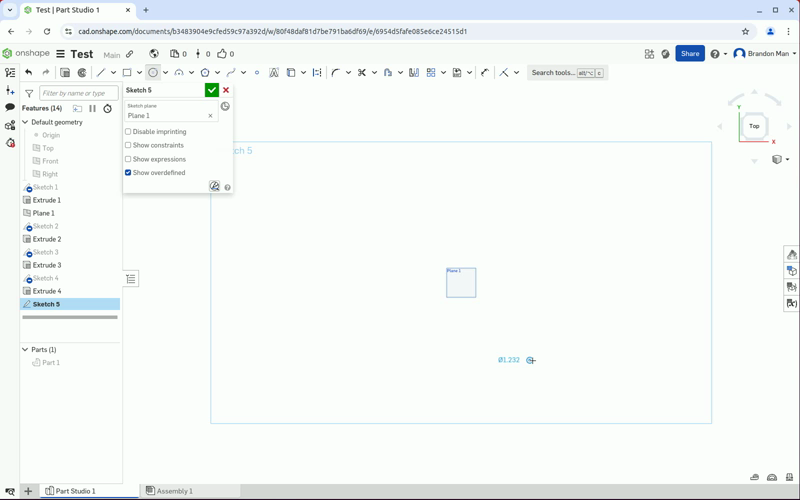
key(esc)
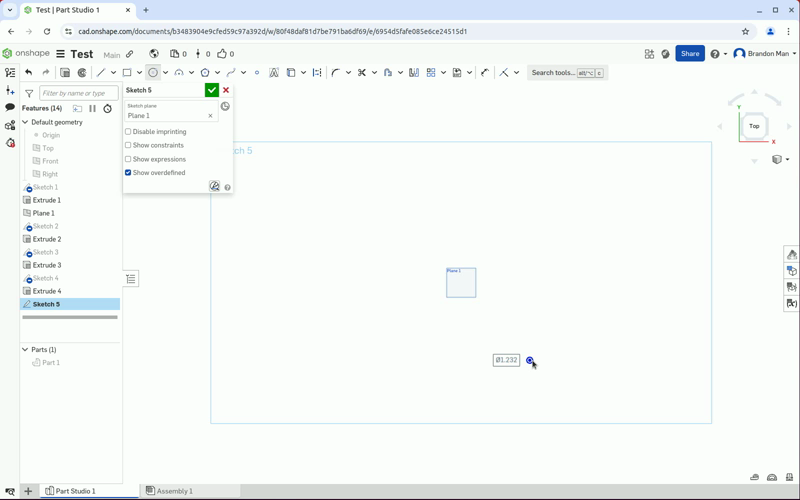
mouse_move(531, 361)
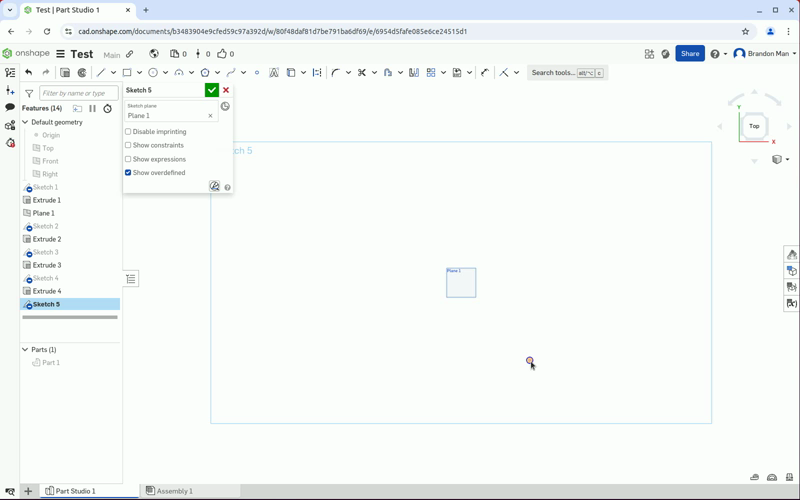
scroll(6)
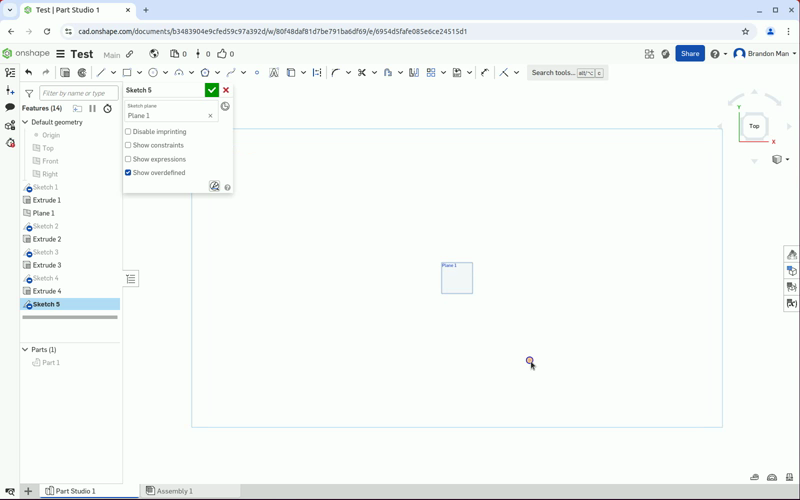
scroll(6)
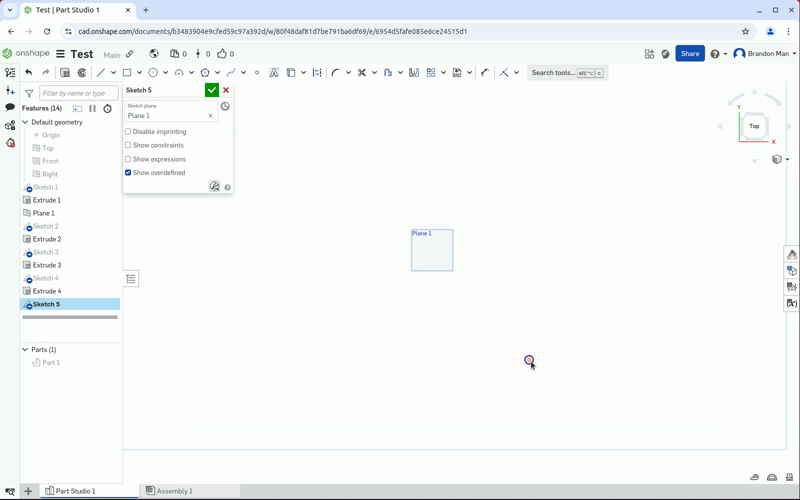
scroll(6)
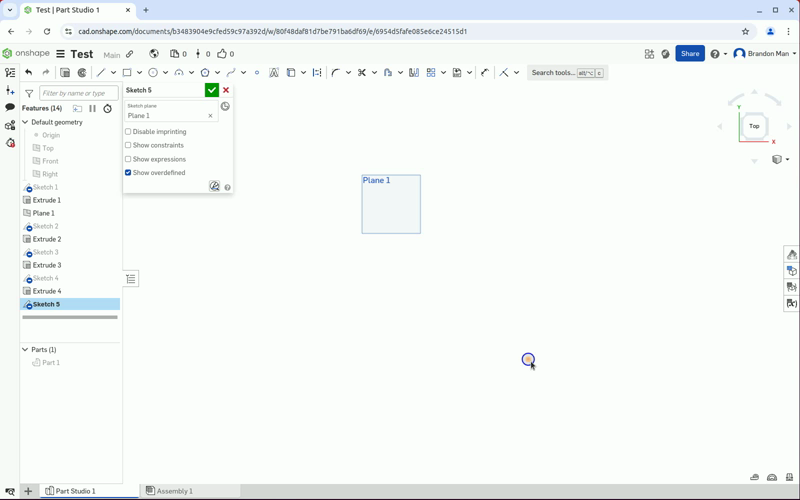
scroll(6)
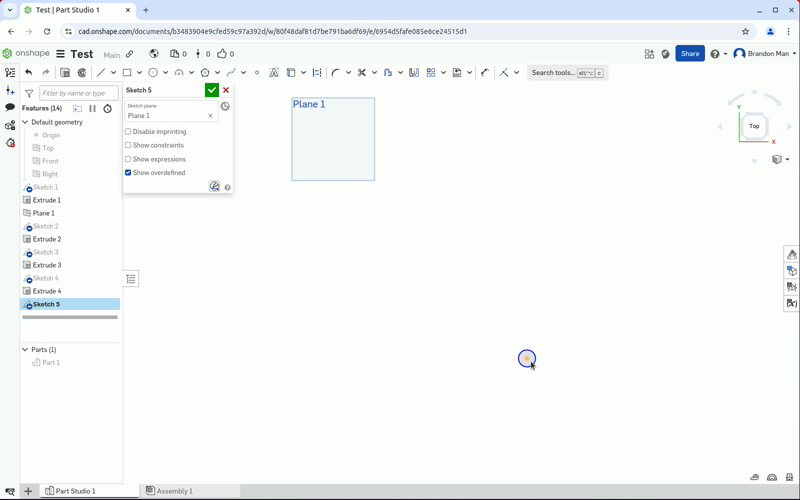
scroll(6)
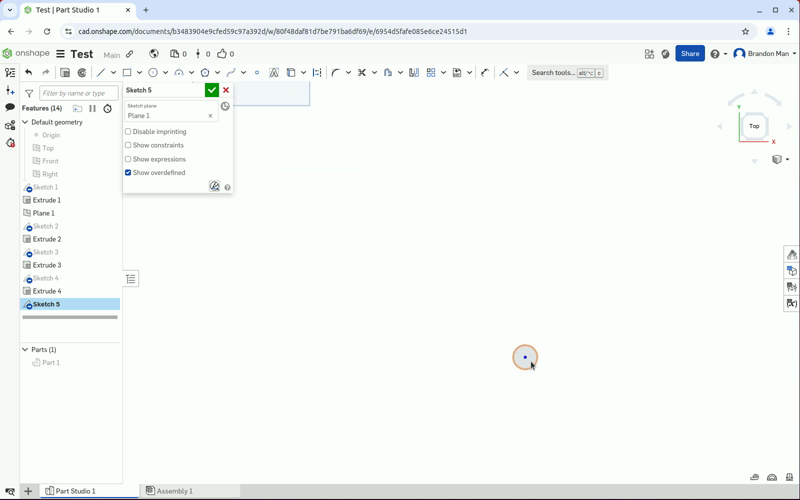
scroll(6)
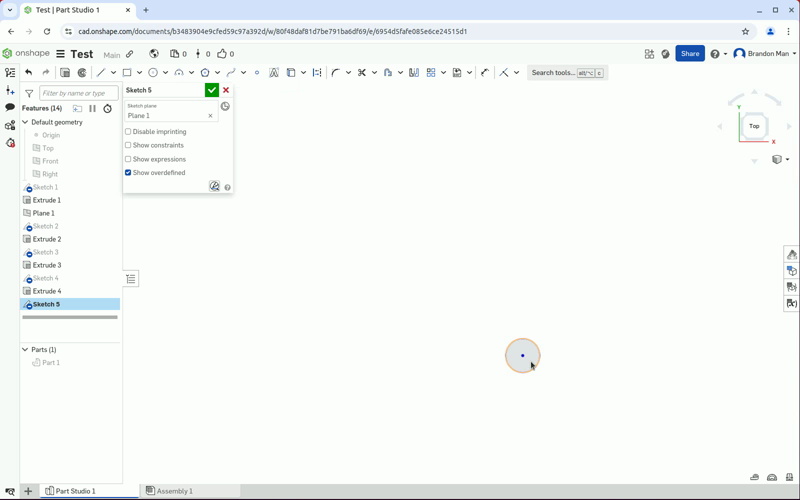
scroll(6)
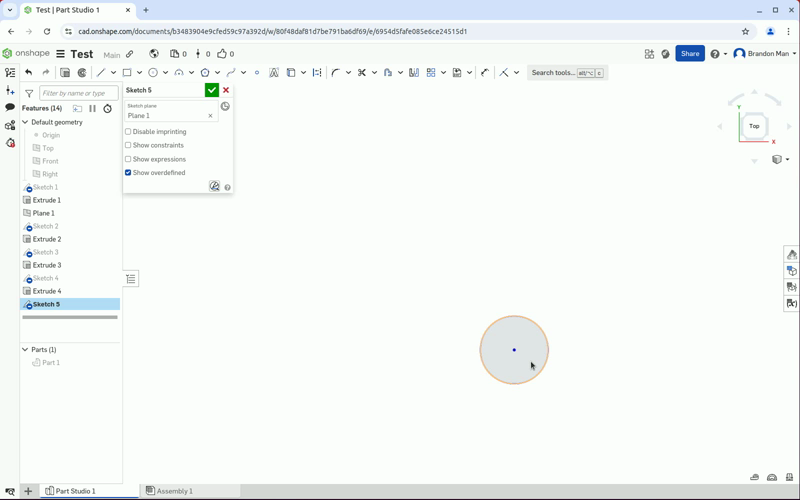
click(531, 361)
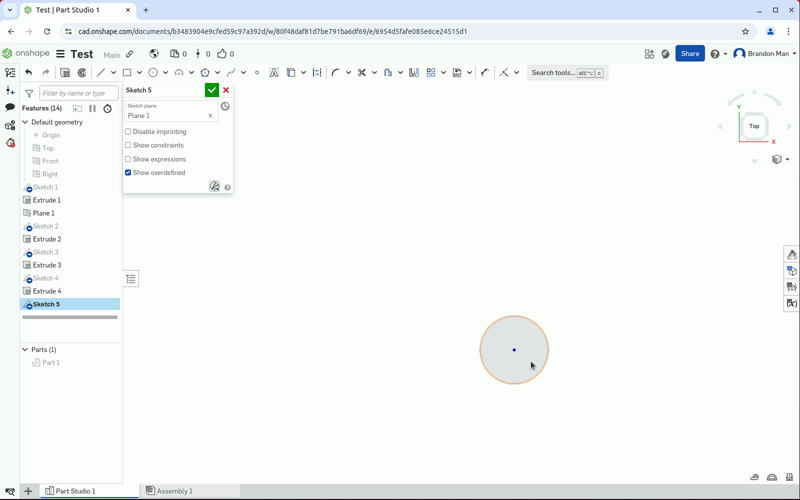
scroll(-6)
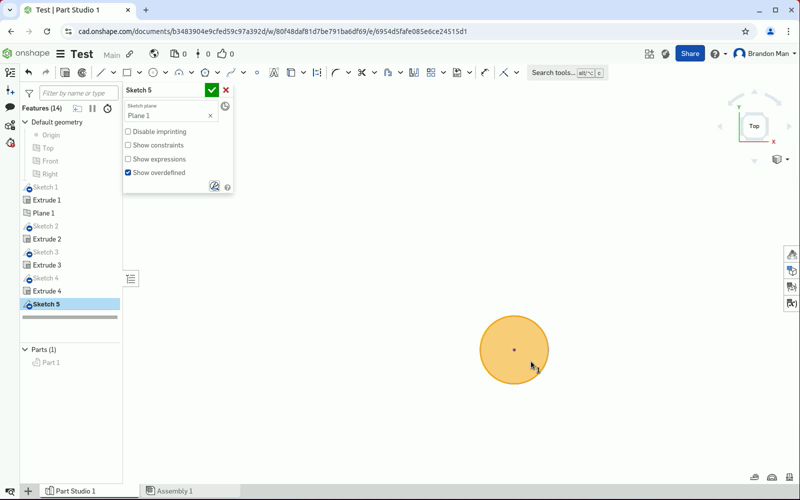
scroll(-6)
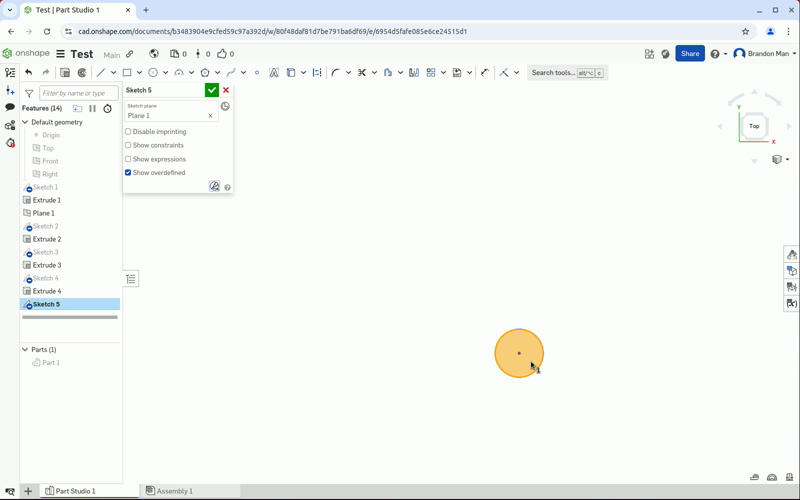
scroll(-6)
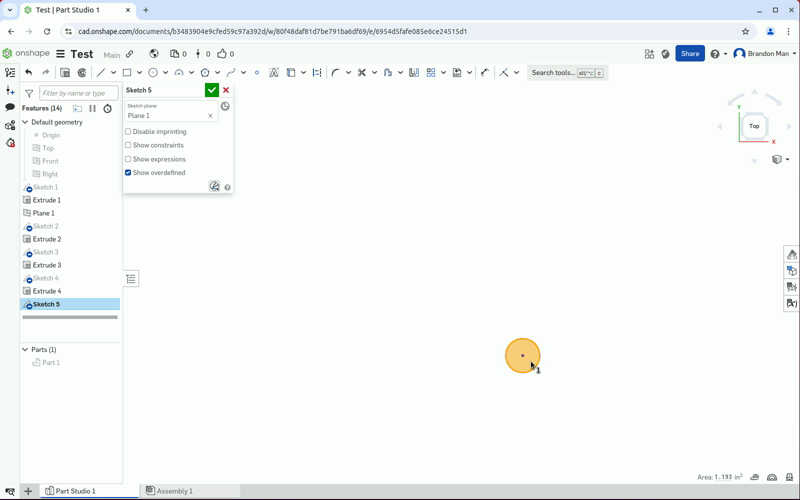
scroll(-6)
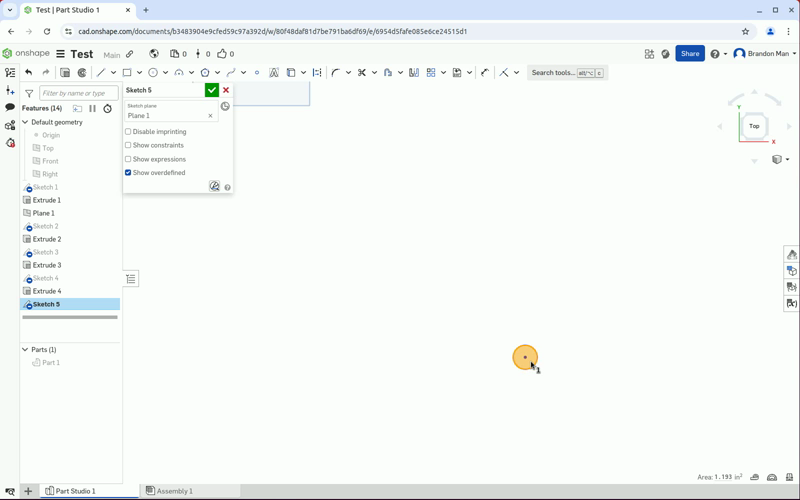
scroll(-6)
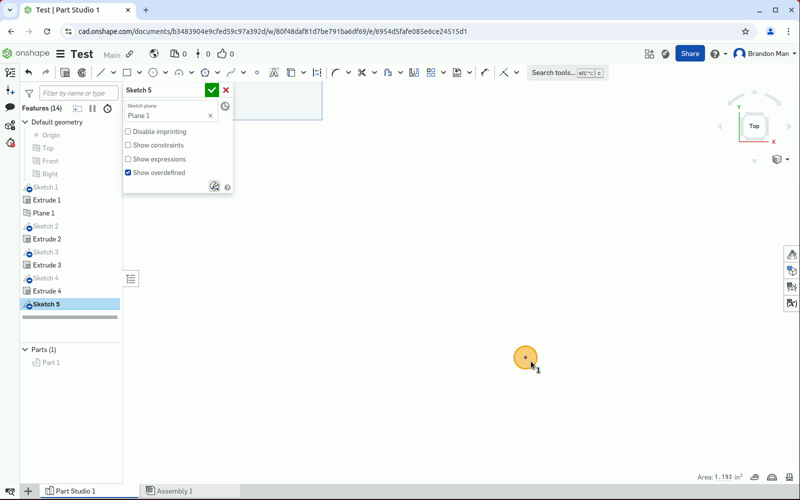
scroll(-6)
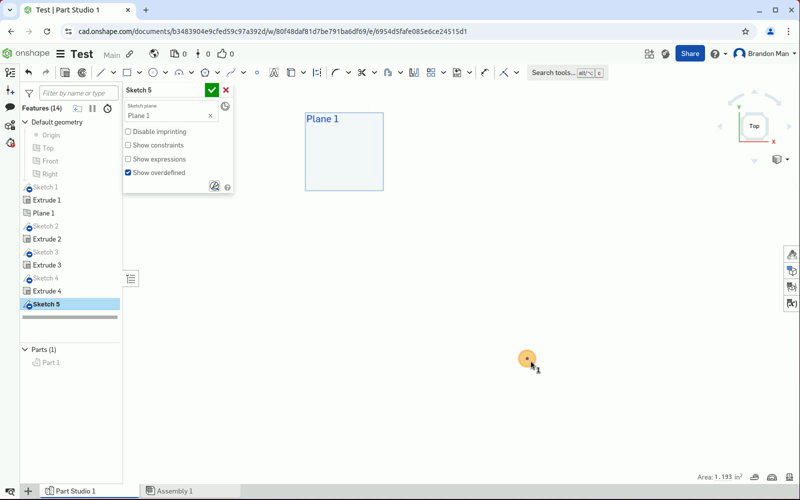
scroll(-6)
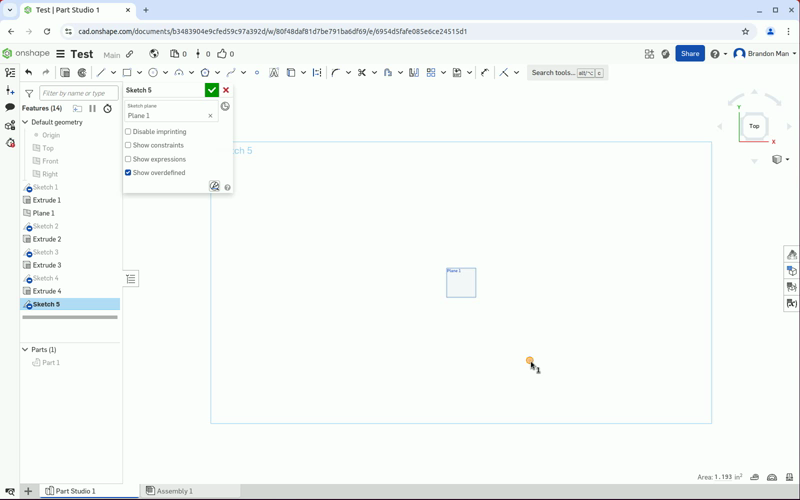
mouse_move(73, 352)
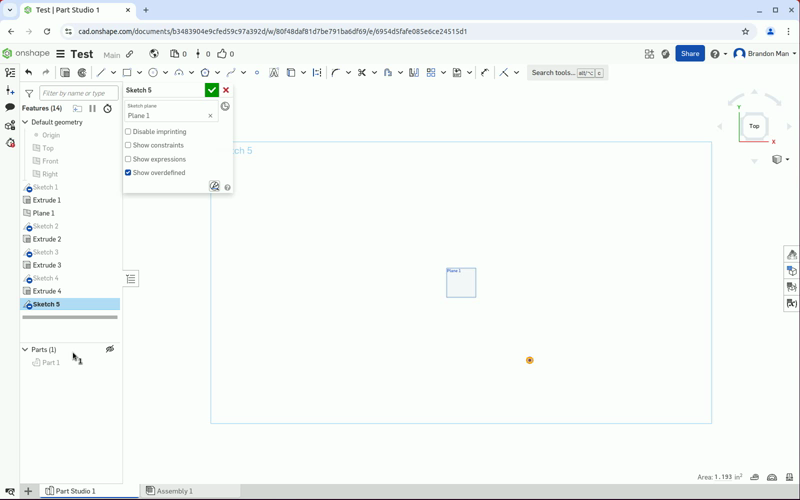
key(shift+y)
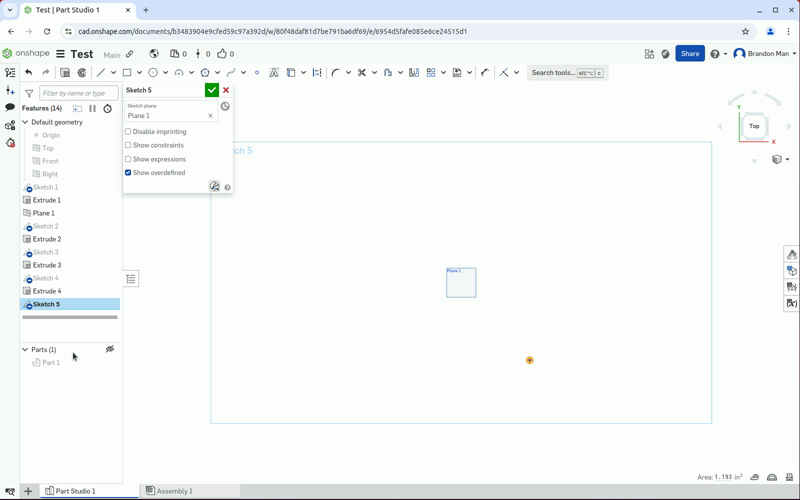
key(shift+e)
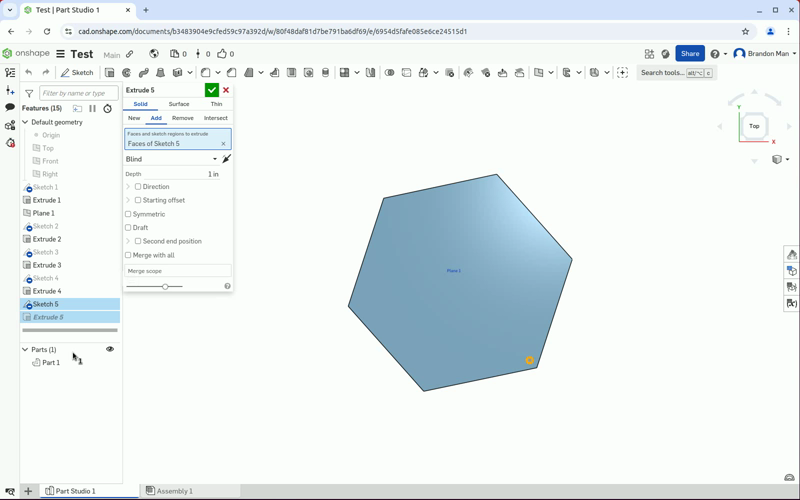
mouse_move(143, 106)
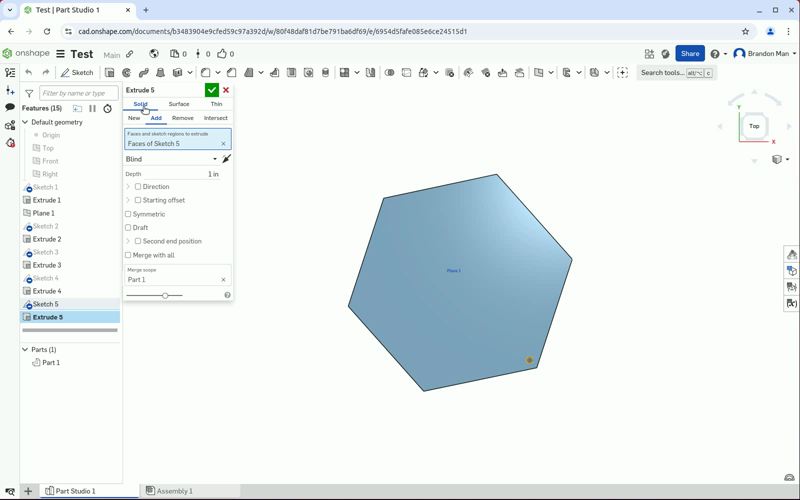
click(143, 106)
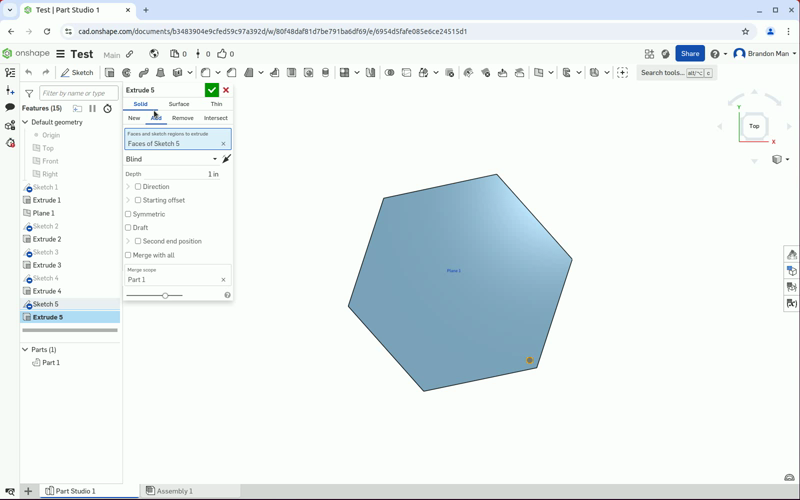
mouse_move(186, 120)
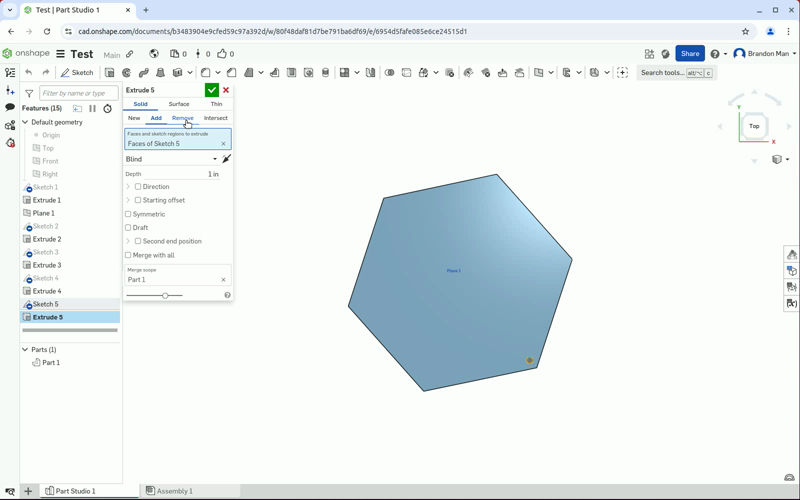
click(186, 120)
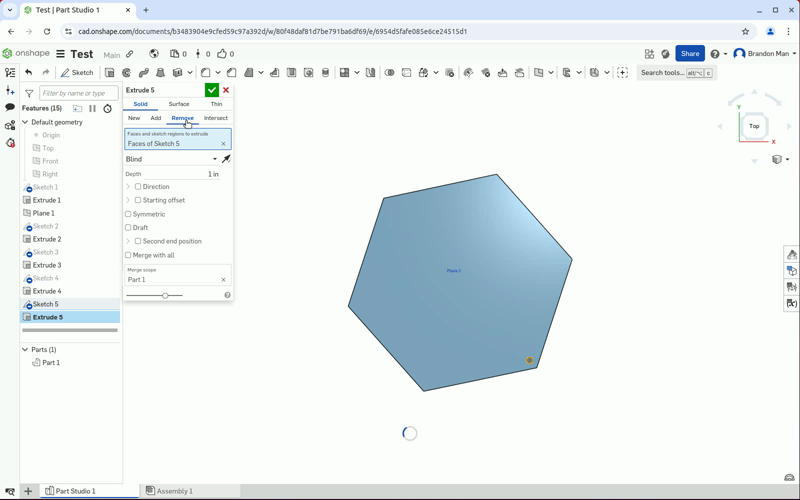
key(tab, 4)
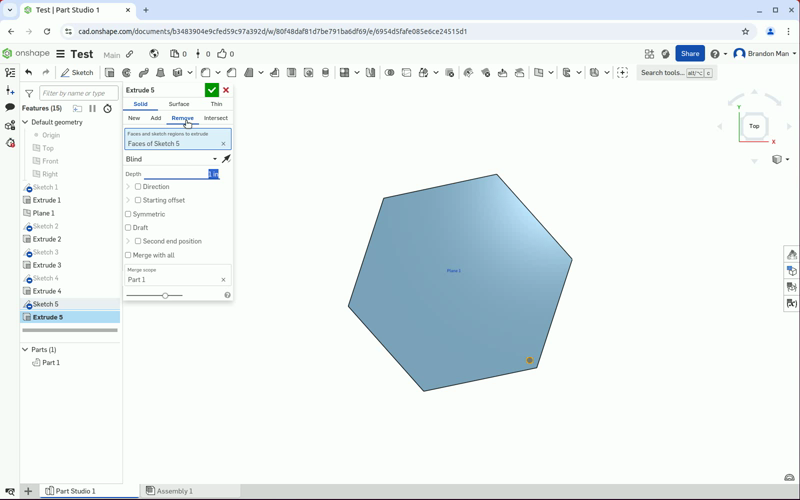
text(7.462)
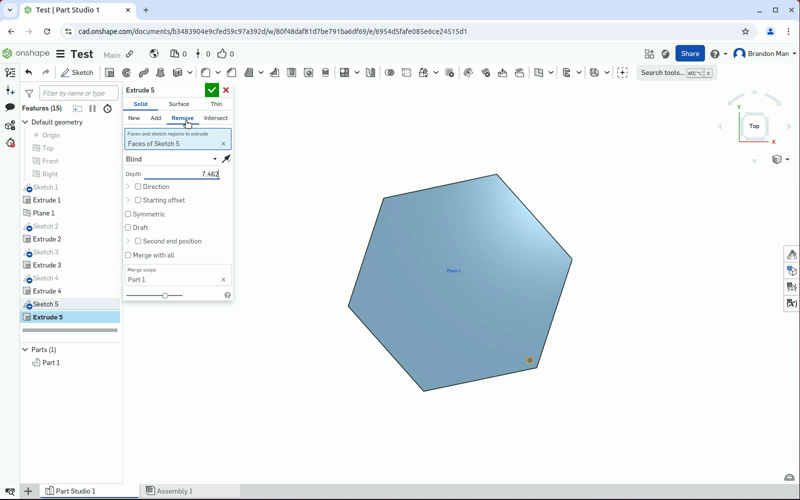
key(tab, 6)
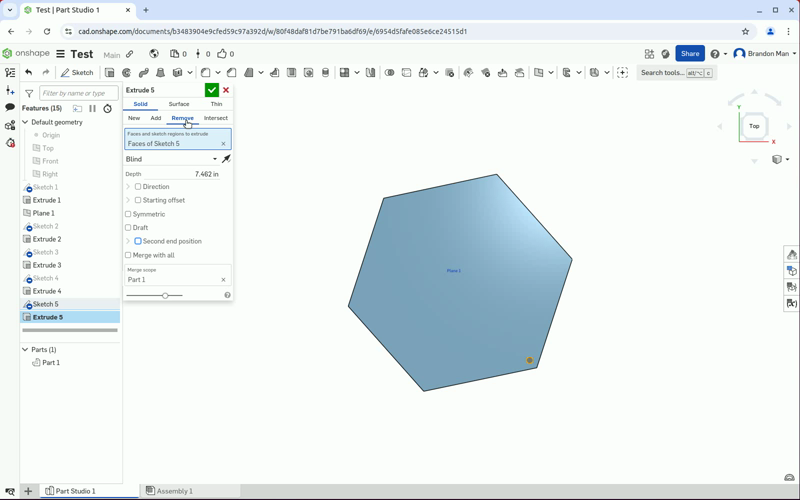
key(space)
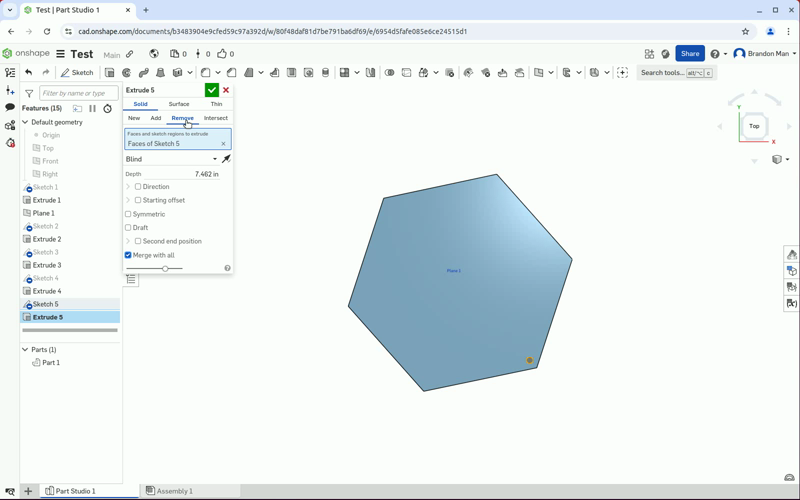
key(enter)
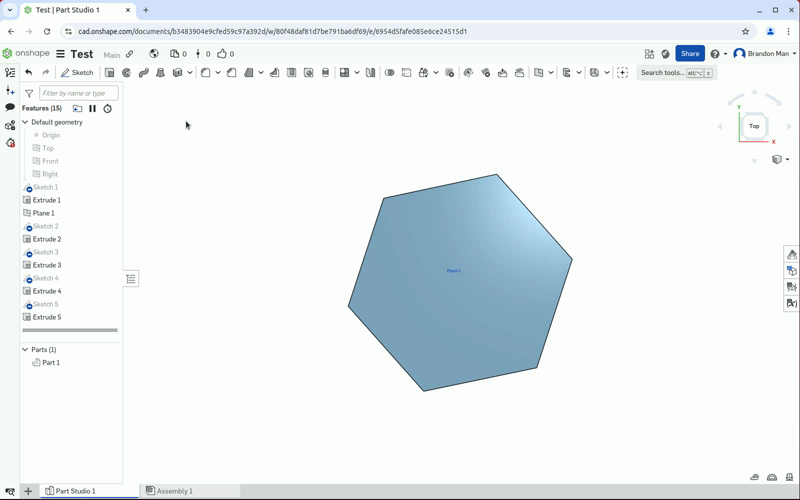
key(shift+h)
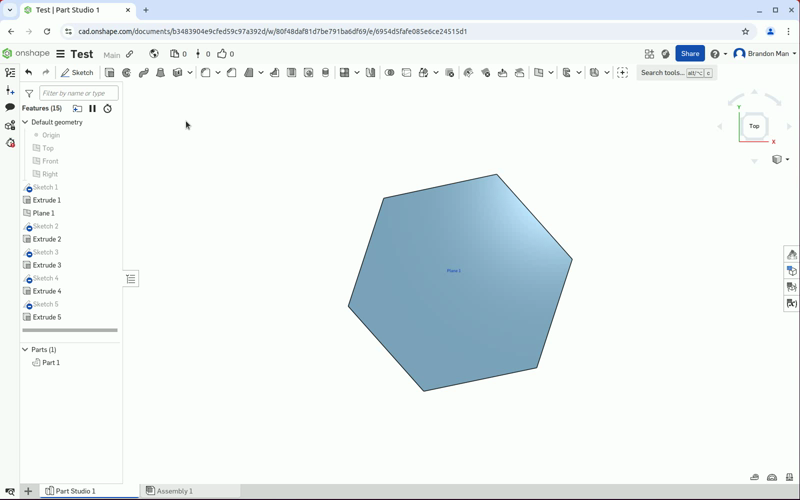
key(shift+h)
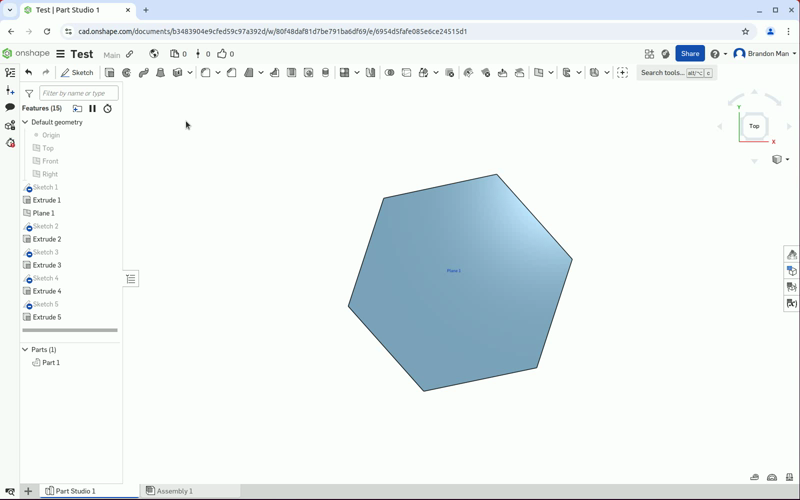
mouse_move(73, 189)
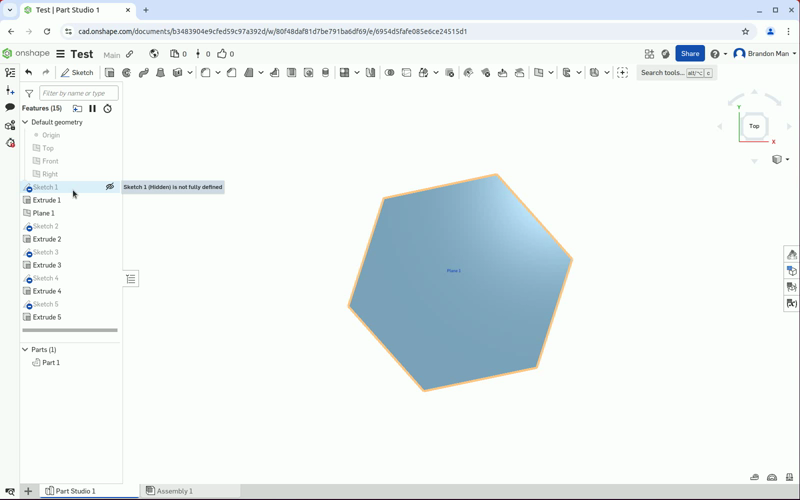
click(73, 189)
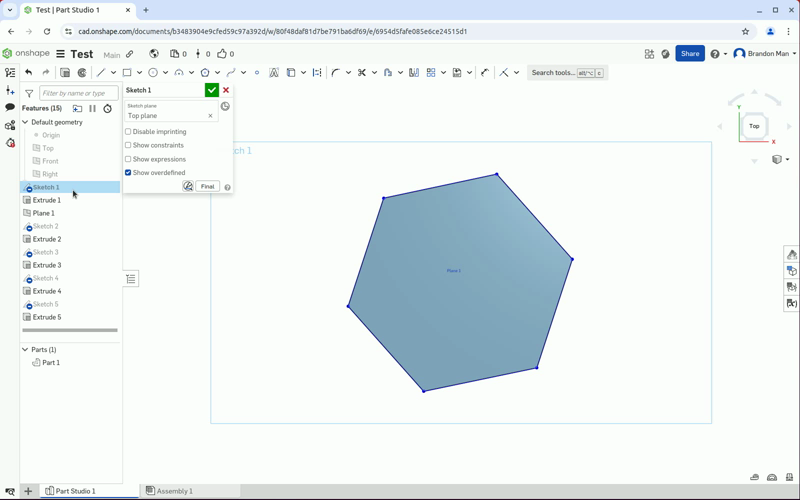
mouse_move(229, 92)
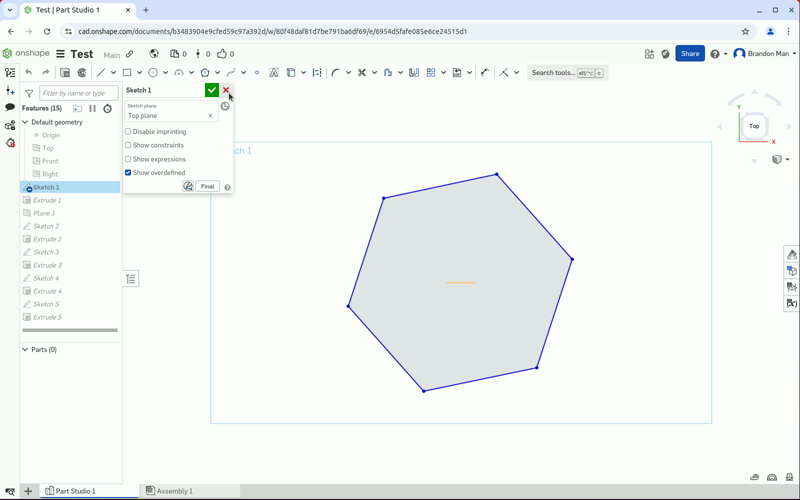
click(229, 92)
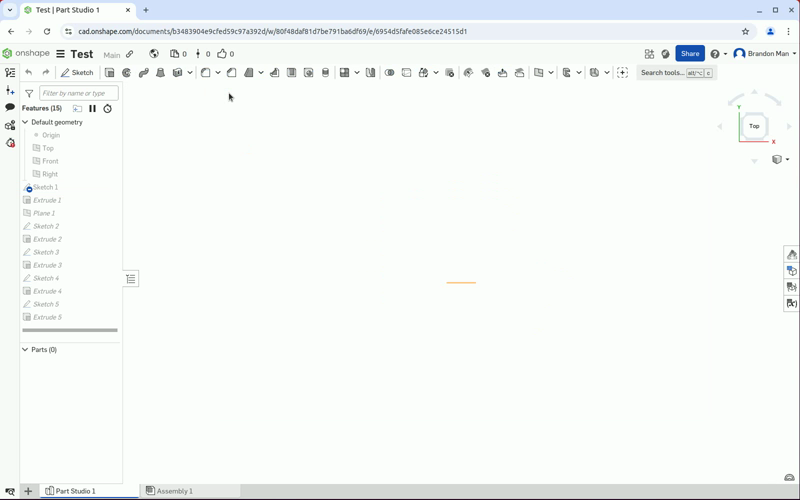
key(shift+s)
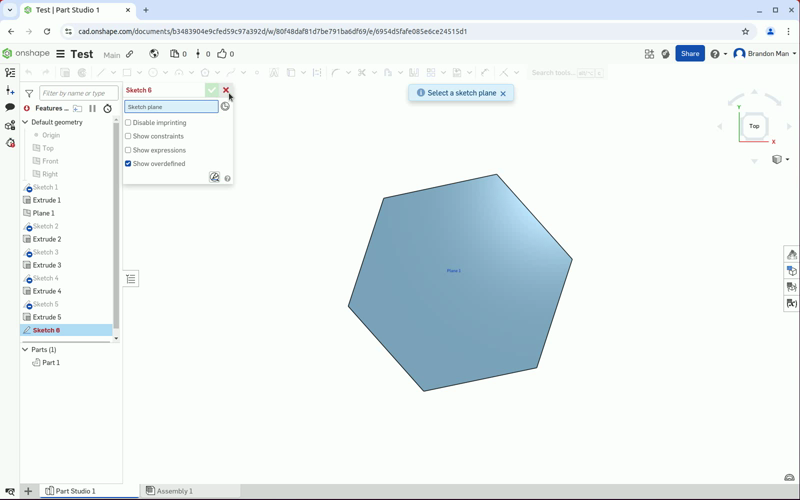
mouse_move(69, 215)
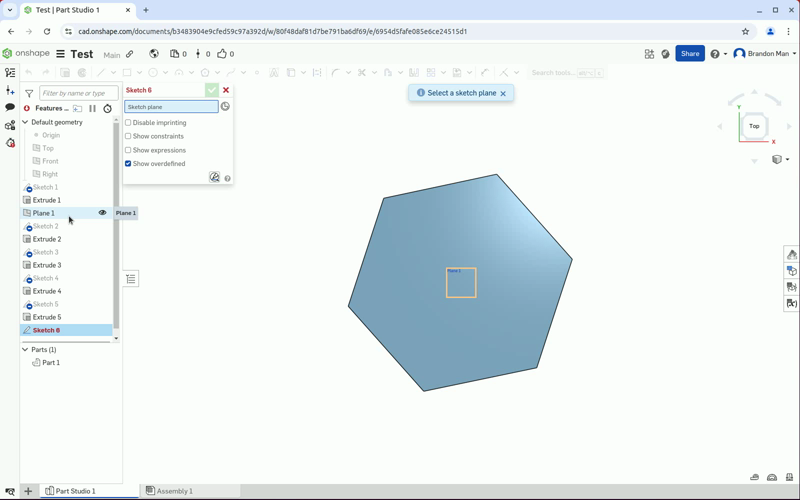
click(69, 215)
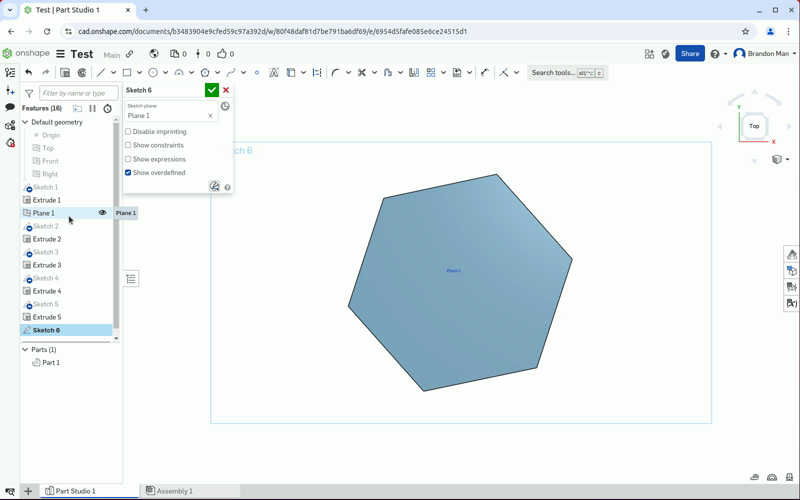
mouse_move(73, 352)
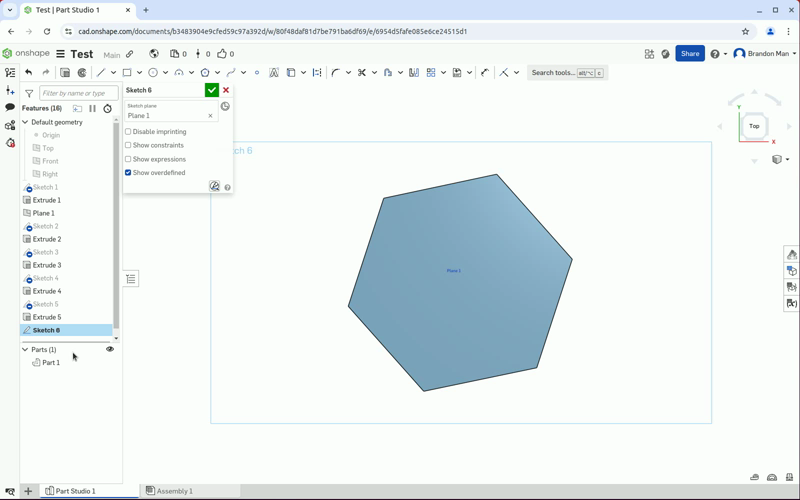
key(y)
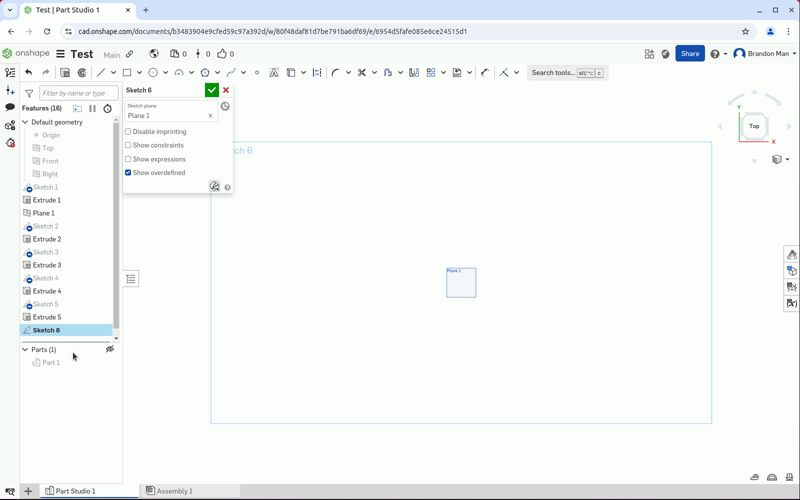
key(c)
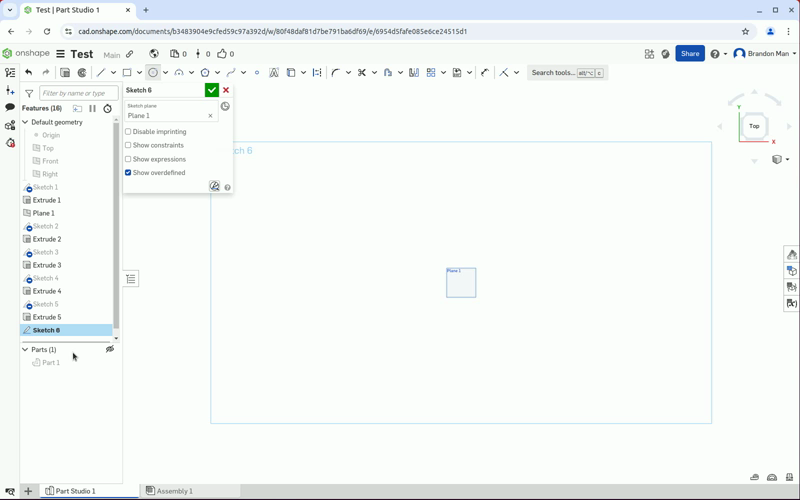
key_down(shift)
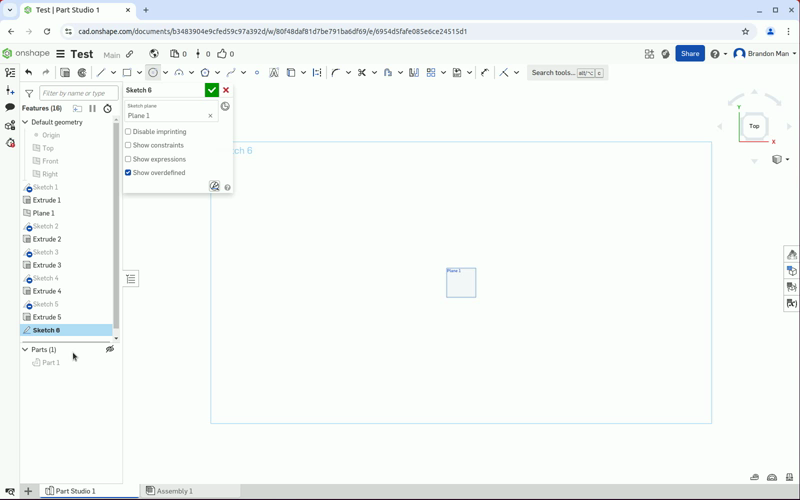
mouse_move(515, 351)
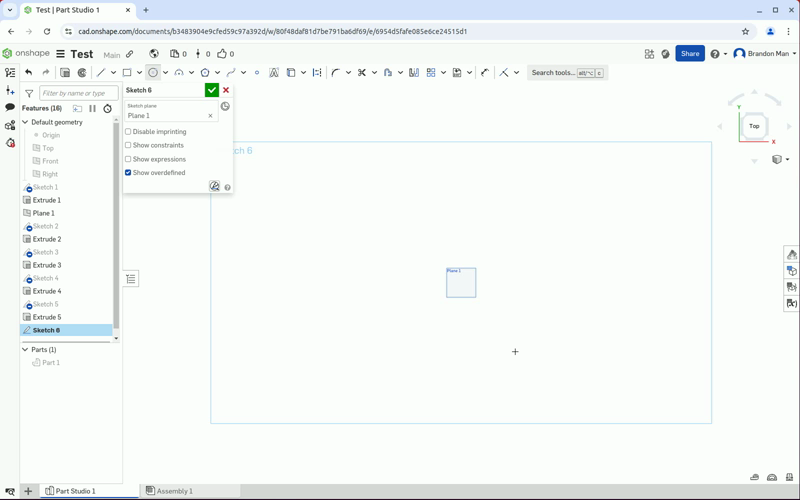
click(515, 351)
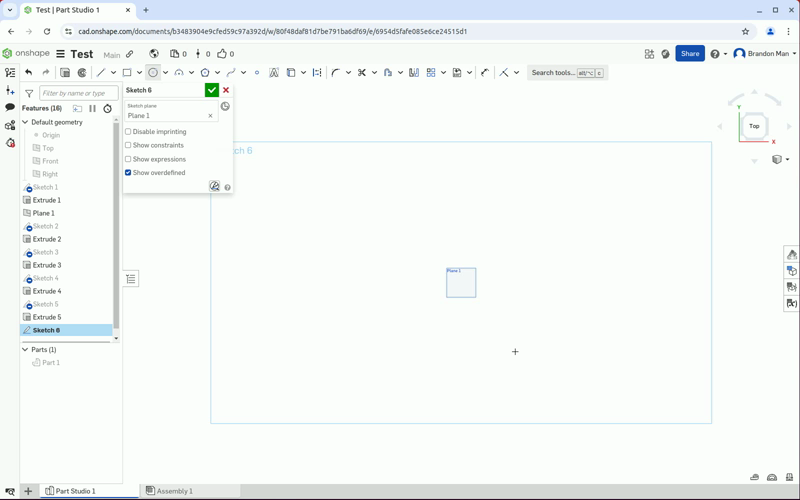
key_up(shift)
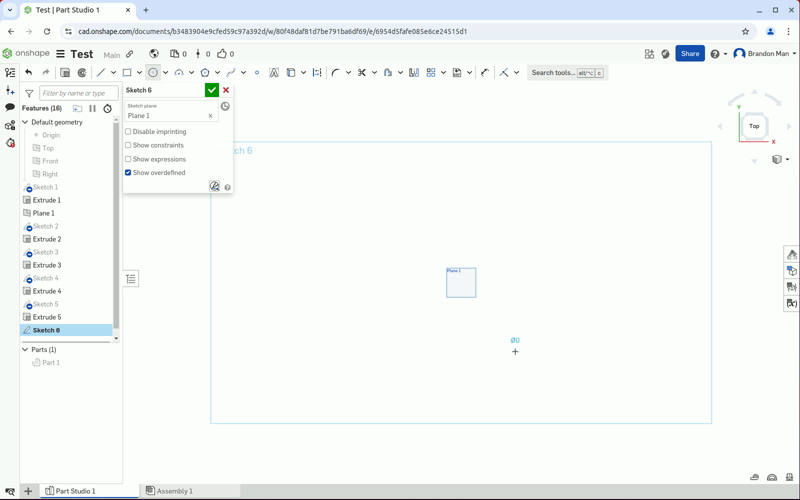
mouse_move(518, 351)
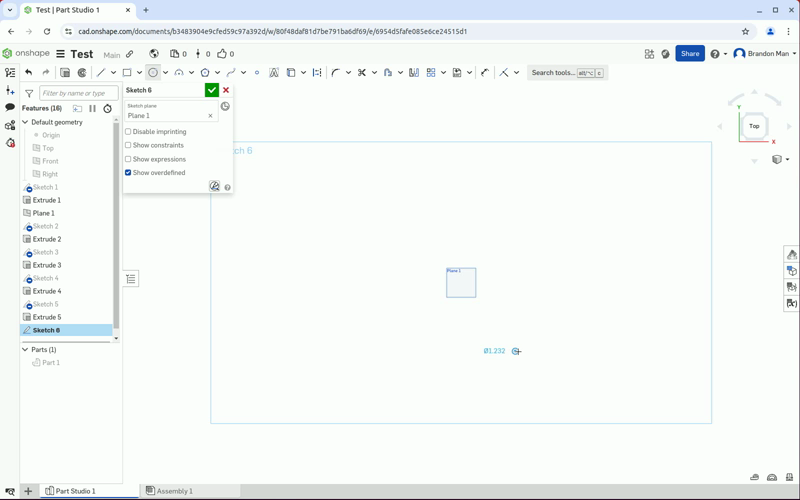
click(518, 351)
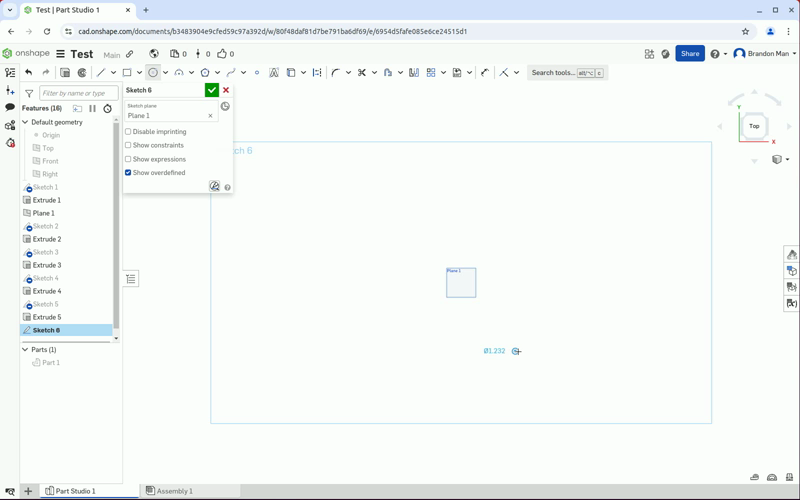
key(esc)
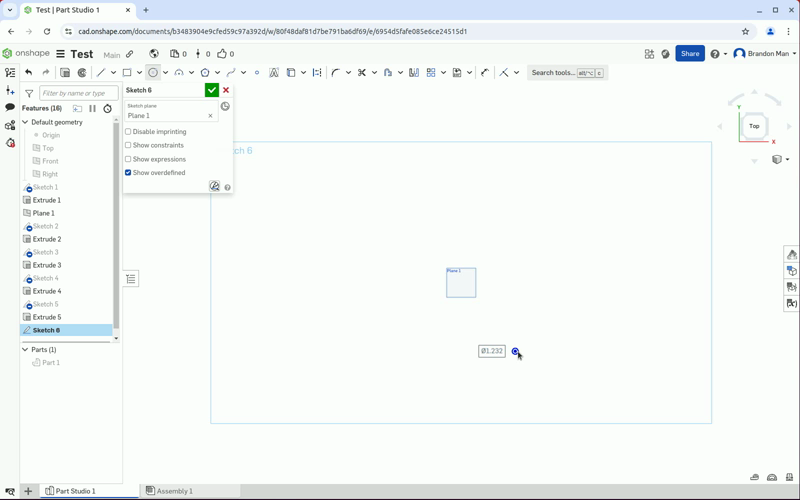
mouse_move(515, 349)
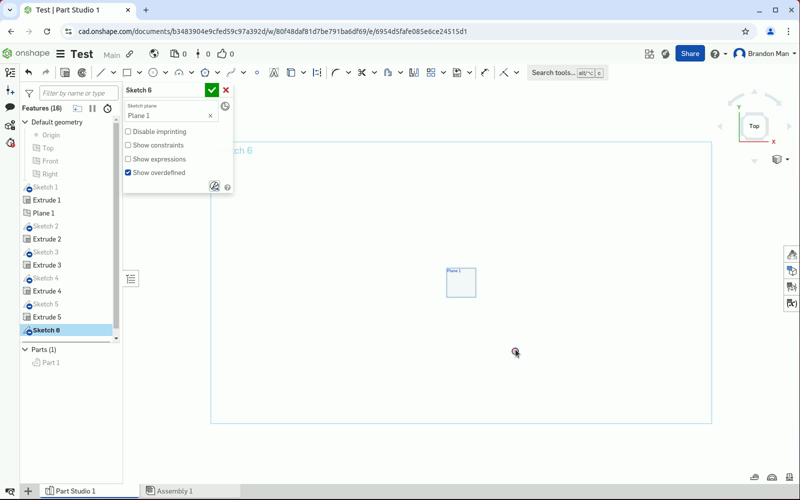
scroll(6)
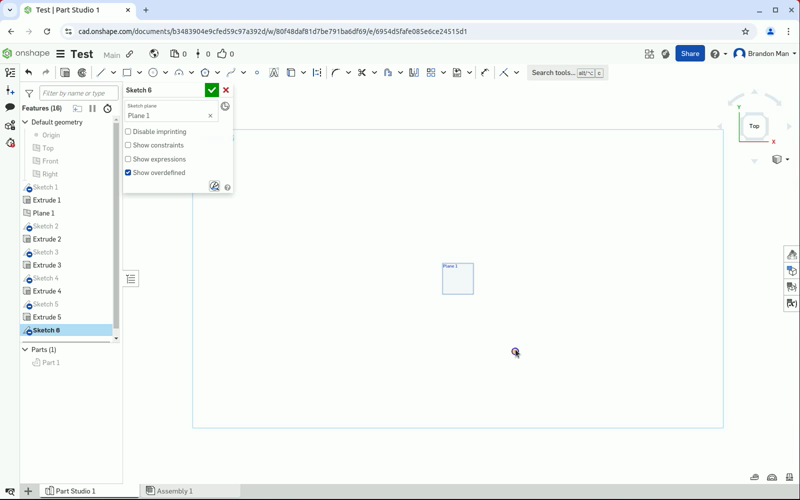
scroll(6)
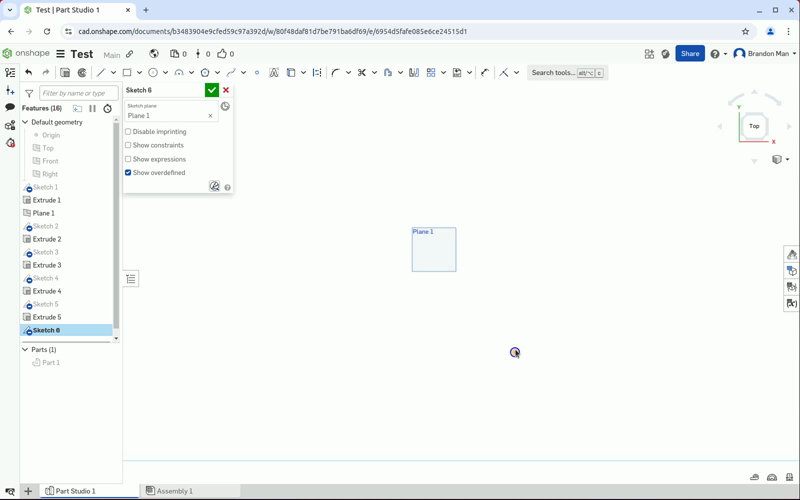
scroll(6)
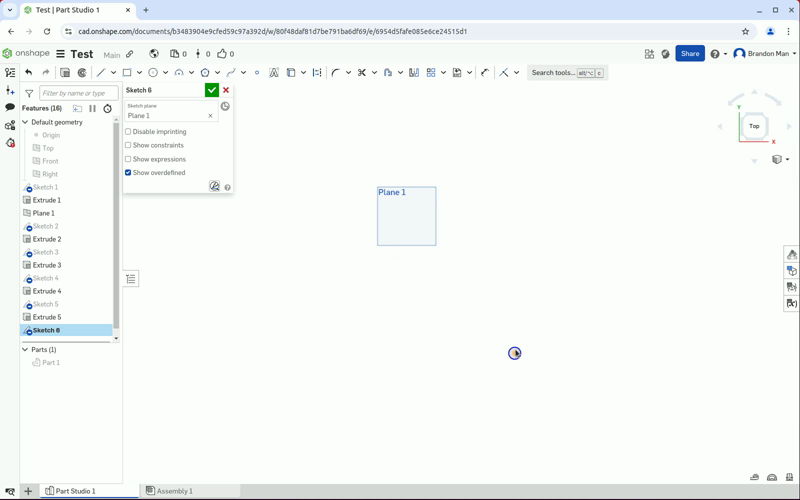
scroll(6)
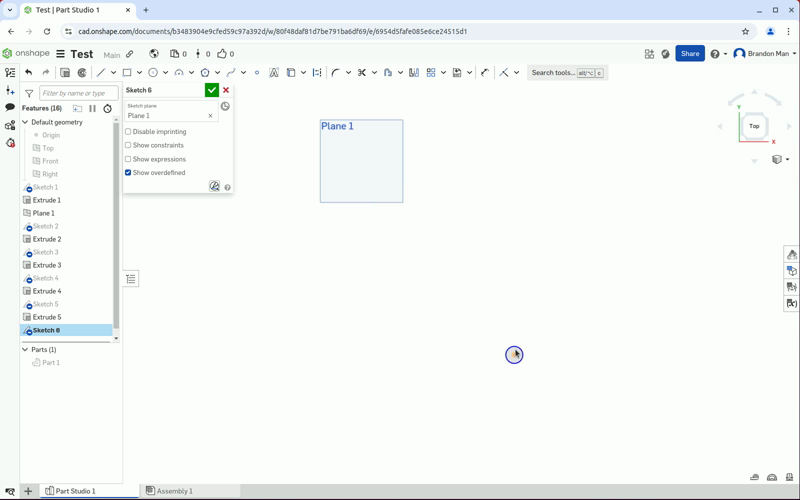
scroll(6)
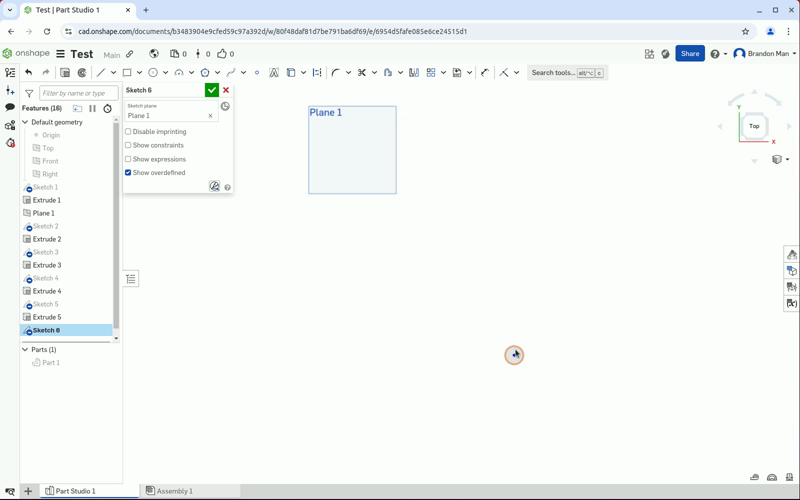
scroll(6)
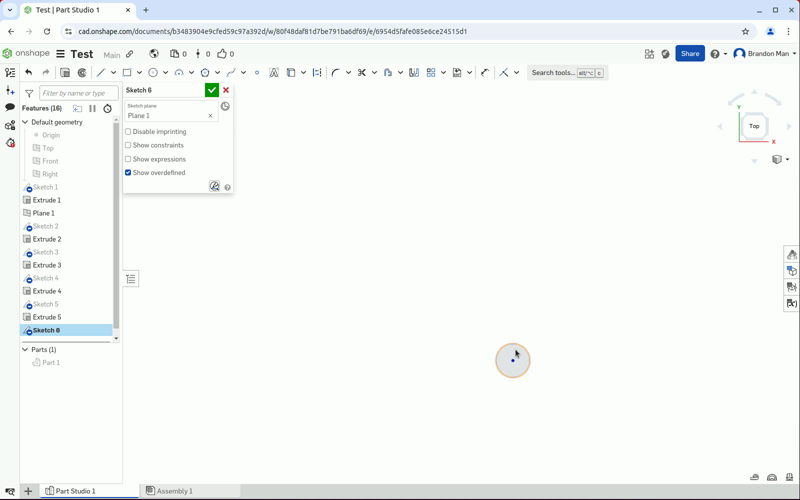
scroll(6)
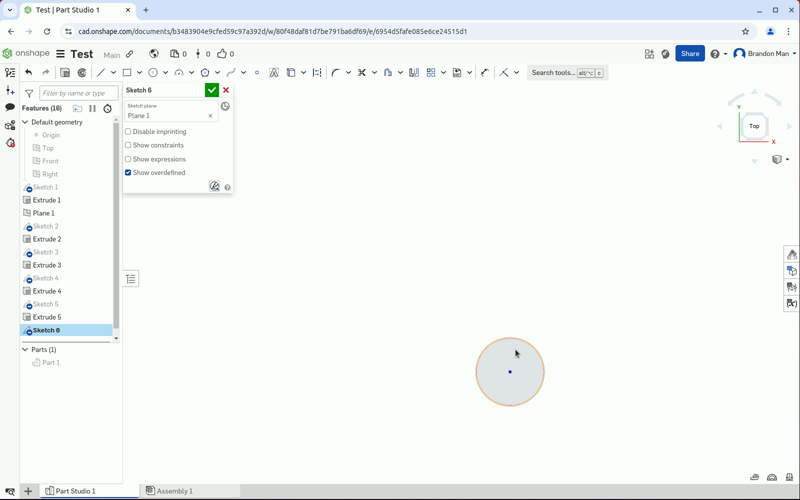
click(515, 349)
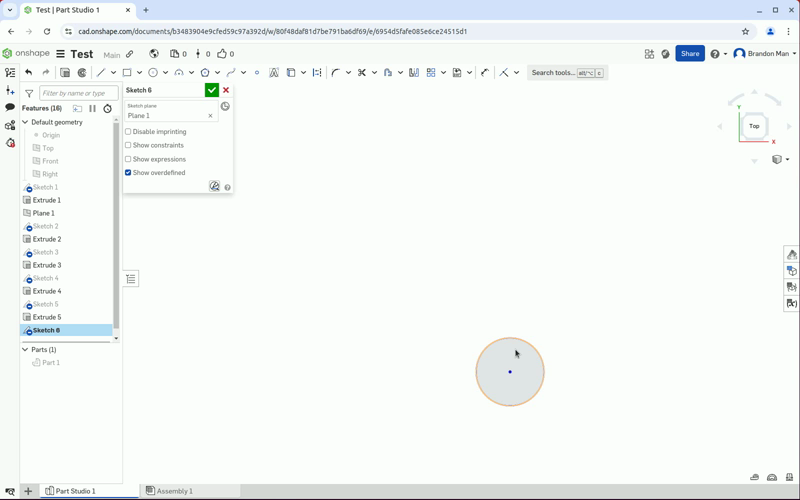
scroll(-6)
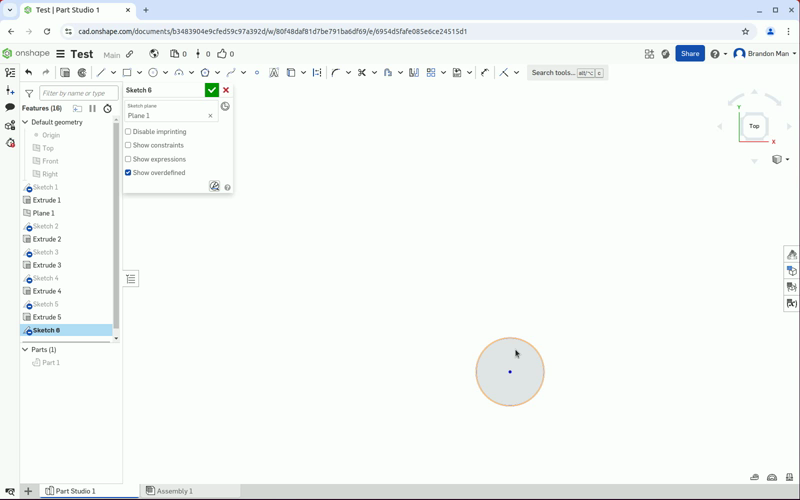
scroll(-6)
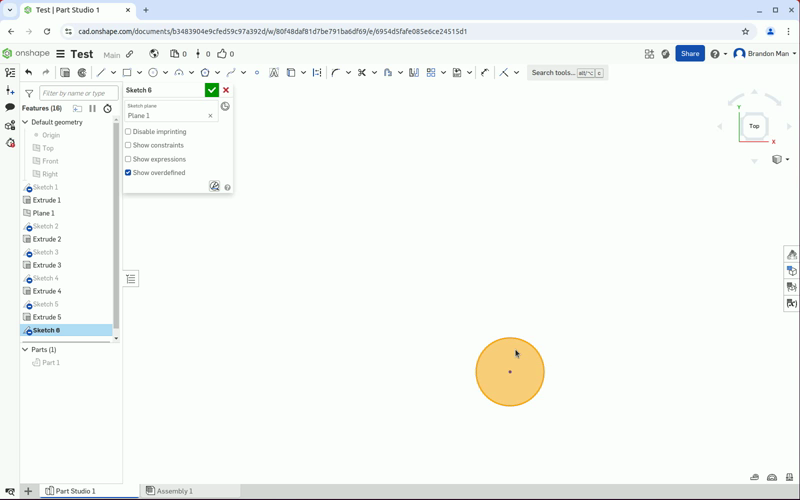
scroll(-6)
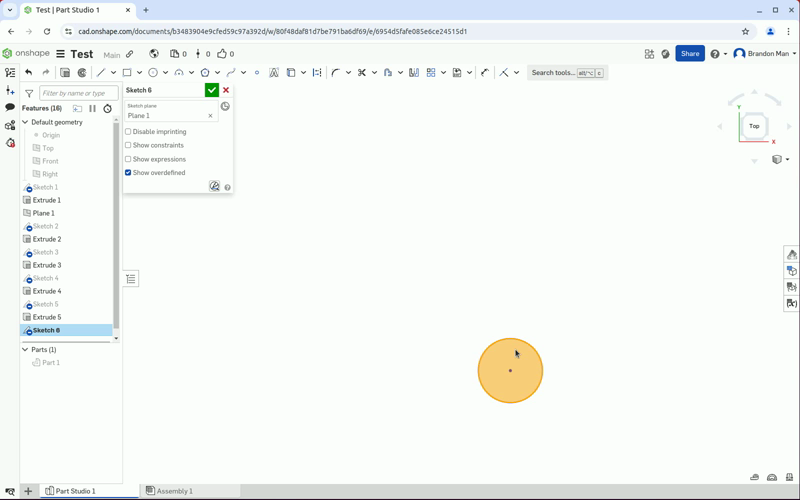
scroll(-6)
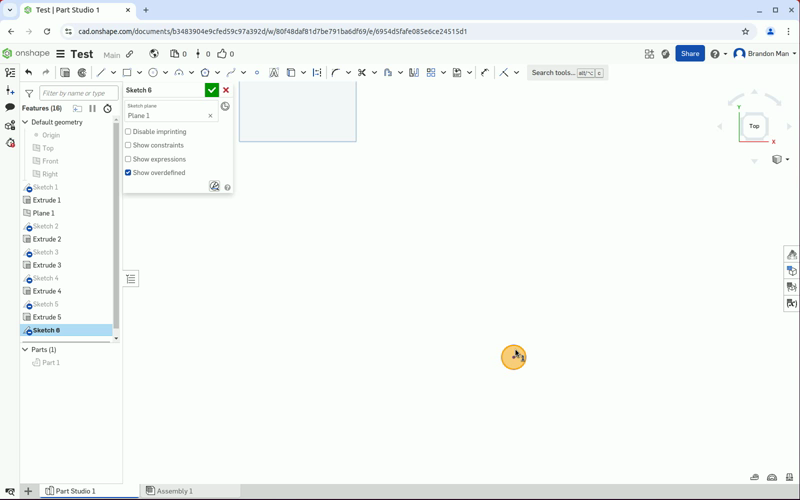
scroll(-6)
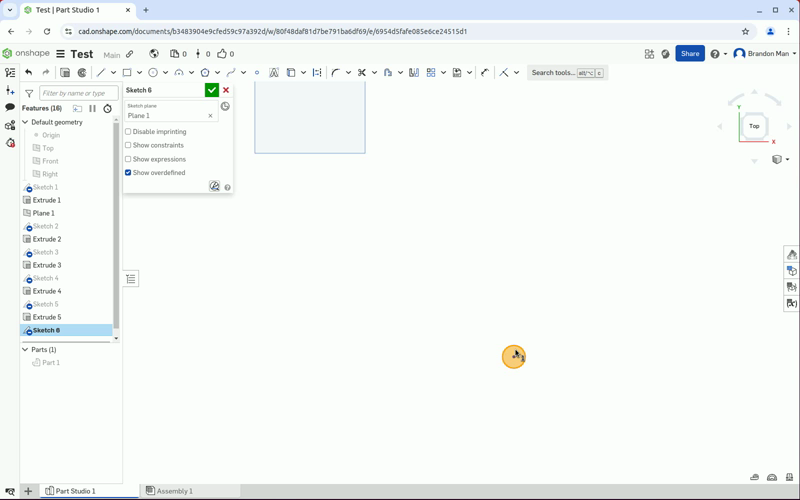
scroll(-6)
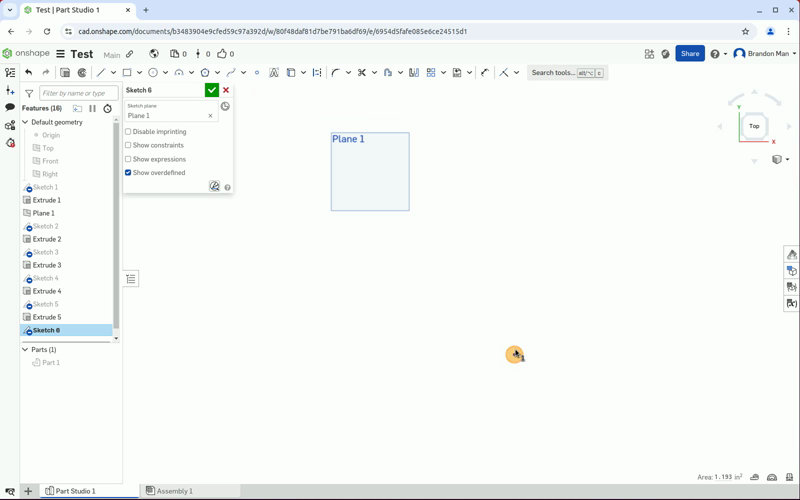
scroll(-6)
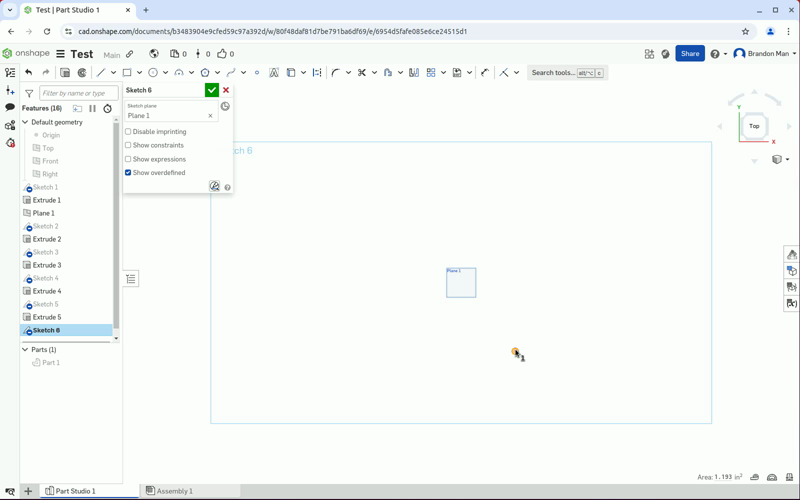
mouse_move(73, 352)
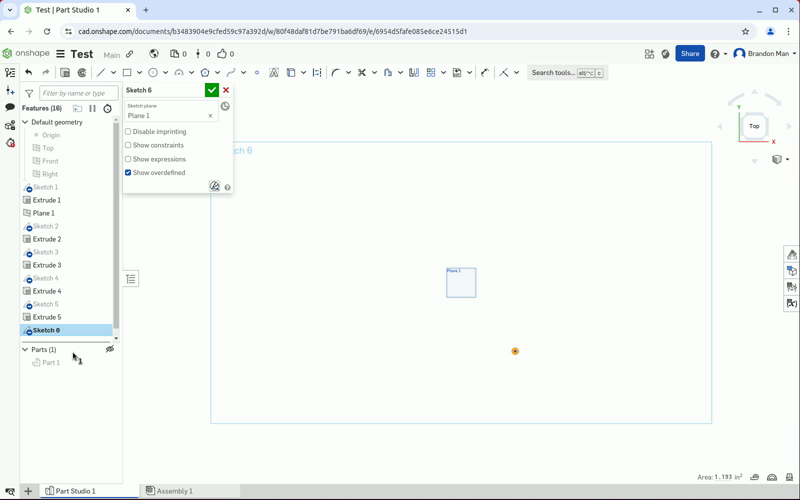
key(shift+y)
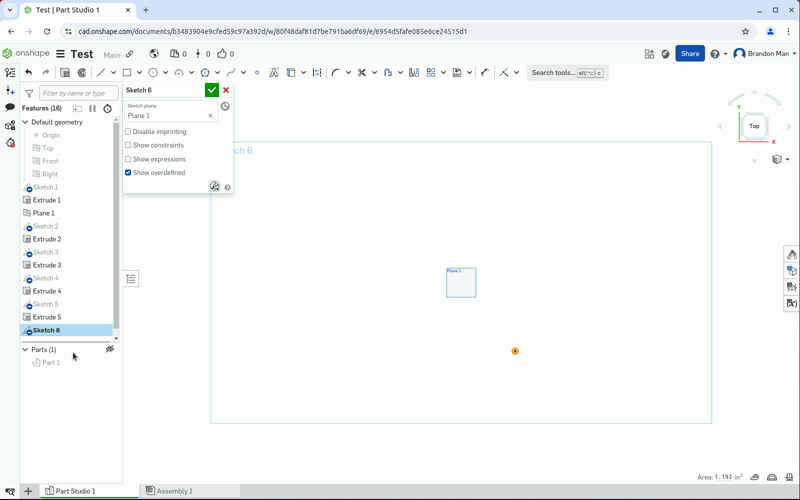
key(shift+e)
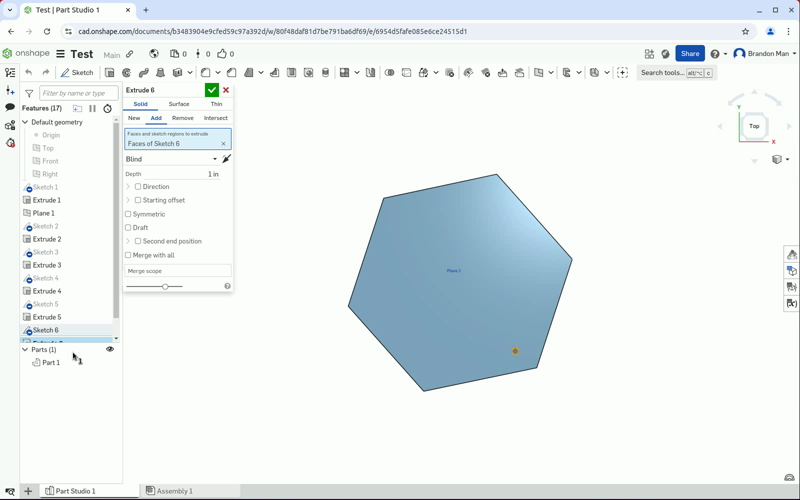
mouse_move(143, 106)
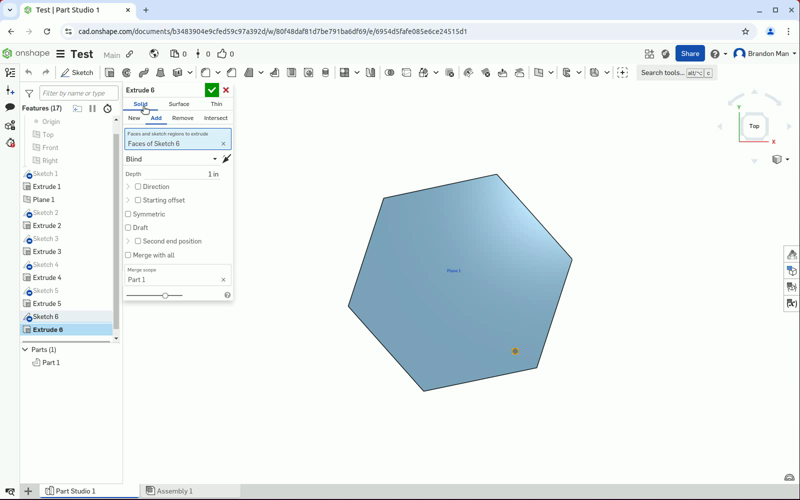
click(143, 106)
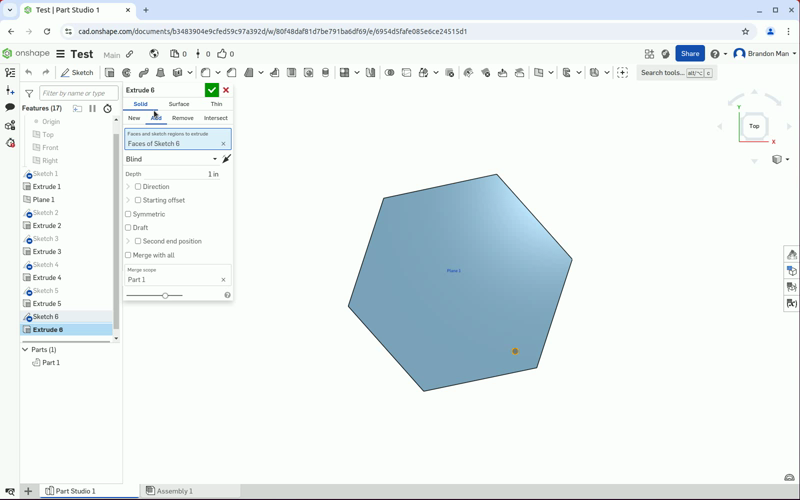
mouse_move(186, 120)
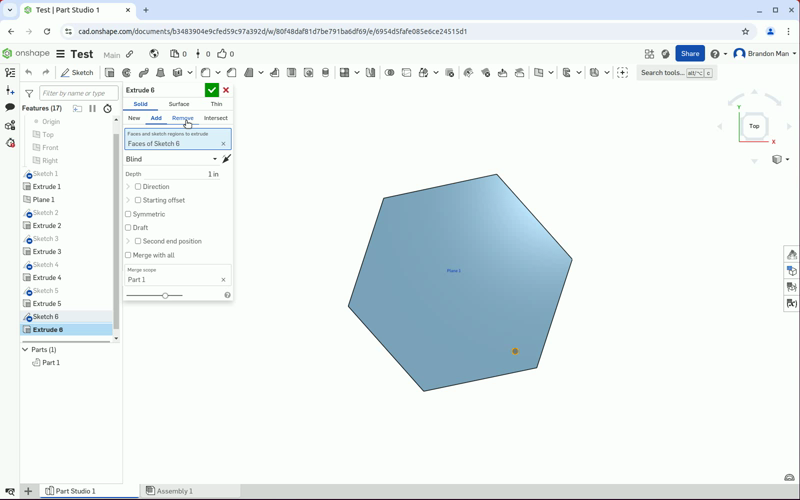
click(186, 120)
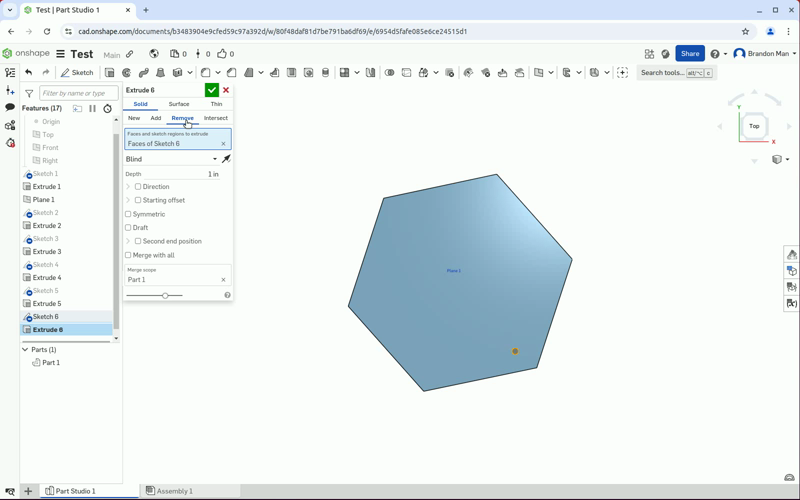
key(tab, 4)
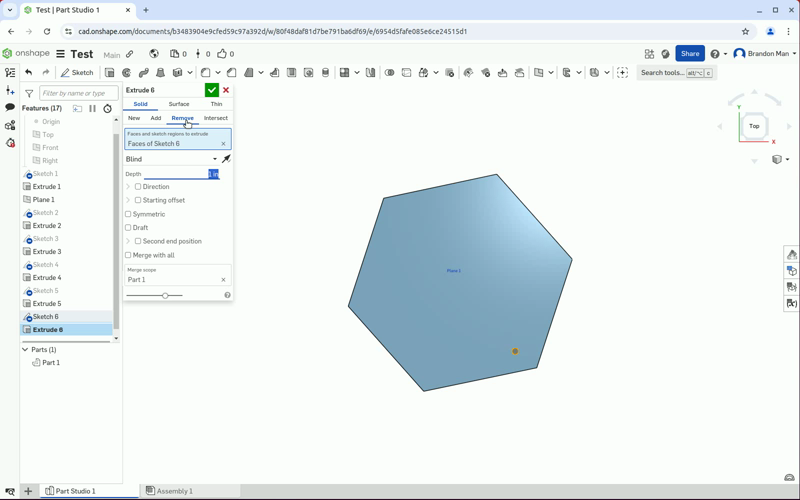
text(7.462)
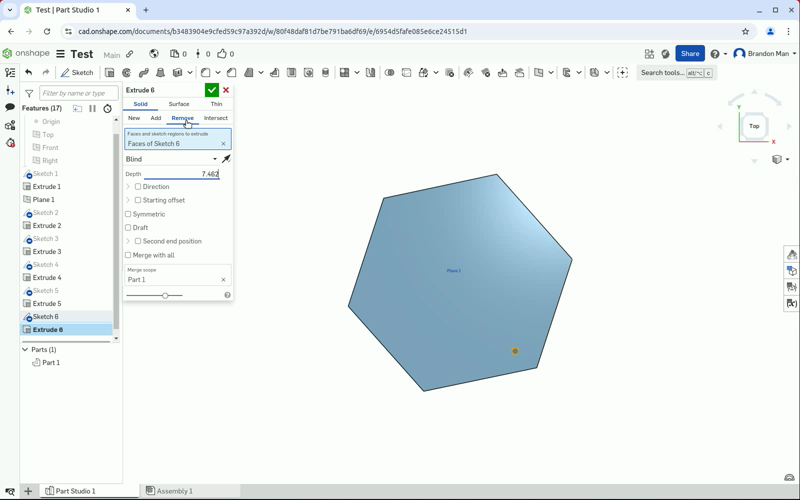
key(tab, 6)
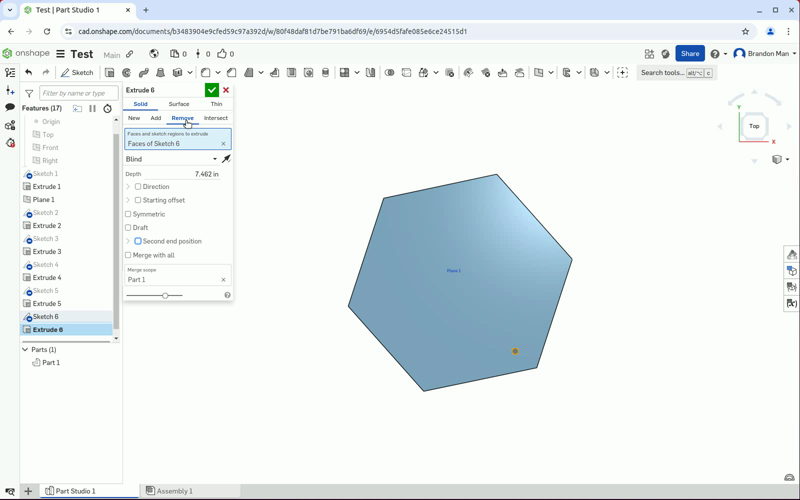
key(space)
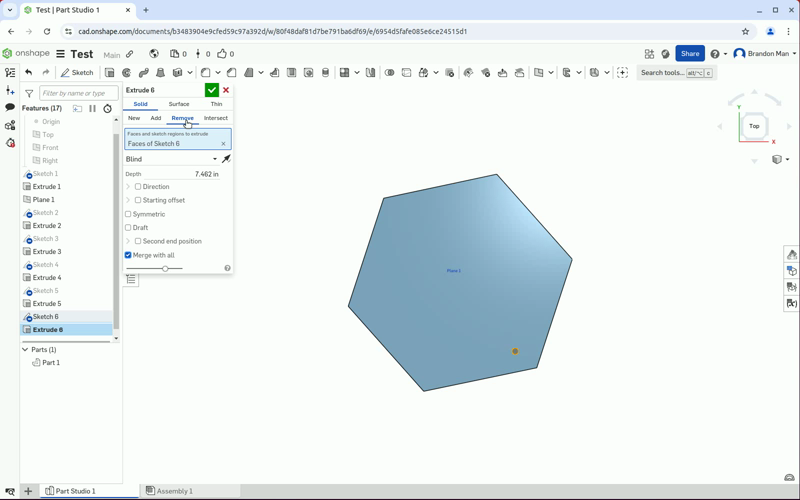
key(enter)
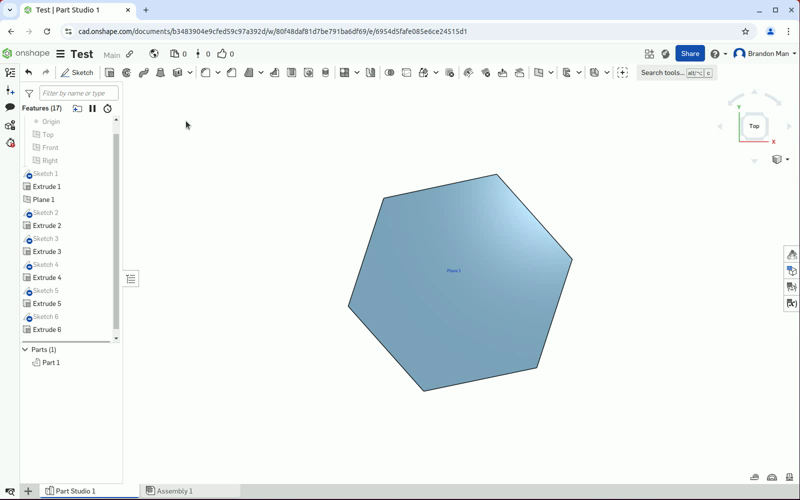
key(shift+h)
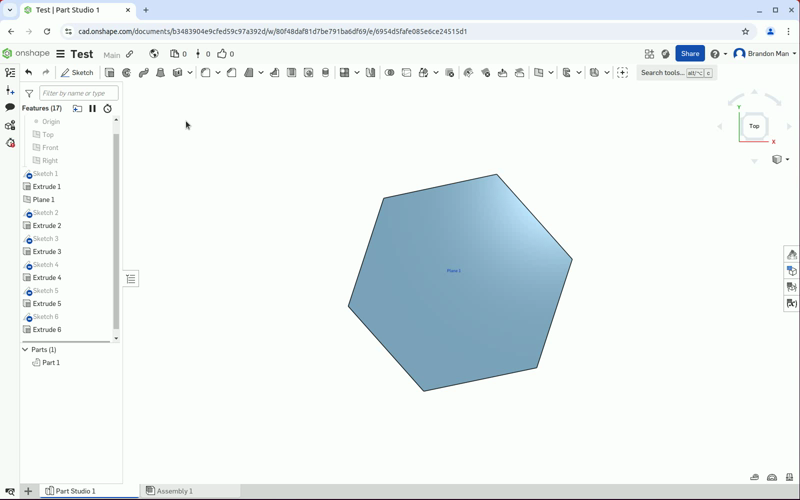
key(shift+h)
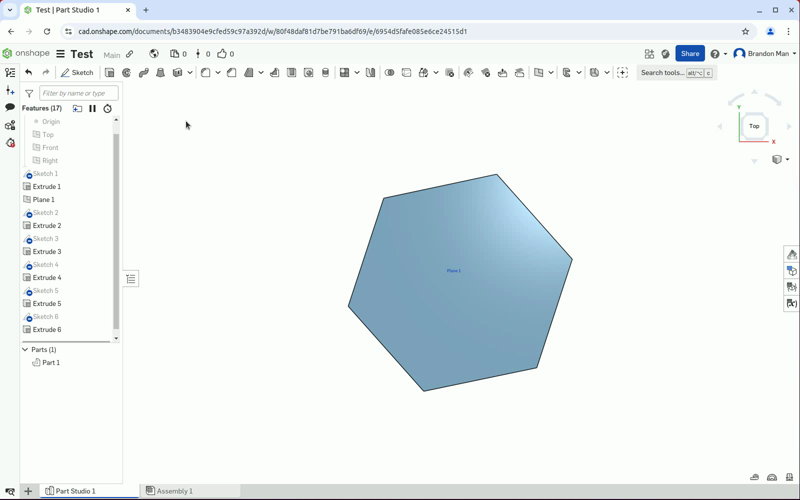
mouse_move(69, 176)
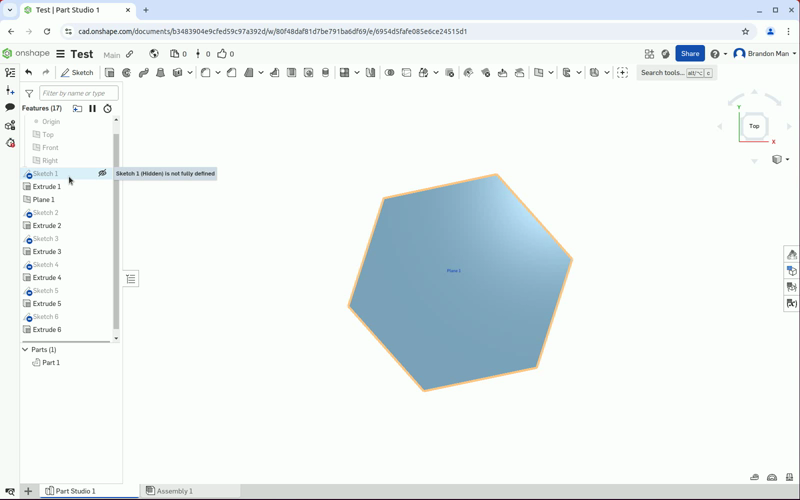
click(69, 176)
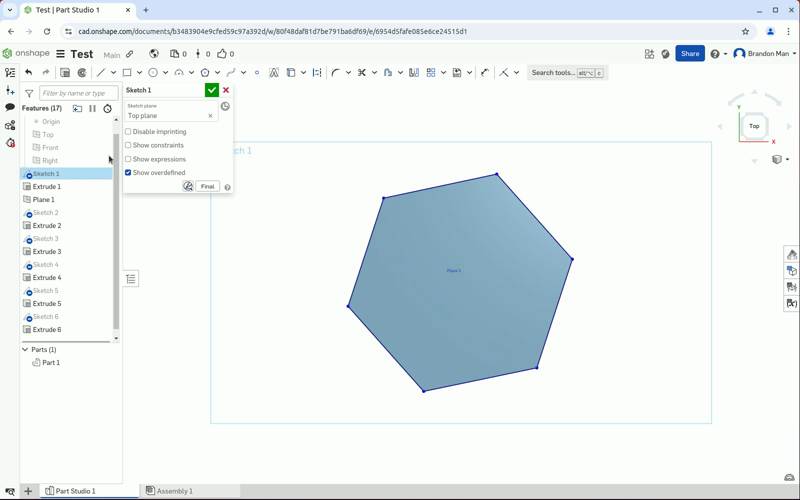
mouse_move(229, 92)
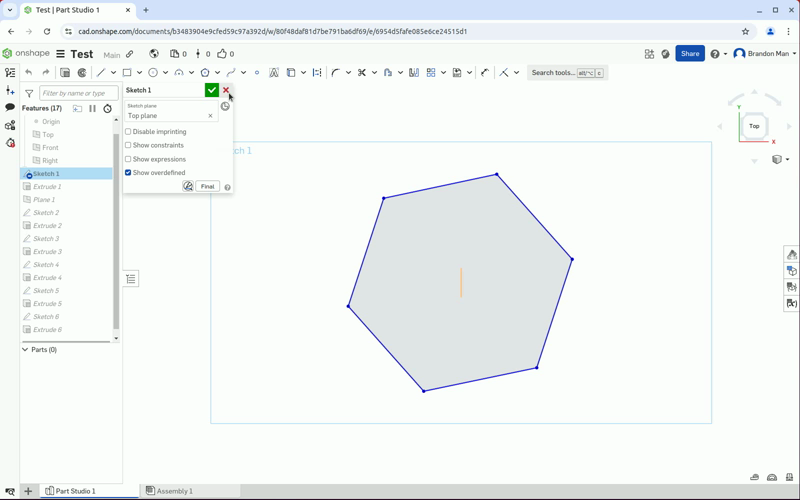
click(229, 92)
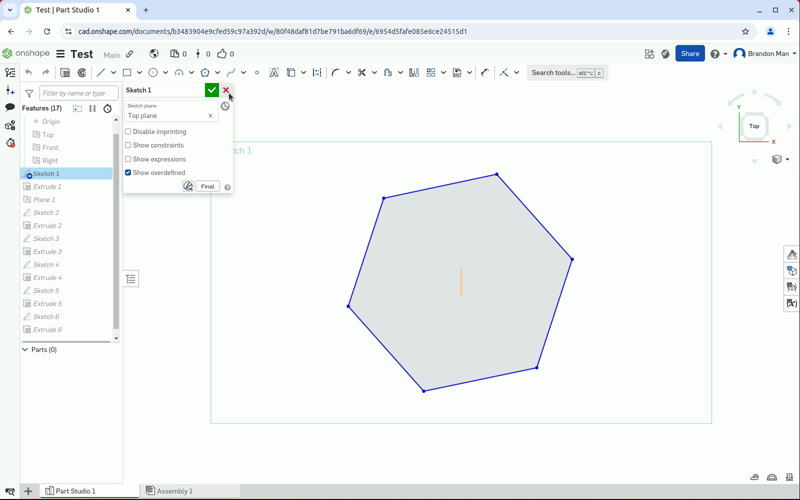
key(shift+s)
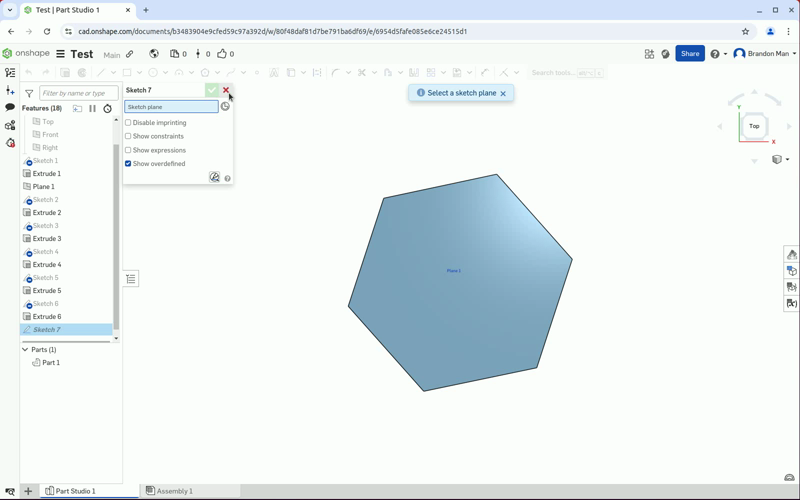
mouse_move(69, 189)
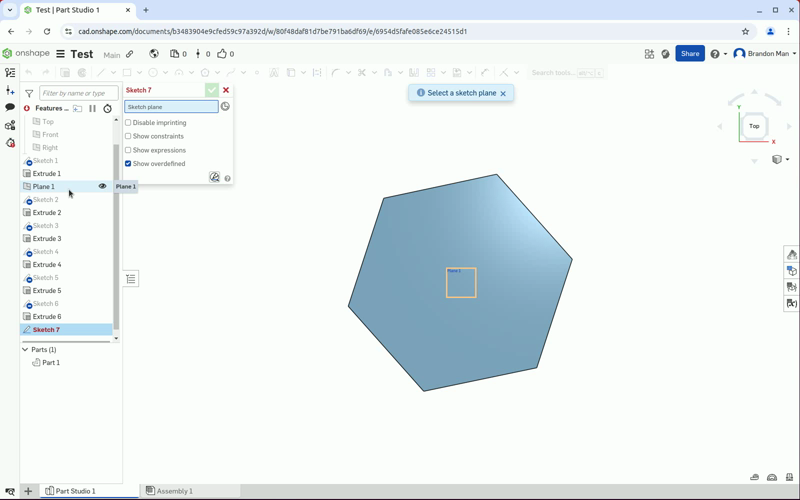
click(69, 189)
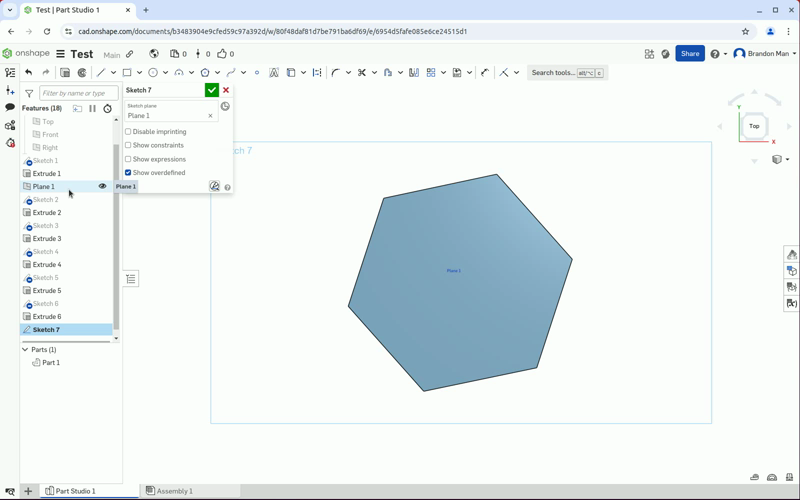
mouse_move(73, 352)
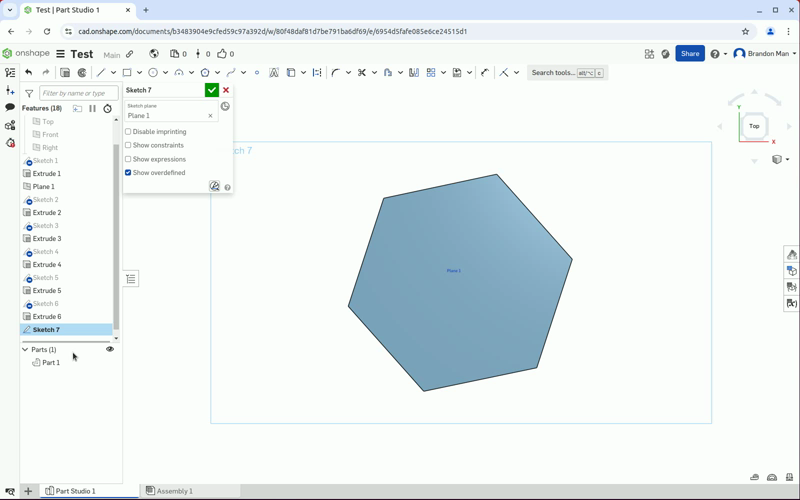
key(y)
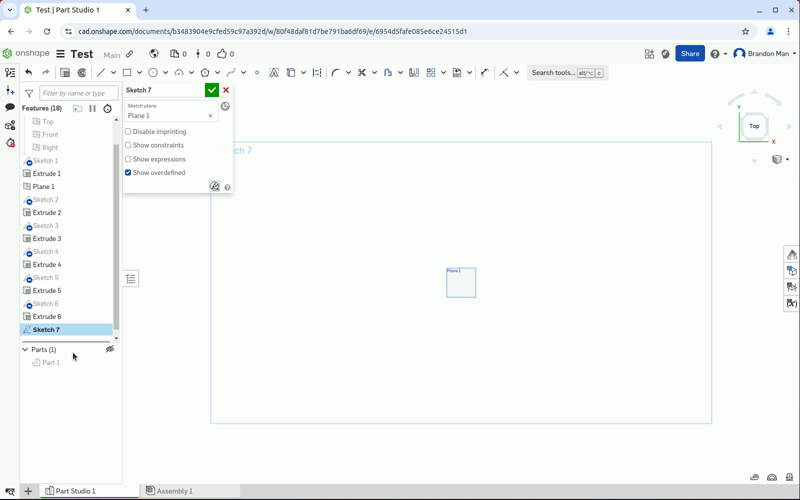
key(c)
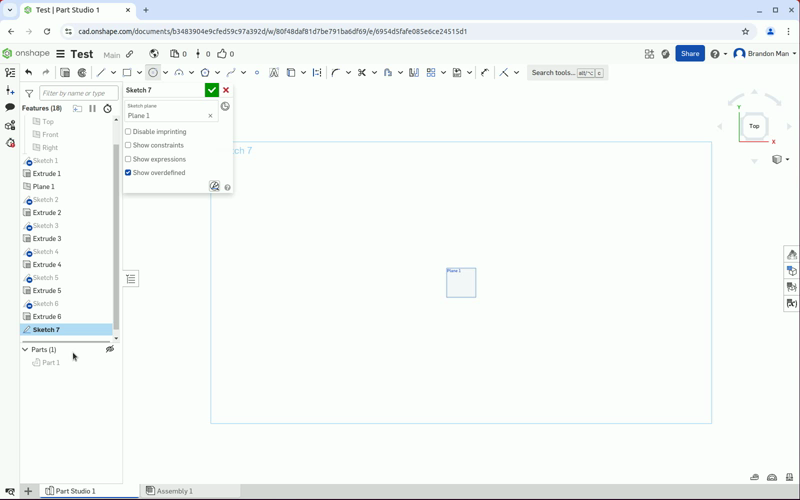
key_down(shift)
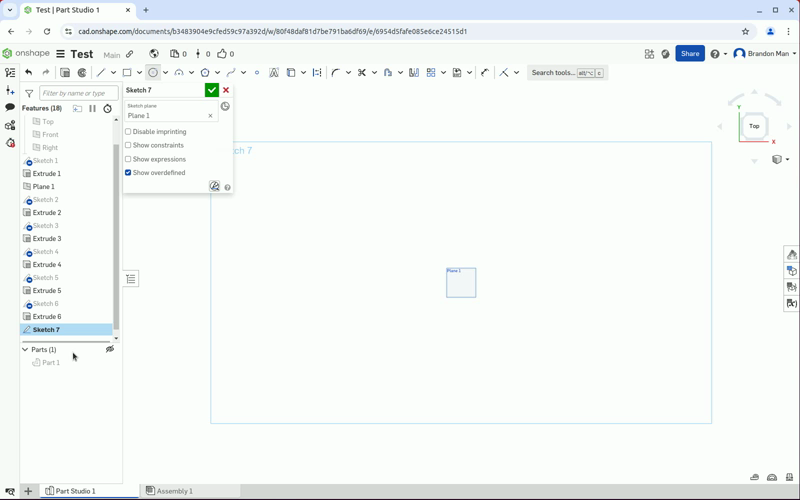
mouse_move(443, 374)
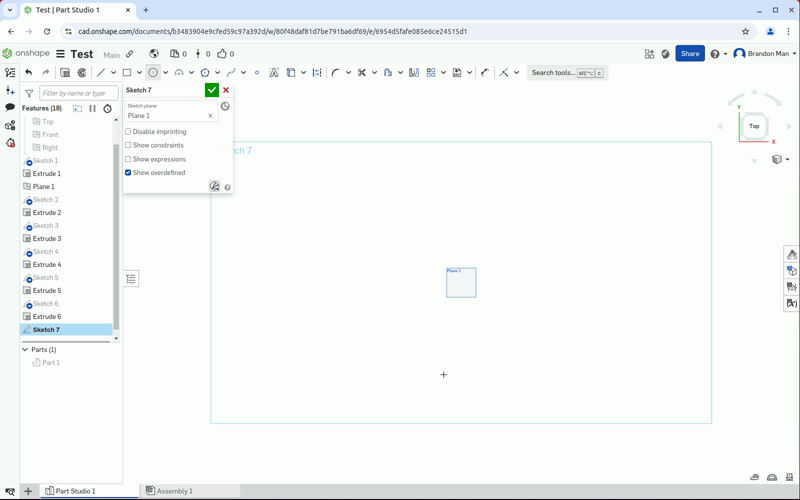
click(443, 374)
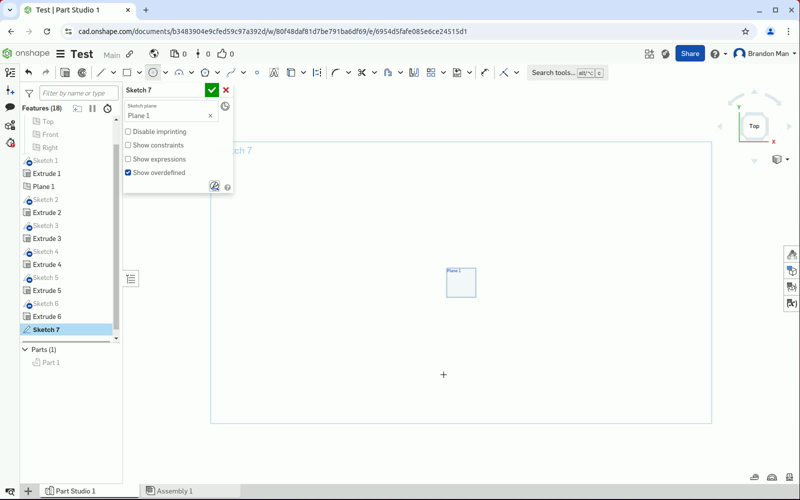
key_up(shift)
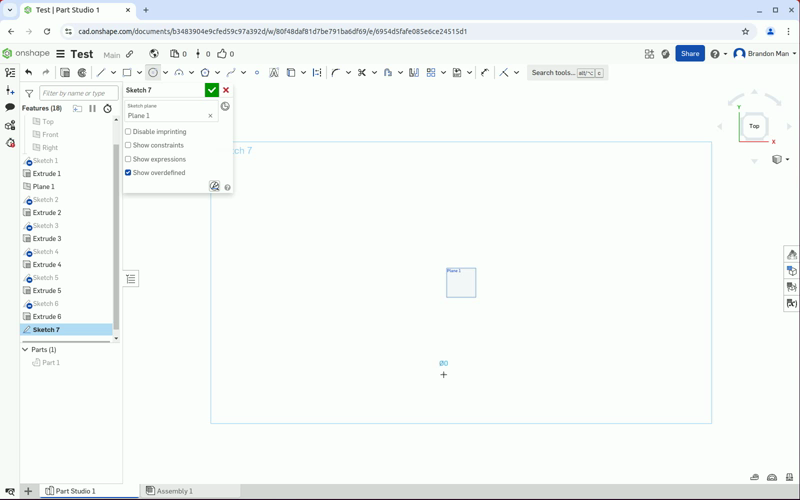
mouse_move(446, 374)
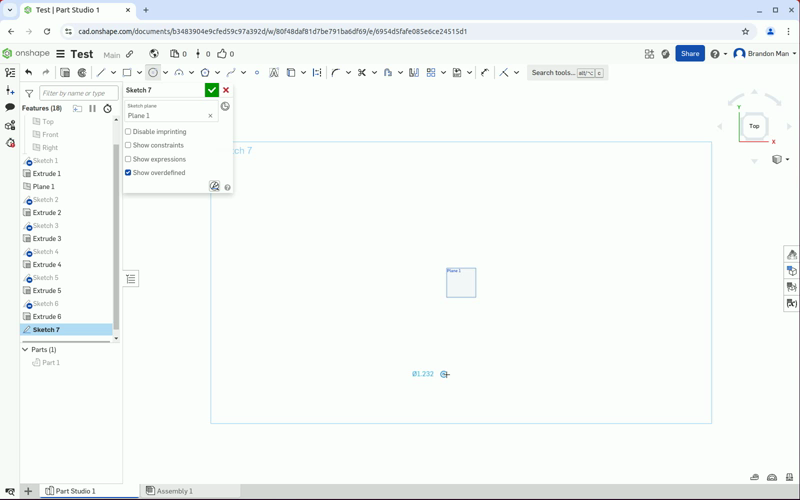
click(446, 374)
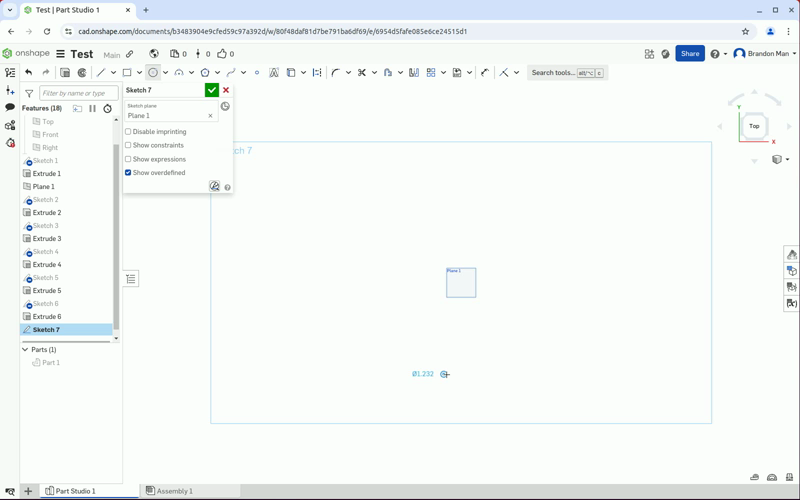
key(esc)
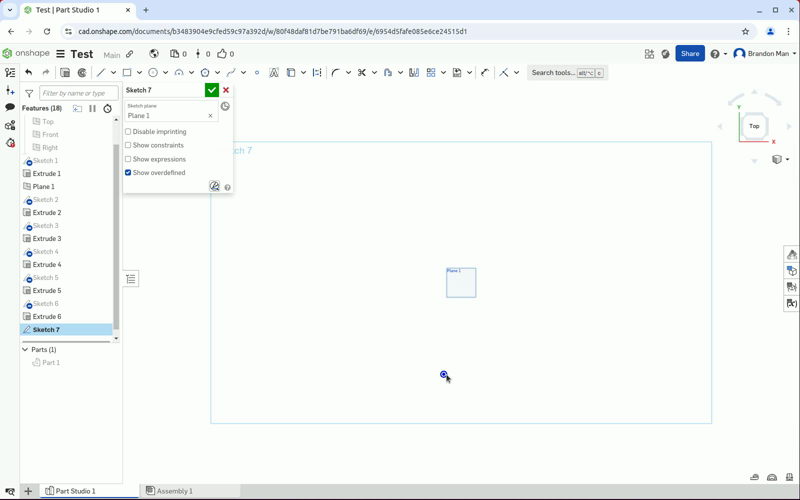
mouse_move(441, 375)
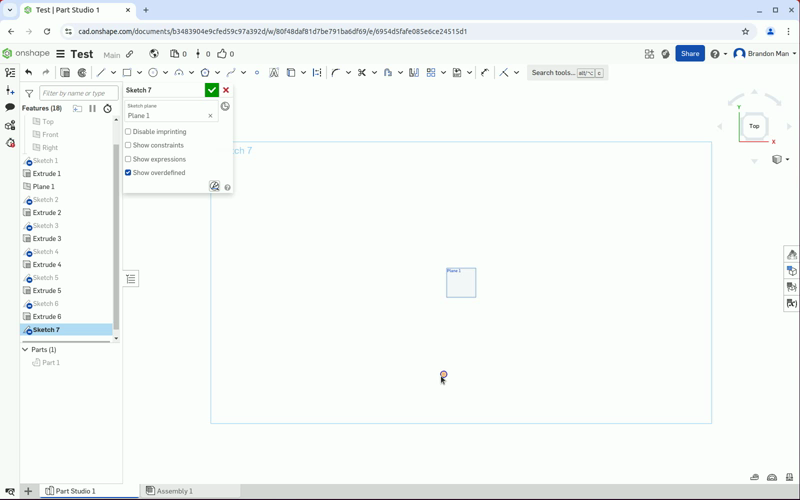
scroll(6)
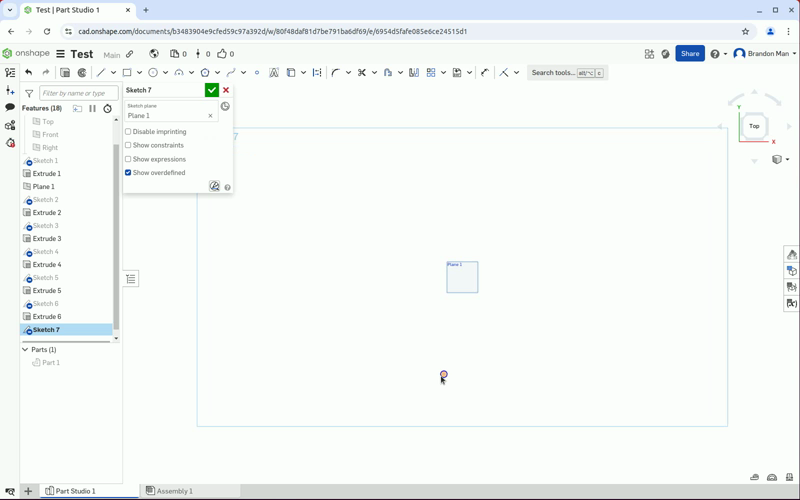
scroll(6)
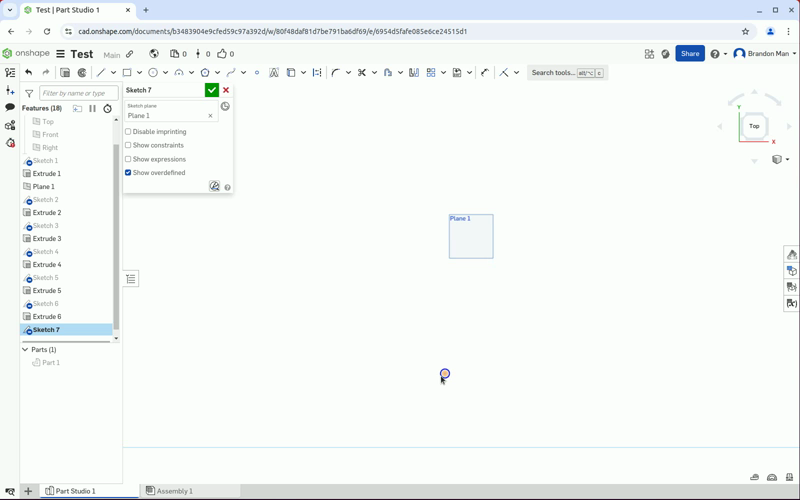
scroll(6)
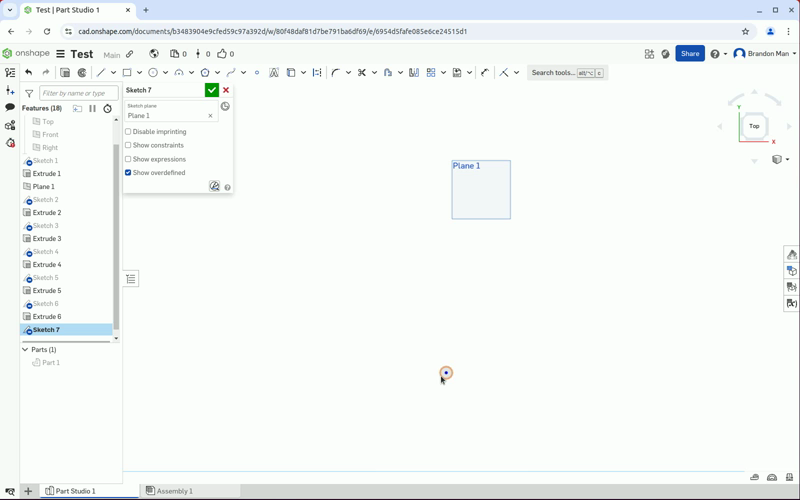
scroll(6)
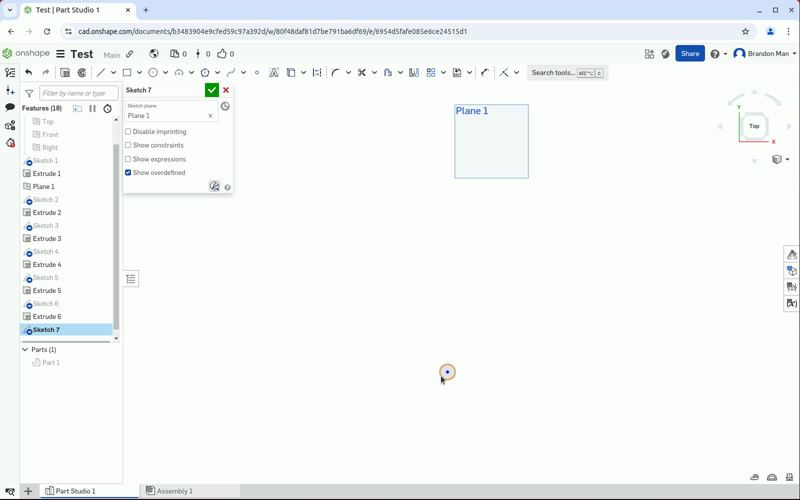
scroll(6)
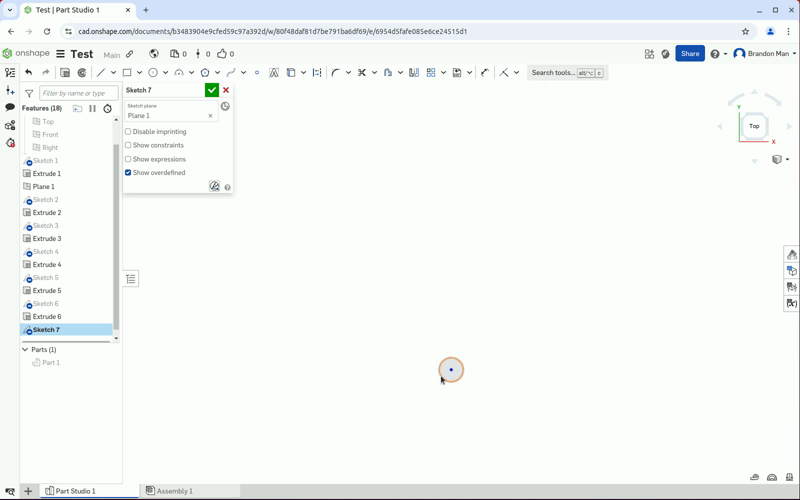
scroll(6)
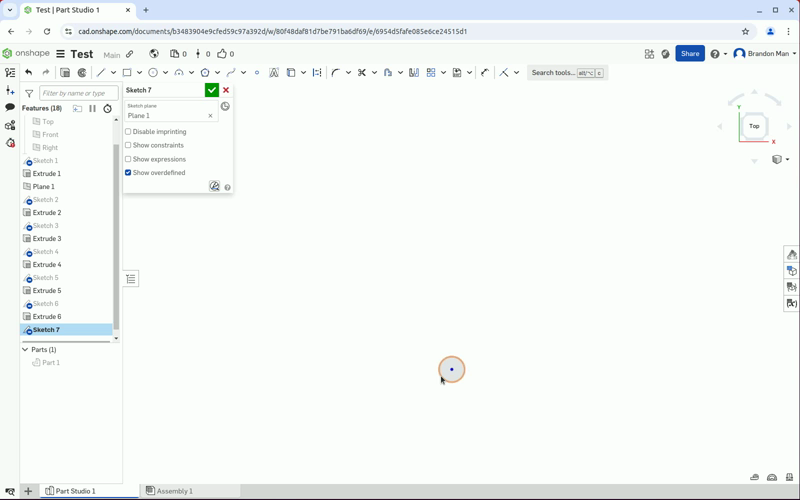
scroll(6)
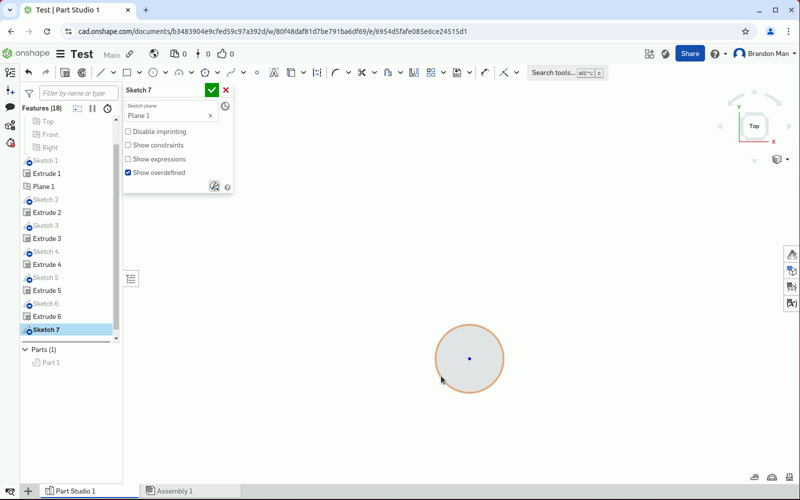
click(441, 375)
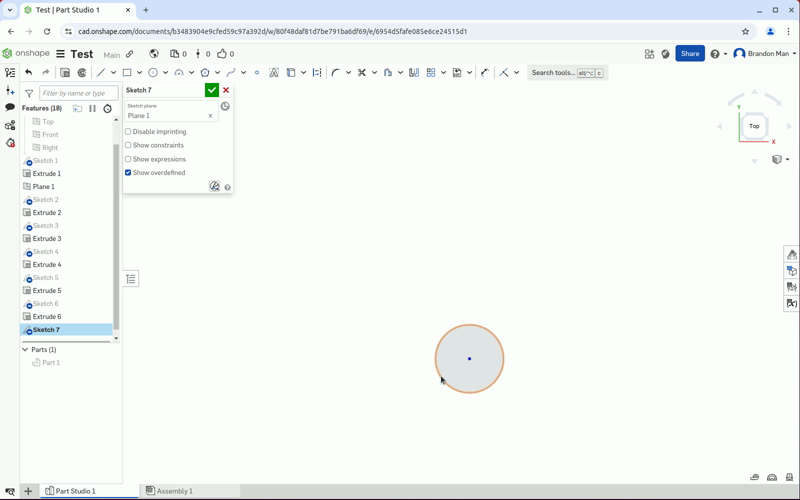
scroll(-6)
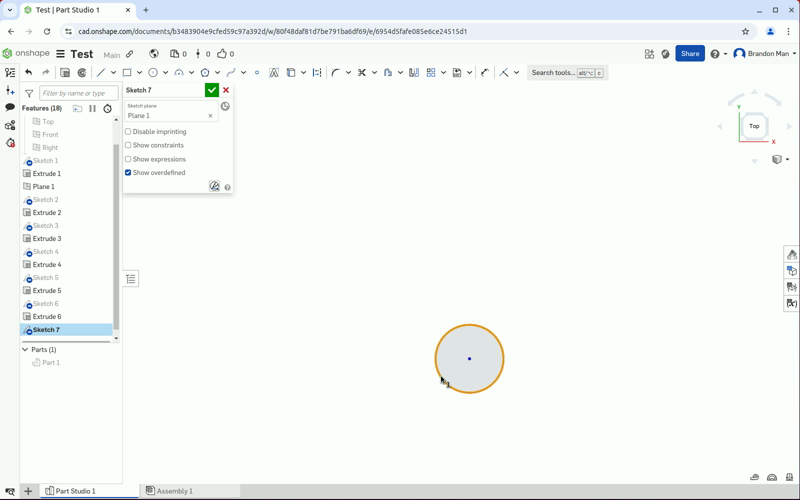
scroll(-6)
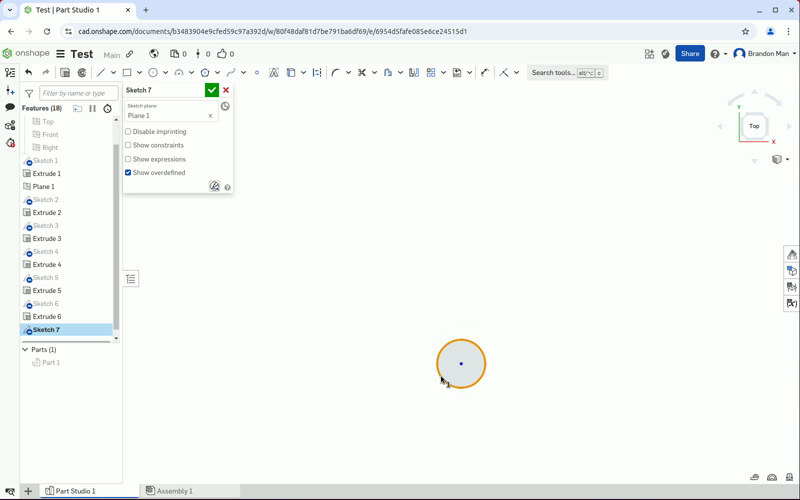
scroll(-6)
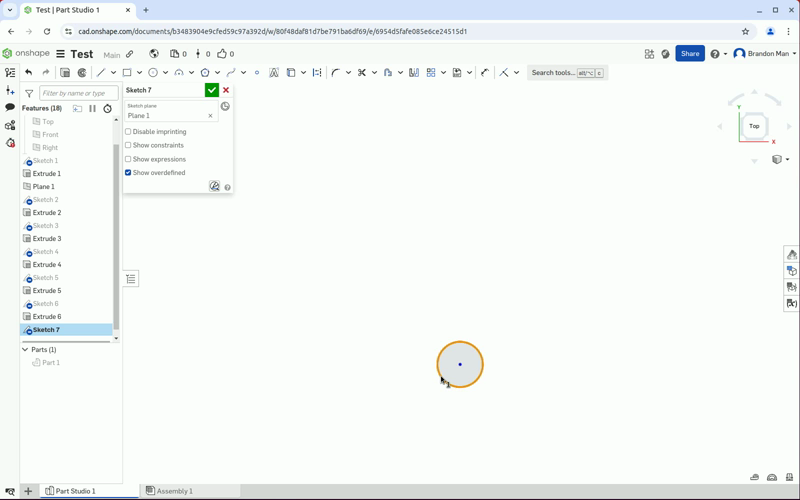
scroll(-6)
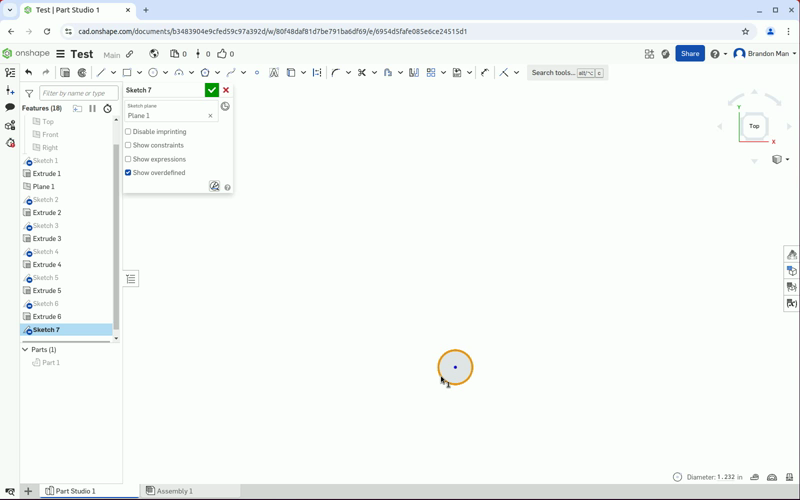
scroll(-6)
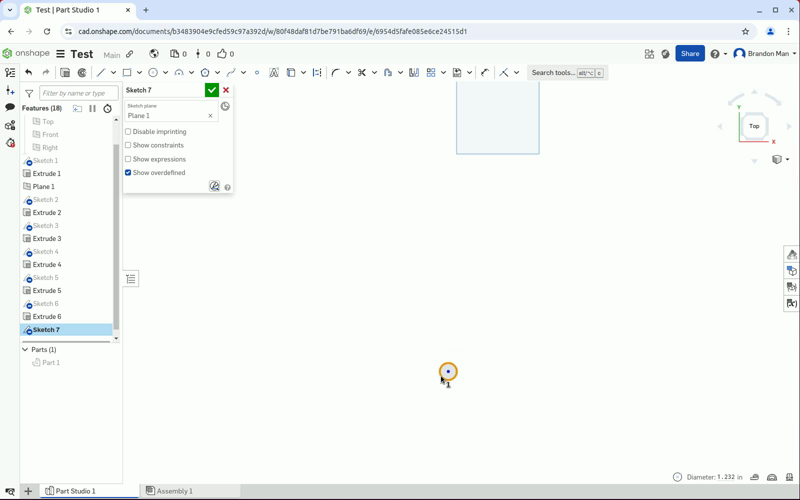
scroll(-6)
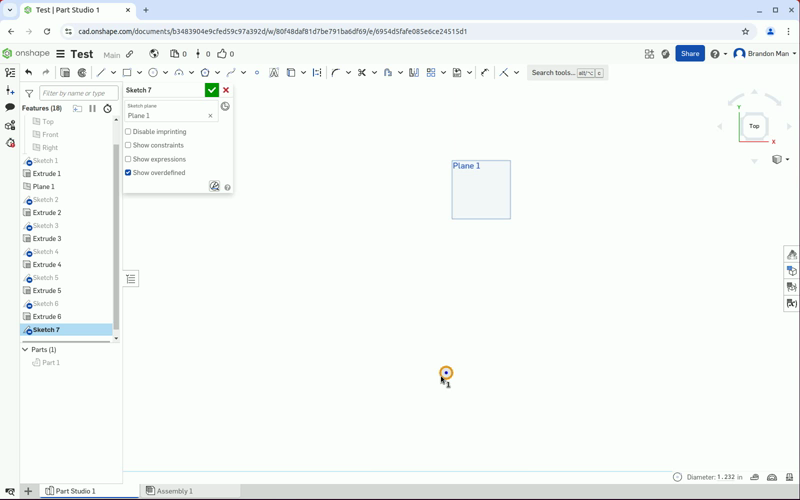
scroll(-6)
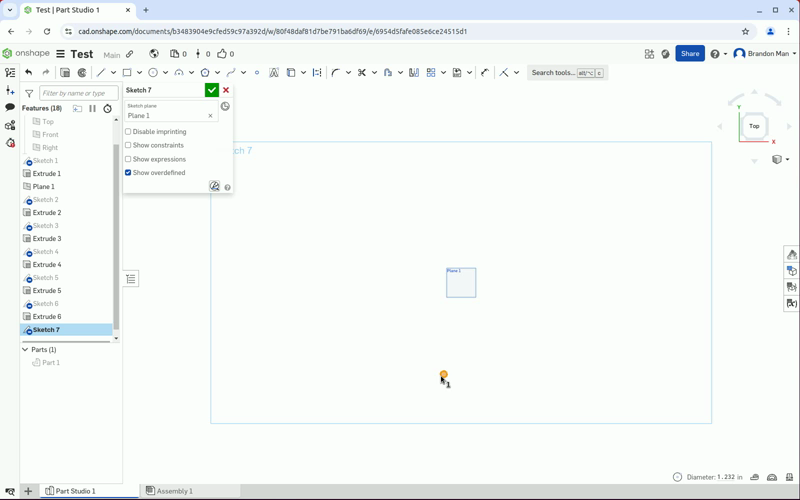
mouse_move(73, 352)
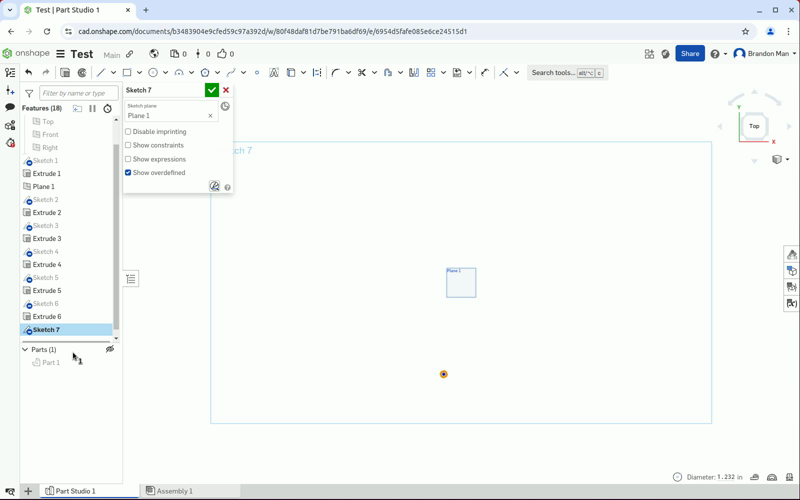
key(shift+y)
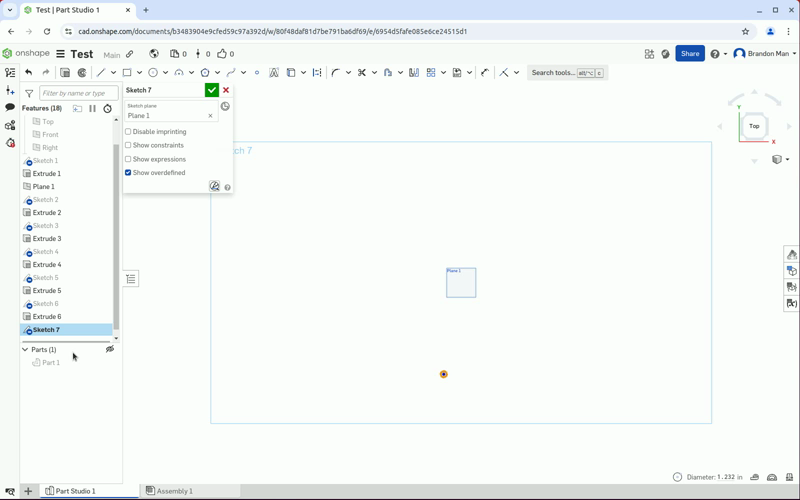
key(shift+e)
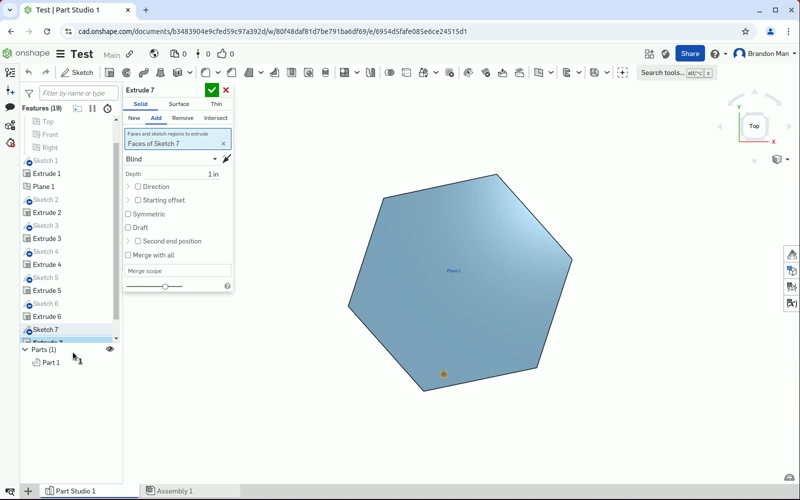
mouse_move(143, 106)
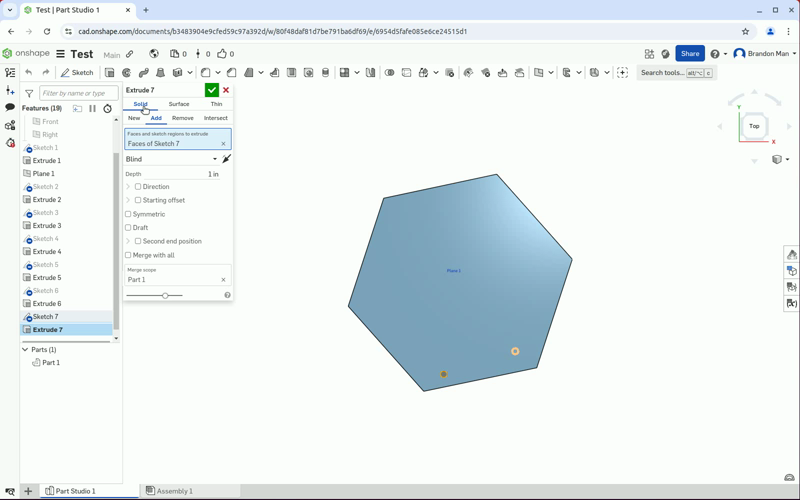
click(143, 106)
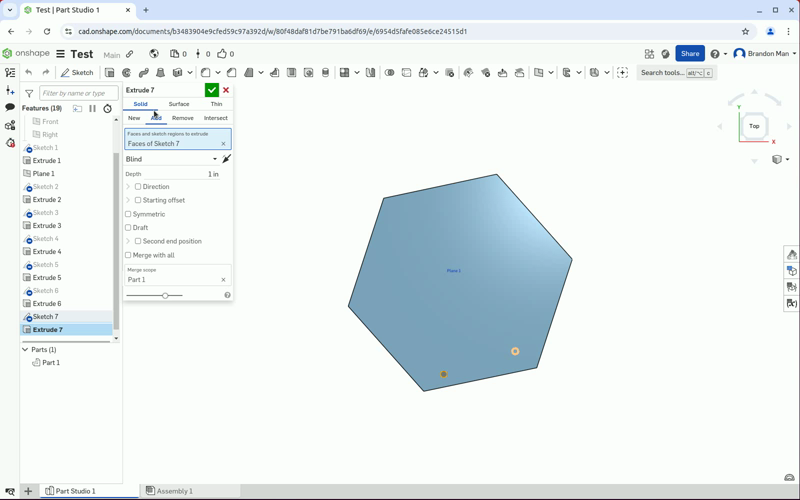
mouse_move(186, 120)
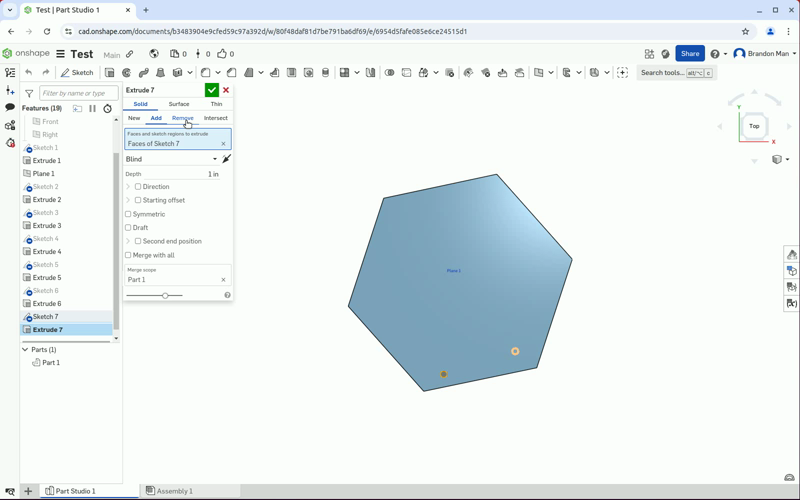
click(186, 120)
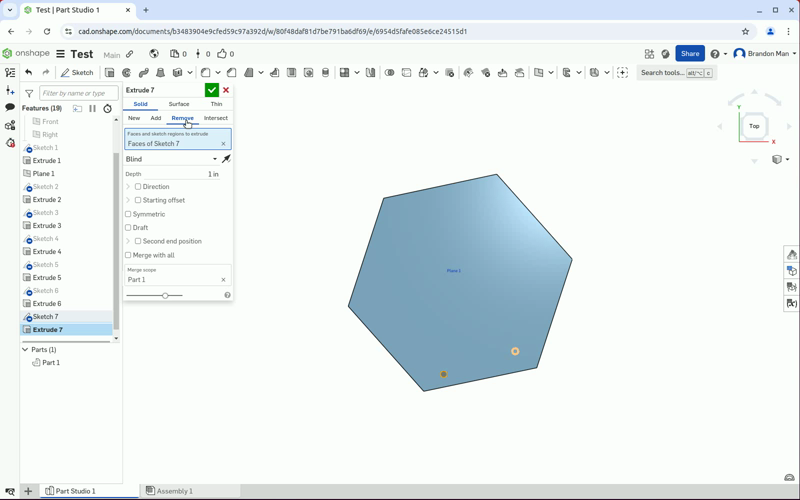
key(tab, 4)
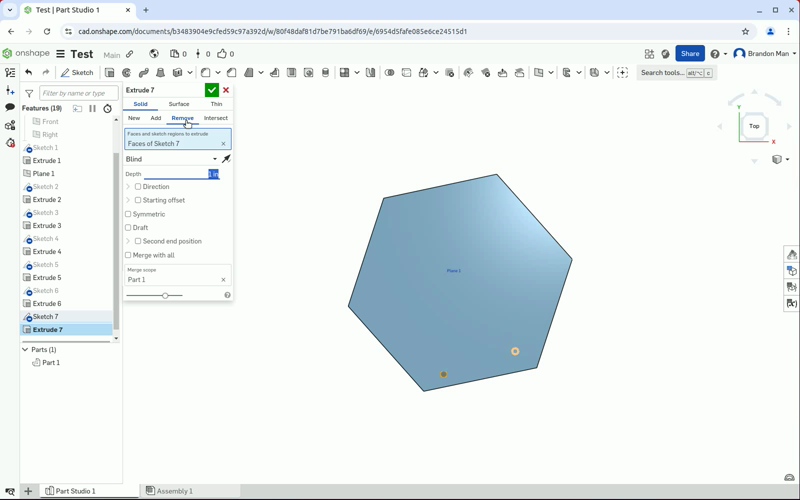
text(7.462)
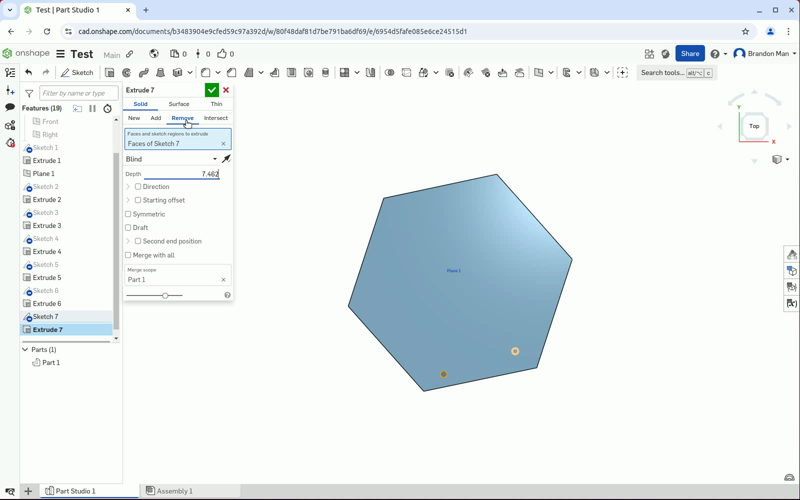
key(tab, 6)
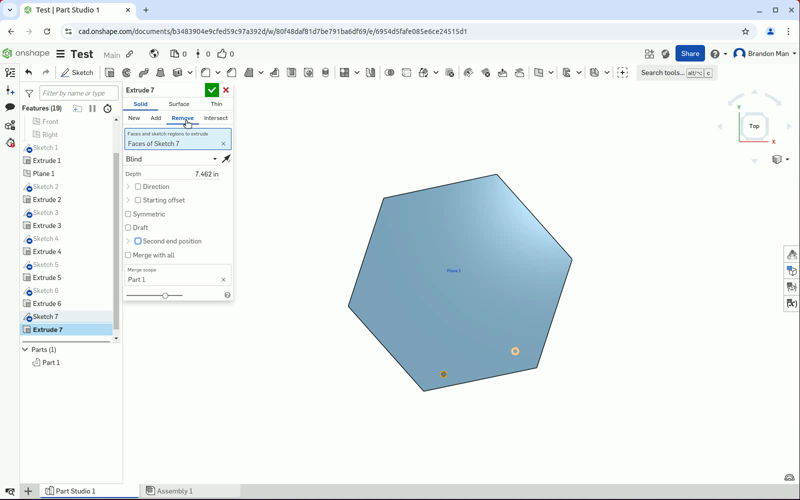
key(space)
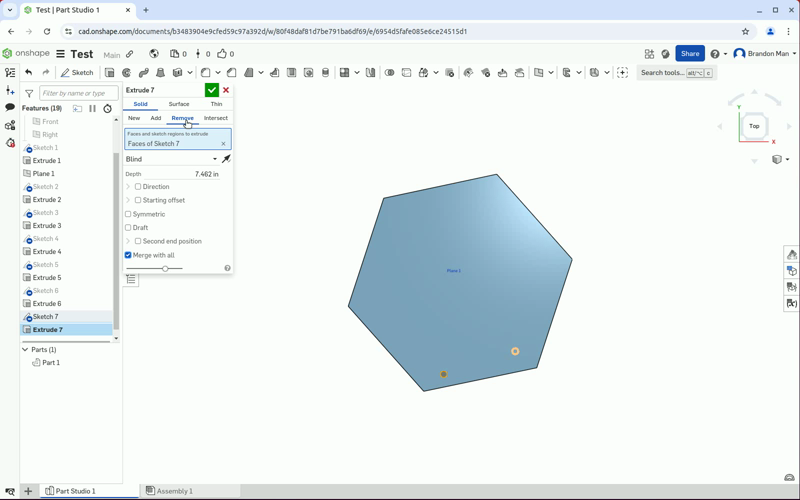
key(enter)
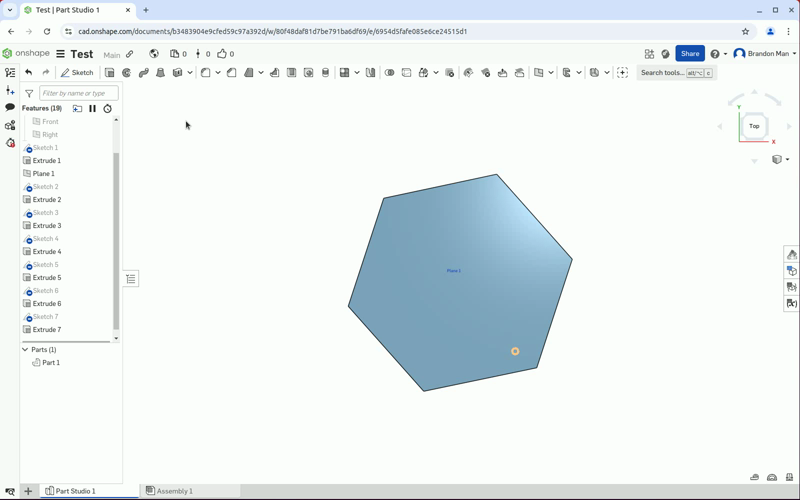
key(shift+h)
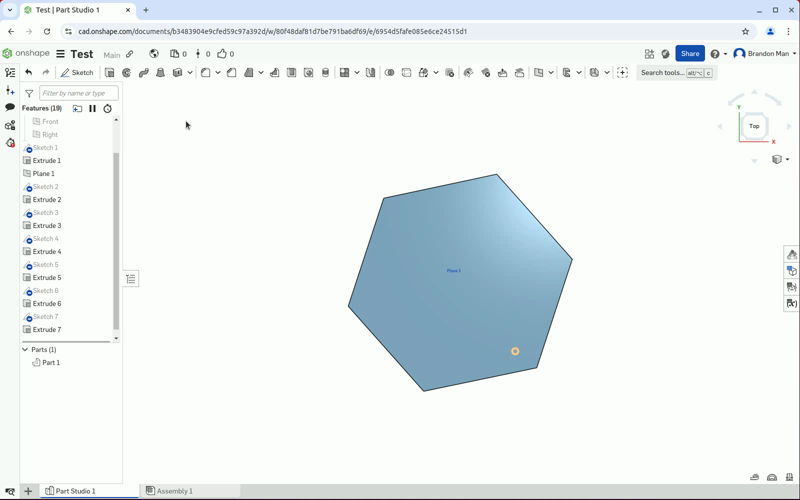
key(shift+h)
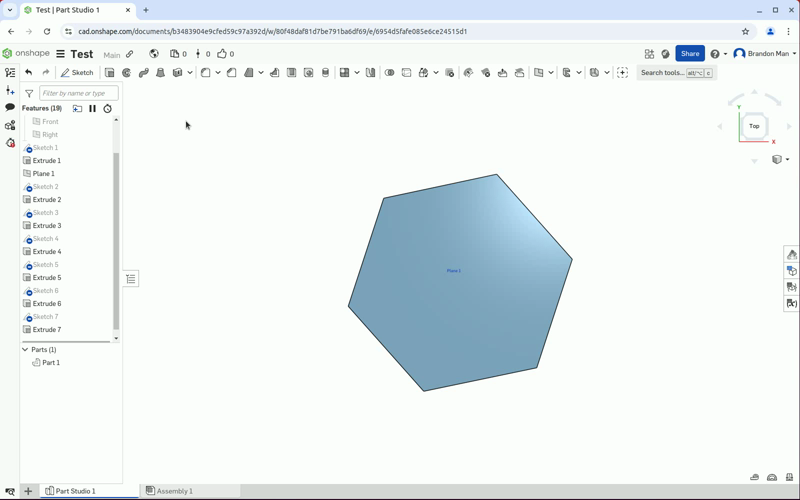
mouse_move(69, 150)
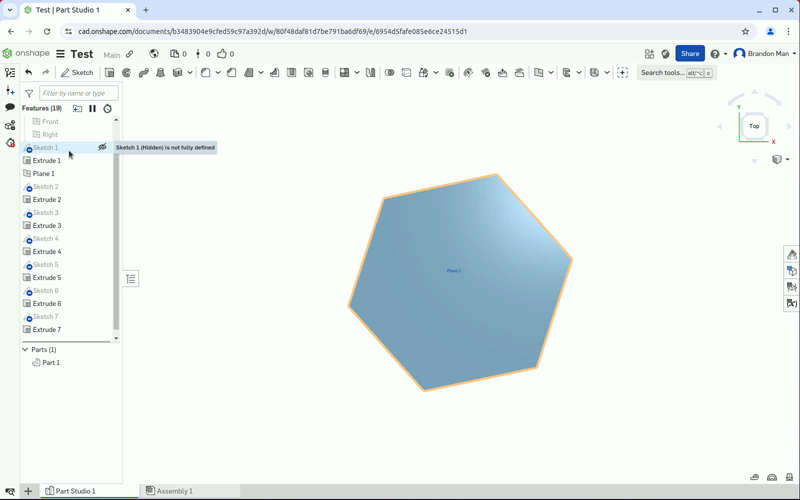
click(69, 150)
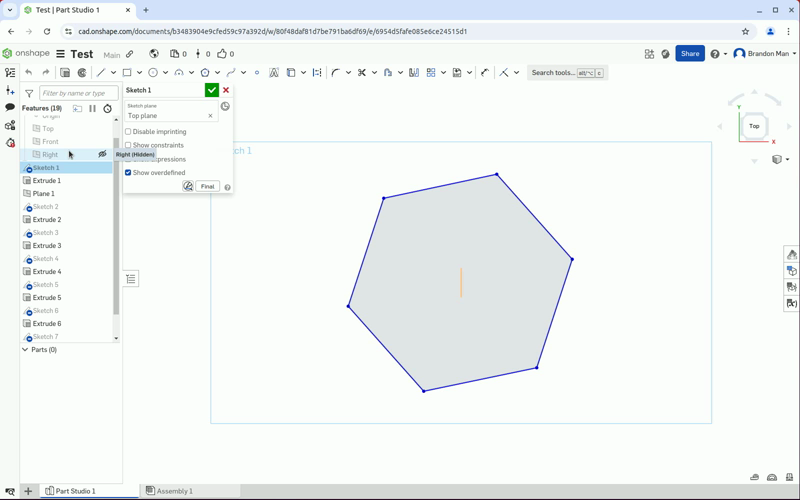
mouse_move(229, 92)
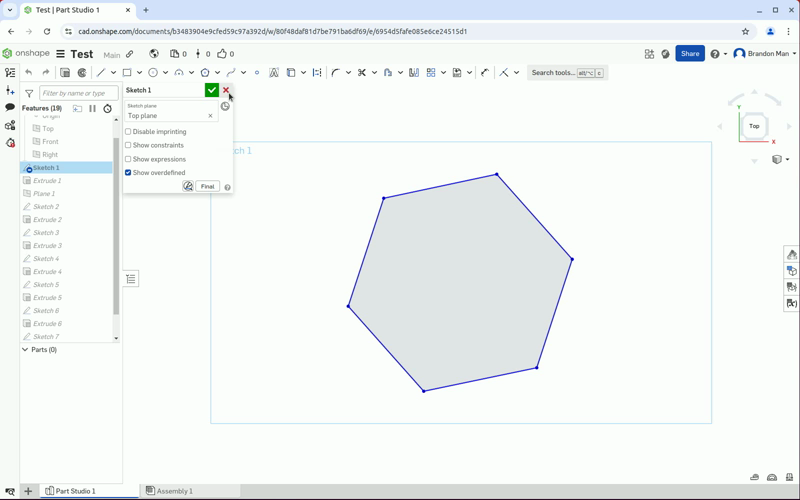
click(229, 92)
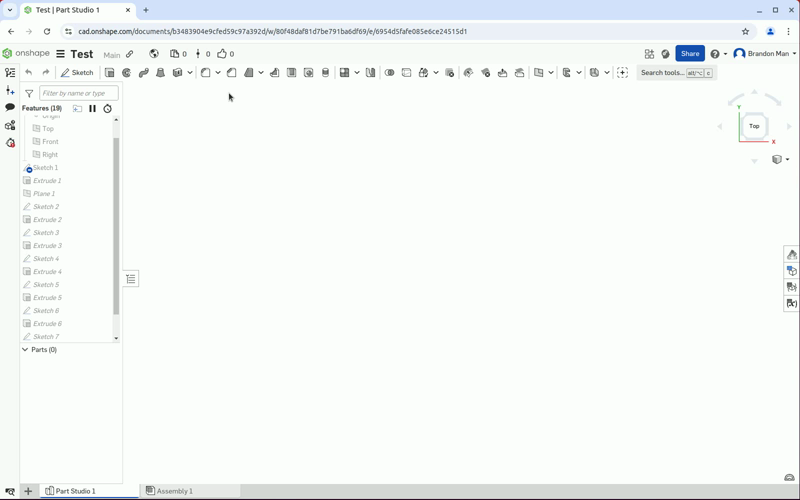
key(shift+s)
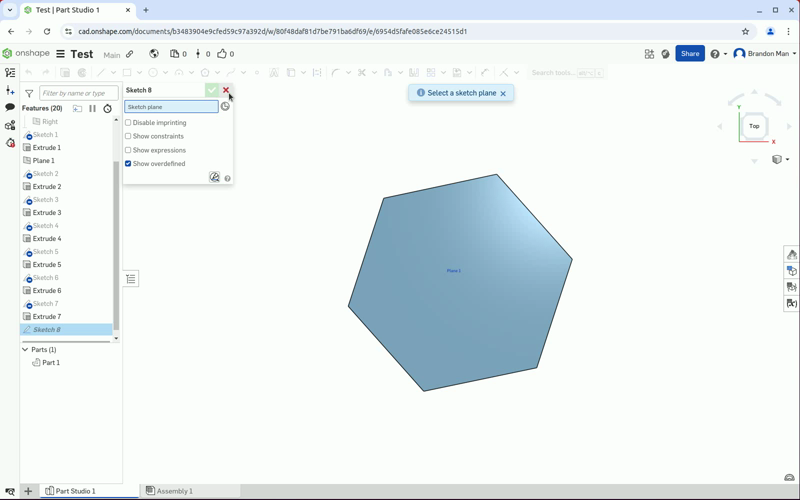
mouse_move(69, 163)
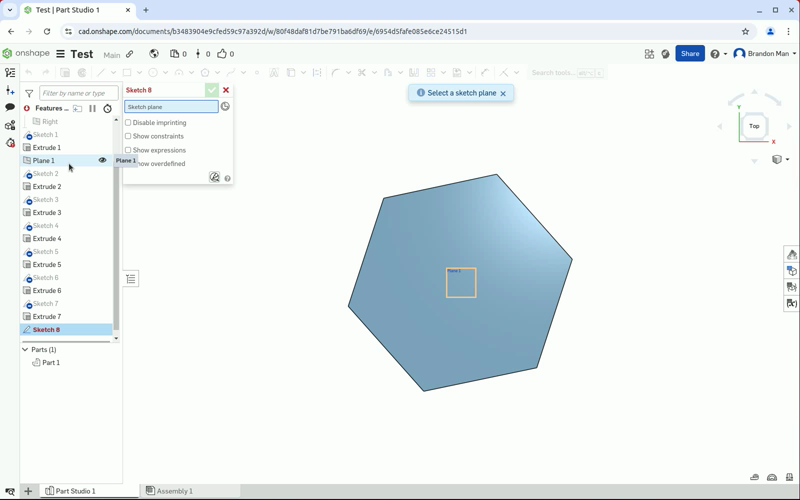
click(69, 163)
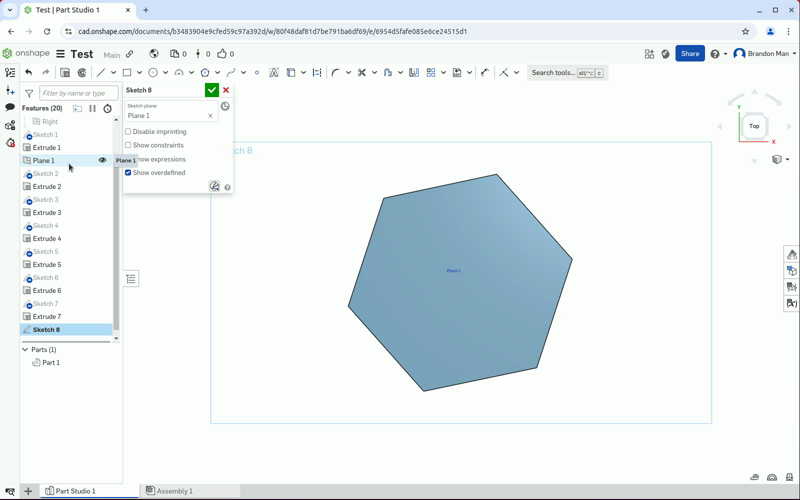
mouse_move(73, 352)
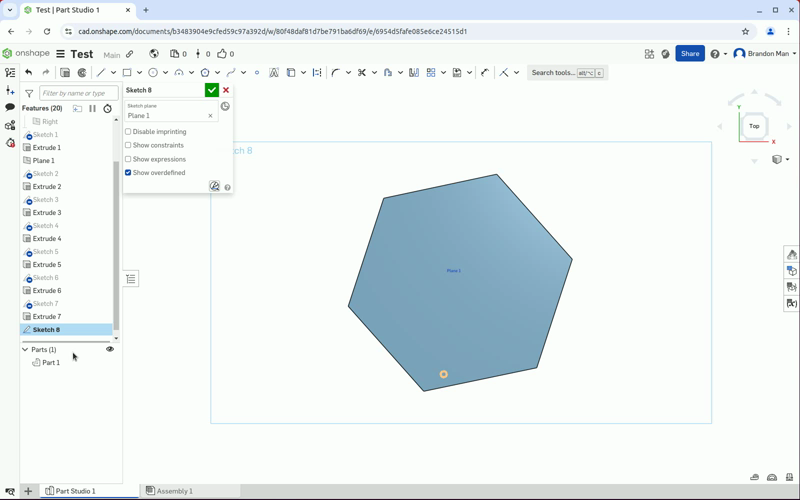
key(y)
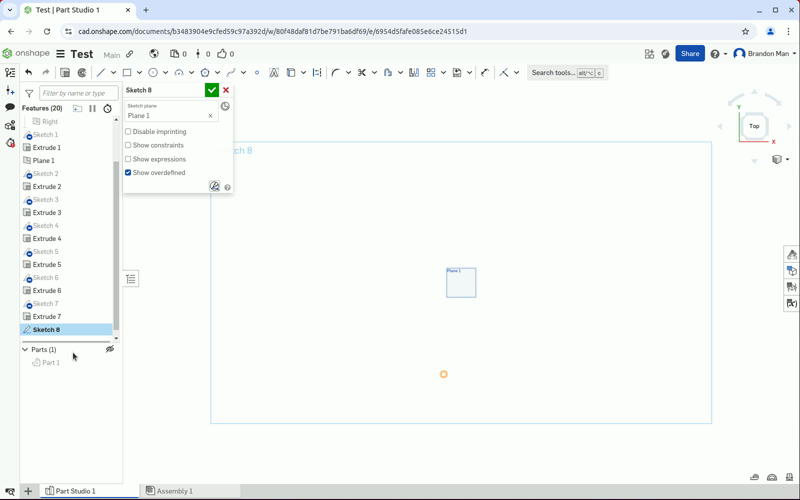
key(c)
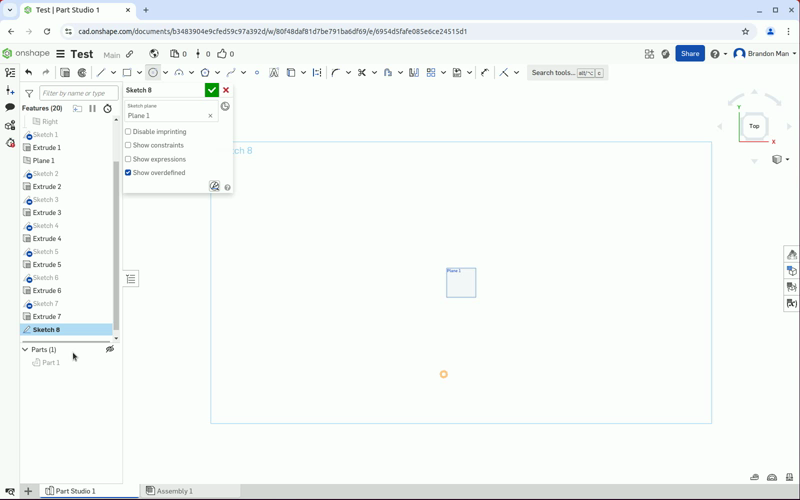
key_down(shift)
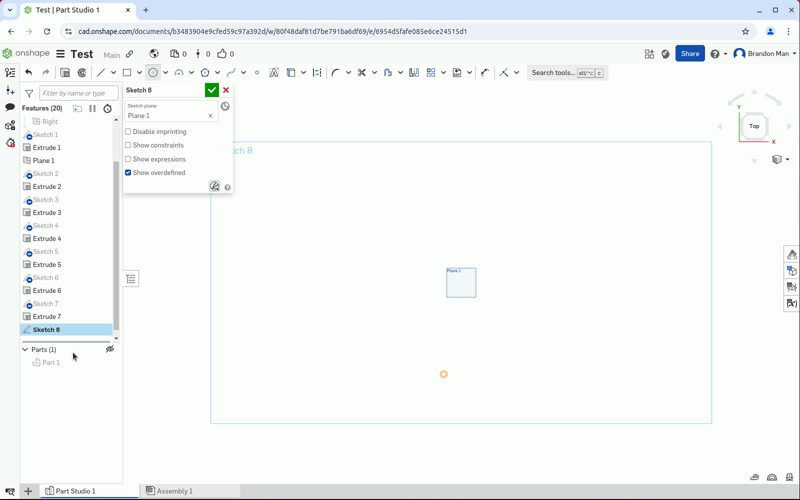
mouse_move(493, 245)
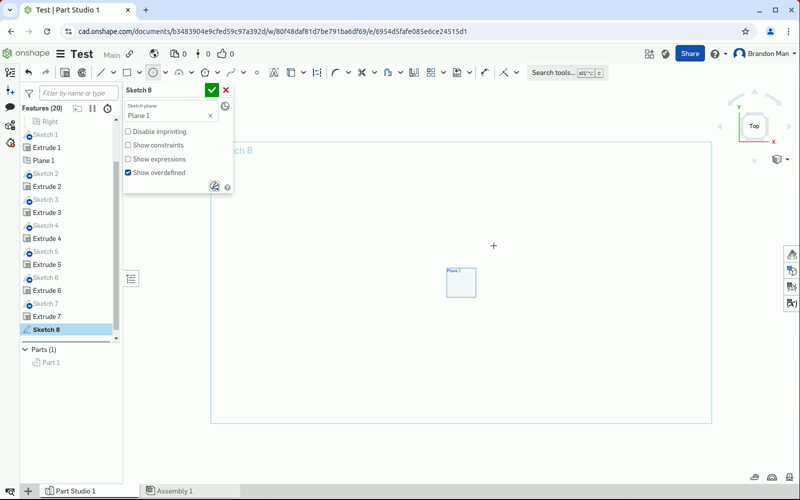
click(493, 245)
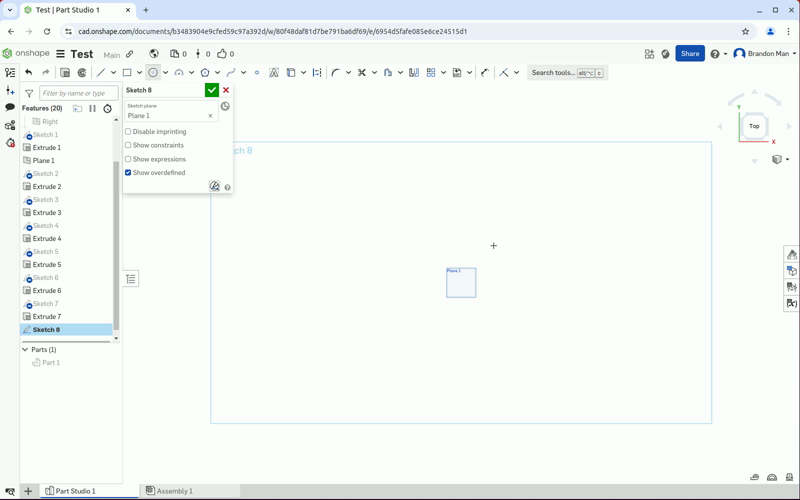
key_up(shift)
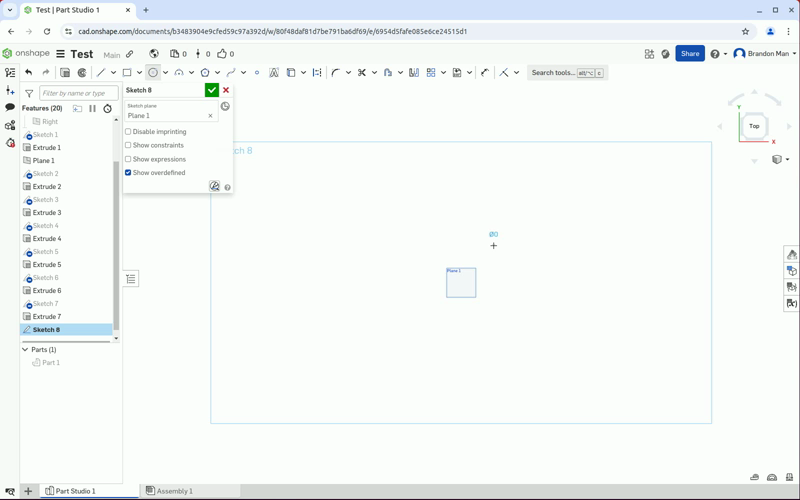
mouse_move(497, 245)
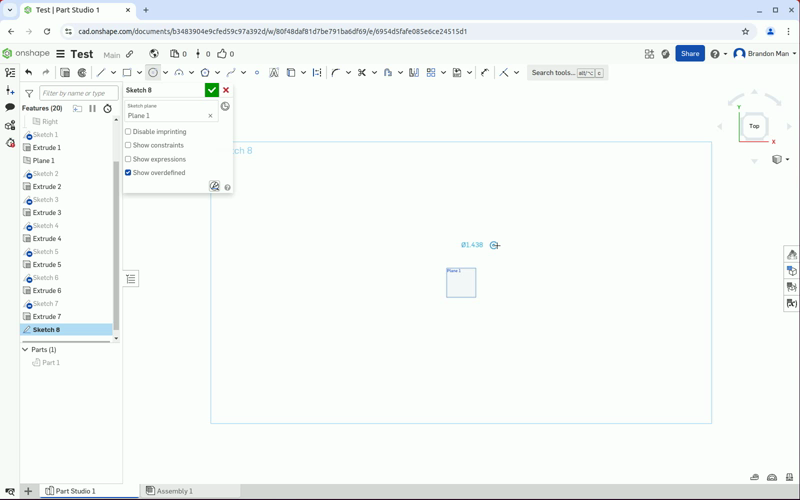
click(497, 245)
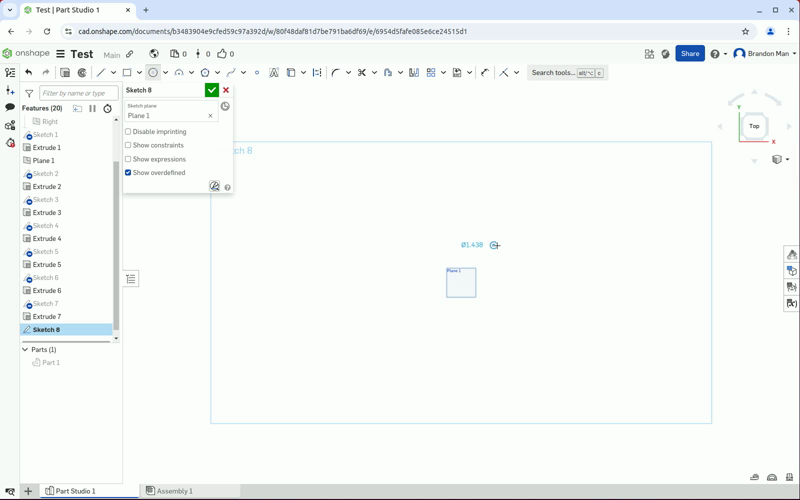
key(esc)
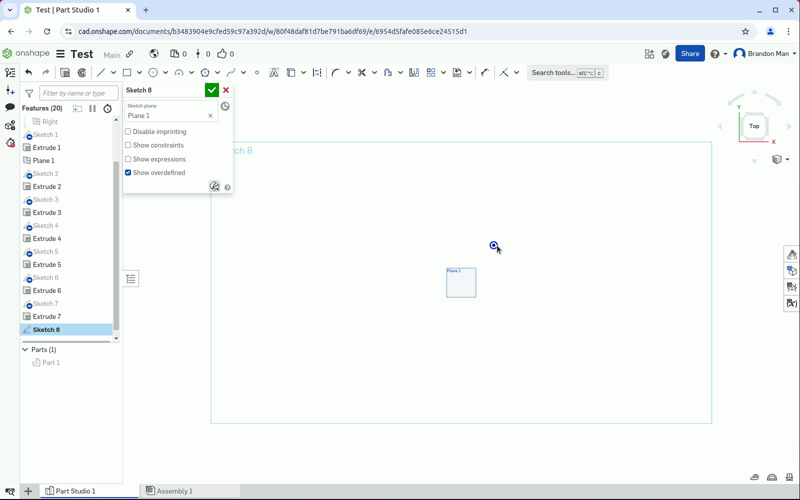
mouse_move(492, 245)
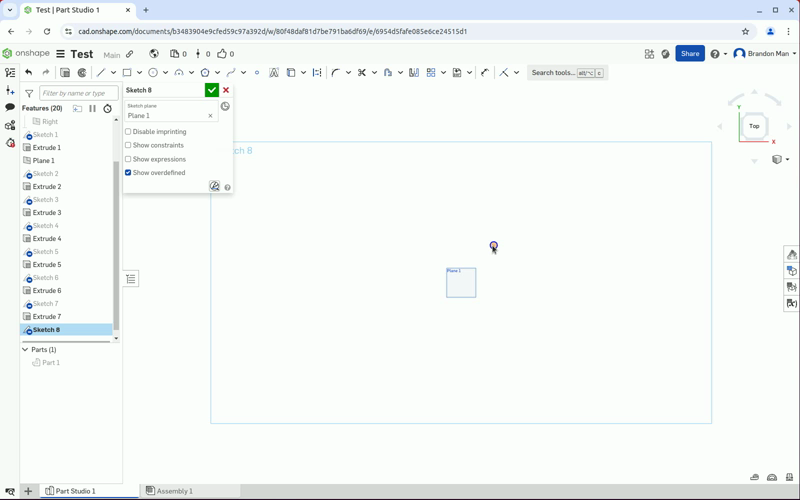
scroll(6)
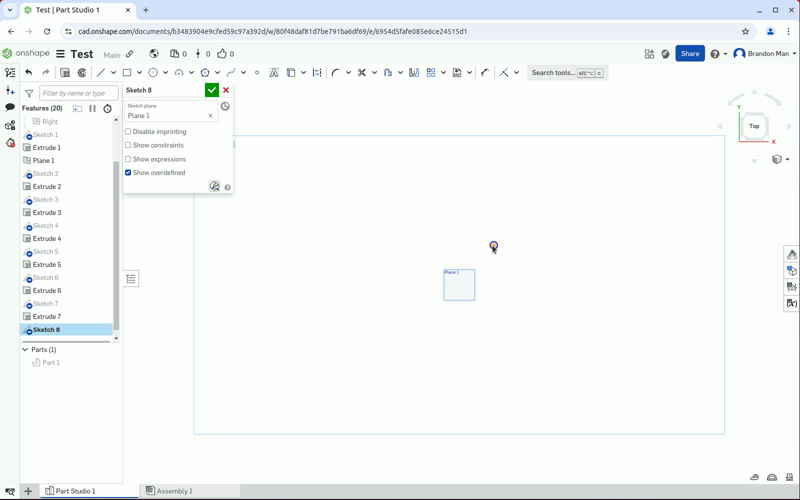
scroll(6)
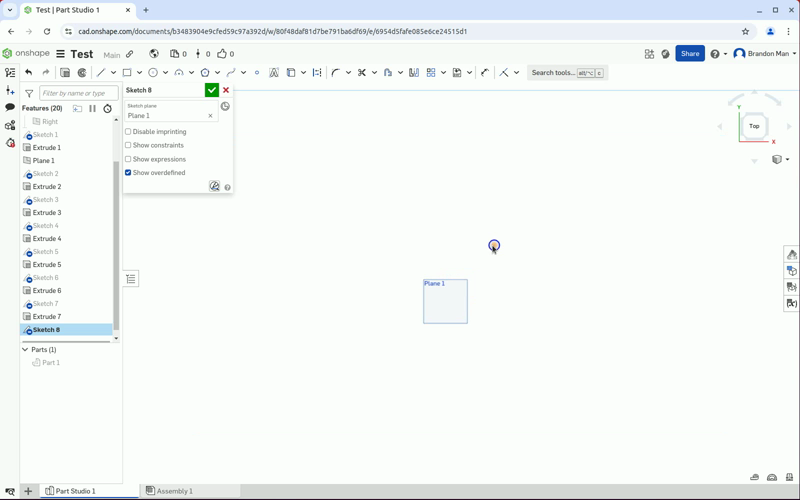
scroll(6)
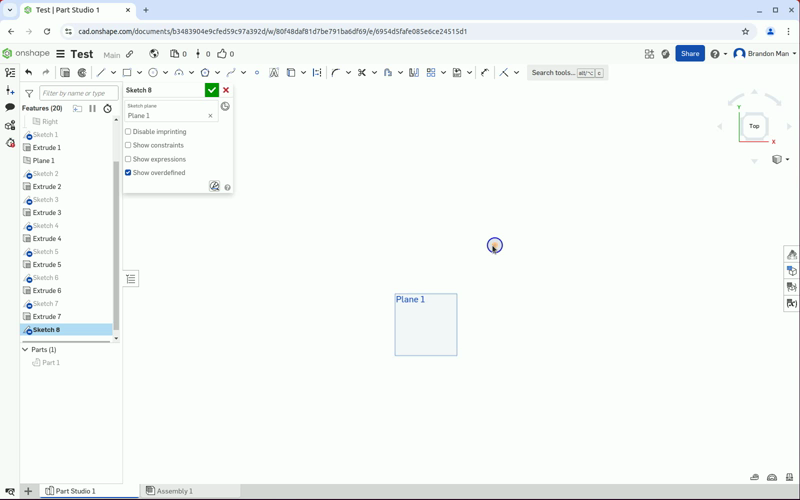
scroll(6)
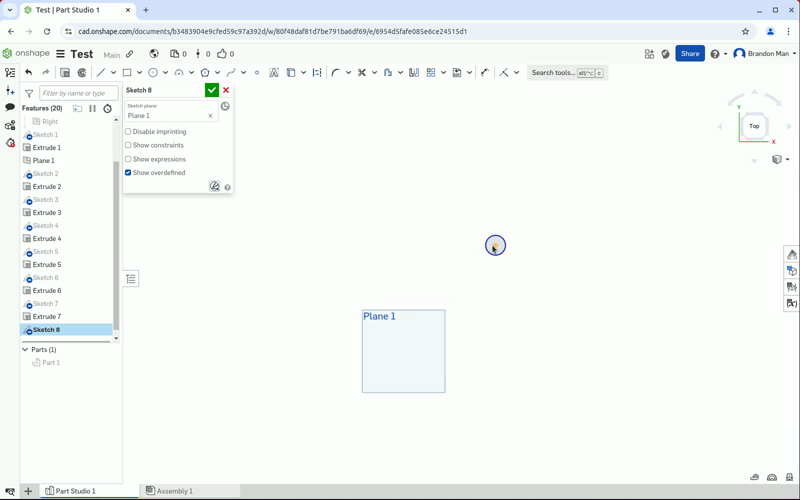
scroll(6)
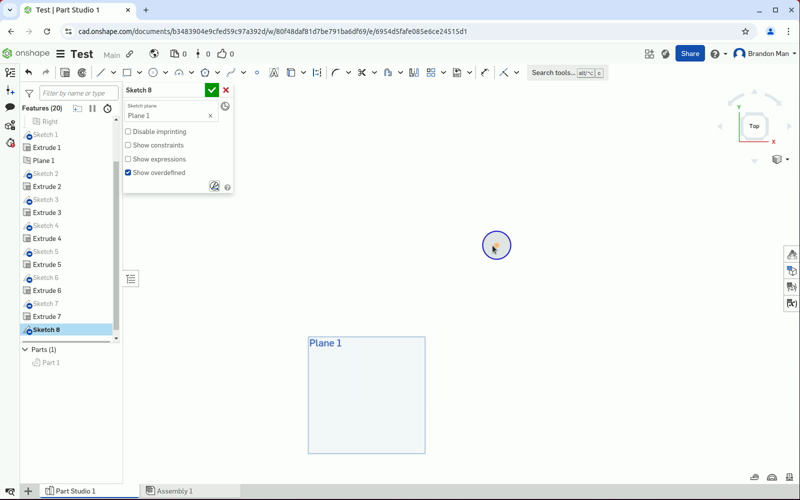
scroll(6)
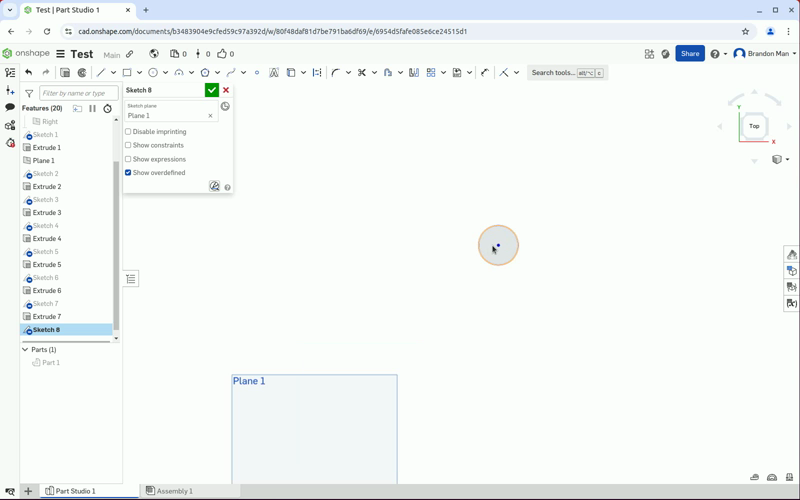
scroll(6)
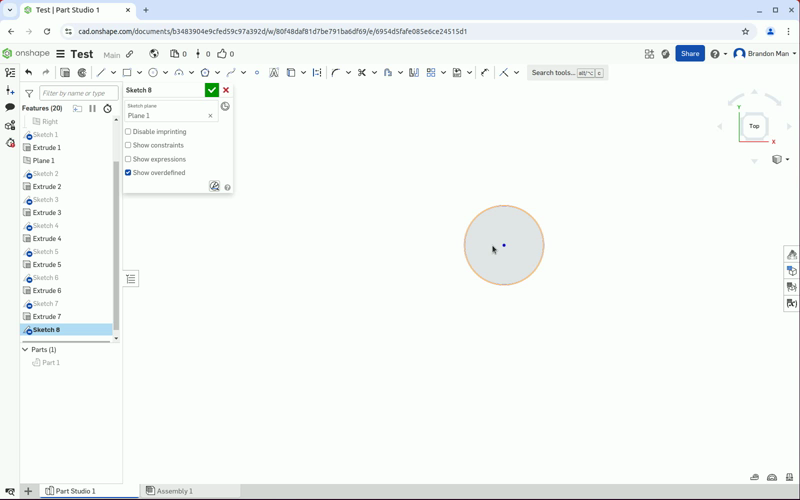
click(492, 245)
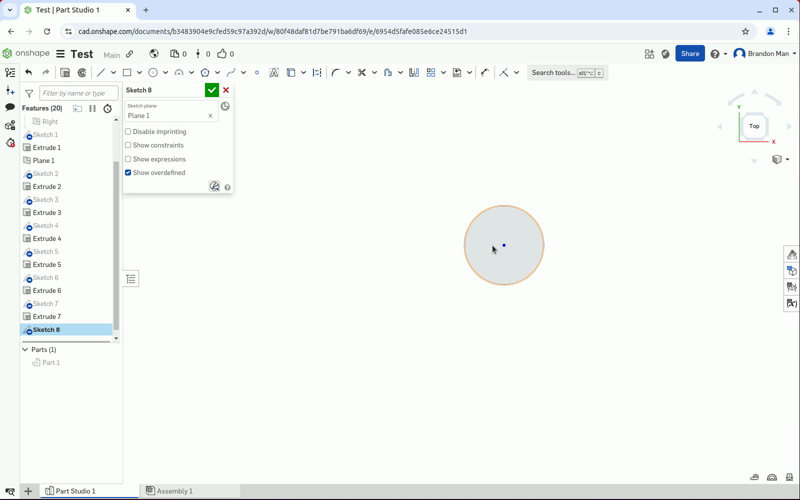
scroll(-6)
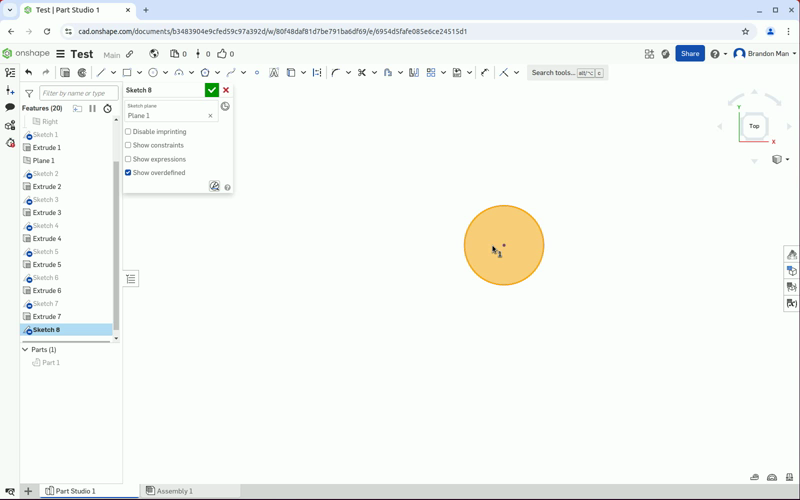
scroll(-6)
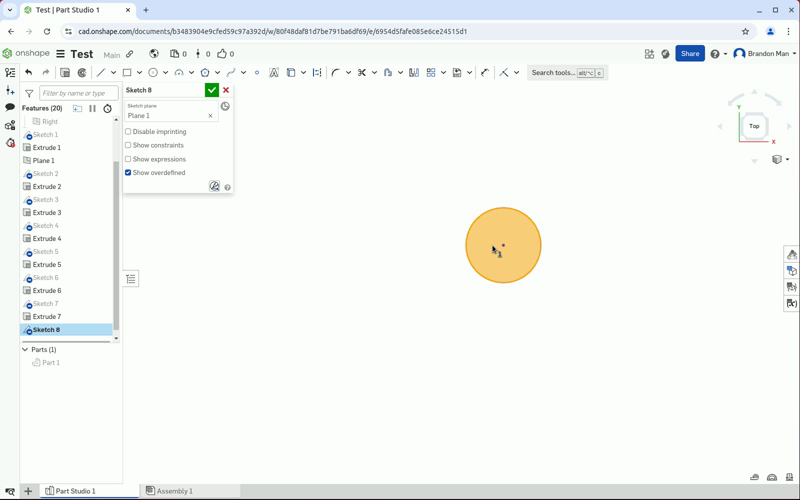
scroll(-6)
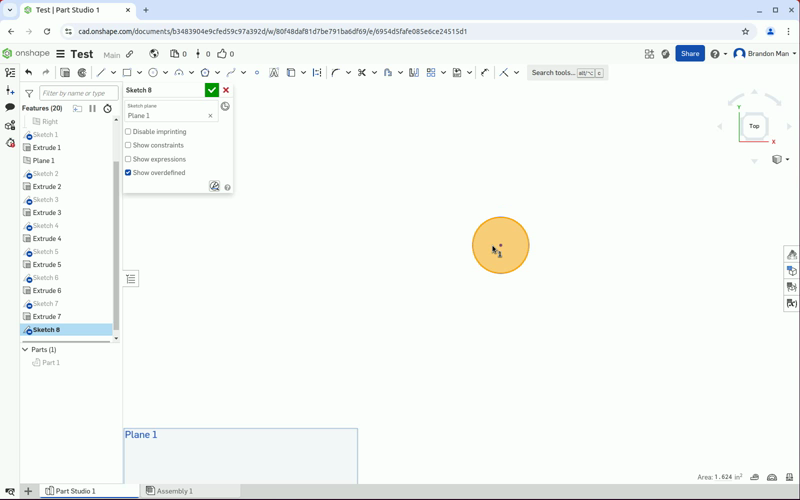
scroll(-6)
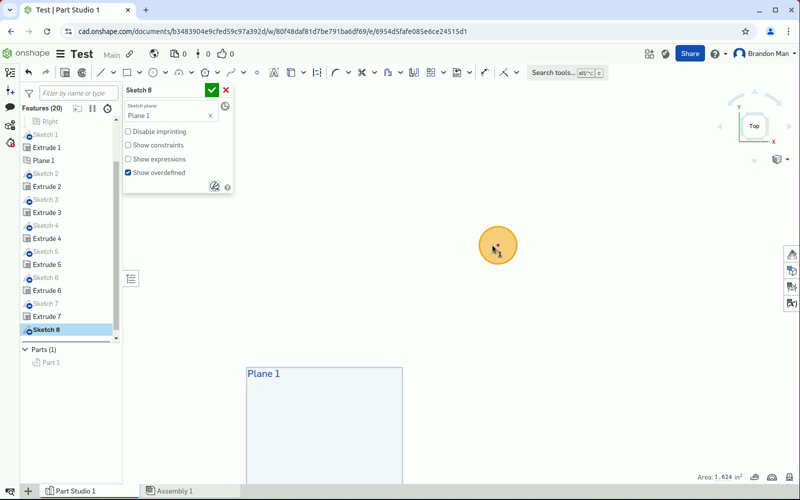
scroll(-6)
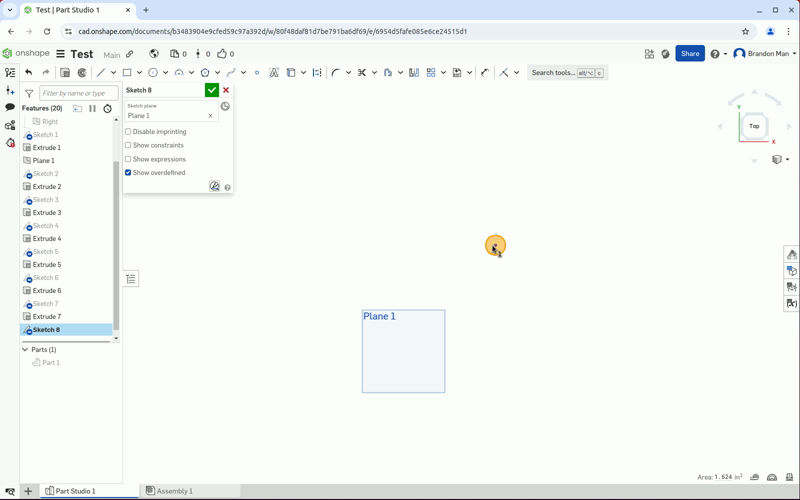
scroll(-6)
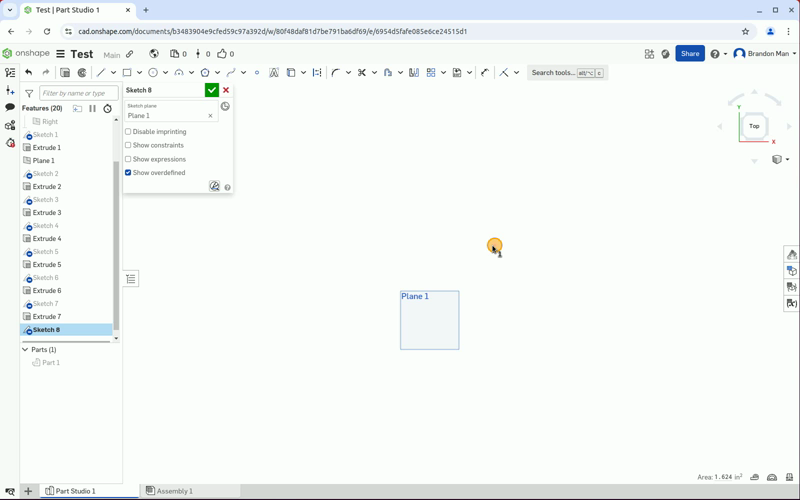
scroll(-6)
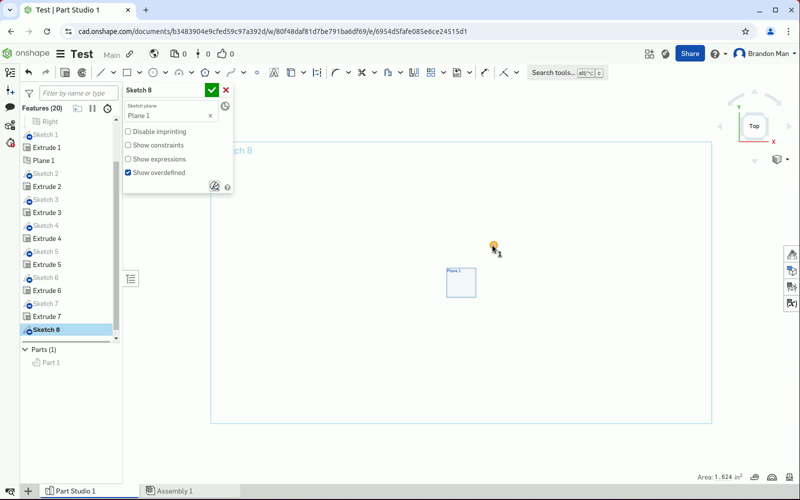
mouse_move(73, 352)
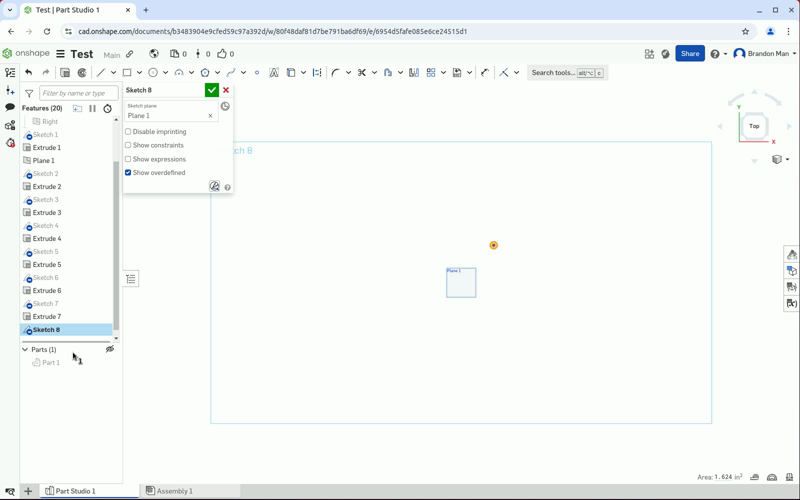
key(shift+y)
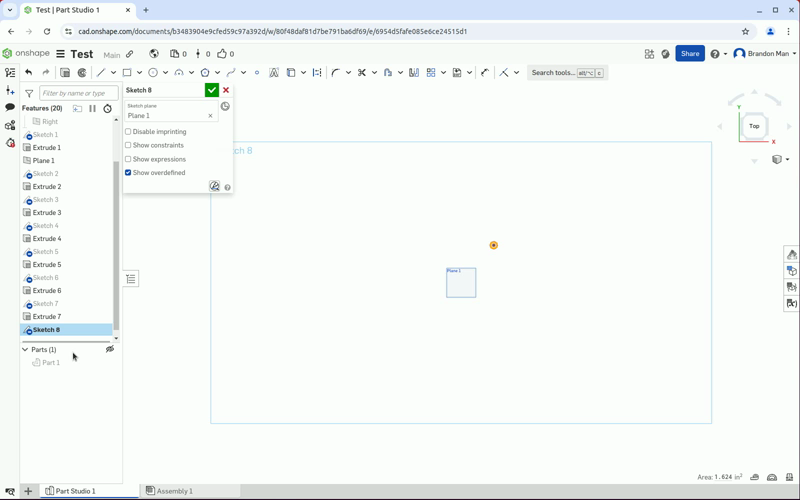
key(shift+e)
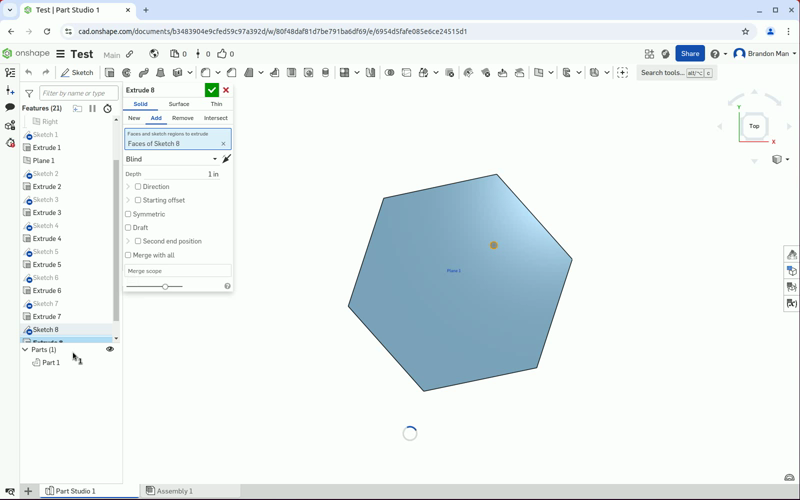
mouse_move(143, 106)
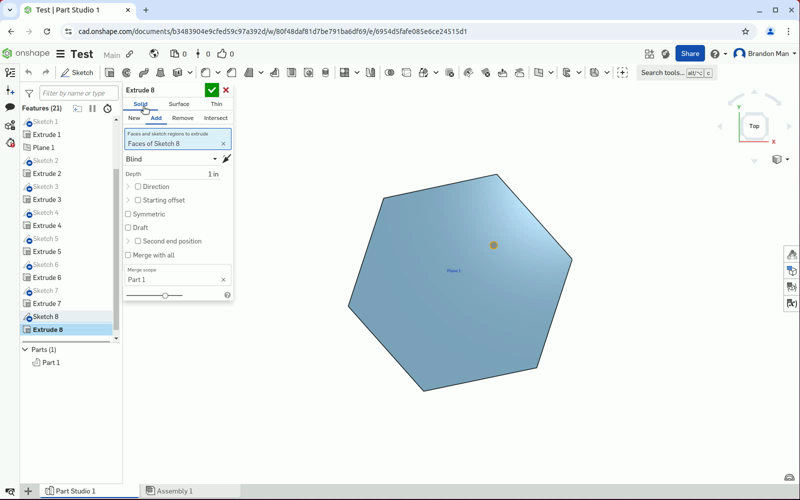
click(143, 106)
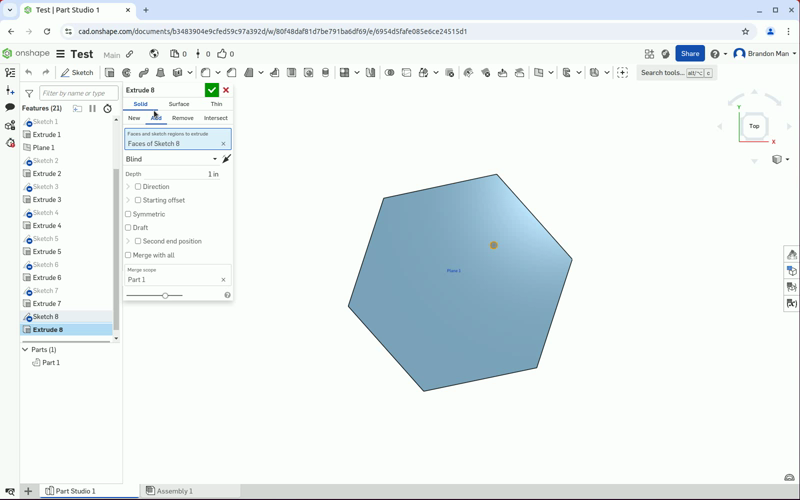
mouse_move(186, 120)
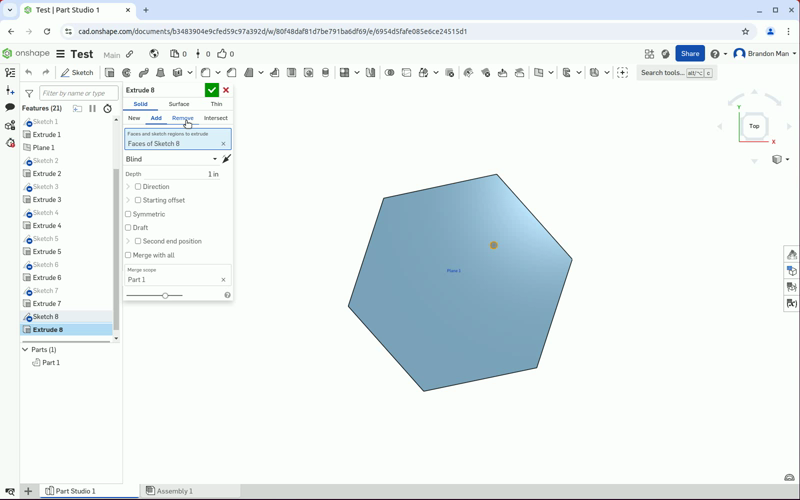
click(186, 120)
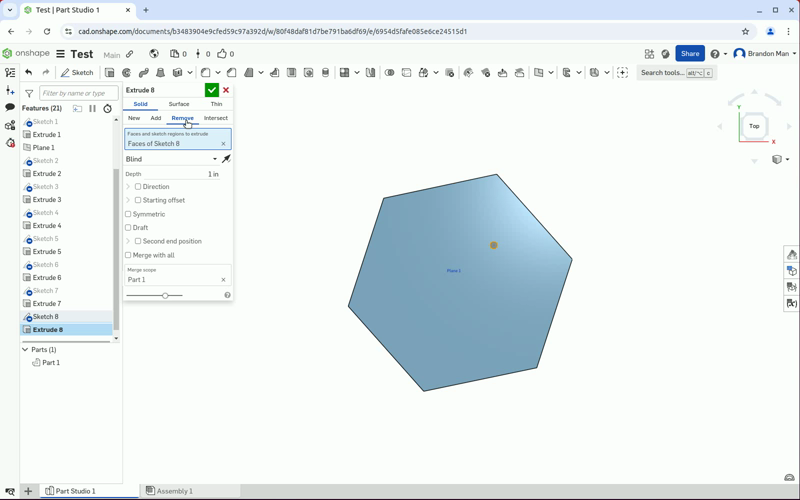
key(tab, 4)
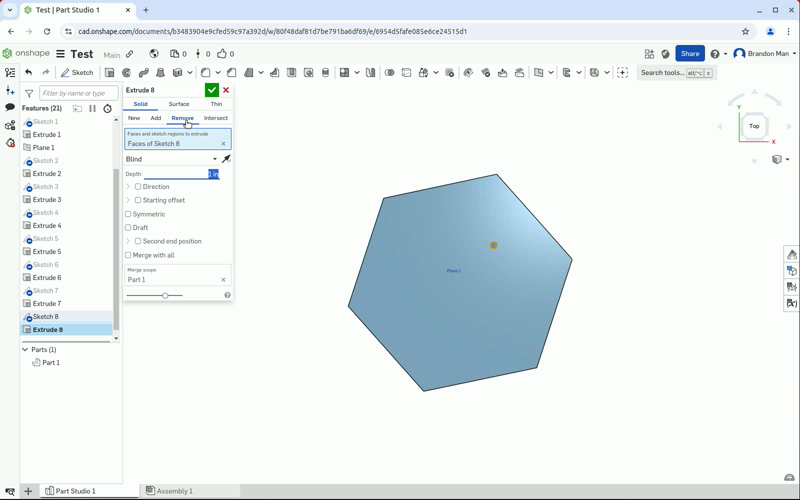
text(7.462)
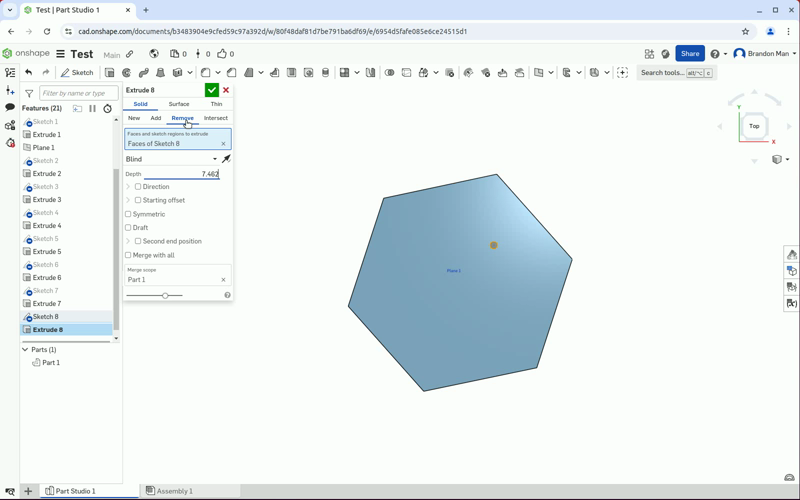
key(tab, 6)
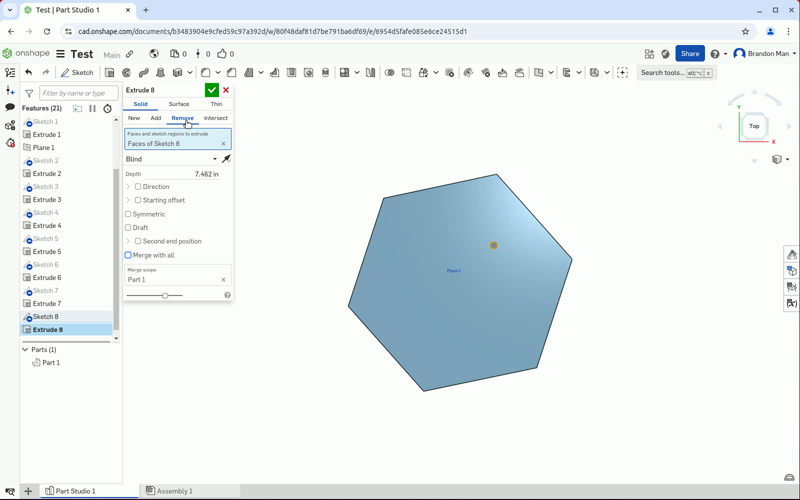
key(space)
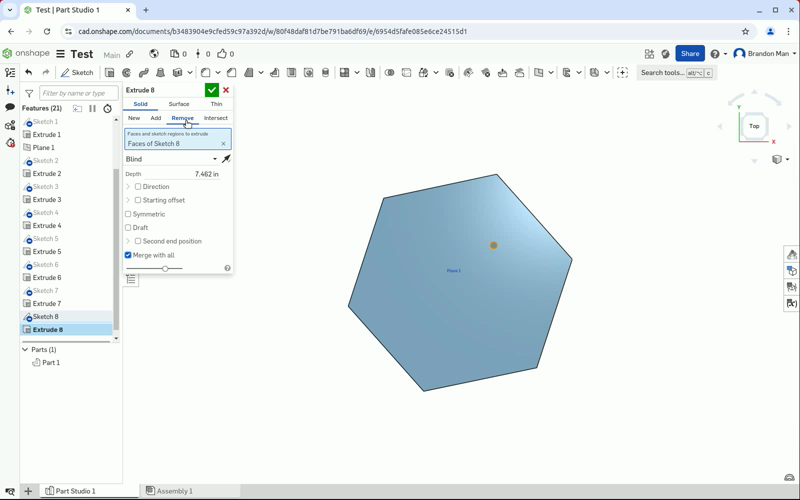
key(enter)
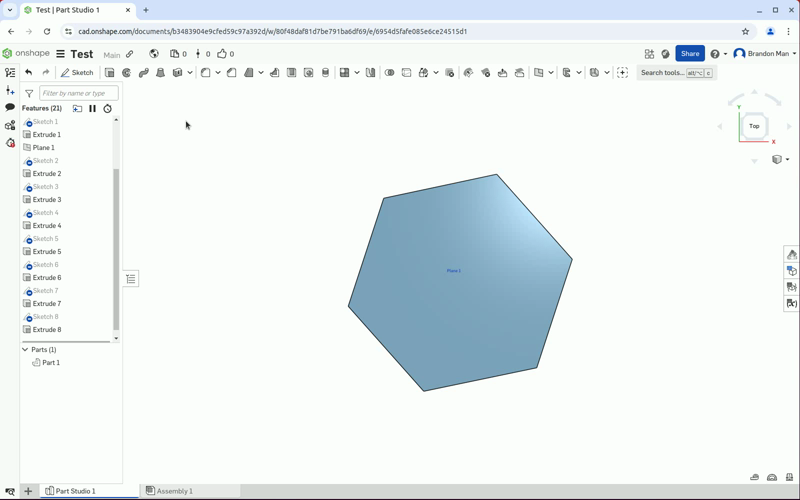
key(shift+h)
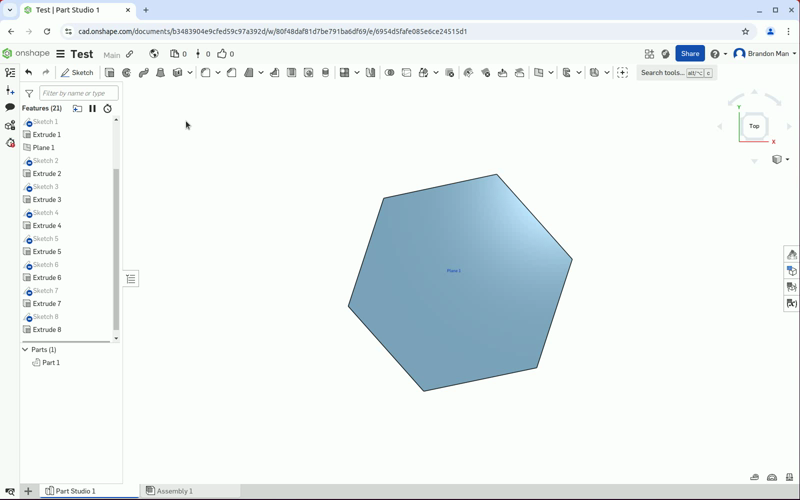
key(shift+h)
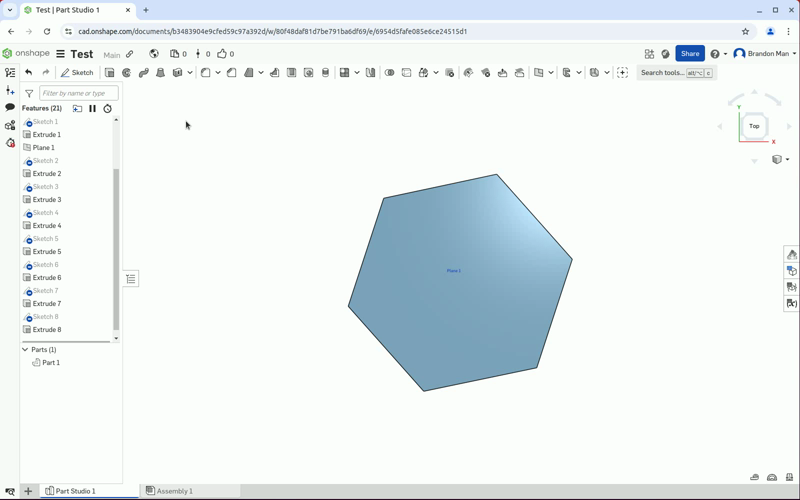
mouse_move(69, 124)
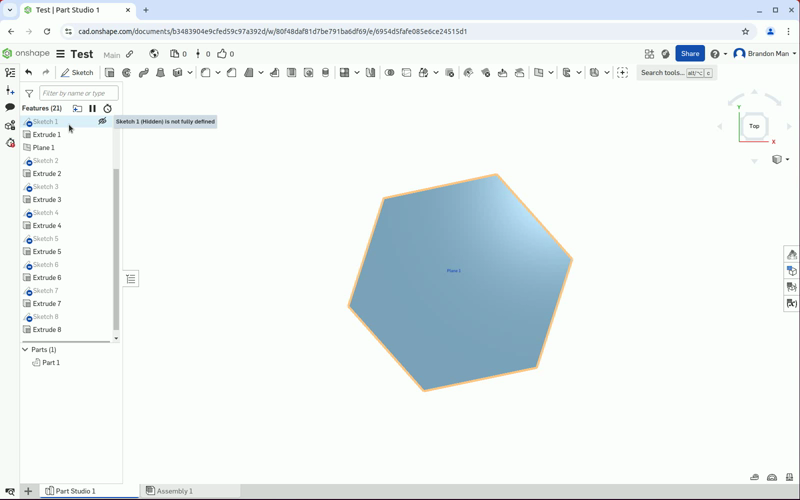
click(69, 124)
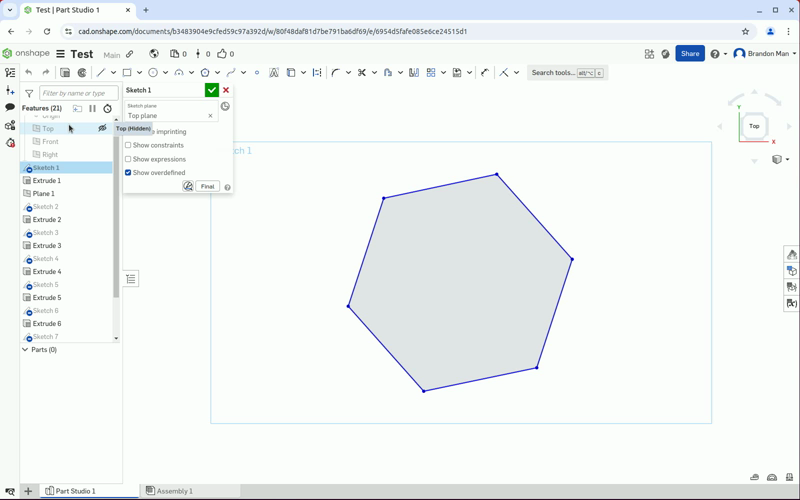
mouse_move(229, 92)
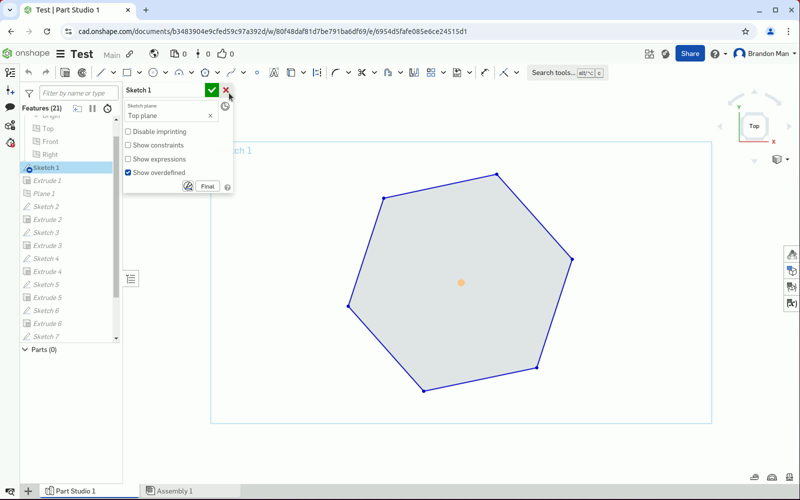
click(229, 92)
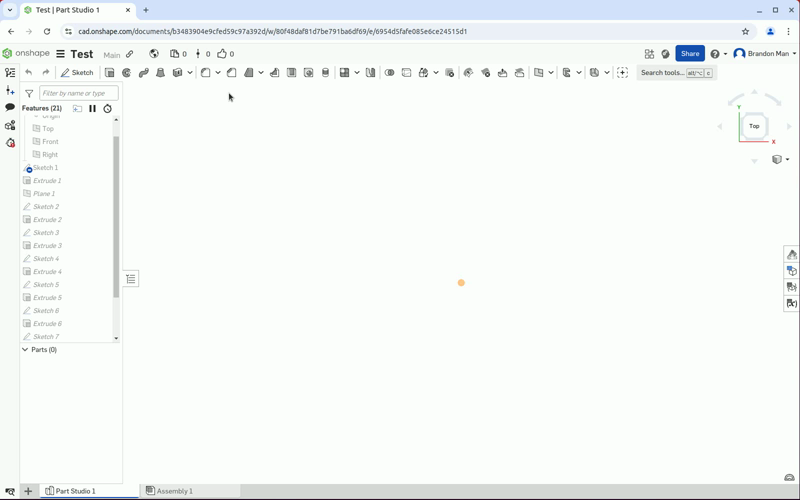
key(shift+s)
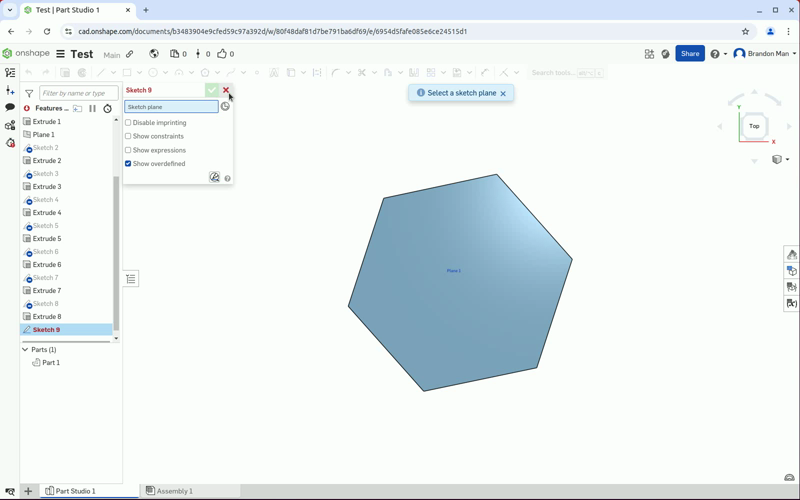
mouse_move(69, 137)
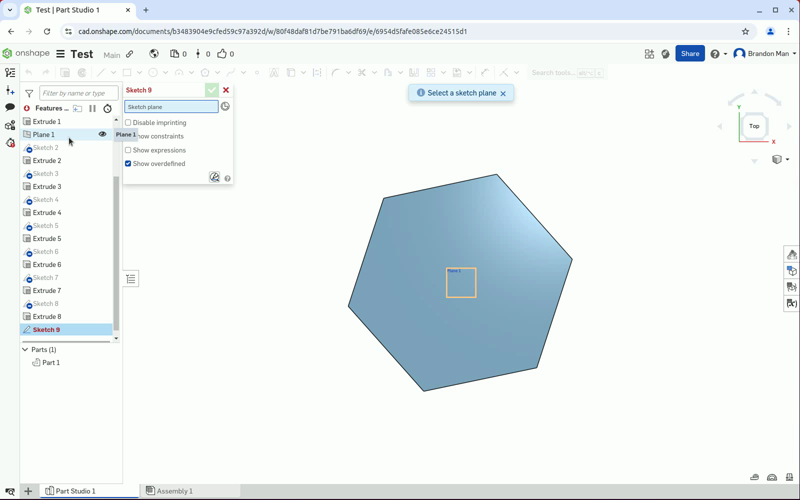
click(69, 137)
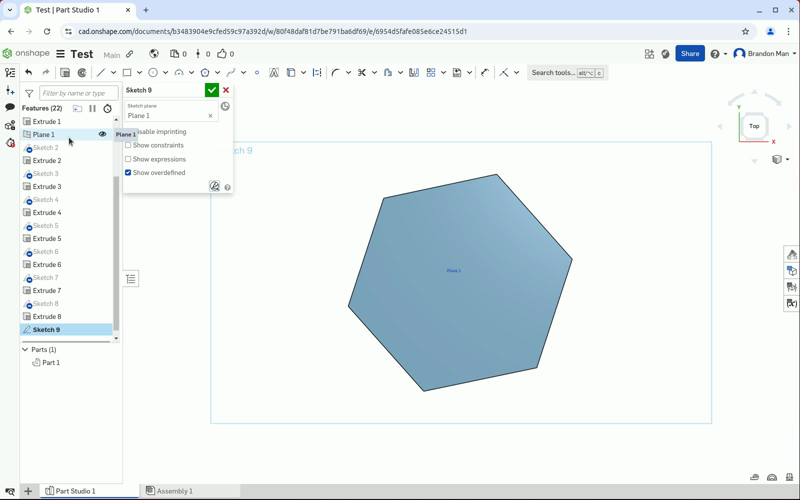
mouse_move(73, 352)
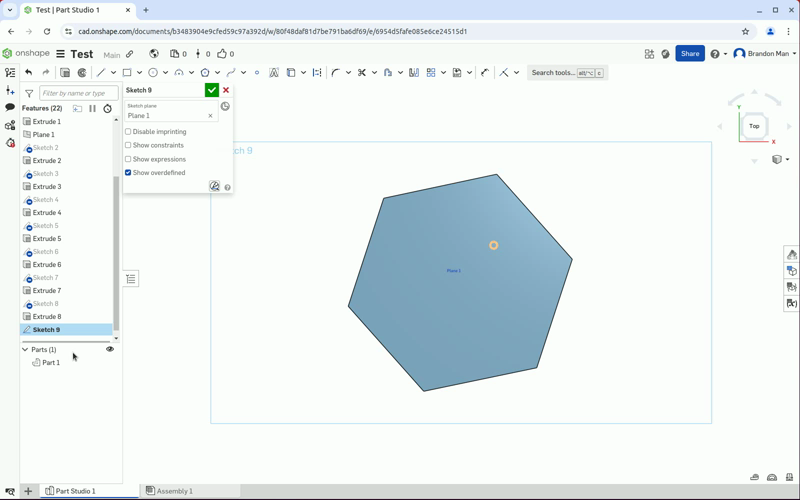
key(y)
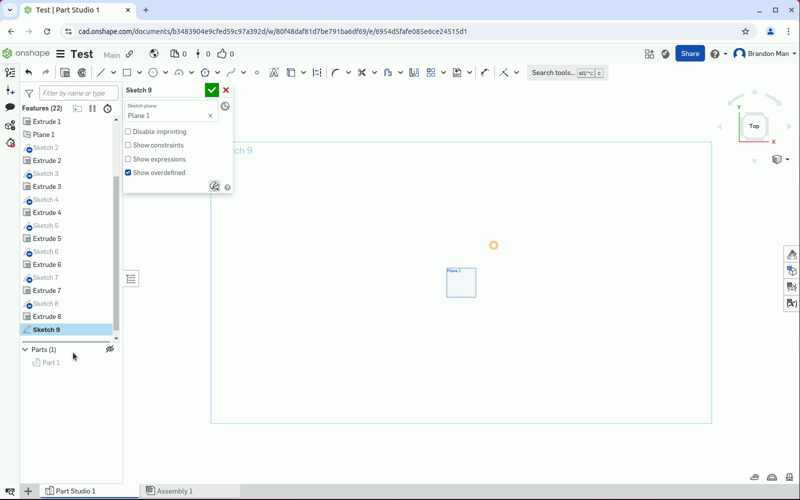
key(c)
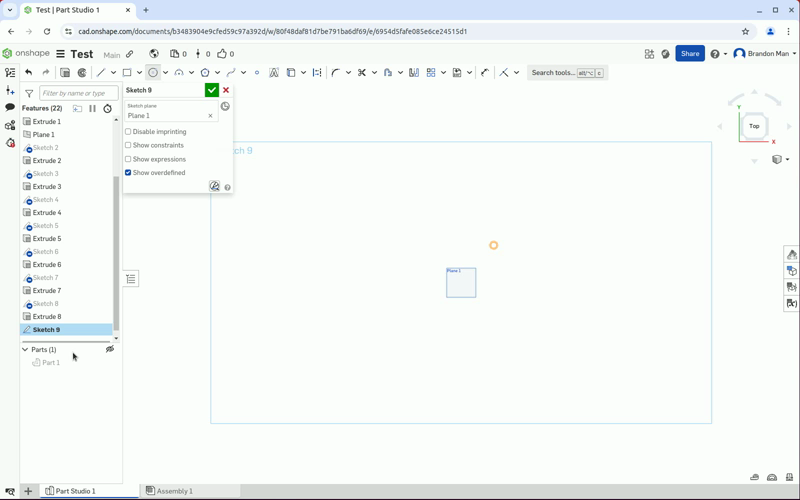
key_down(shift)
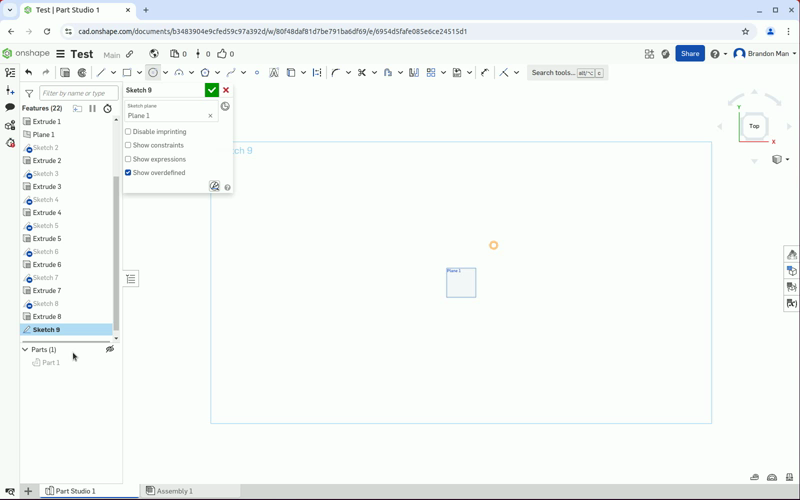
mouse_move(426, 258)
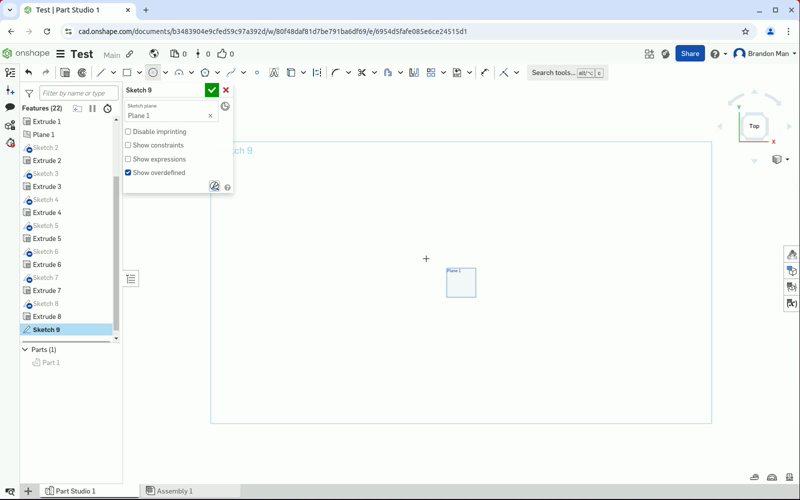
click(426, 258)
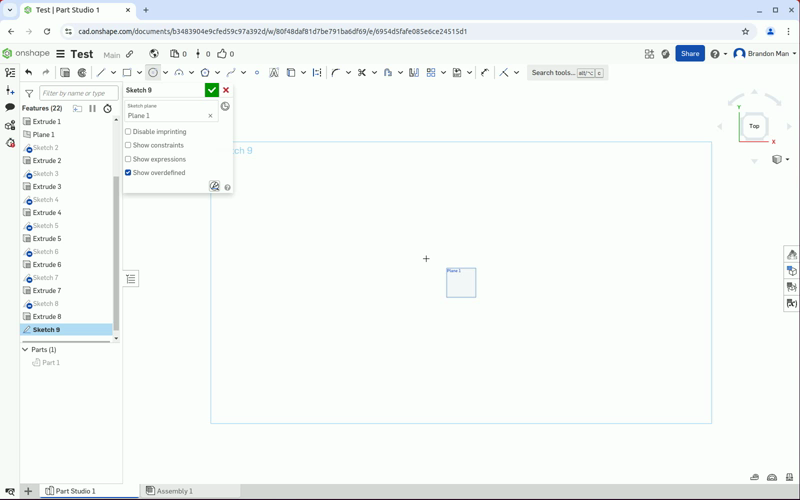
key_up(shift)
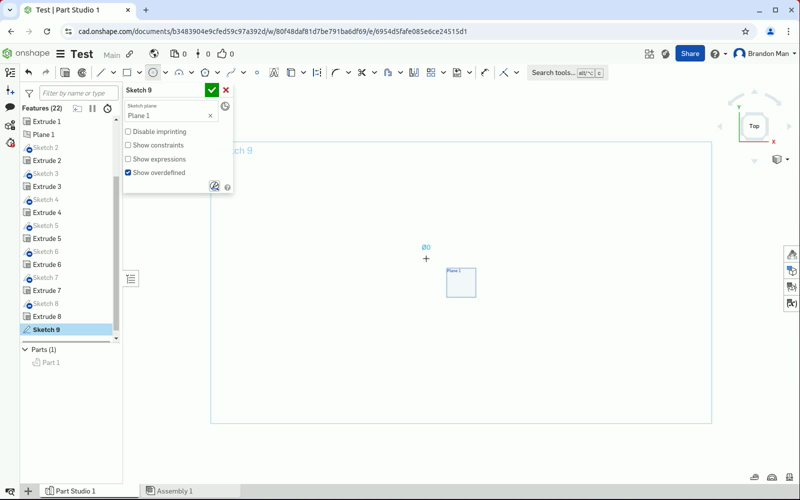
mouse_move(429, 258)
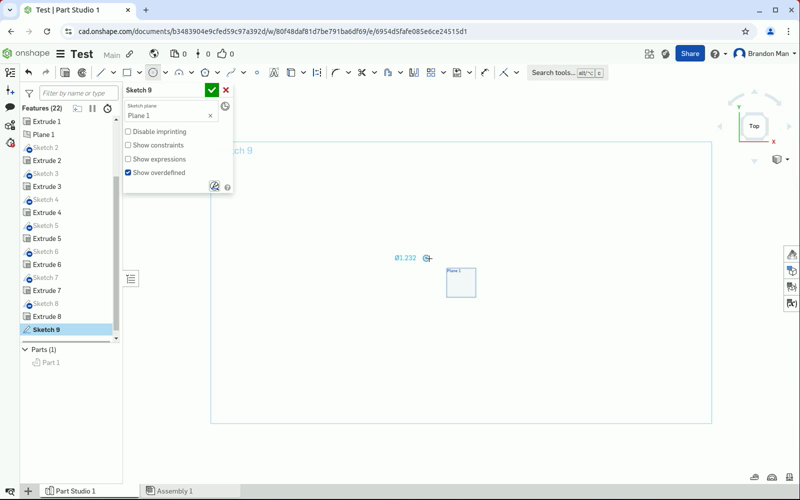
click(429, 258)
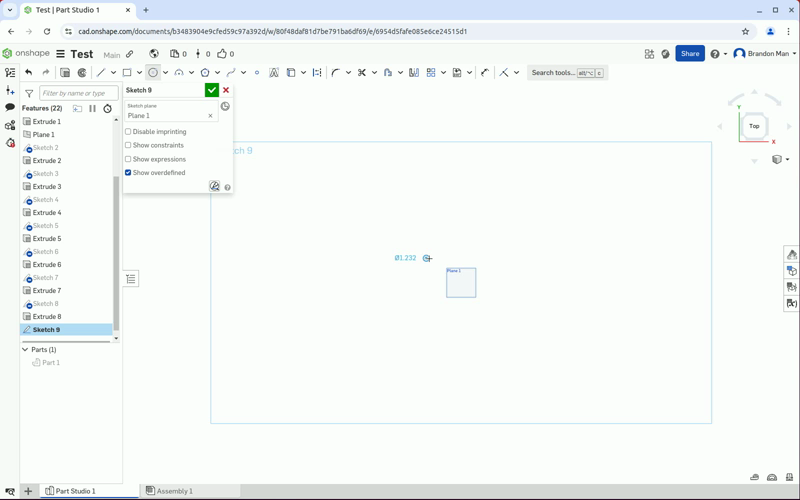
key(esc)
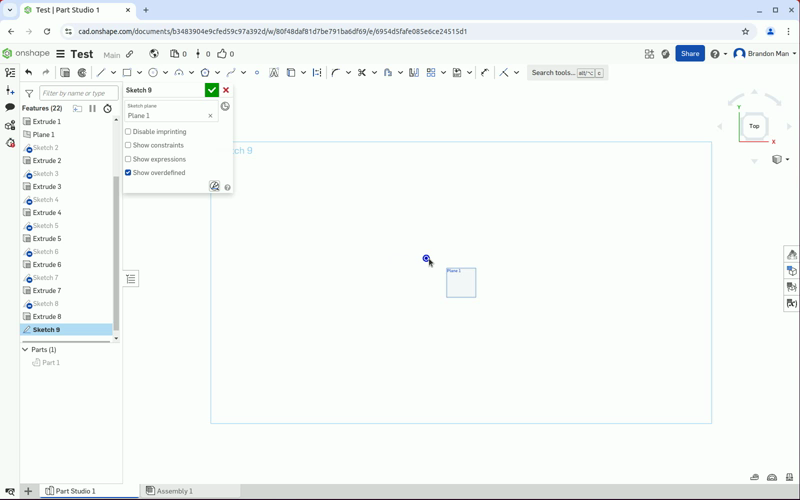
mouse_move(428, 259)
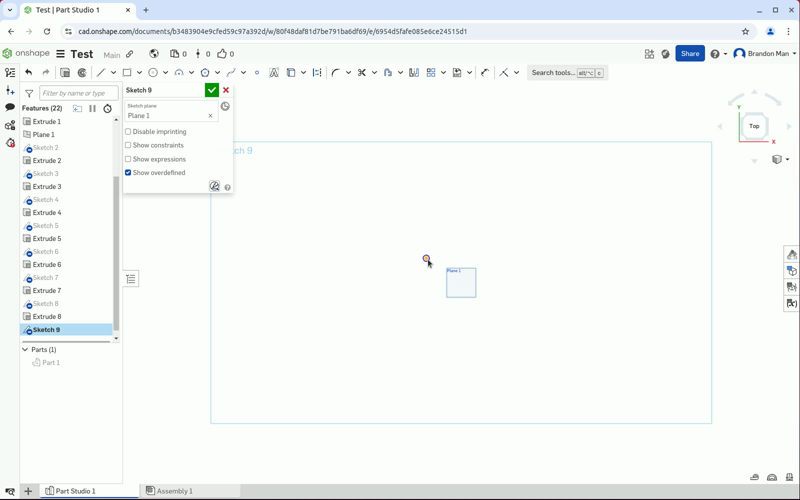
scroll(6)
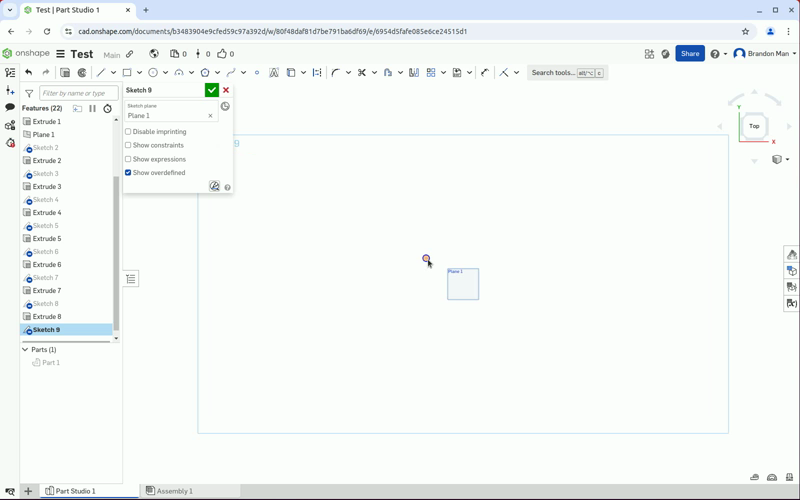
scroll(6)
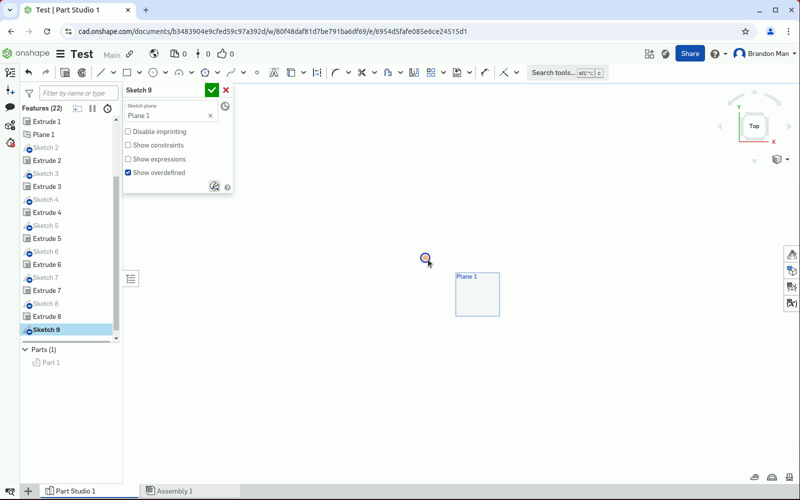
scroll(6)
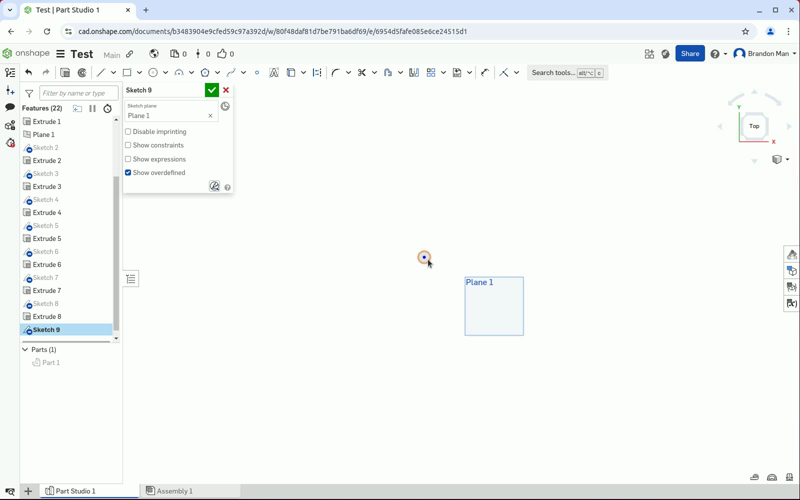
scroll(6)
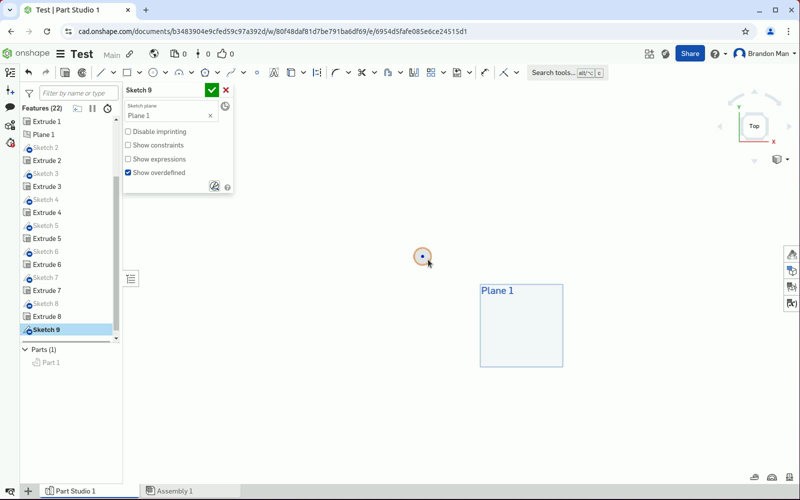
scroll(6)
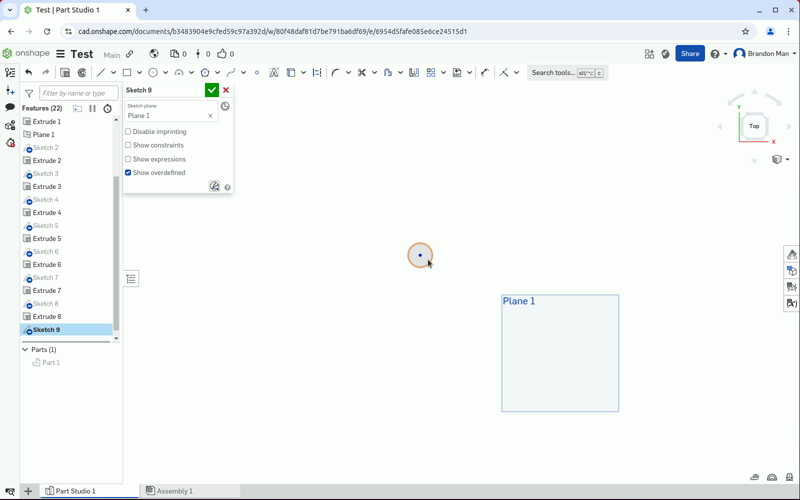
scroll(6)
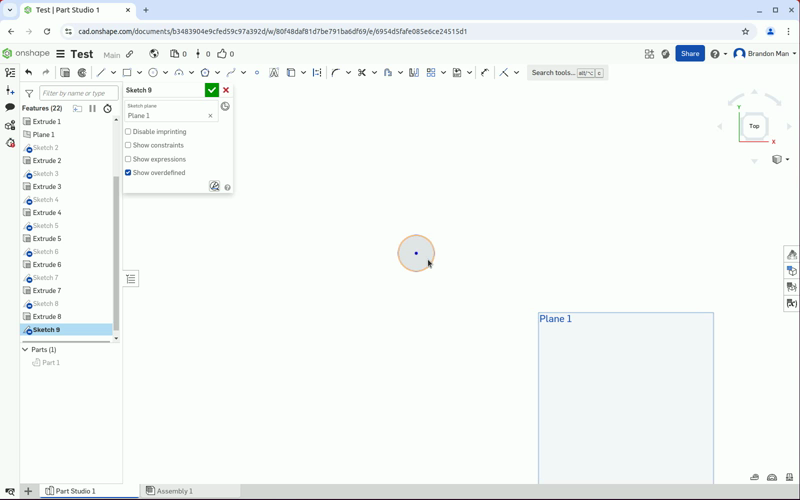
scroll(6)
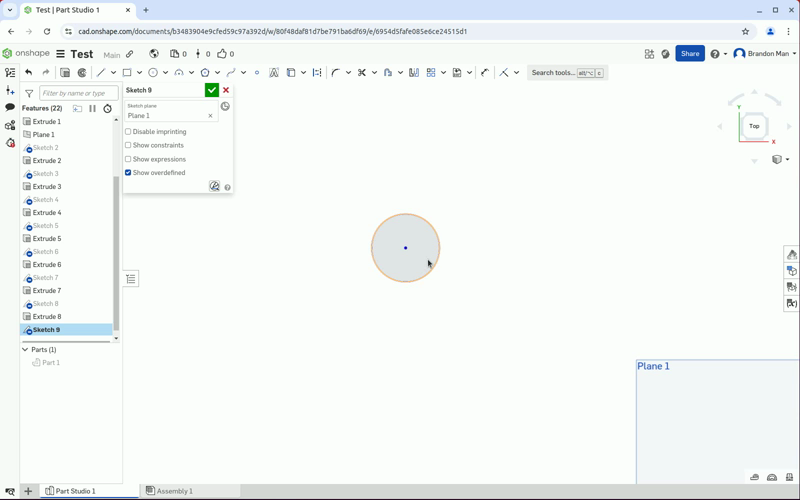
click(428, 259)
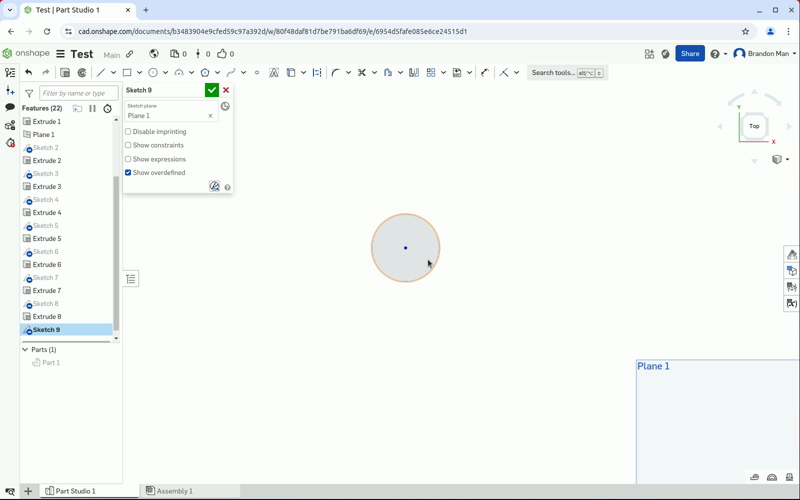
scroll(-6)
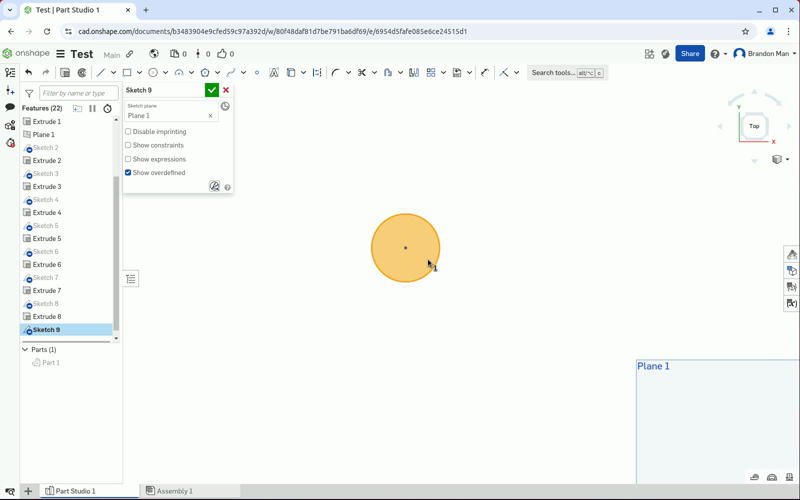
scroll(-6)
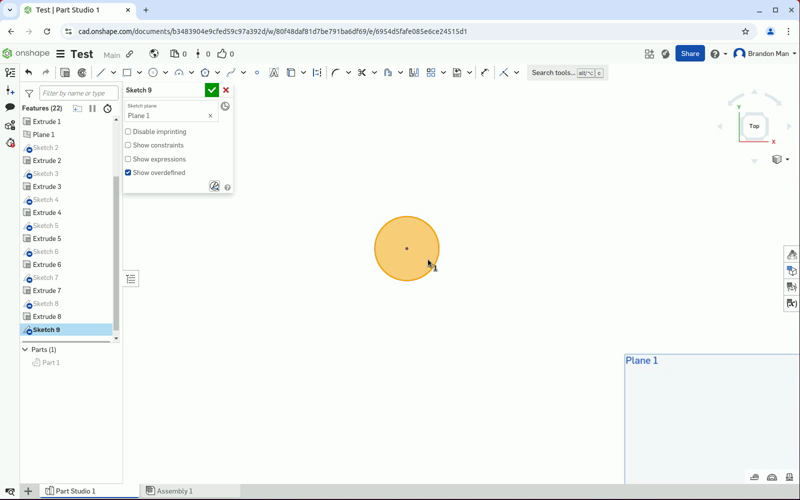
scroll(-6)
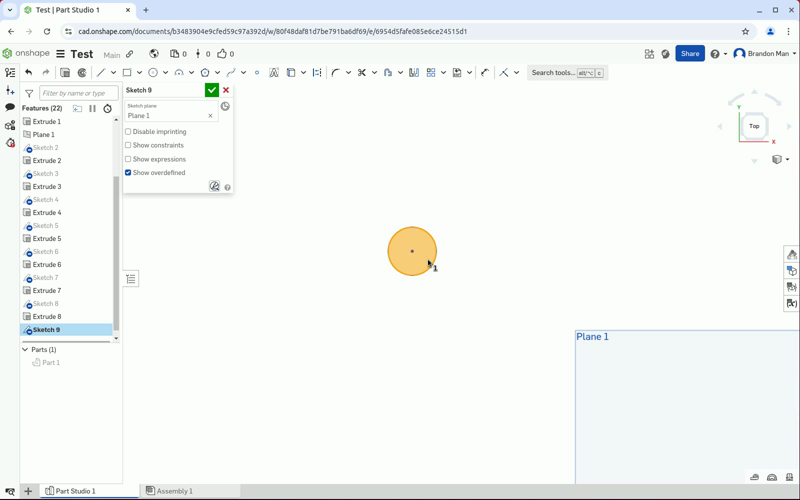
scroll(-6)
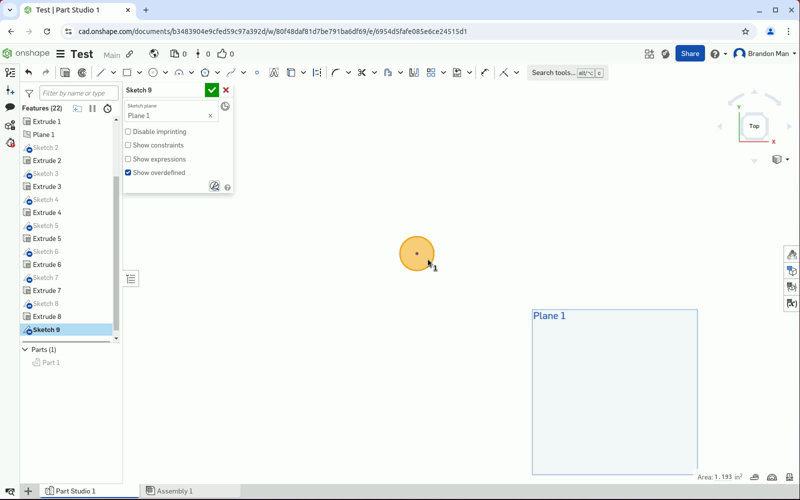
scroll(-6)
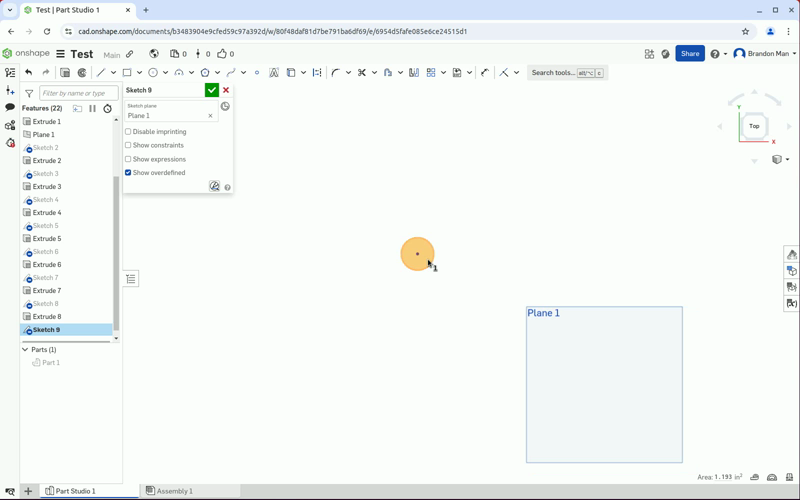
scroll(-6)
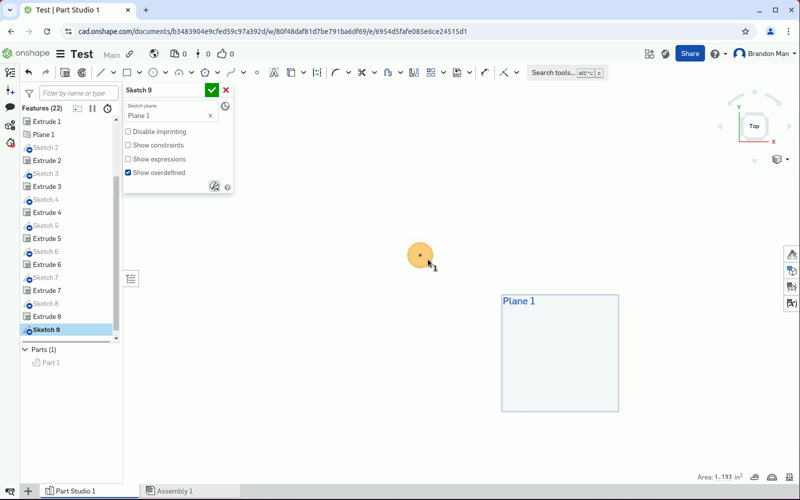
scroll(-6)
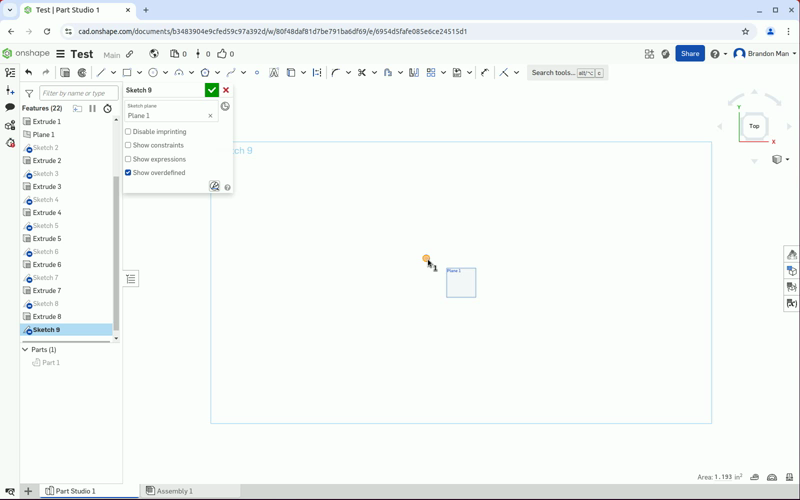
mouse_move(73, 352)
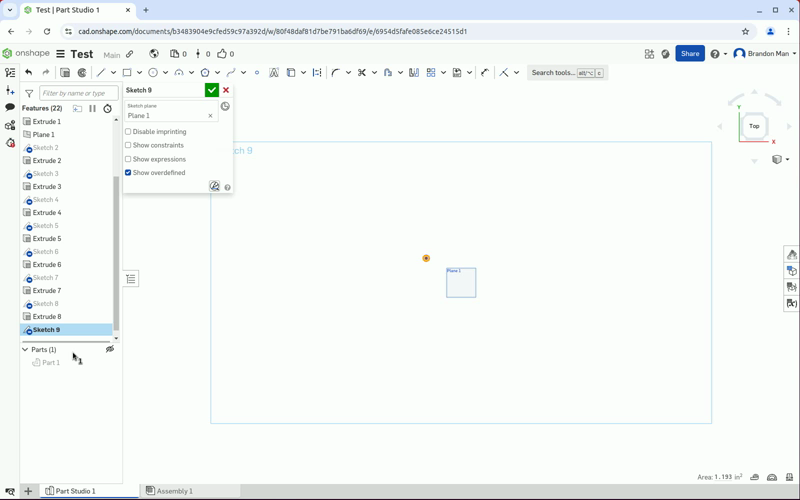
key(shift+y)
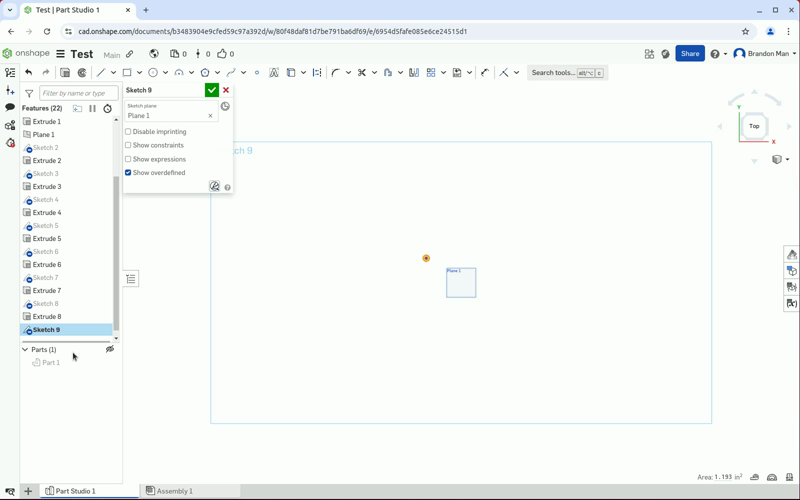
key(shift+e)
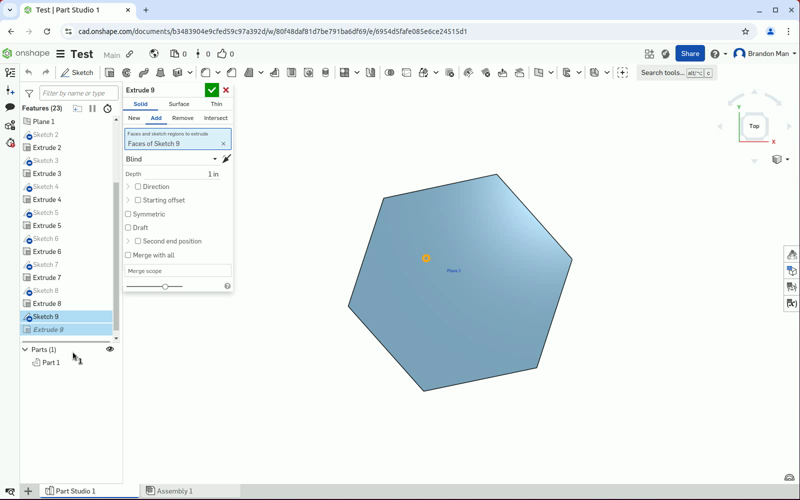
mouse_move(143, 106)
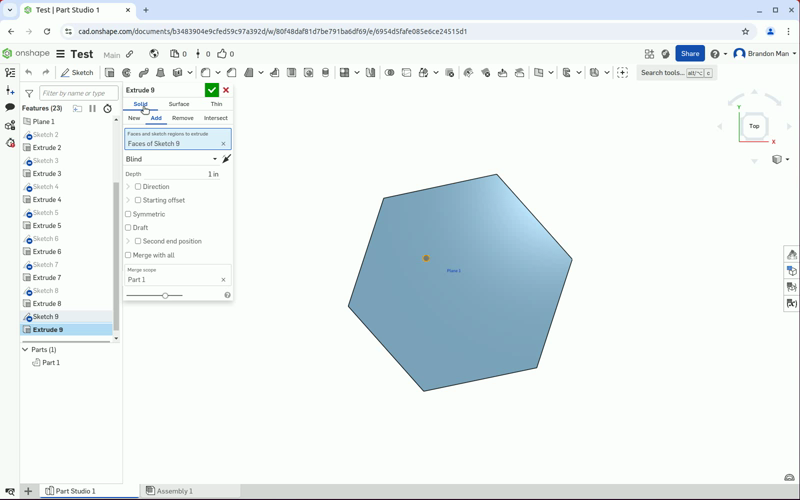
click(143, 106)
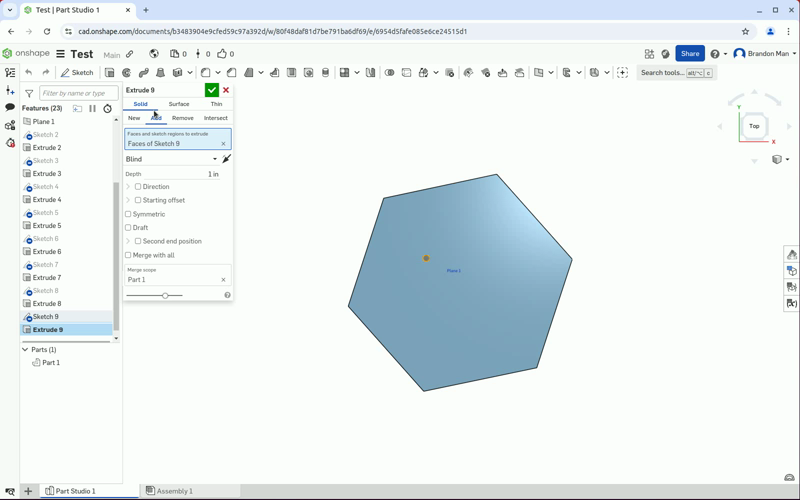
mouse_move(186, 120)
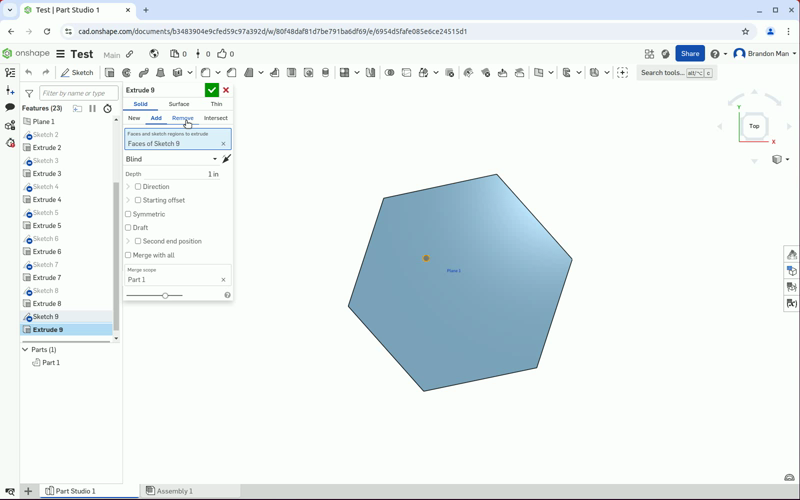
click(186, 120)
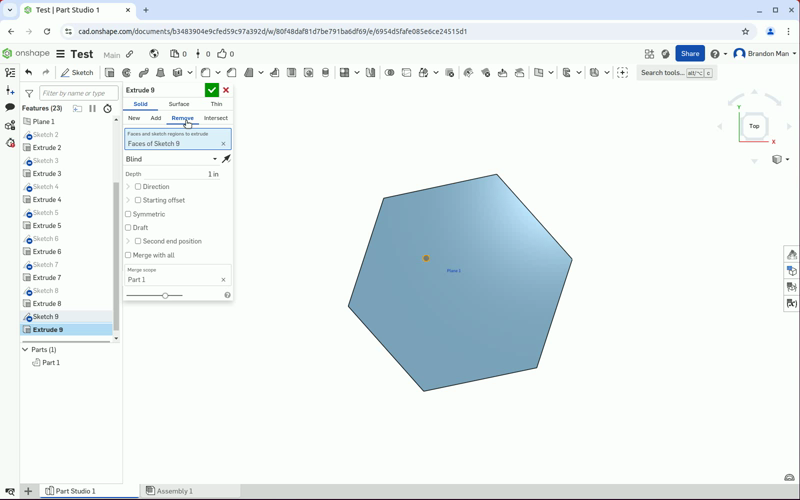
key(tab, 4)
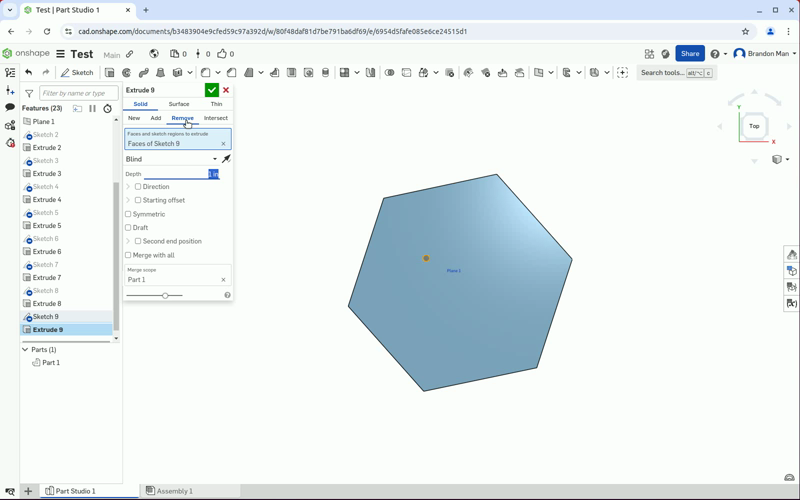
text(7.462)
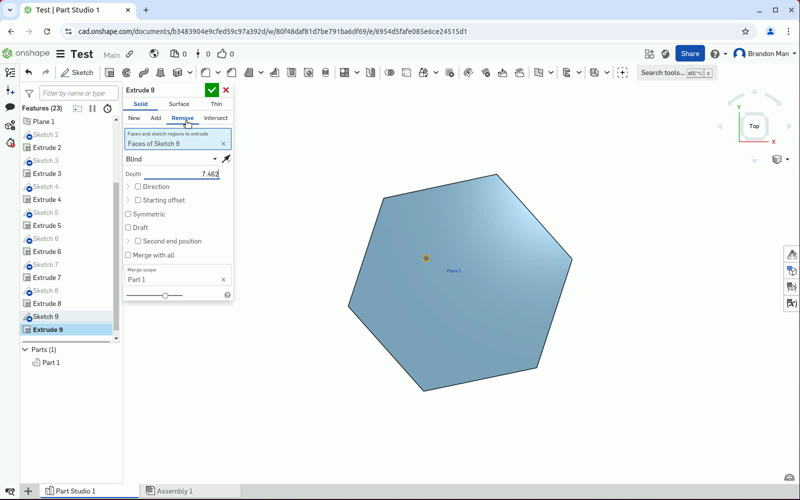
key(tab, 6)
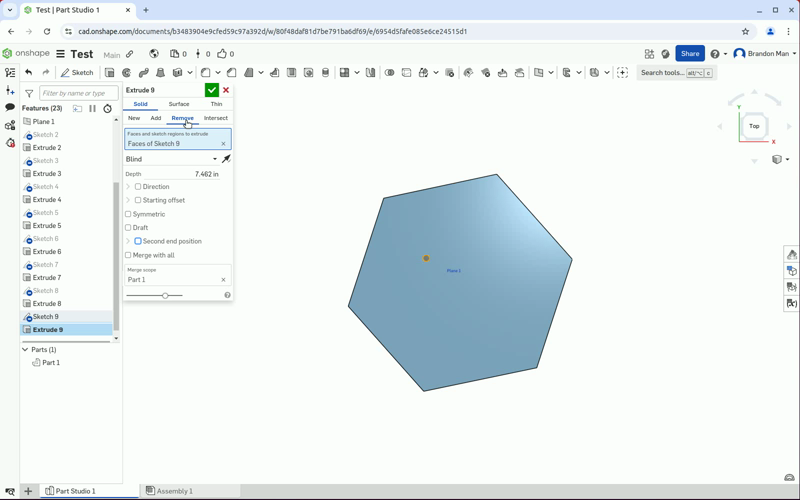
key(space)
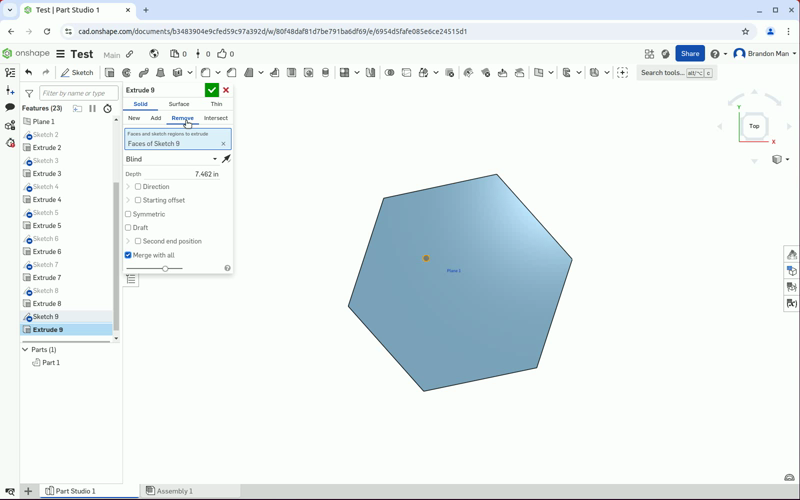
key(enter)
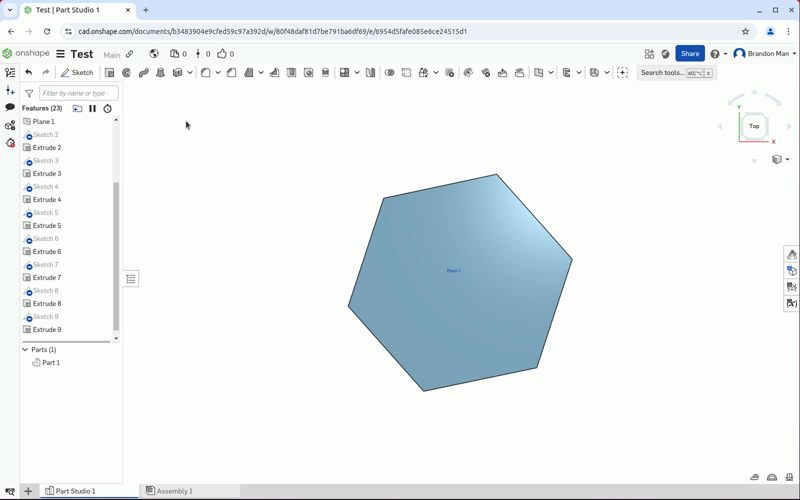
key(shift+h)
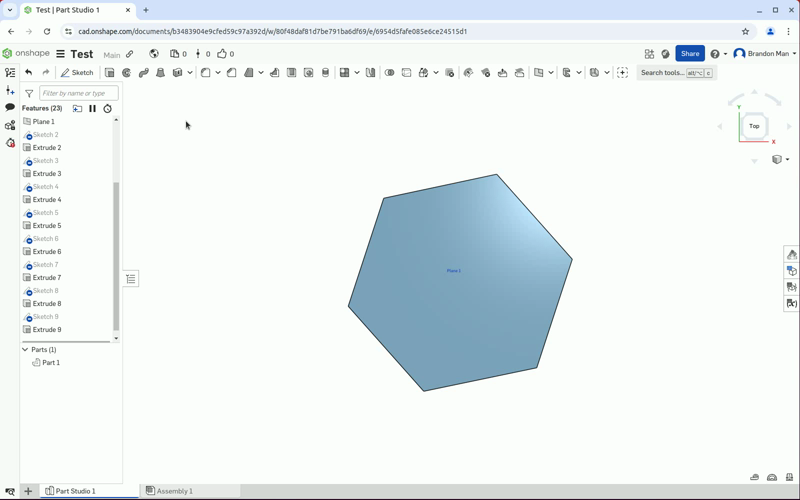
key(shift+h)
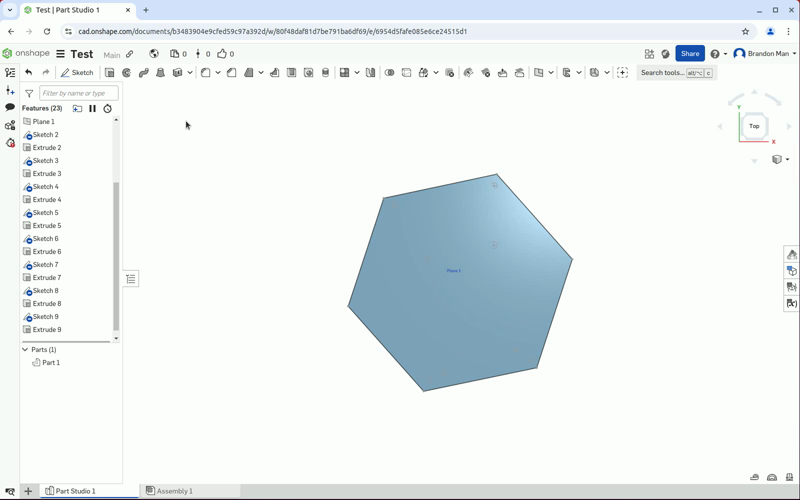
key(shift+7)
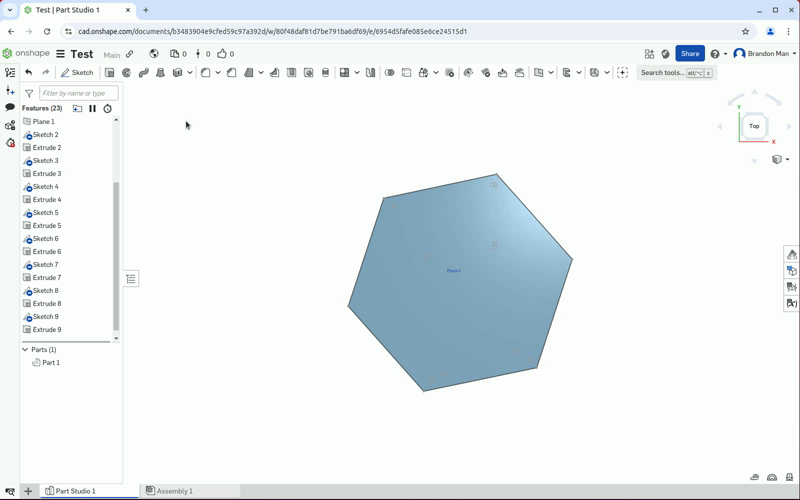
key(up, 3)
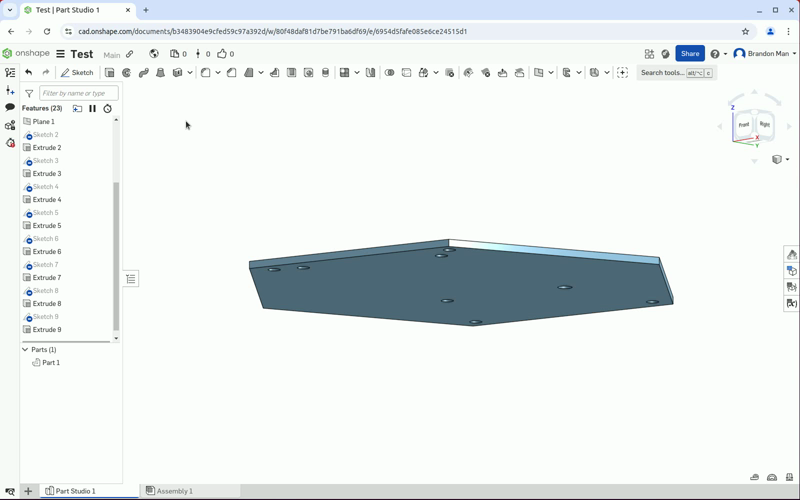
key(left, 3)
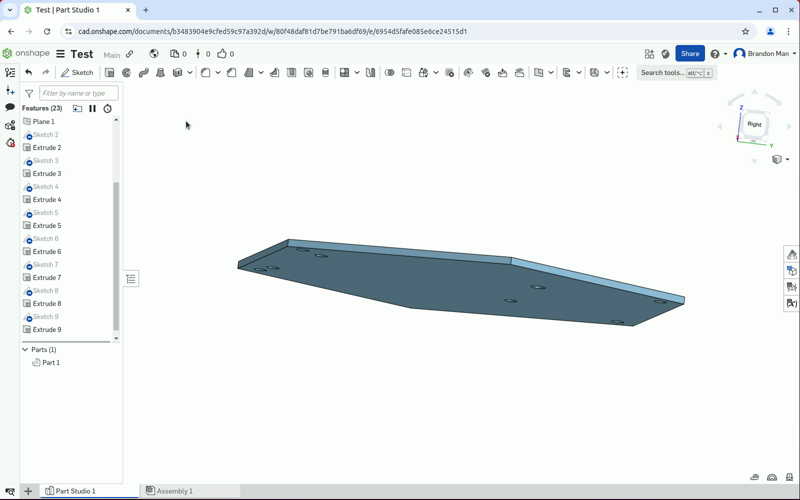
key(right, 3)
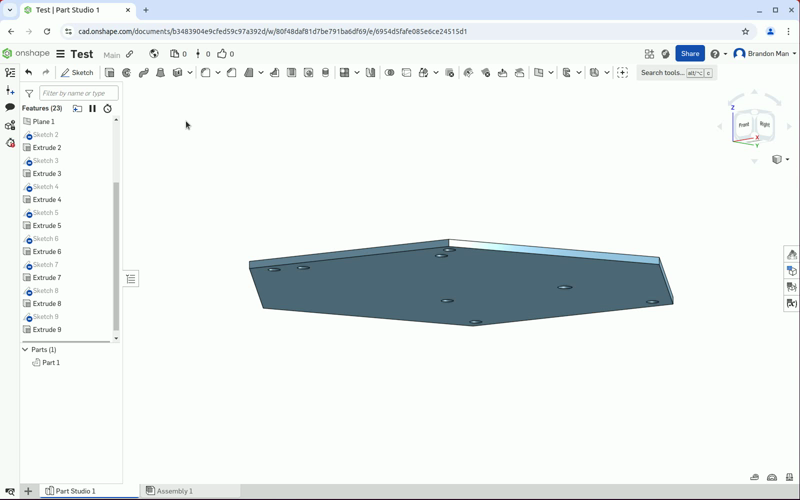
key(down, 3)
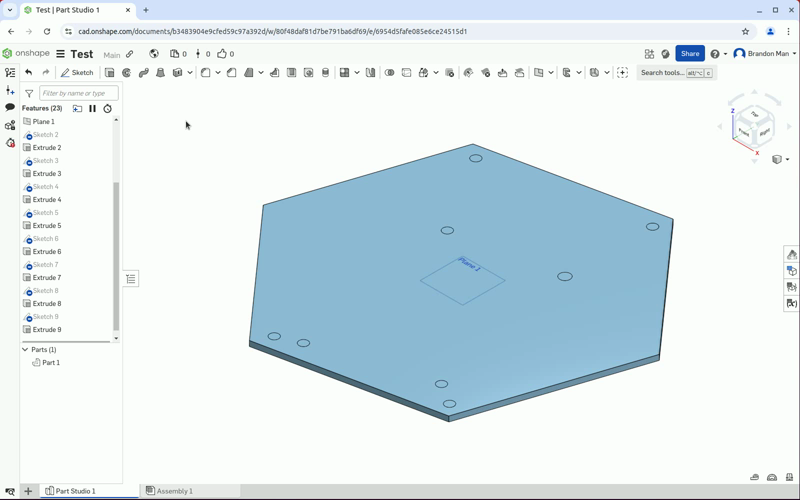
mouse_move(69, 98)
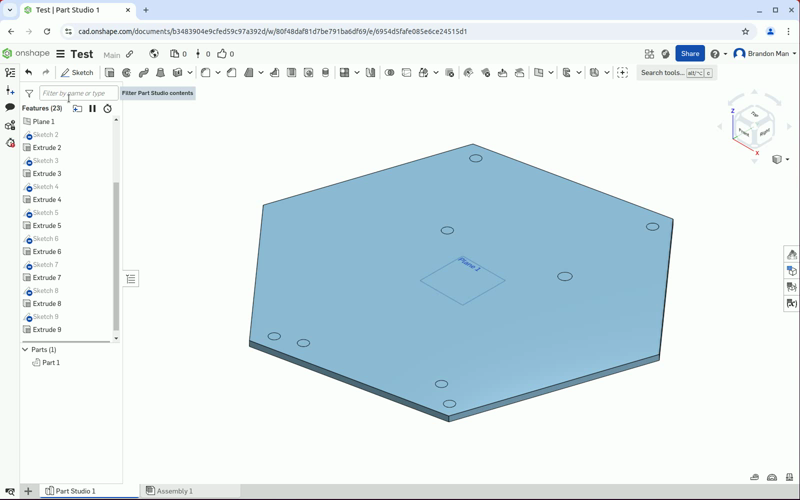
click(69, 98)